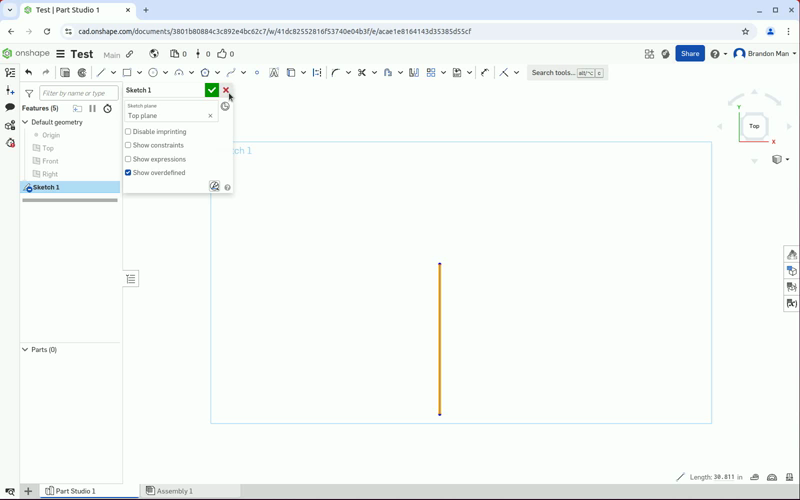
key(shift+h)
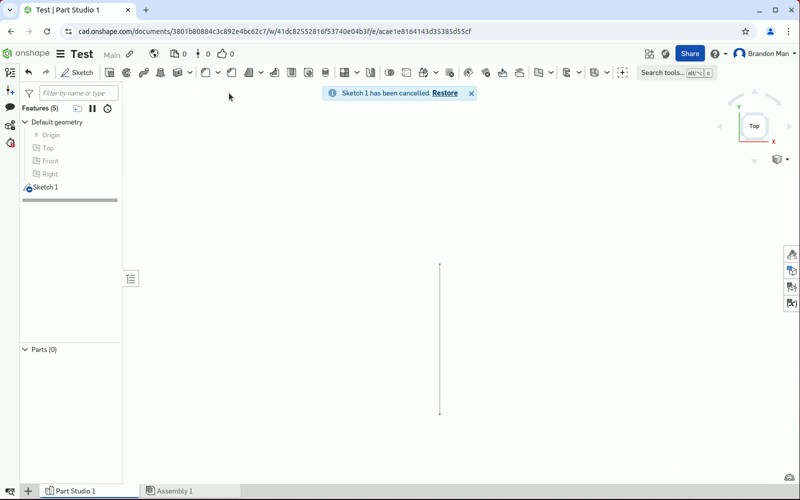
key(shift+s)
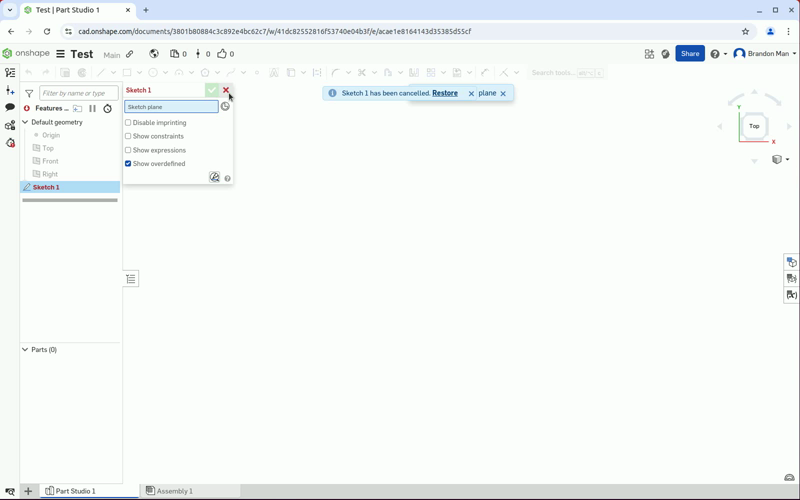
mouse_move(73, 150)
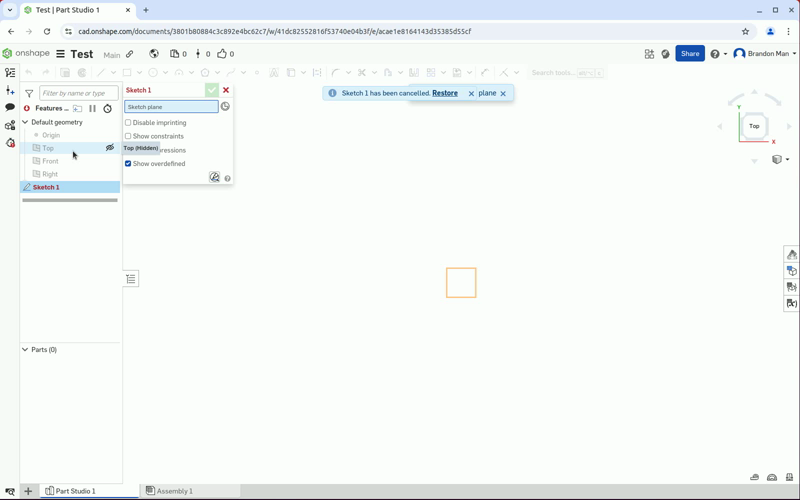
click(73, 150)
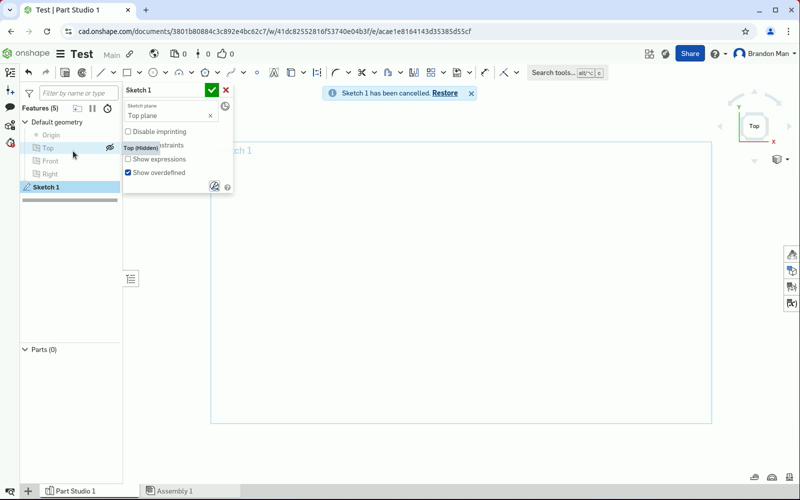
mouse_move(73, 352)
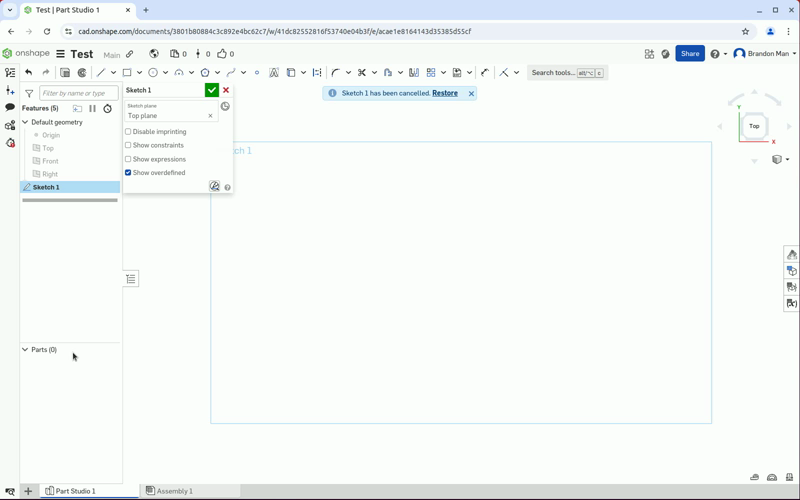
key(y)
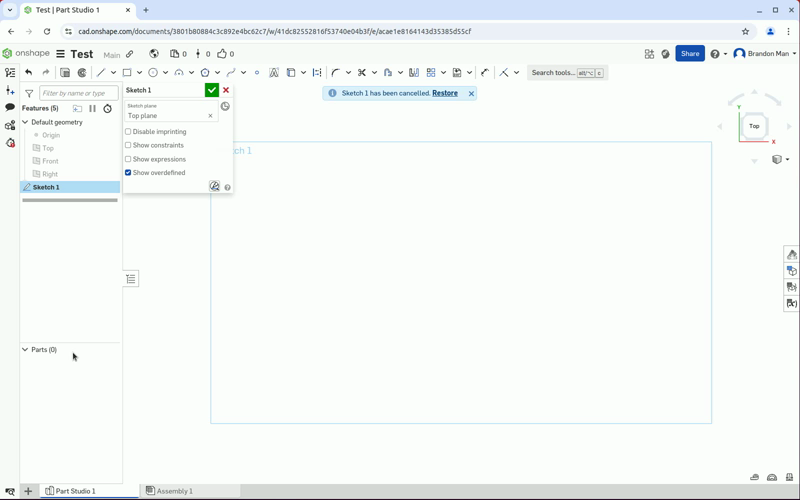
key(l)
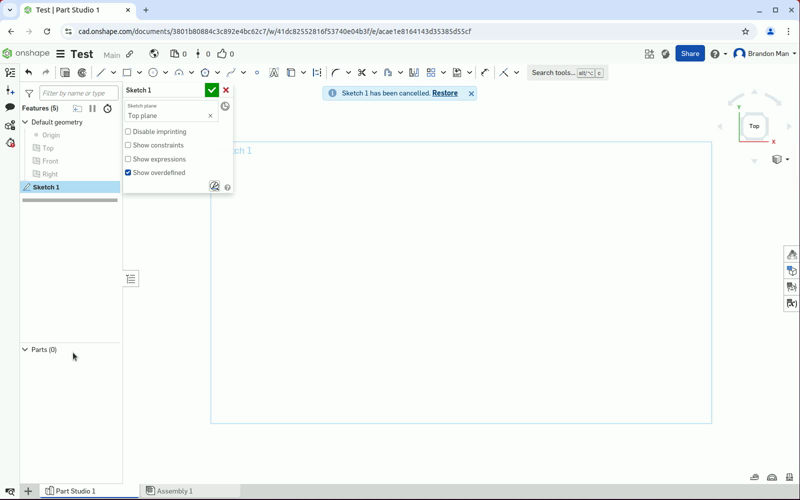
key_down(shift)
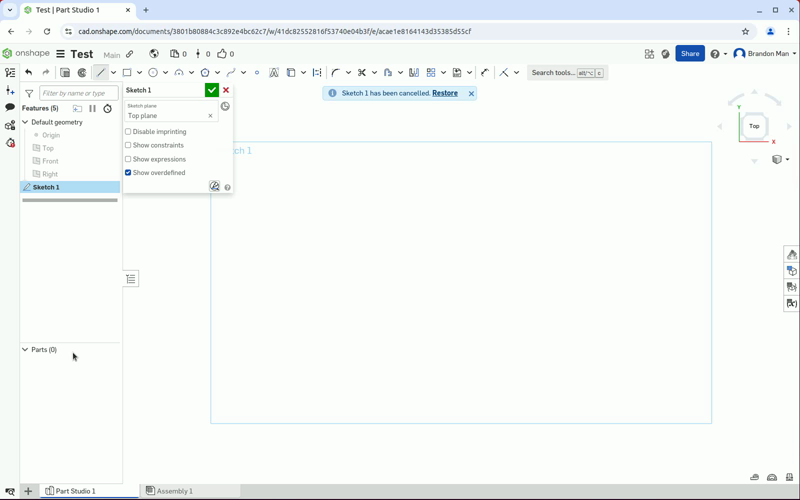
mouse_move(460, 282)
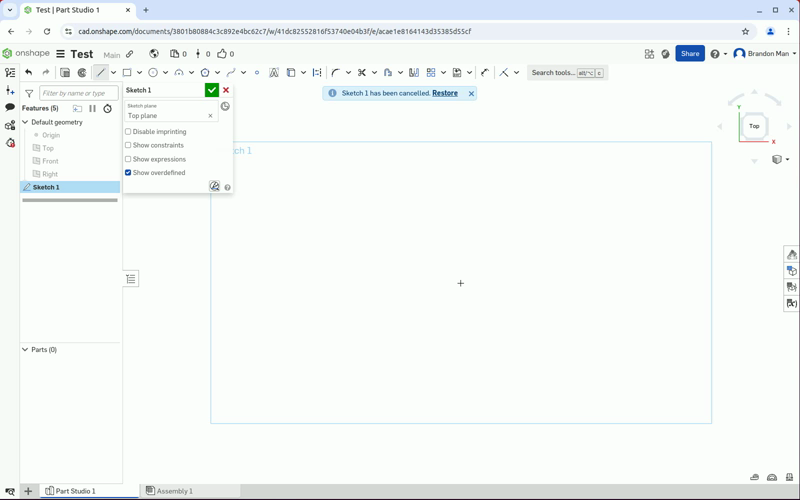
click(460, 282)
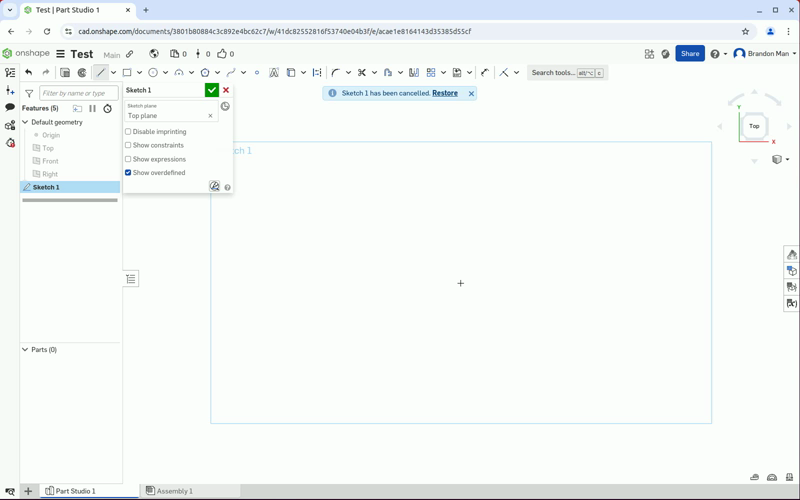
key_up(shift)
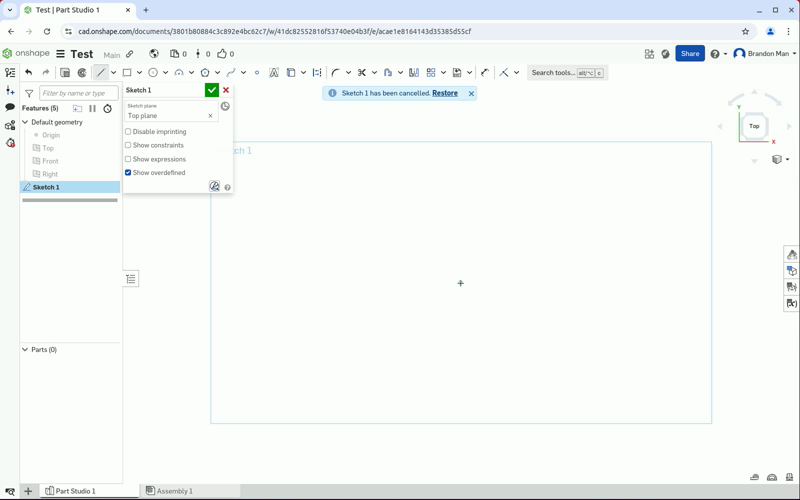
key_down(shift)
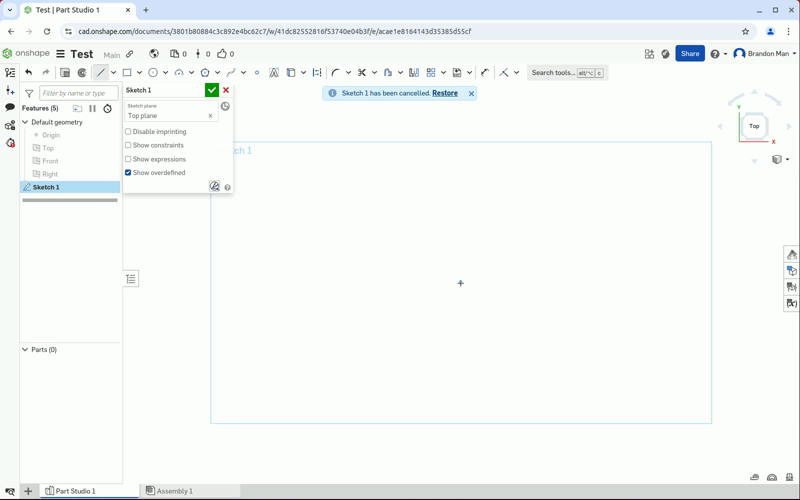
mouse_move(490, 282)
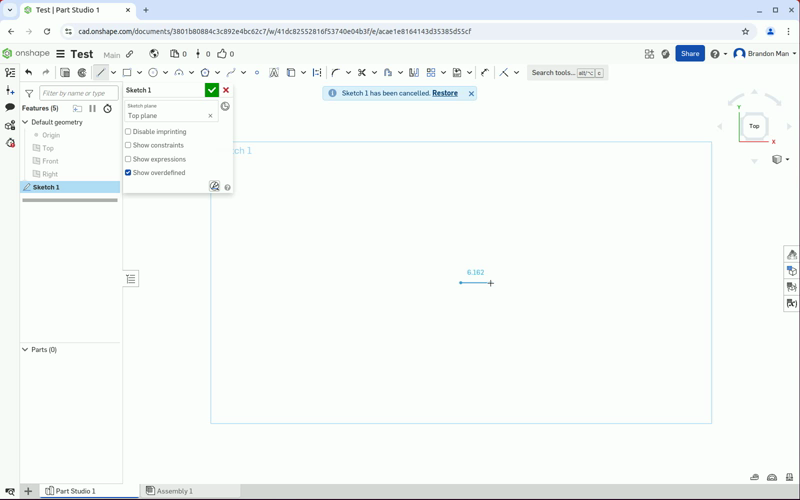
mouse_move(481, 282)
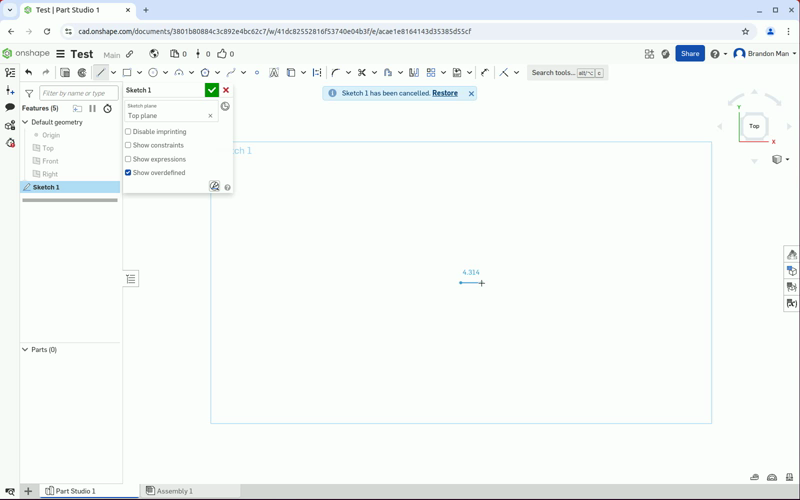
click(481, 282)
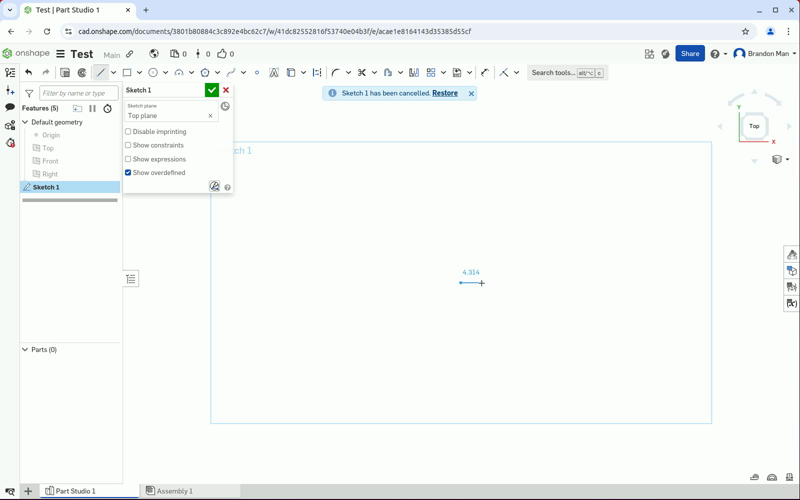
key_up(shift)
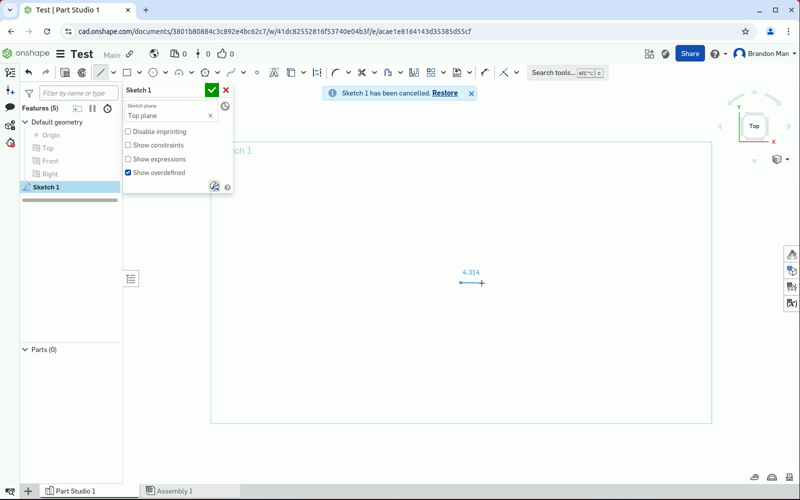
key_down(shift)
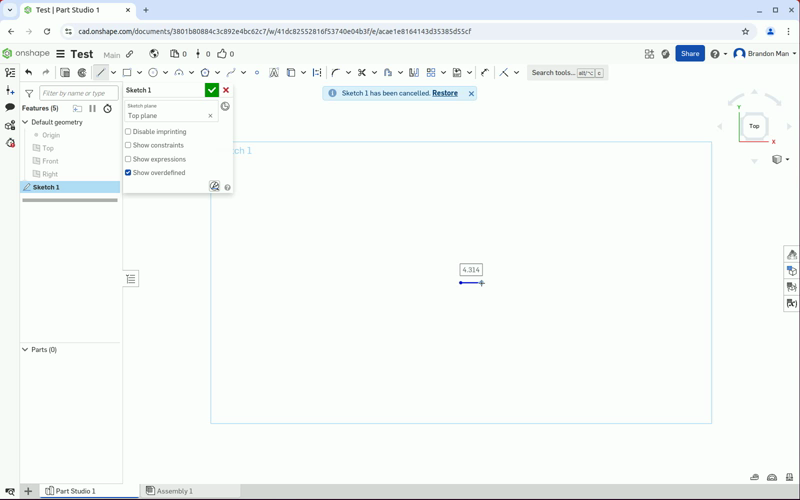
mouse_move(511, 282)
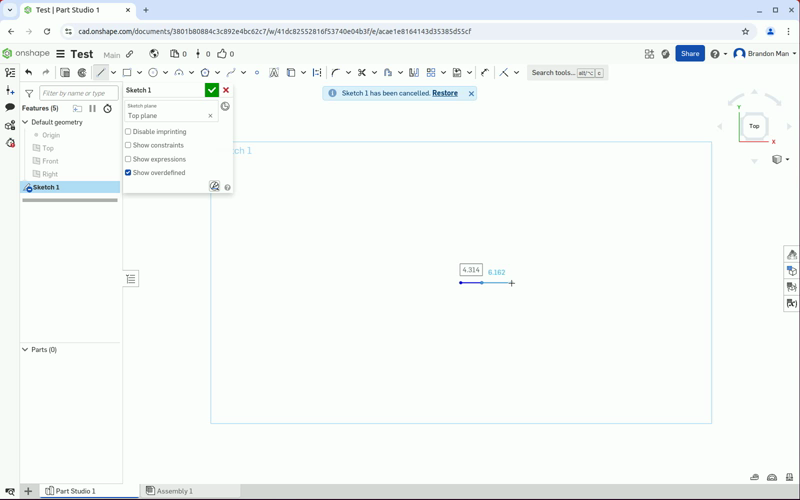
mouse_move(481, 272)
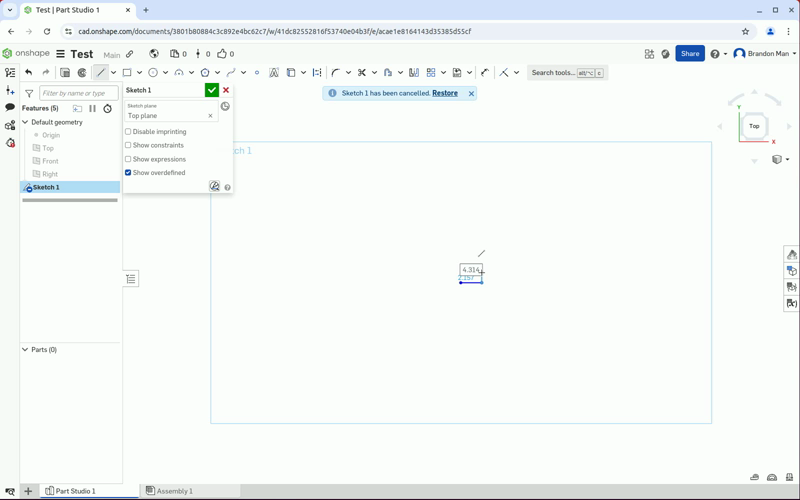
click(481, 272)
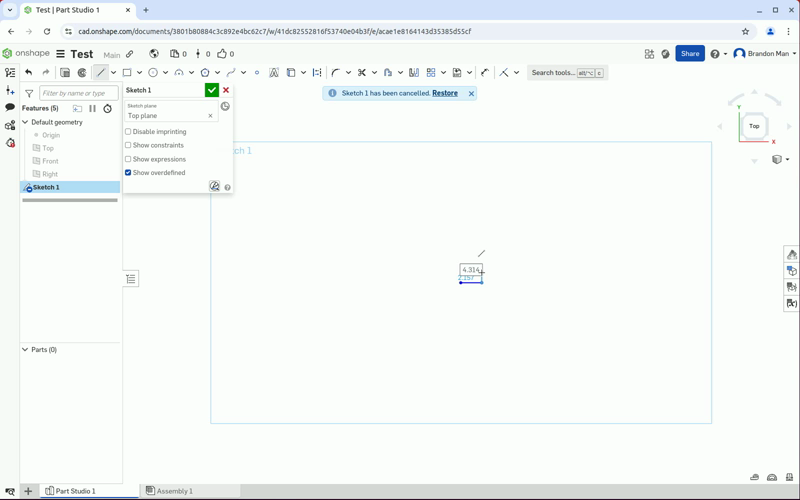
key_up(shift)
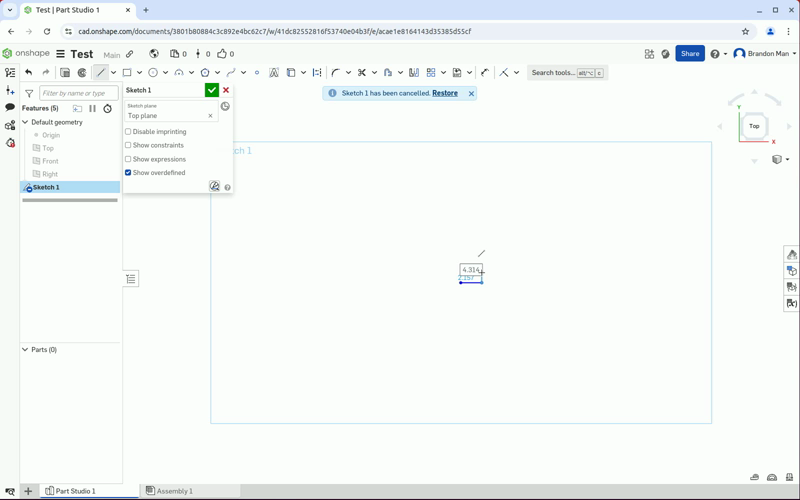
key_down(shift)
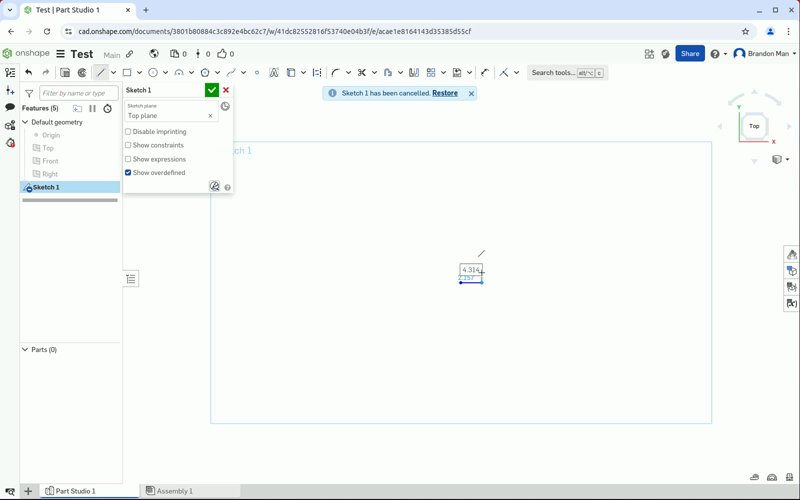
mouse_move(511, 272)
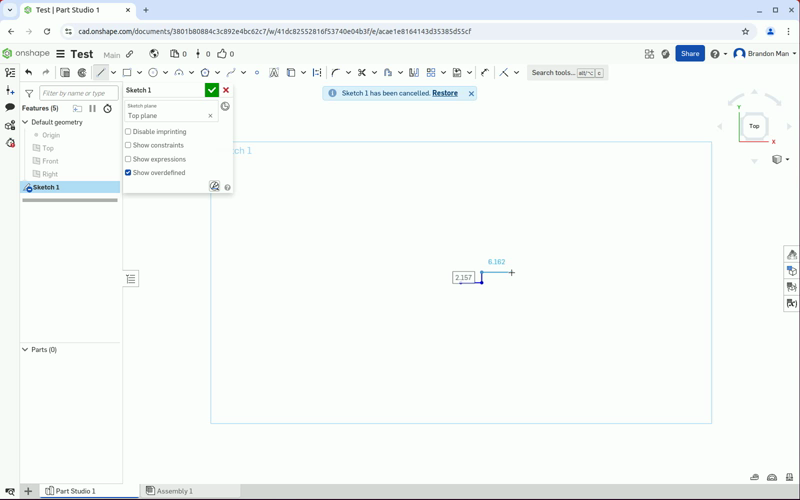
mouse_move(460, 272)
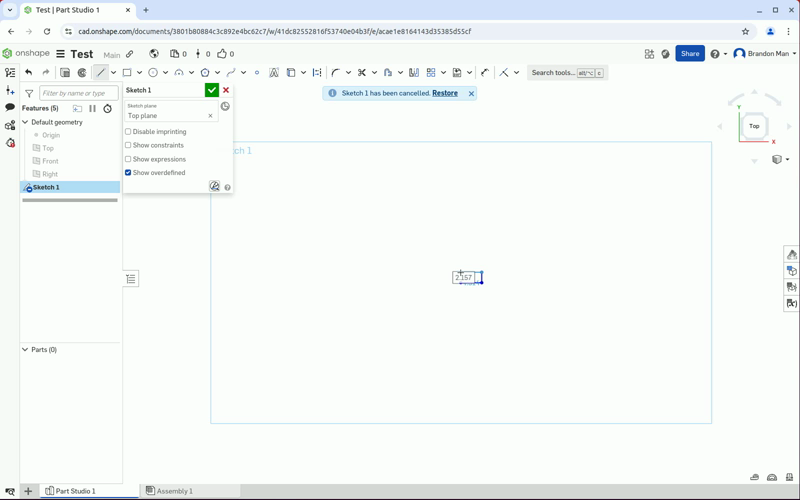
click(460, 272)
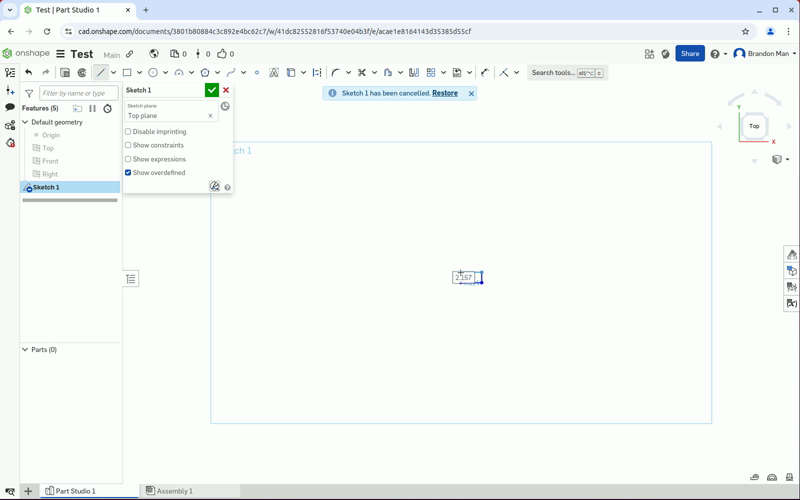
key_up(shift)
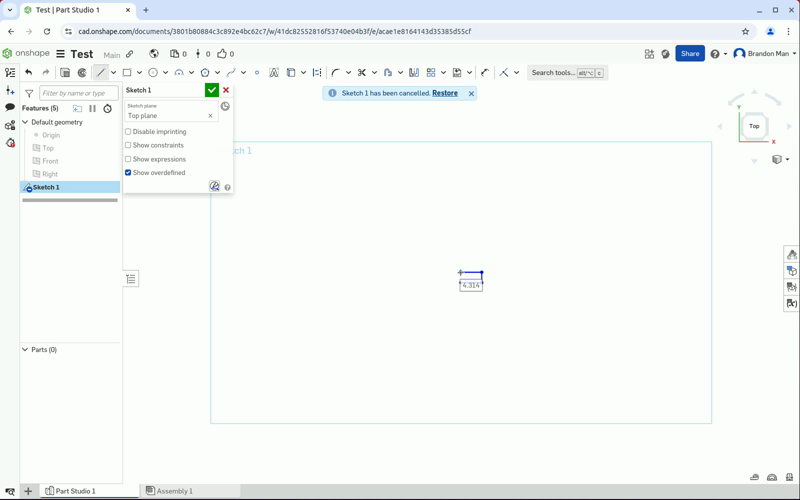
mouse_move(490, 272)
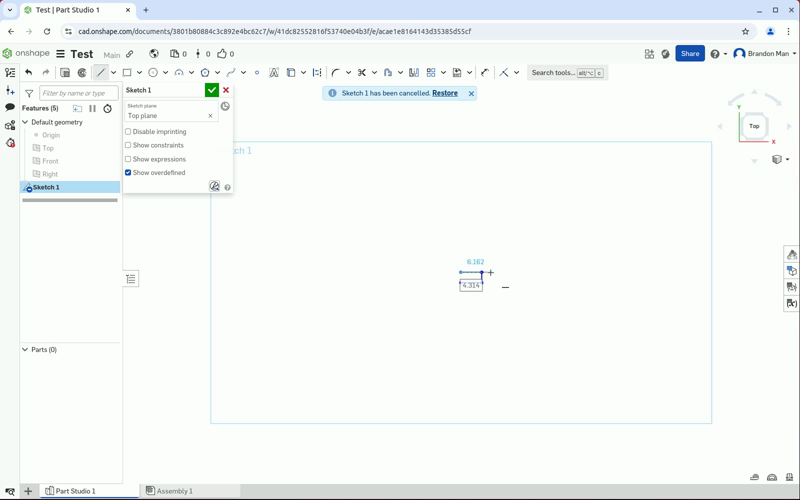
key_down(shift)
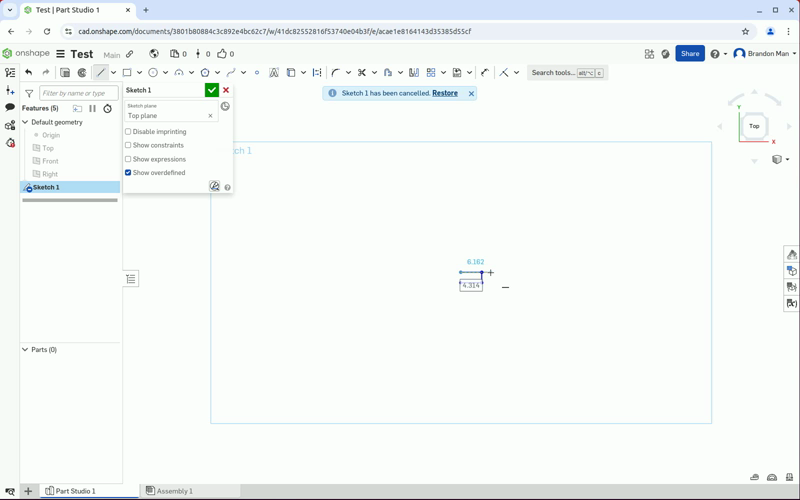
mouse_move(460, 282)
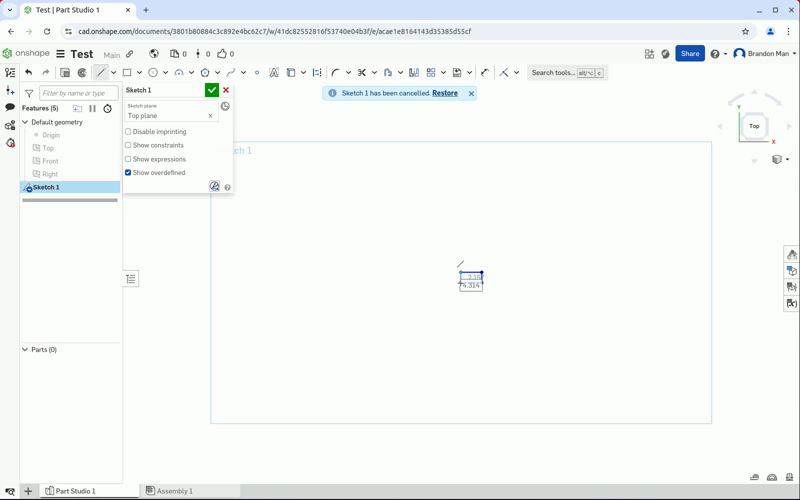
key_up(shift)
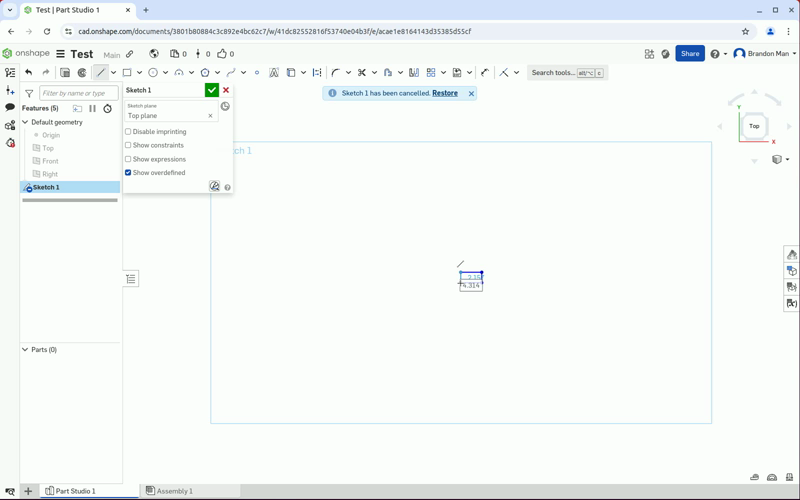
click(460, 282)
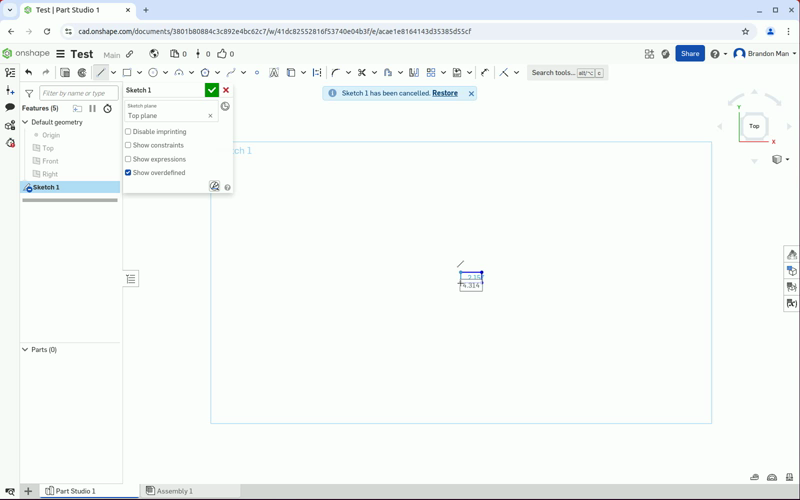
key(esc)
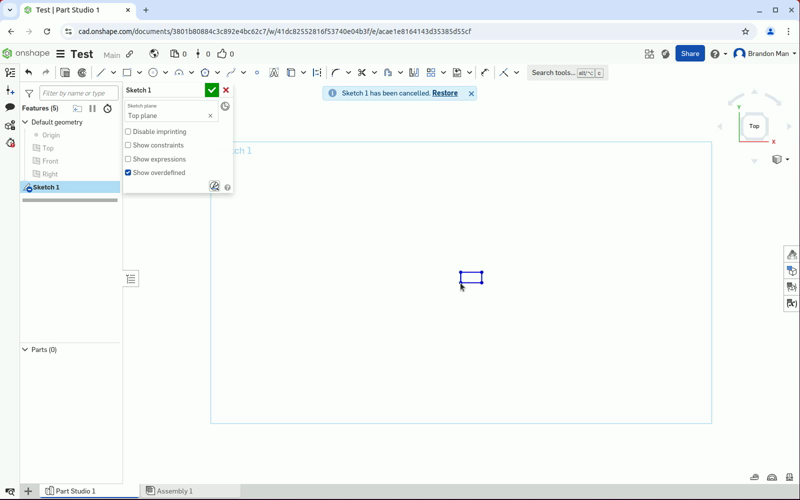
mouse_move(460, 275)
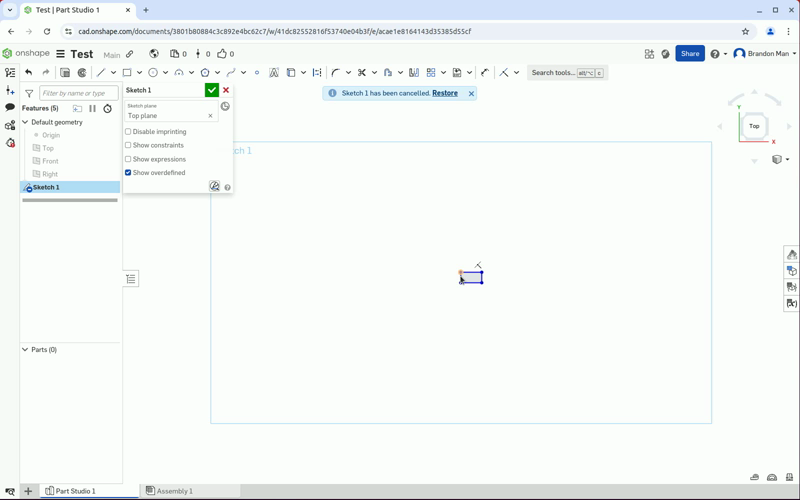
scroll(6)
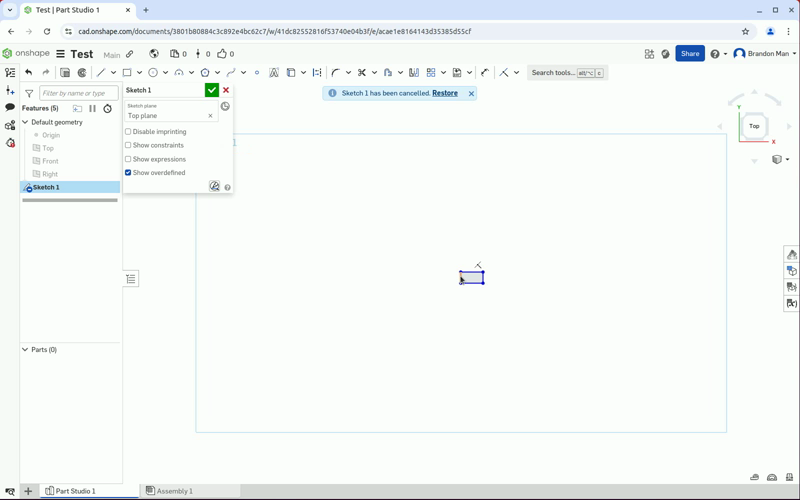
scroll(6)
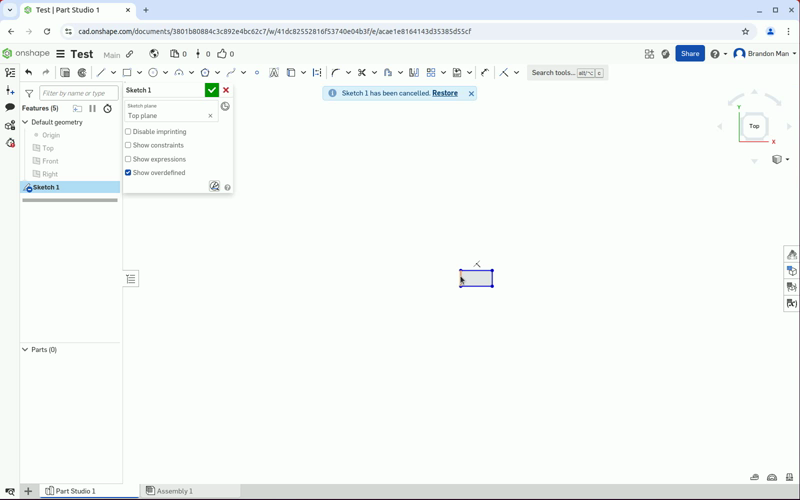
scroll(6)
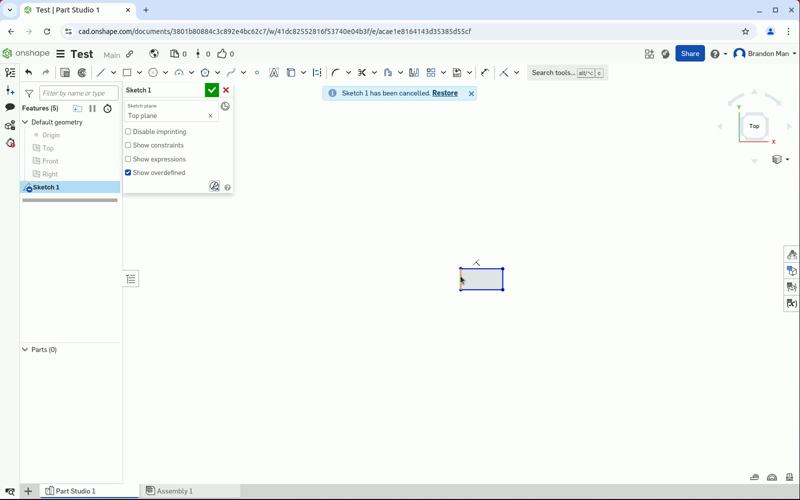
scroll(6)
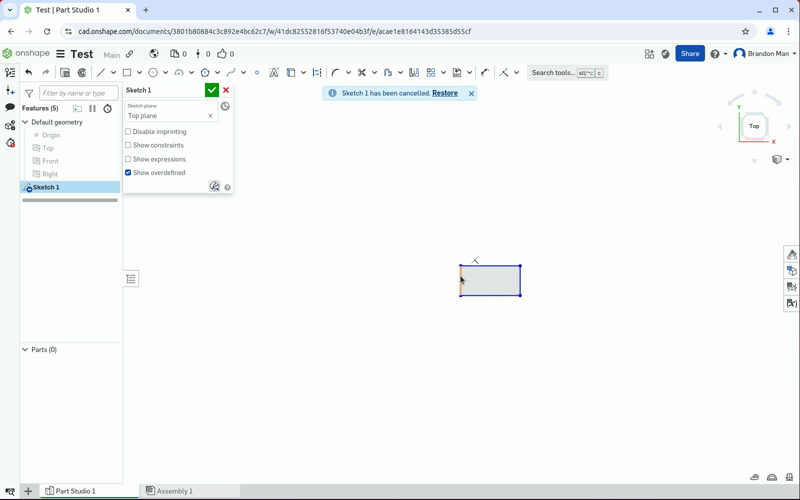
scroll(6)
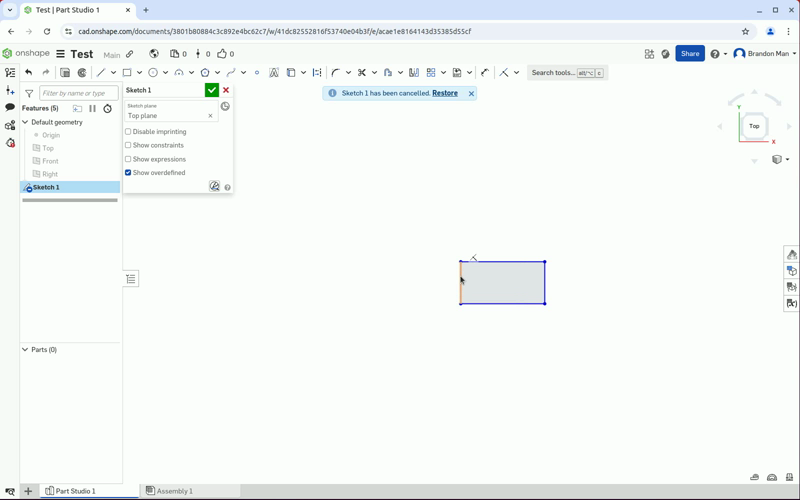
scroll(6)
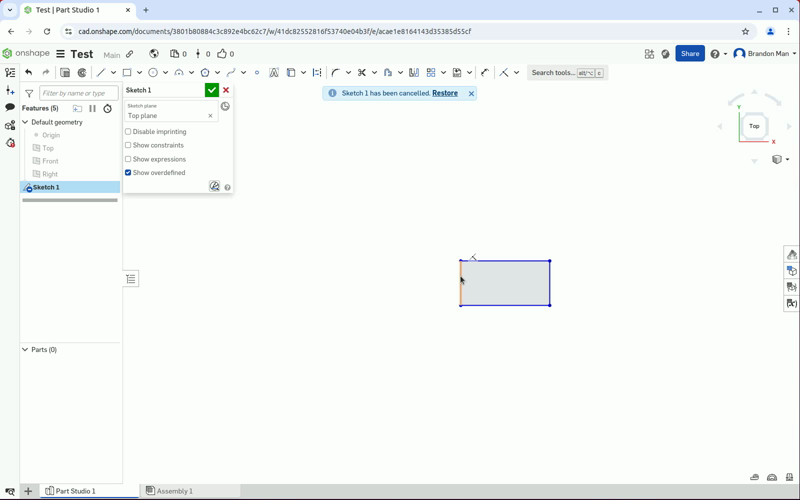
scroll(6)
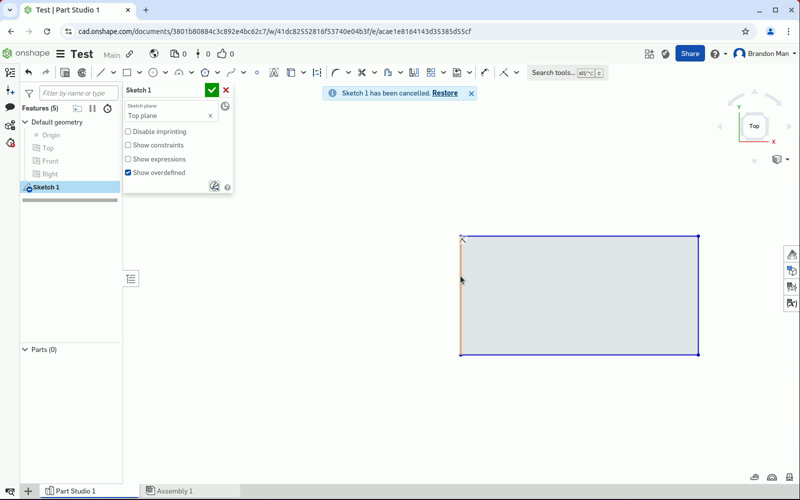
click(460, 275)
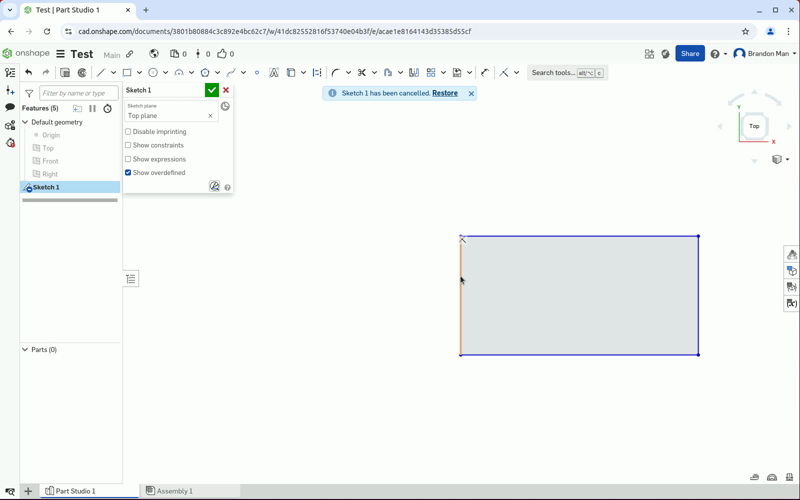
scroll(-6)
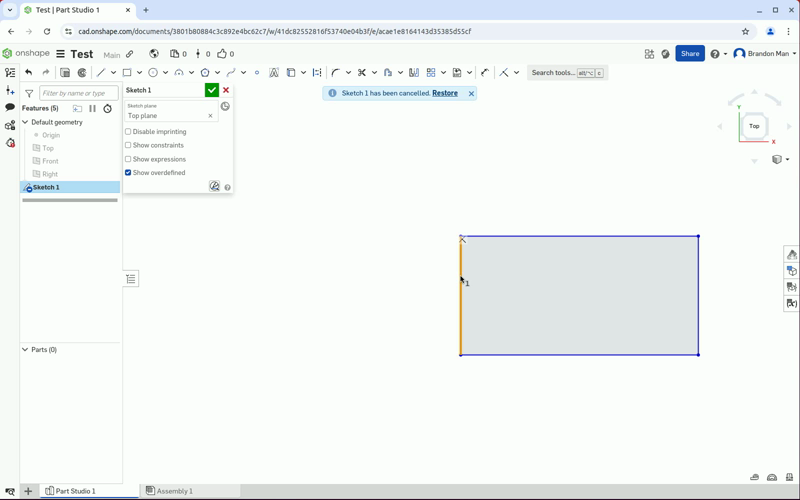
scroll(-6)
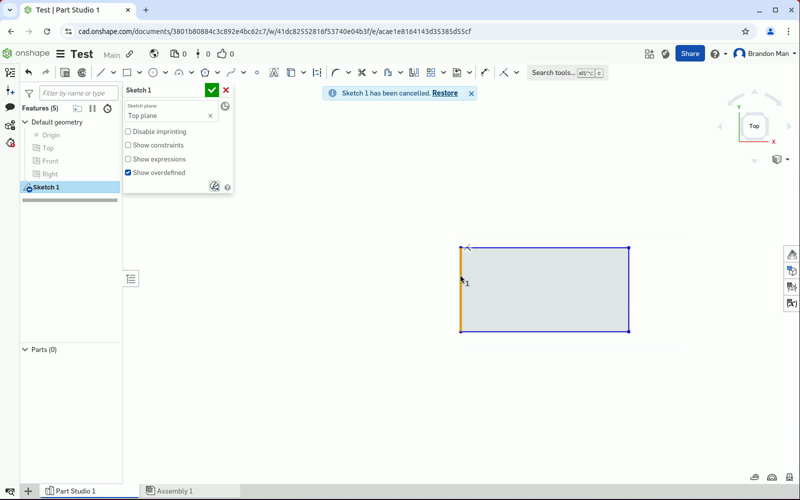
scroll(-6)
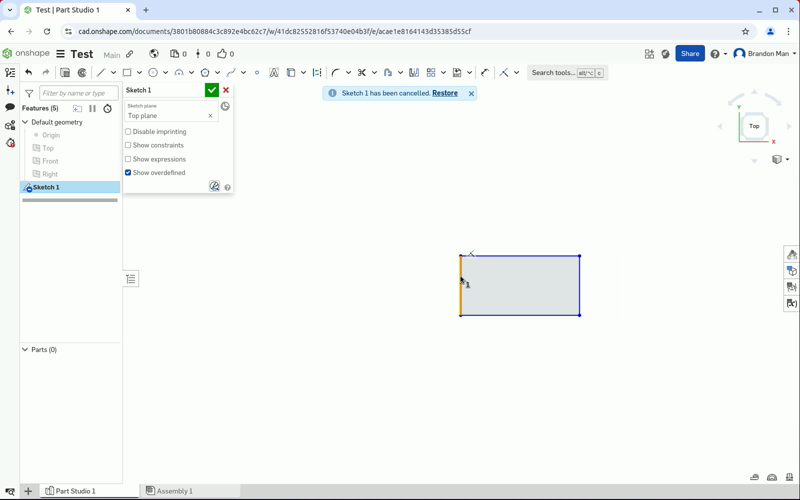
scroll(-6)
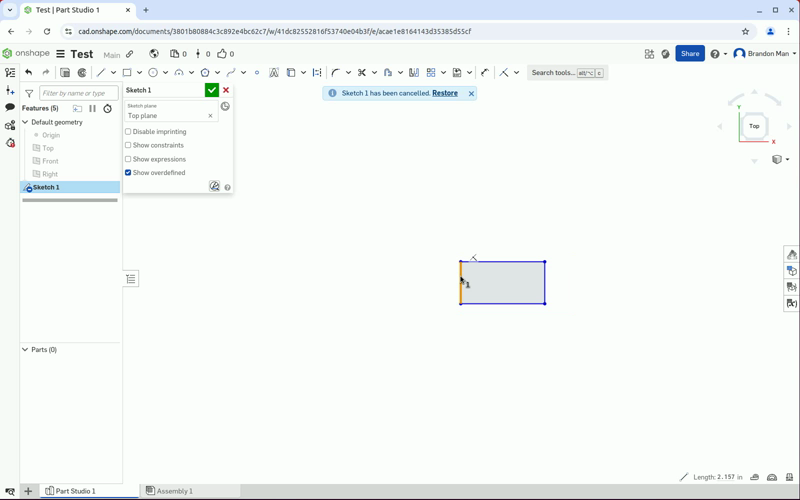
scroll(-6)
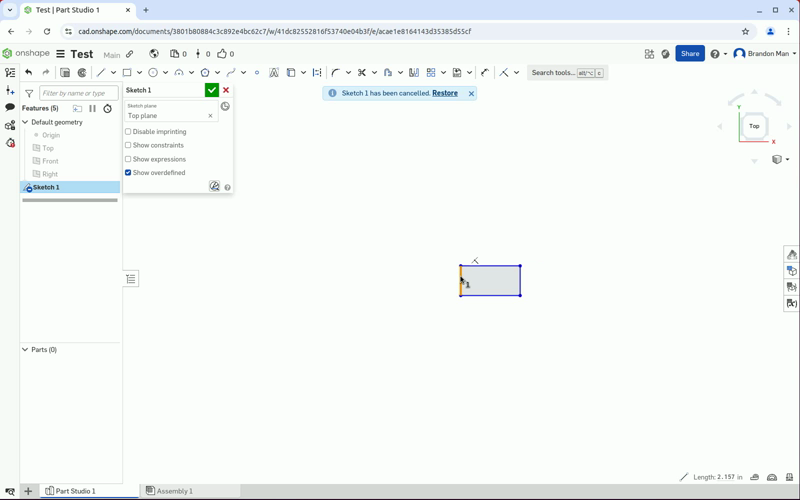
scroll(-6)
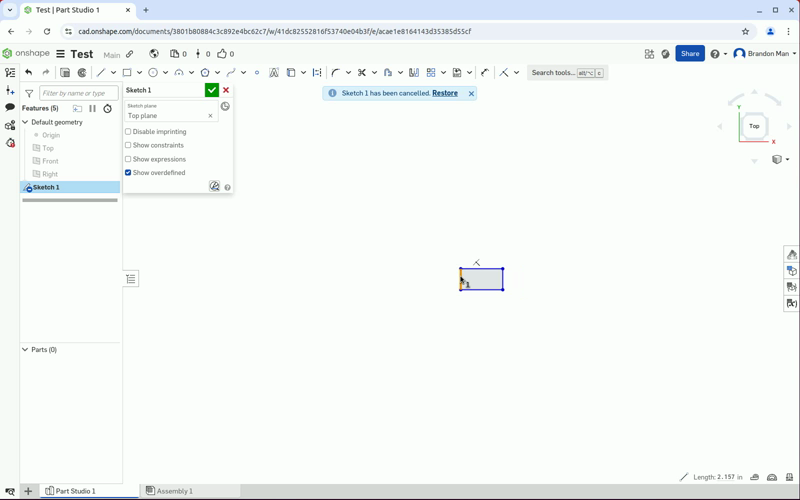
scroll(-6)
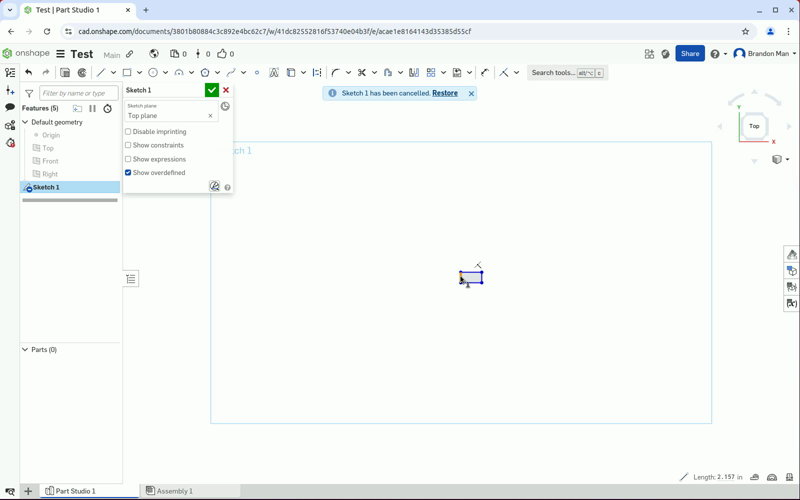
mouse_move(73, 352)
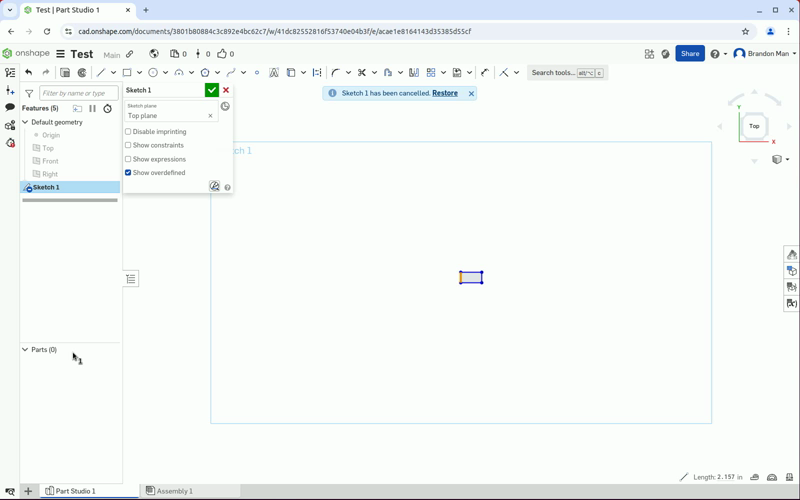
key(shift+y)
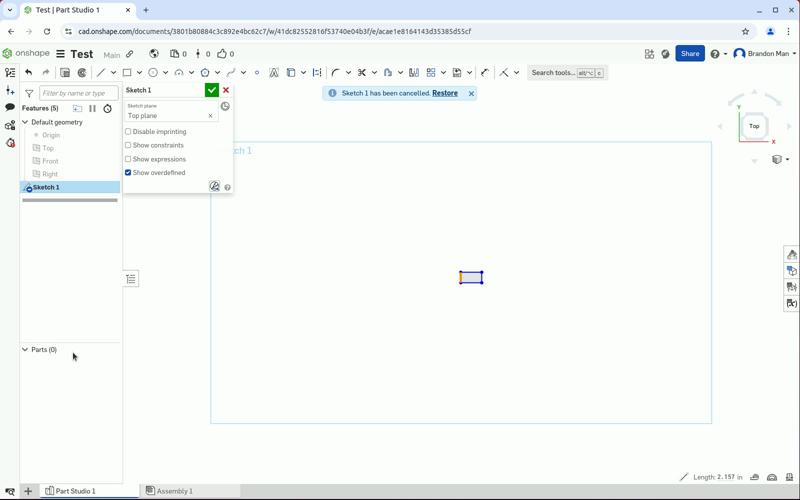
key(shift+e)
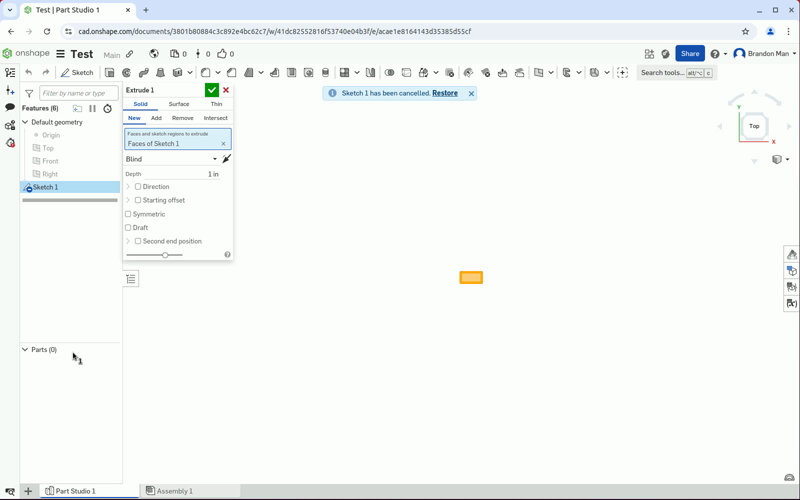
mouse_move(143, 106)
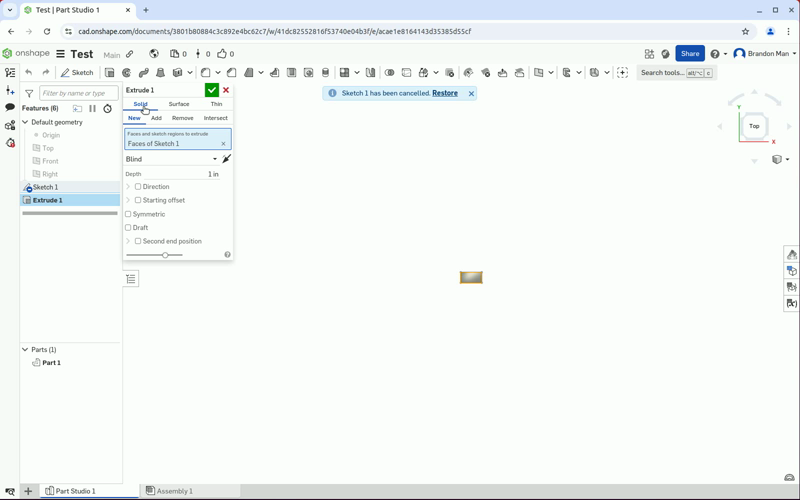
click(143, 106)
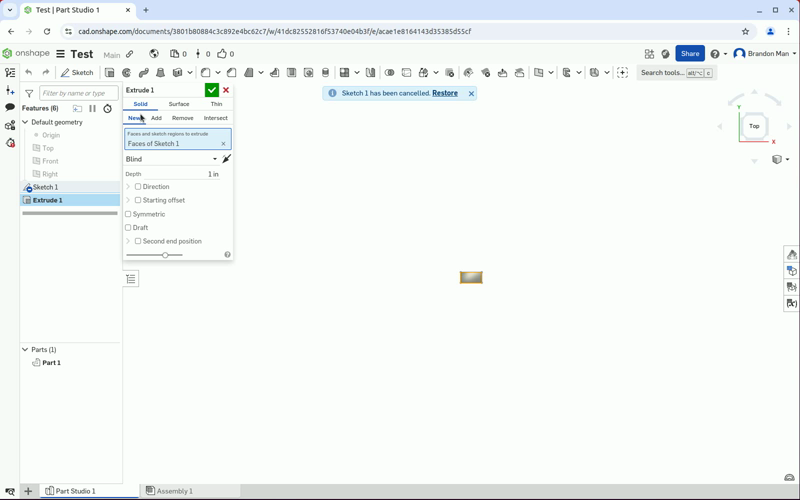
mouse_move(137, 120)
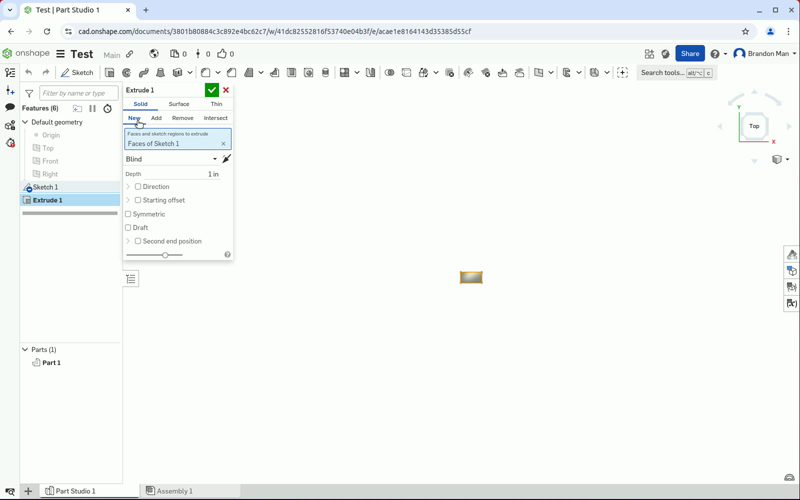
click(137, 120)
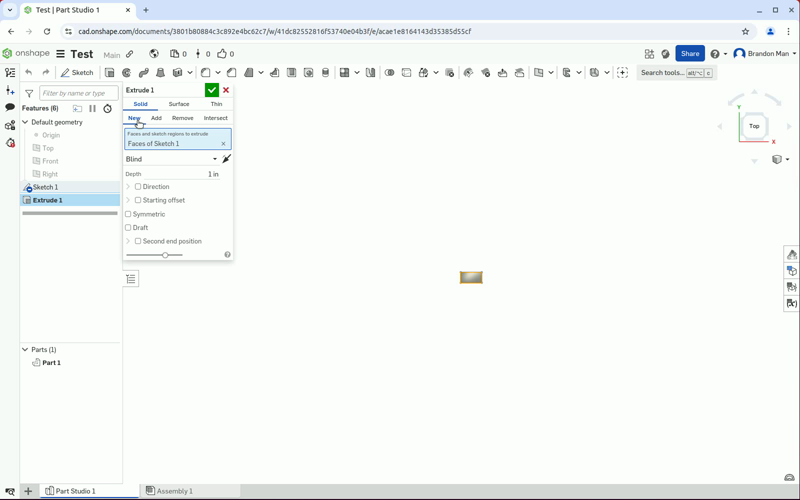
key(tab, 4)
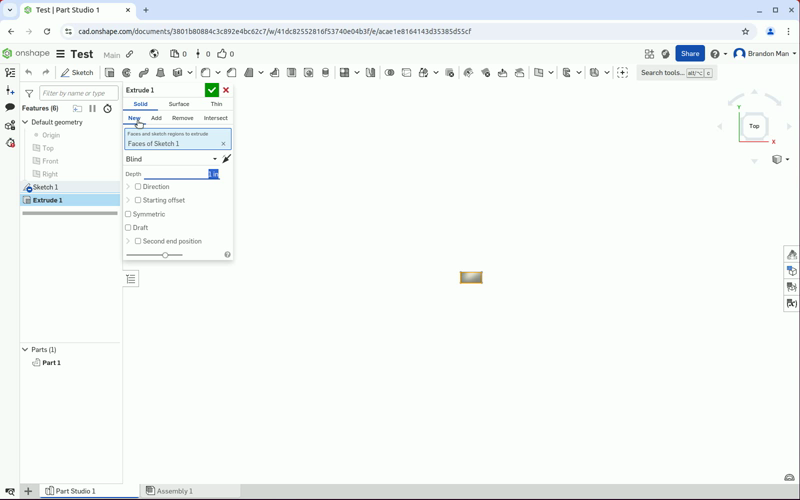
text(-6.258)
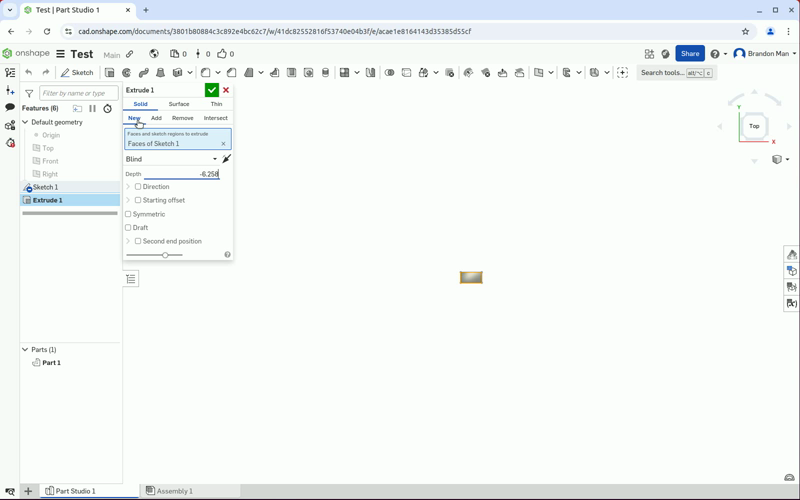
key(enter)
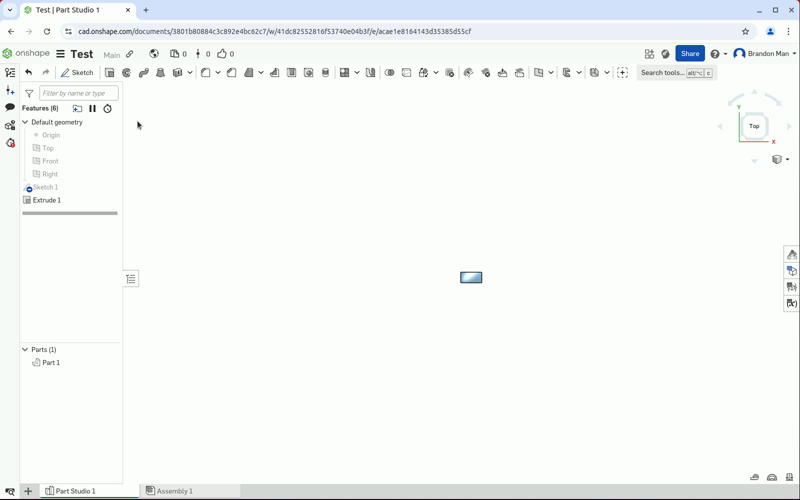
key(shift+h)
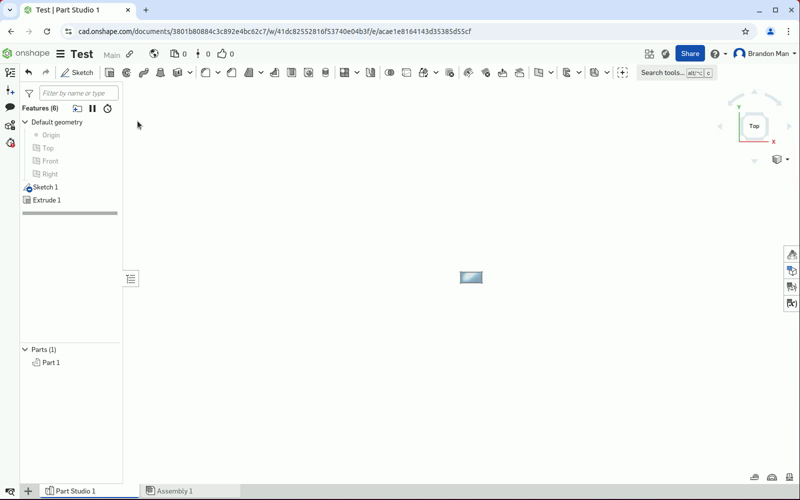
key(shift+h)
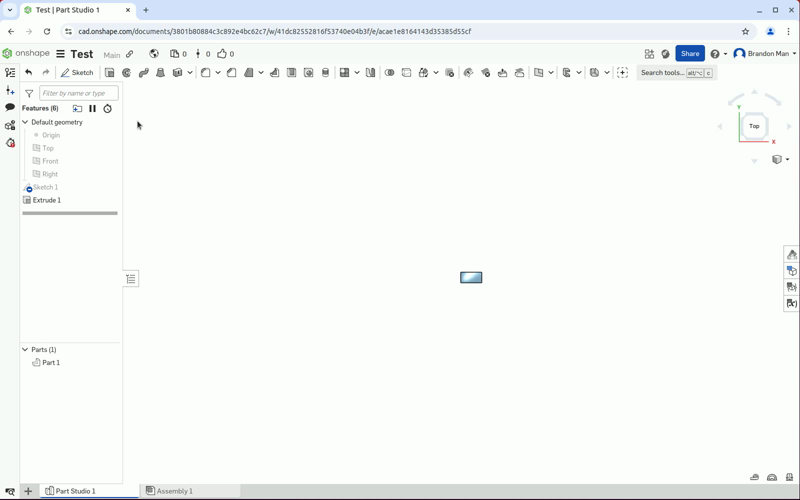
mouse_move(73, 189)
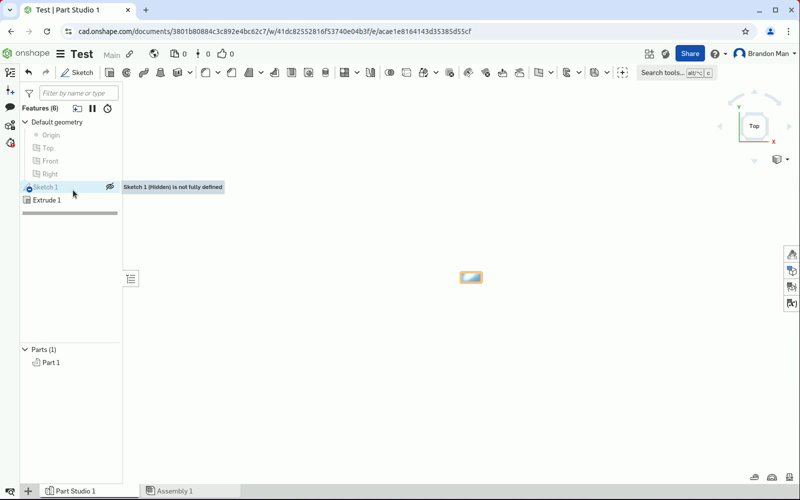
click(73, 189)
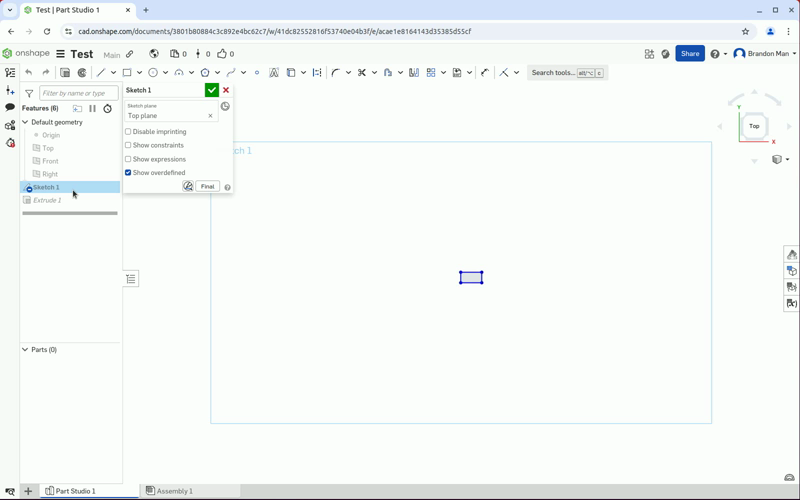
mouse_move(229, 92)
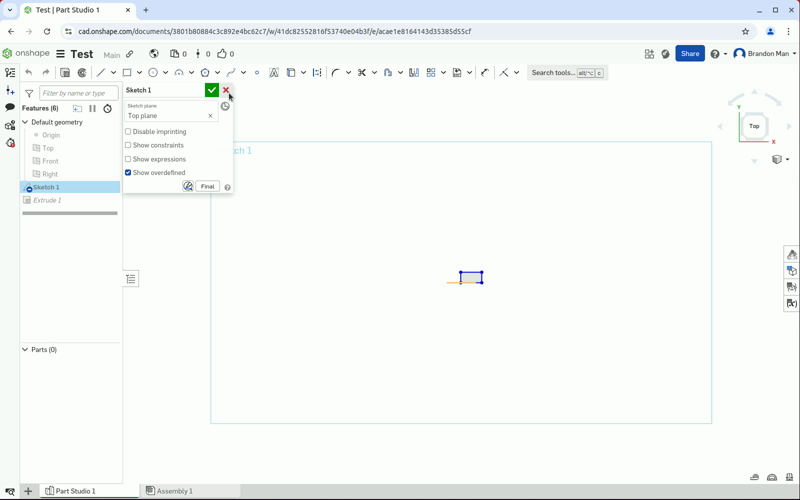
click(229, 92)
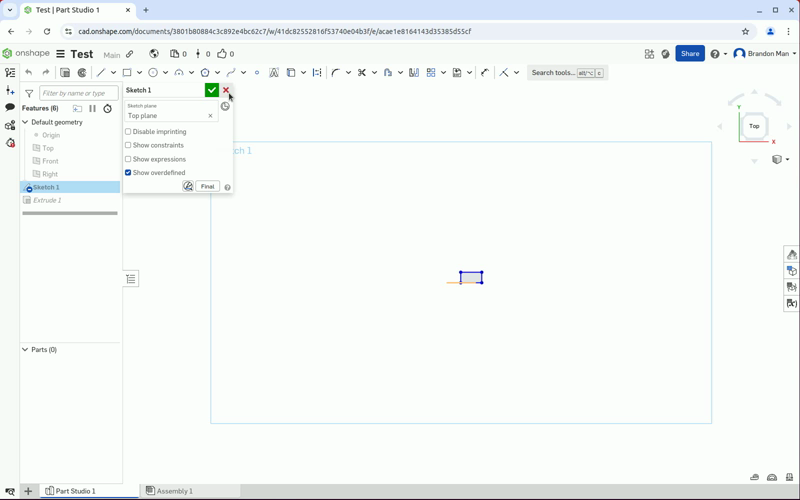
key(shift+s)
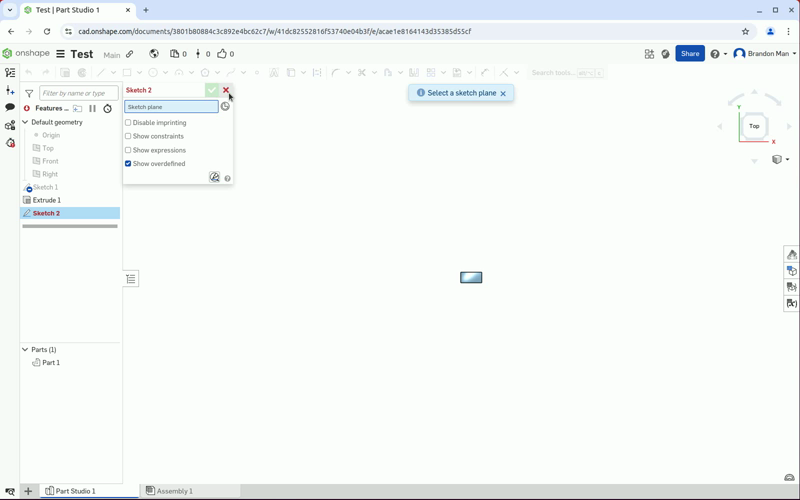
mouse_move(73, 150)
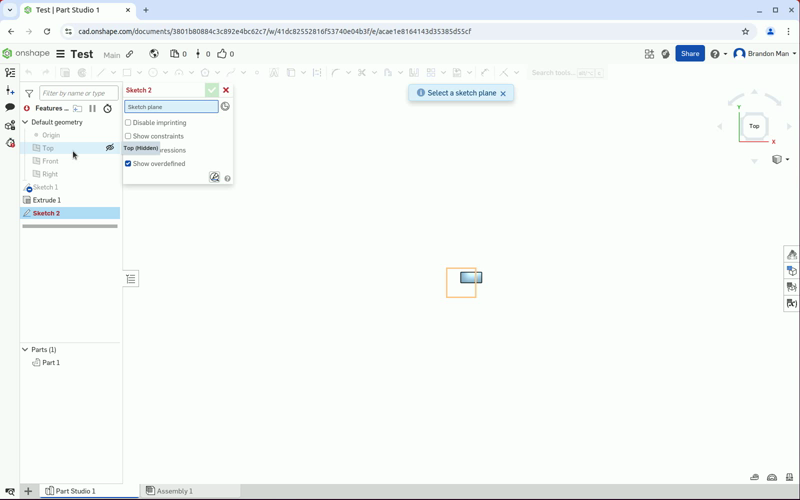
click(73, 150)
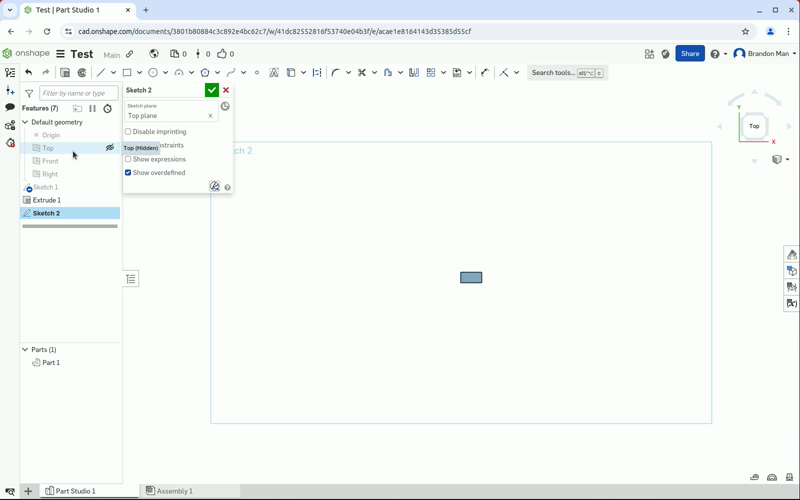
mouse_move(73, 352)
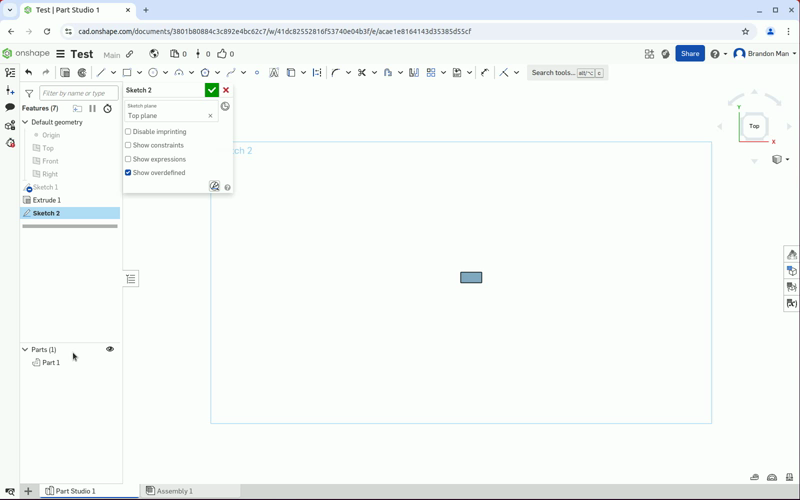
key(y)
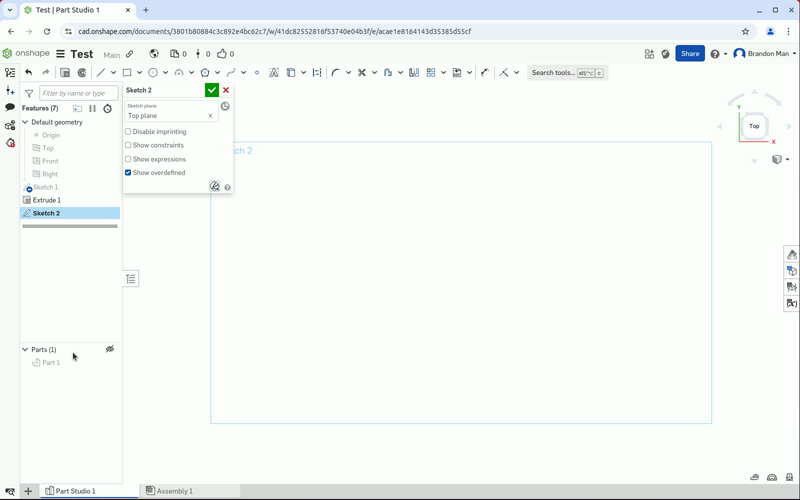
key(l)
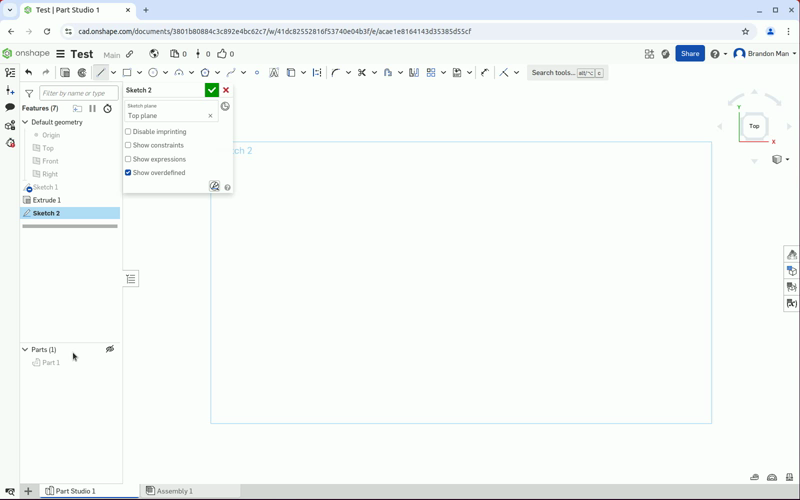
key_down(shift)
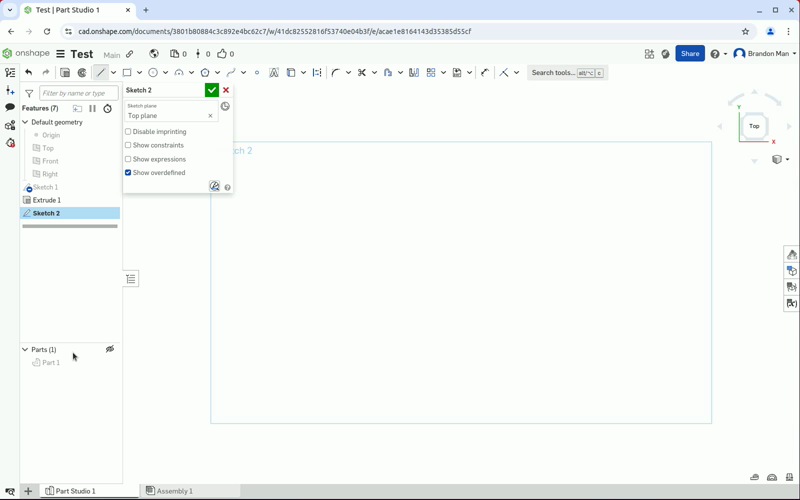
mouse_move(460, 241)
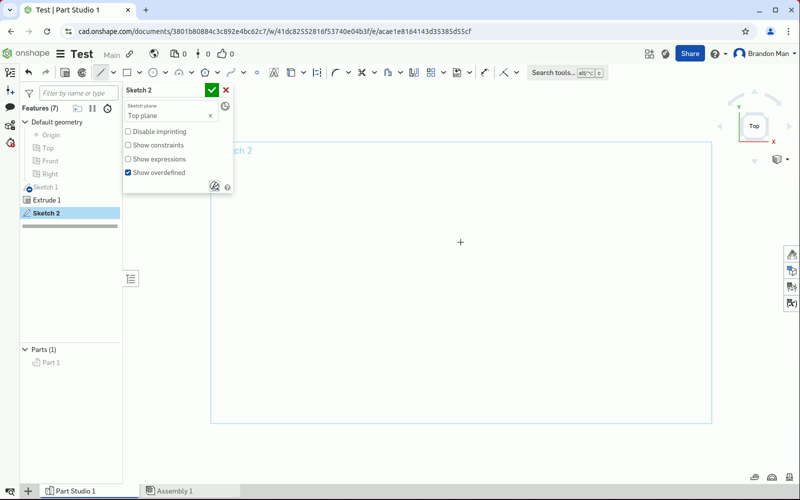
click(460, 241)
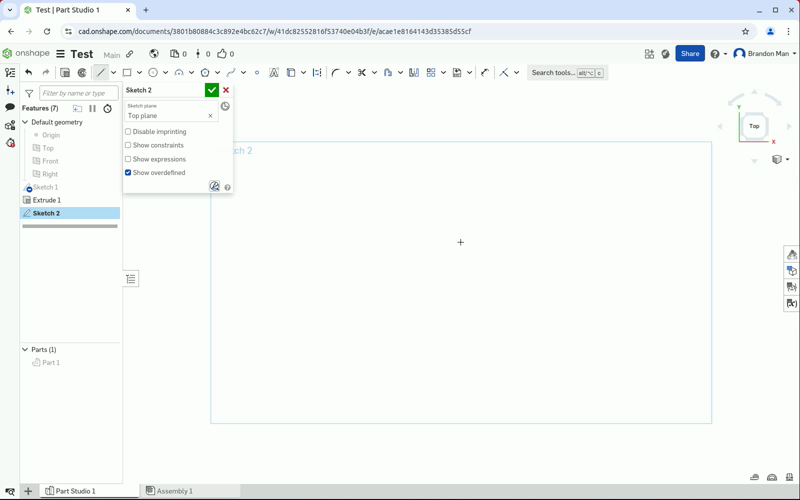
key_up(shift)
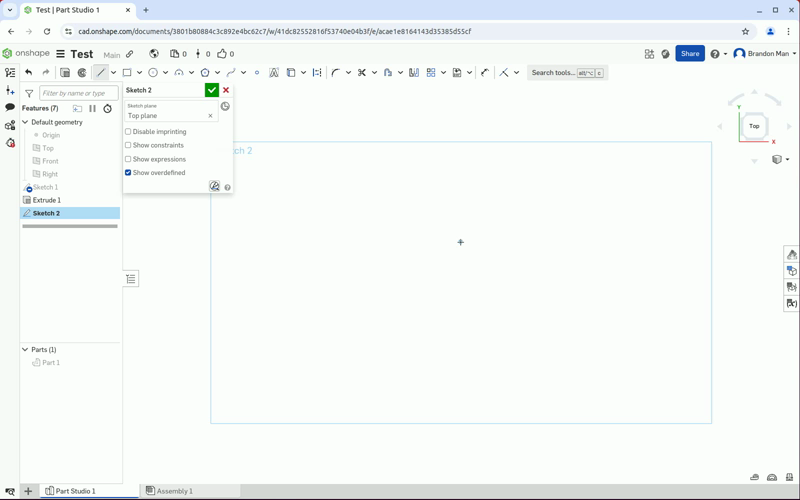
key_down(shift)
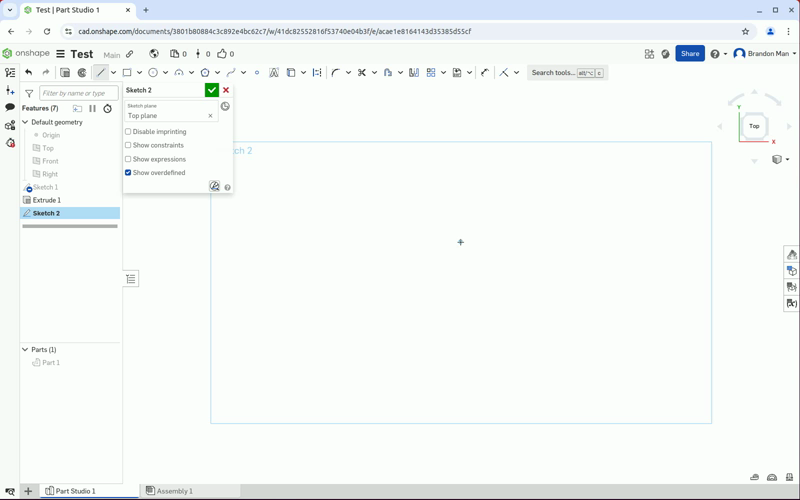
mouse_move(490, 241)
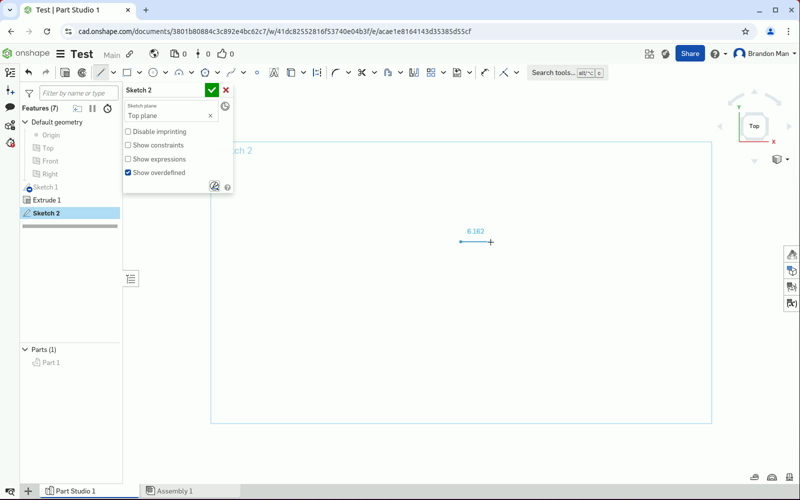
mouse_move(481, 241)
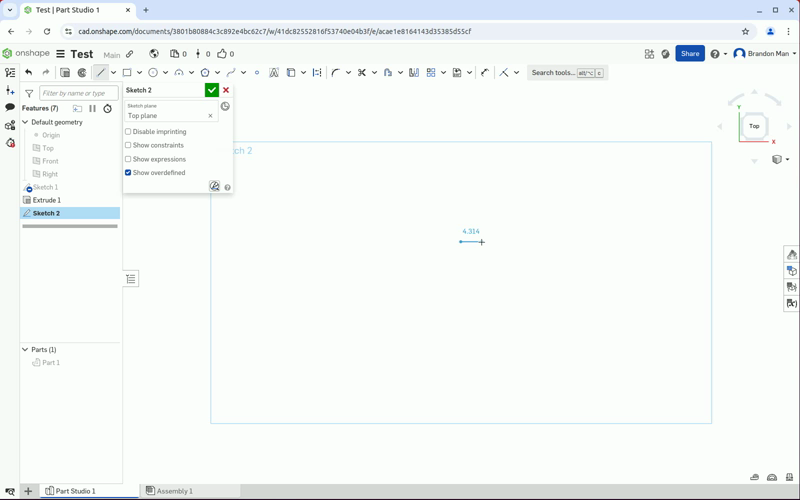
click(481, 241)
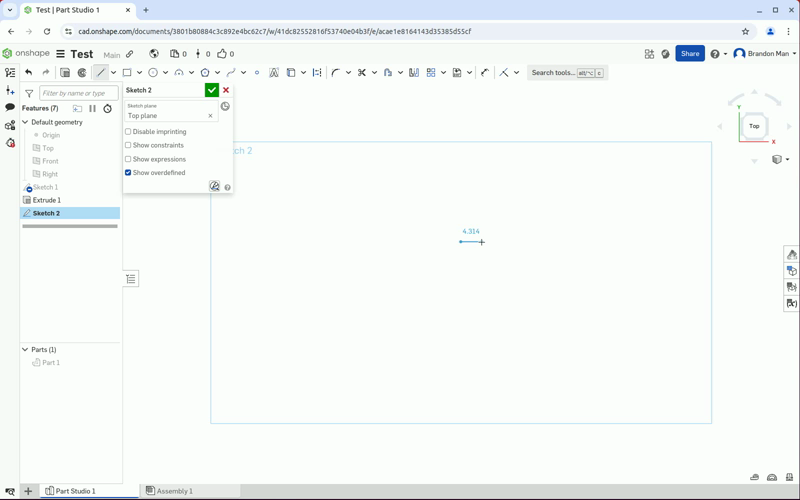
key_up(shift)
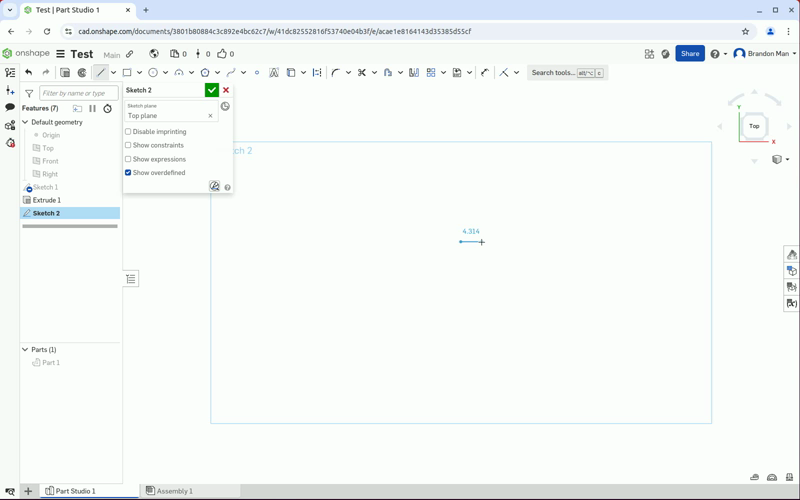
key_down(shift)
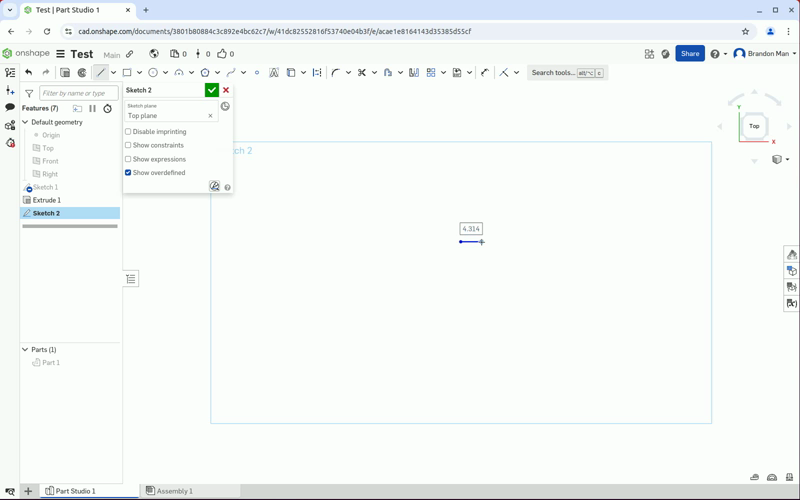
mouse_move(511, 241)
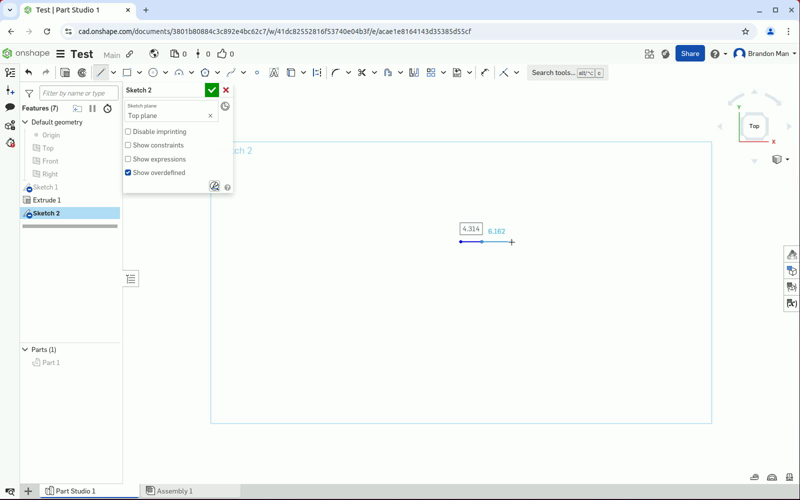
mouse_move(481, 231)
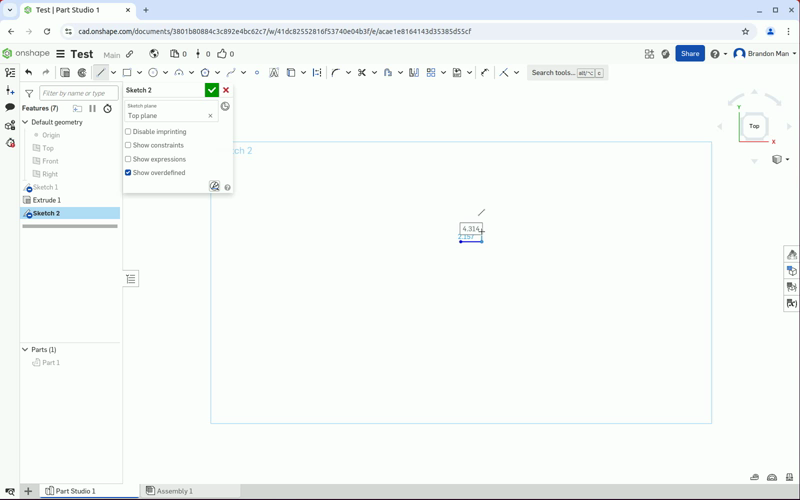
click(481, 231)
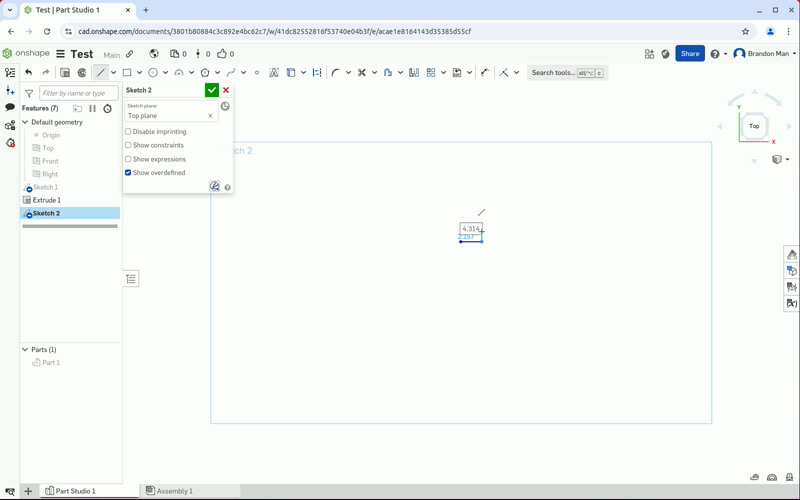
key_up(shift)
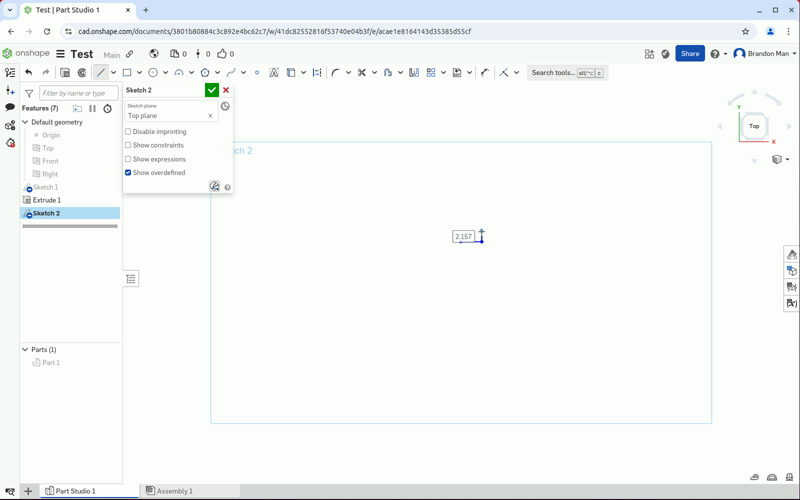
key_down(shift)
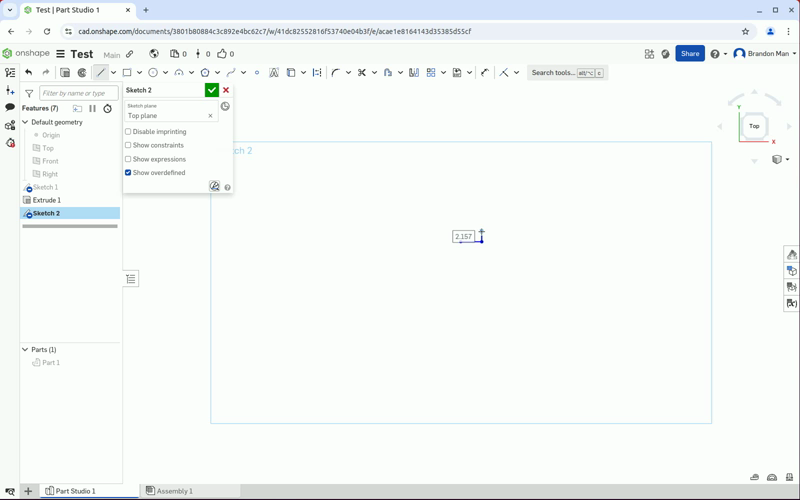
mouse_move(511, 231)
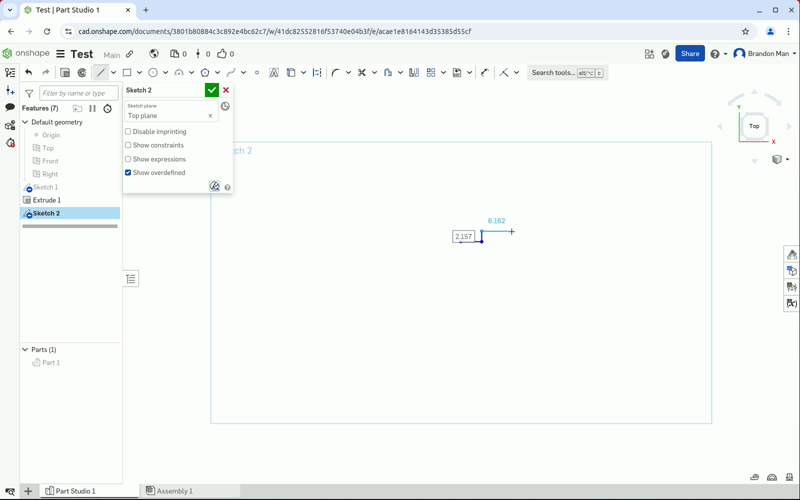
mouse_move(460, 231)
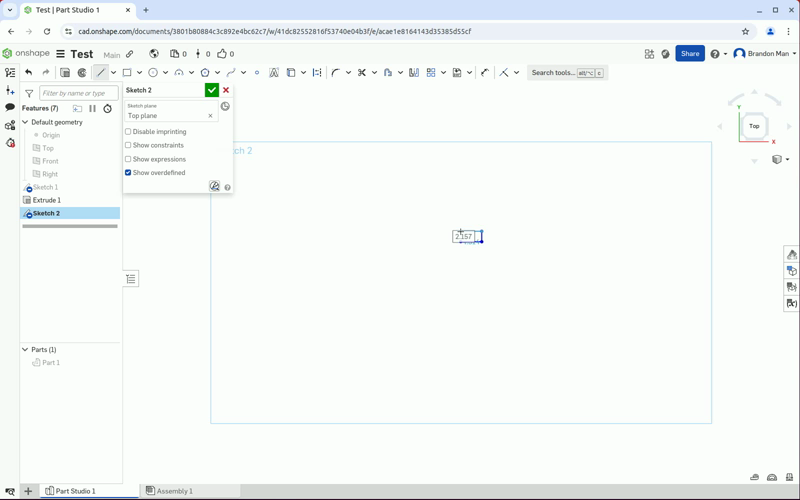
click(460, 231)
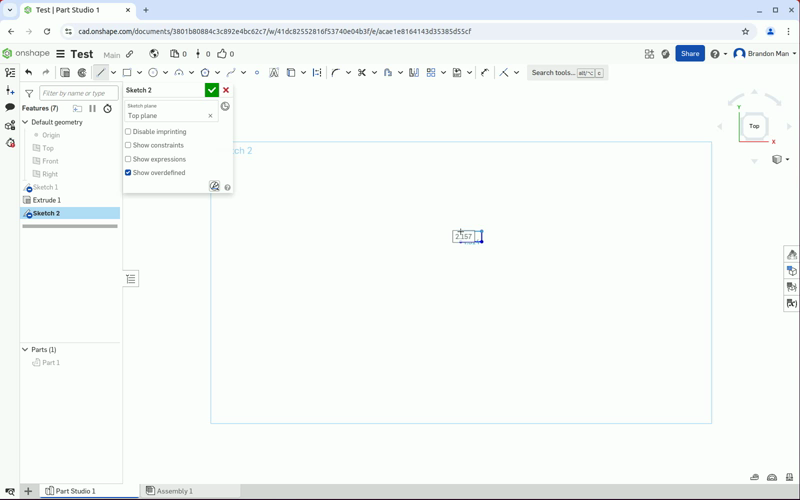
key_up(shift)
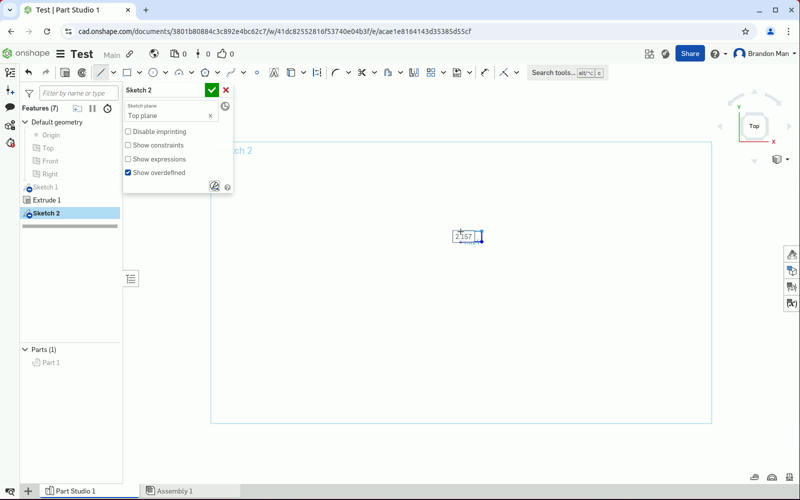
mouse_move(490, 231)
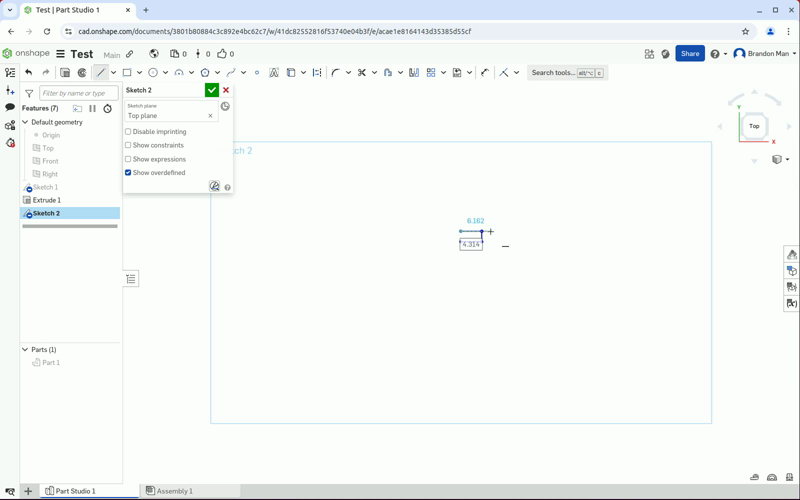
key_down(shift)
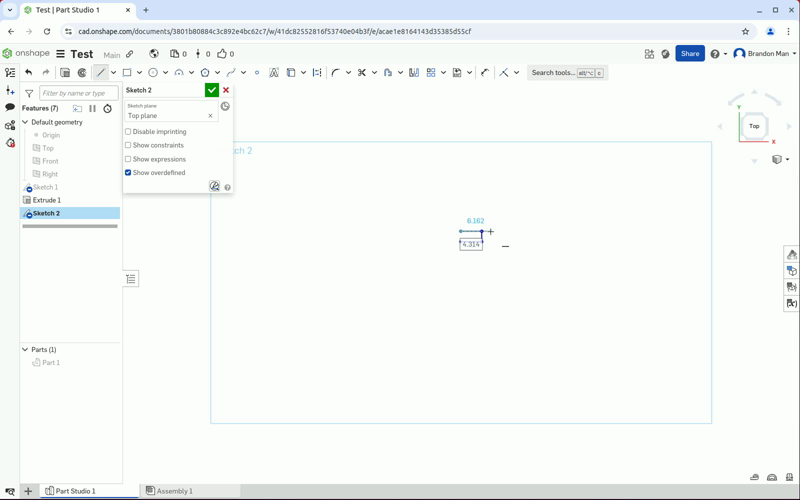
mouse_move(460, 241)
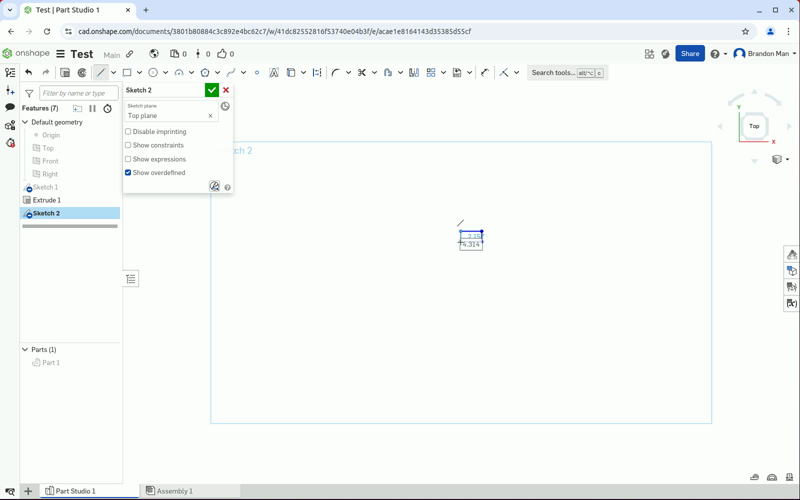
key_up(shift)
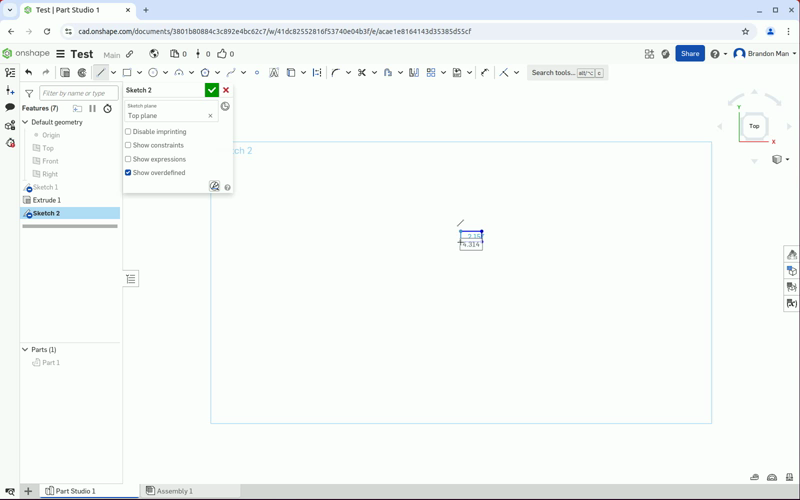
click(460, 241)
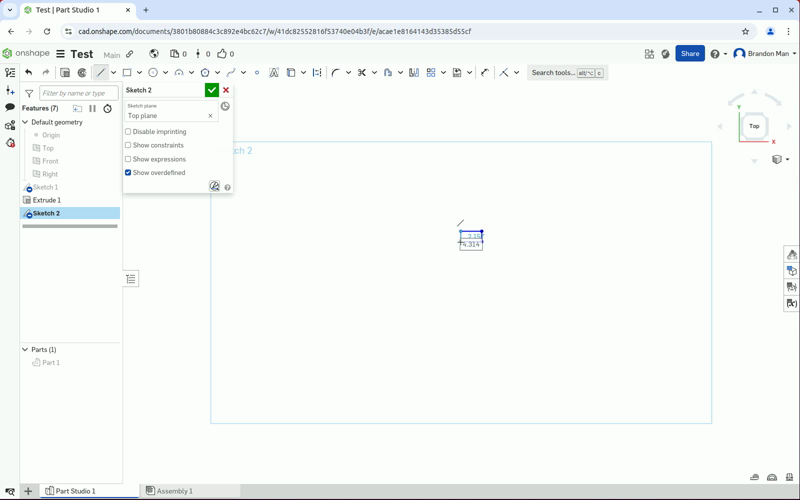
key(esc)
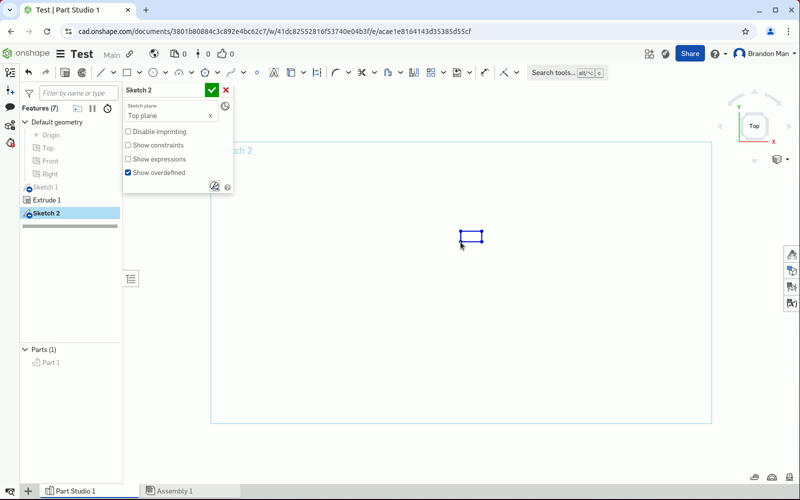
mouse_move(462, 234)
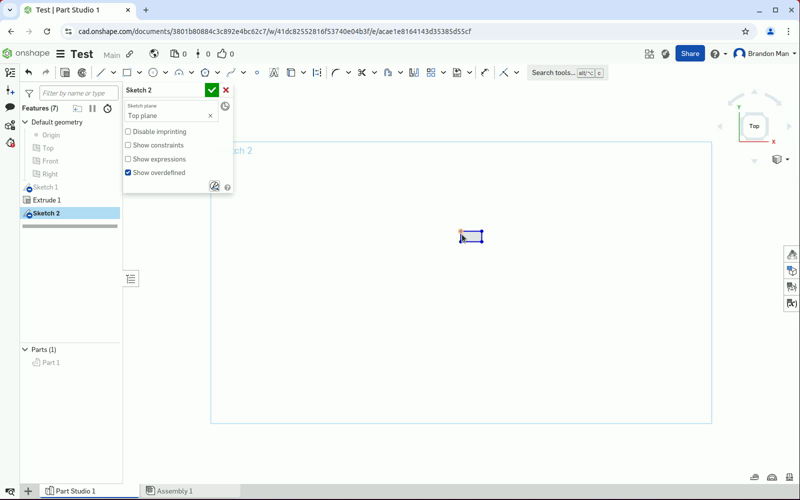
scroll(6)
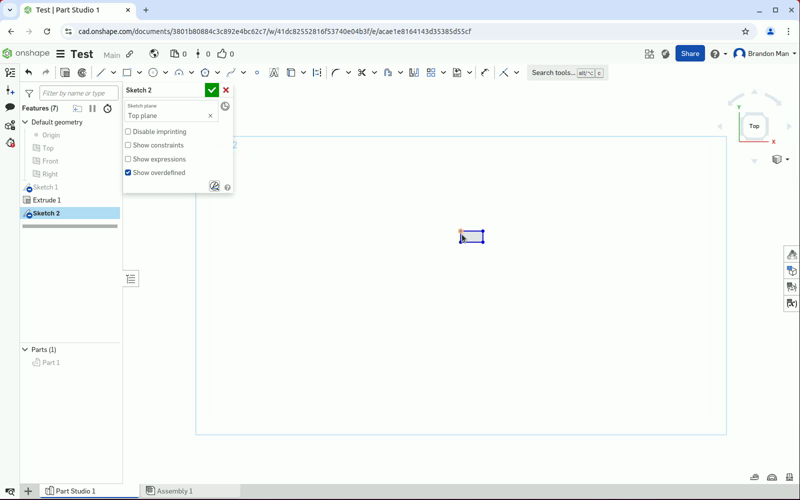
scroll(6)
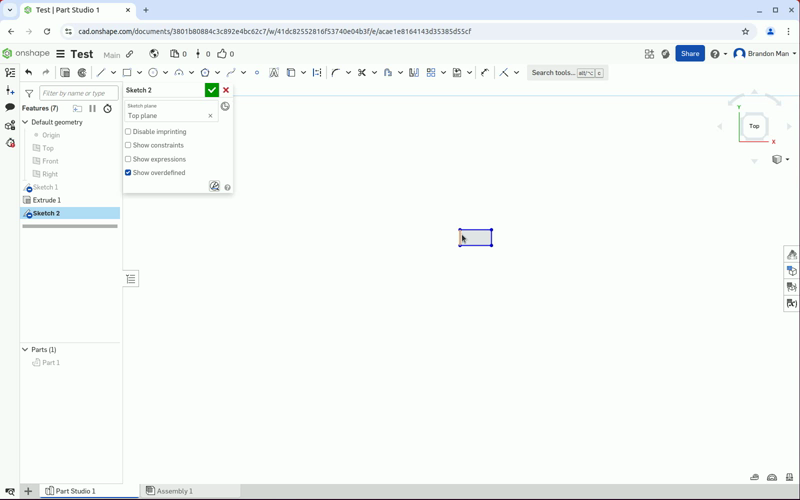
scroll(6)
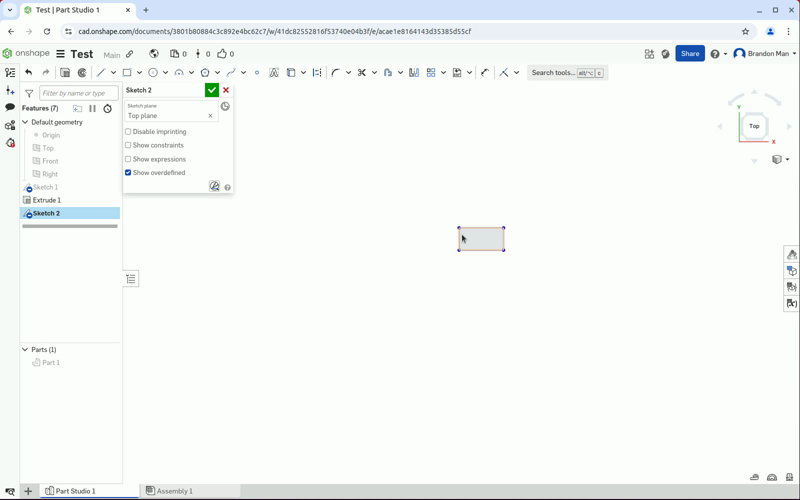
scroll(6)
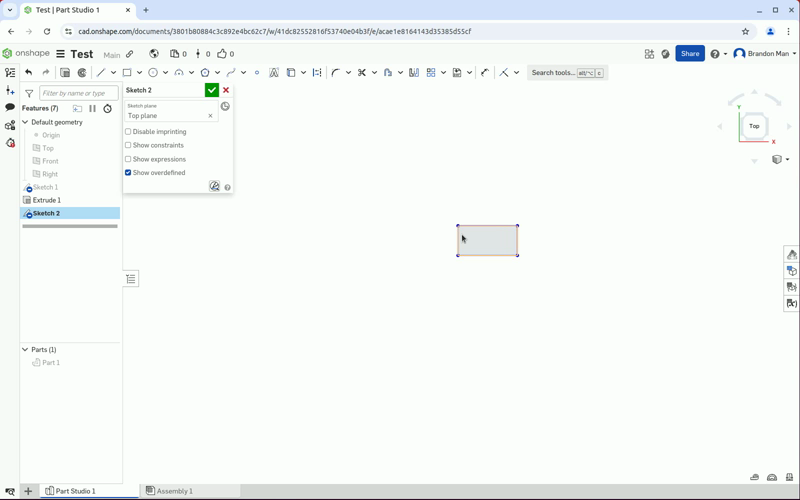
scroll(6)
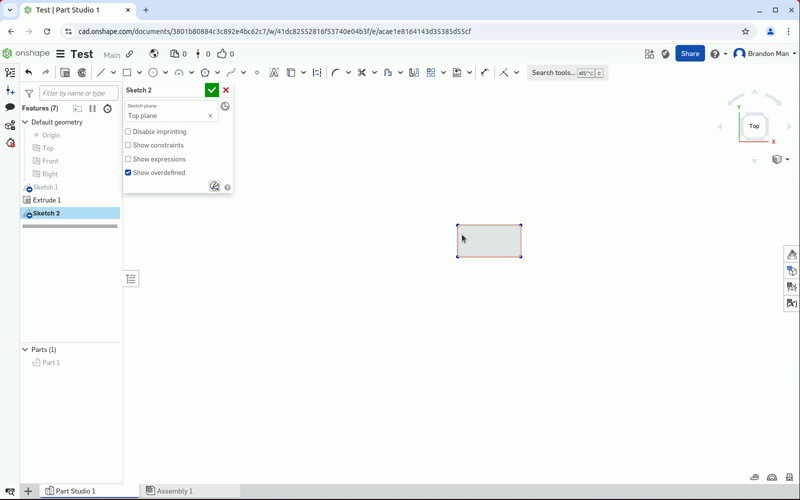
scroll(6)
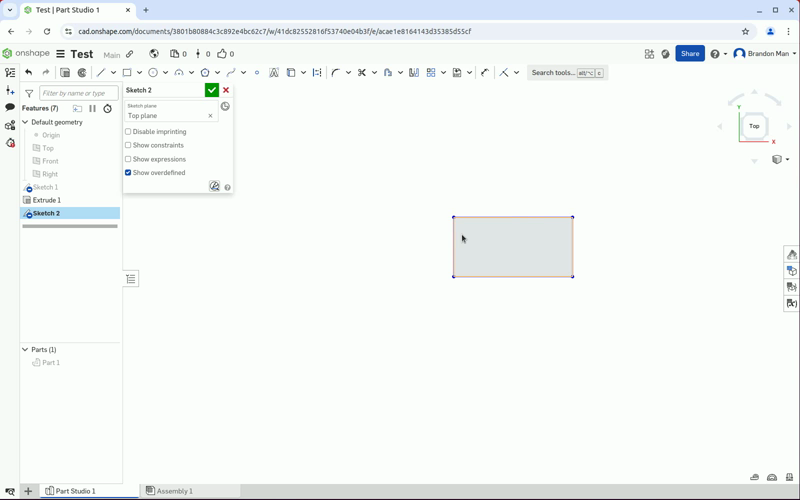
scroll(6)
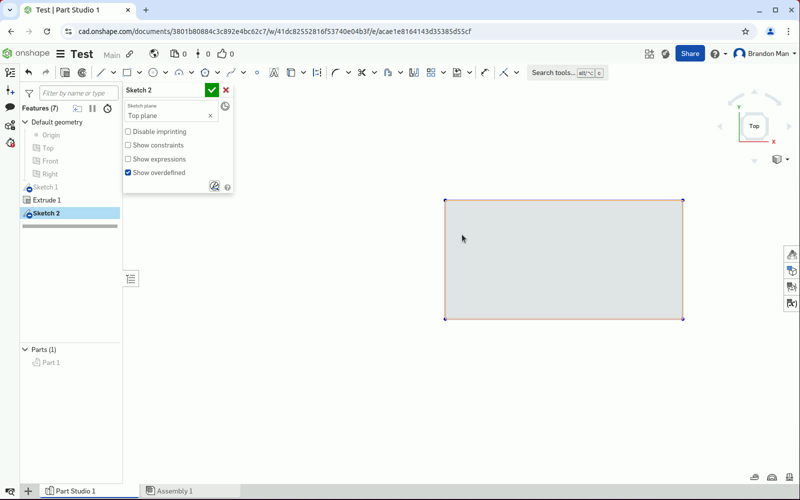
click(462, 234)
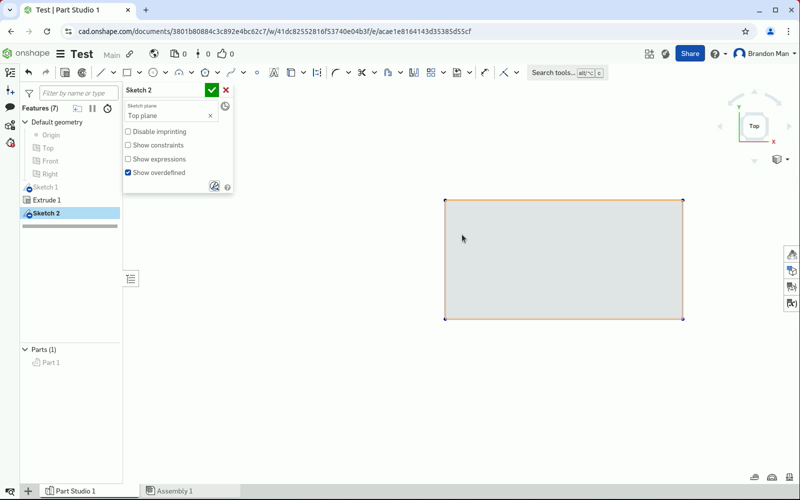
scroll(-6)
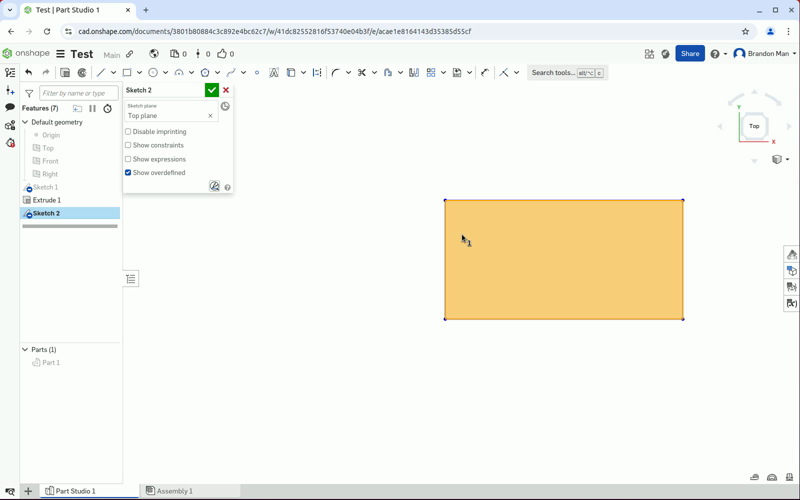
scroll(-6)
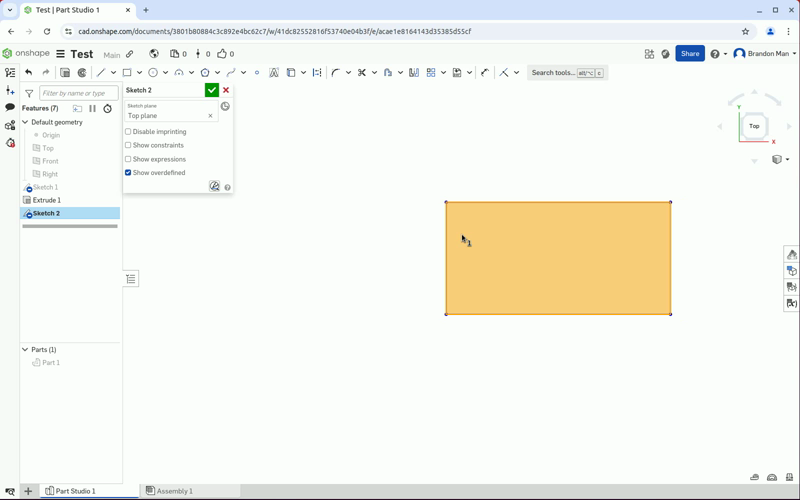
scroll(-6)
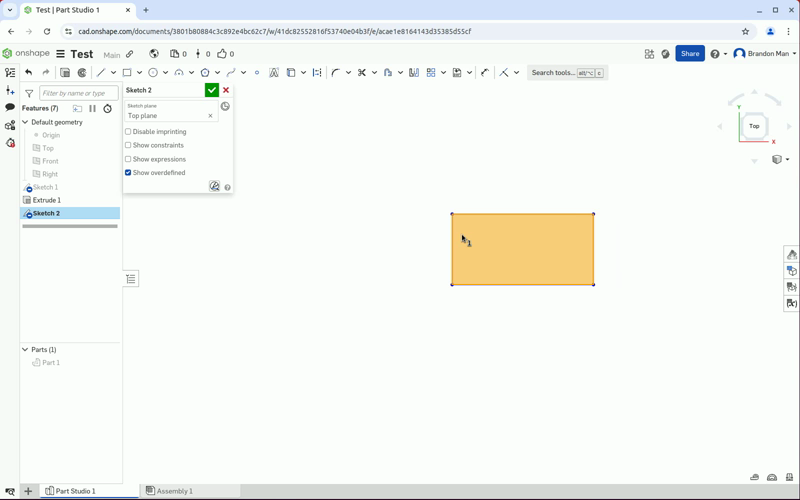
scroll(-6)
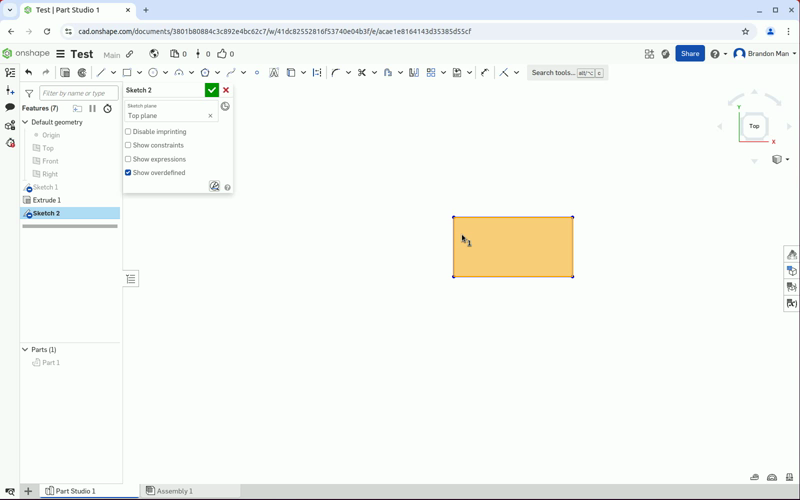
scroll(-6)
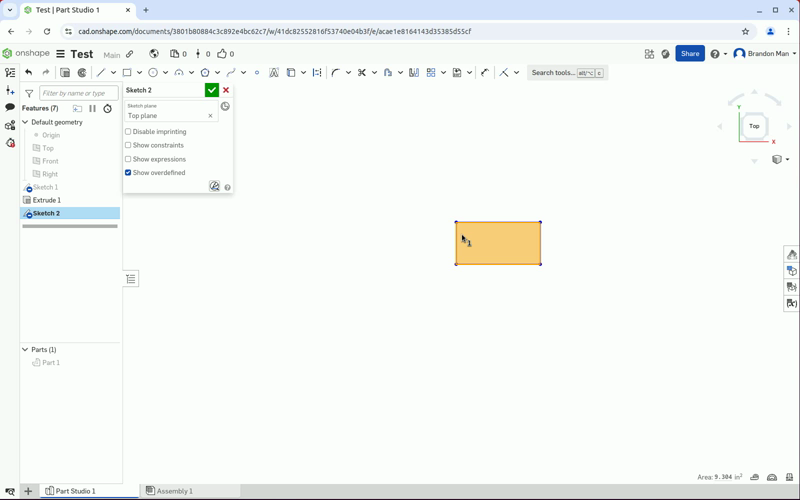
scroll(-6)
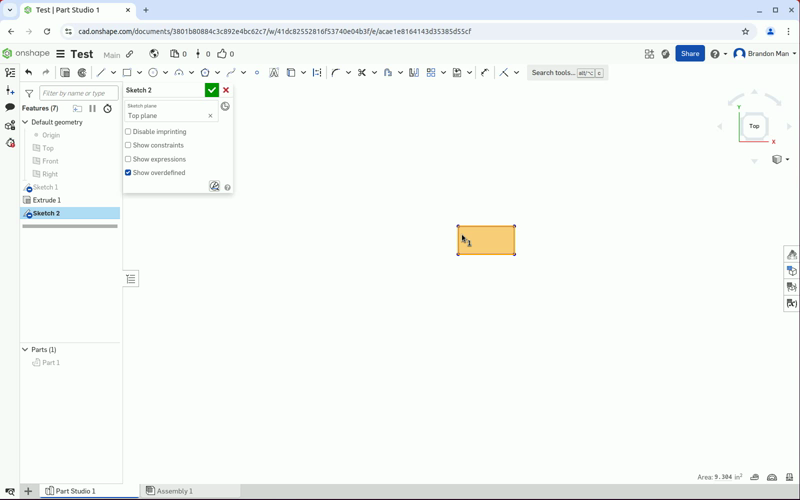
scroll(-6)
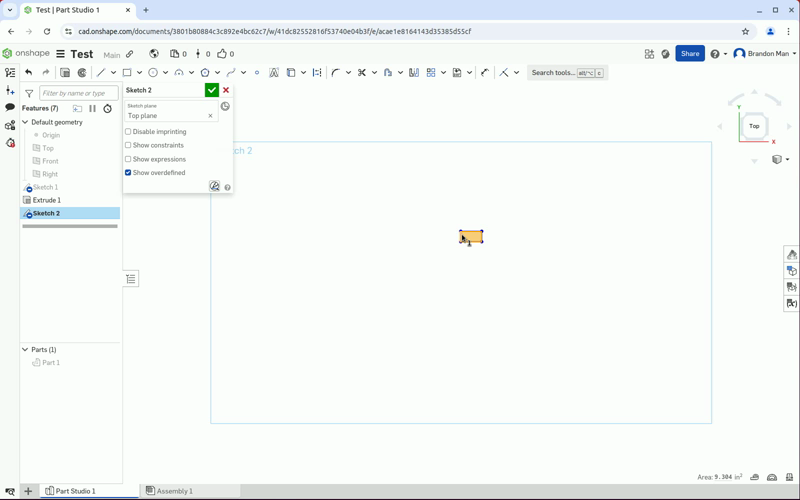
mouse_move(73, 352)
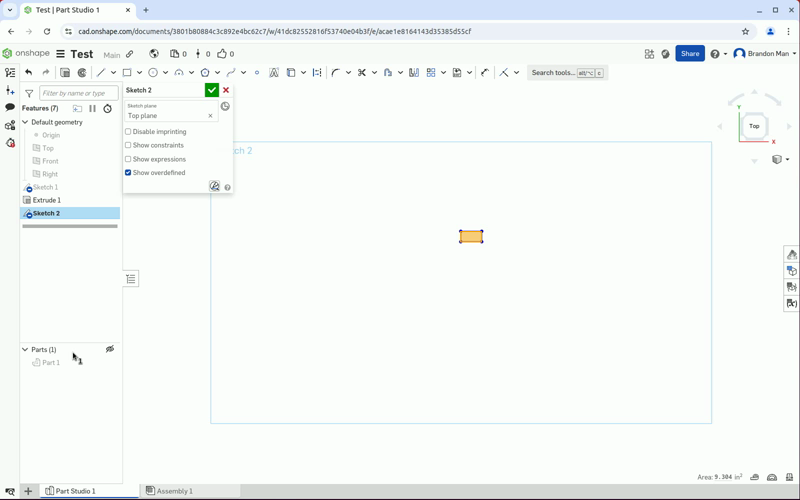
key(shift+y)
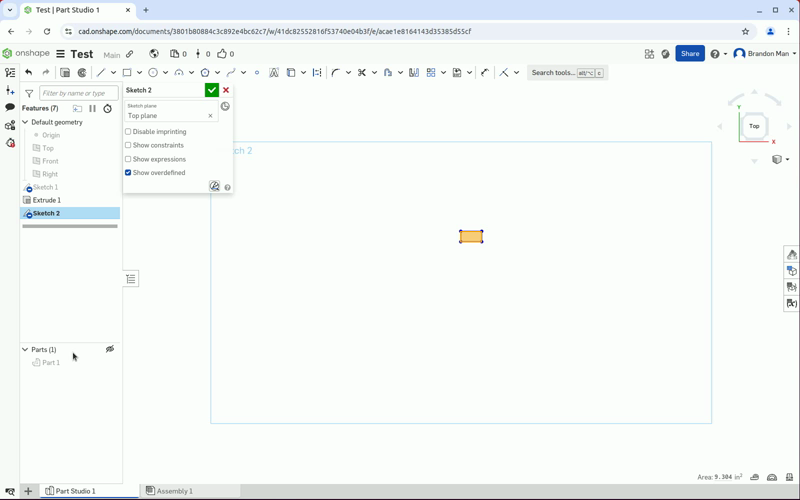
key(shift+e)
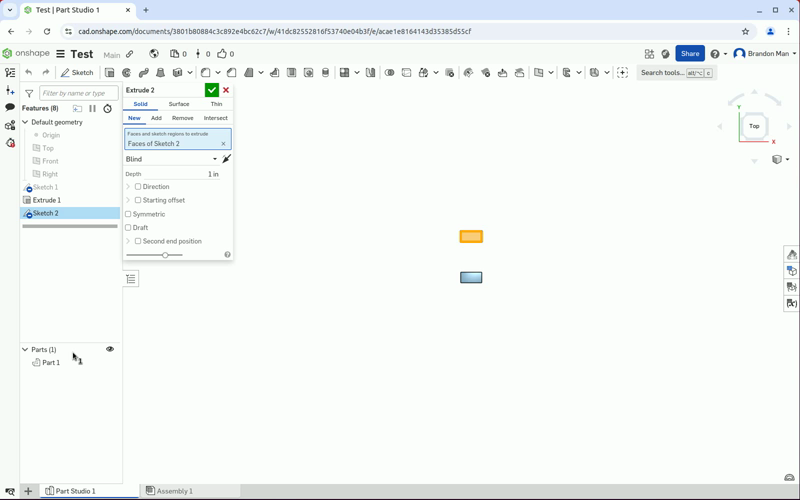
mouse_move(143, 106)
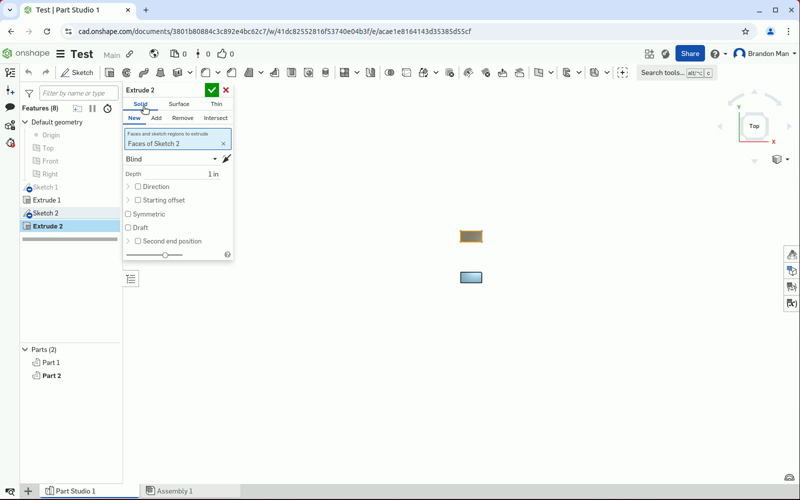
click(143, 106)
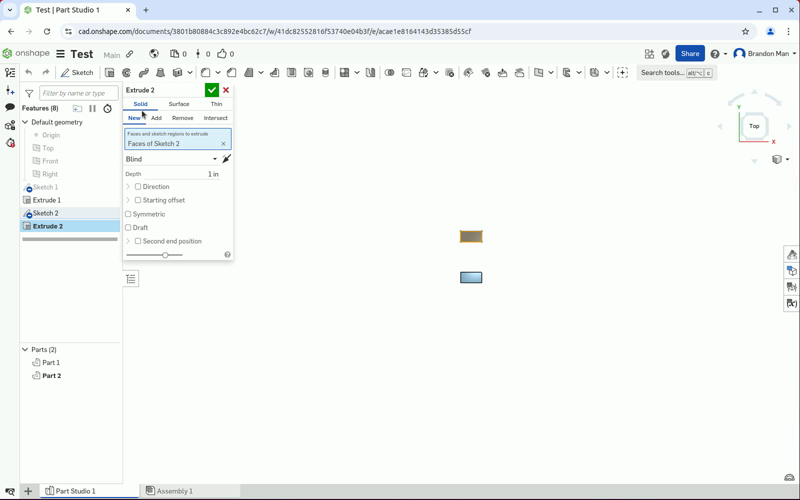
mouse_move(137, 120)
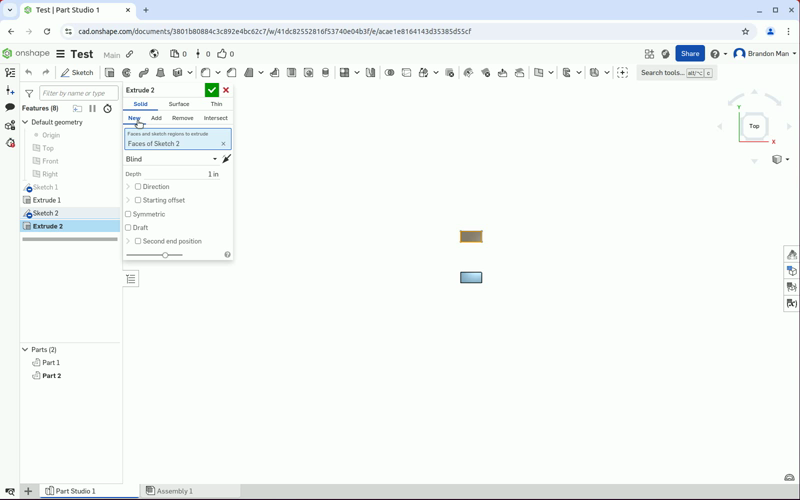
click(137, 120)
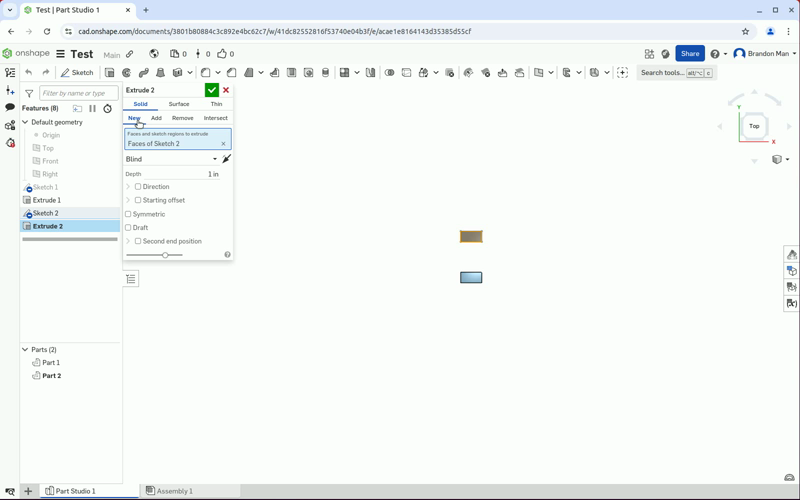
key(tab, 4)
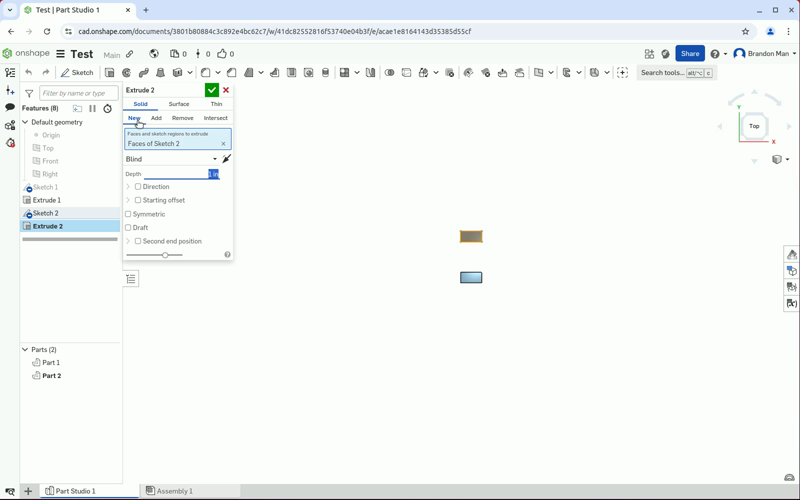
text(-6.258)
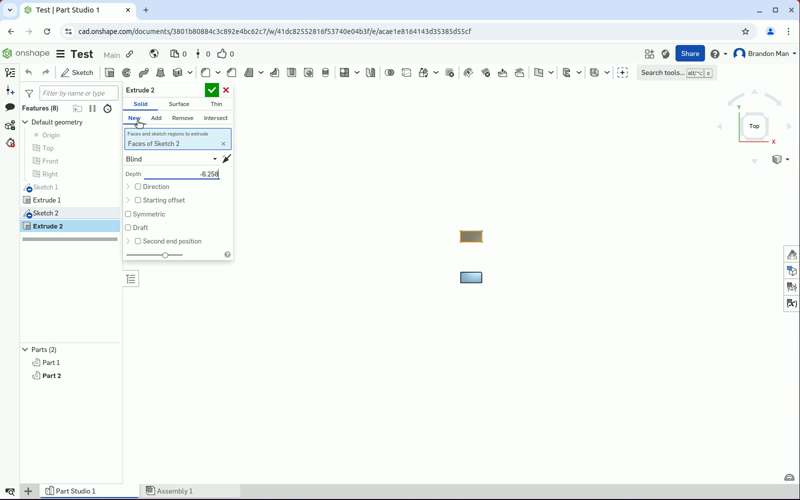
key(enter)
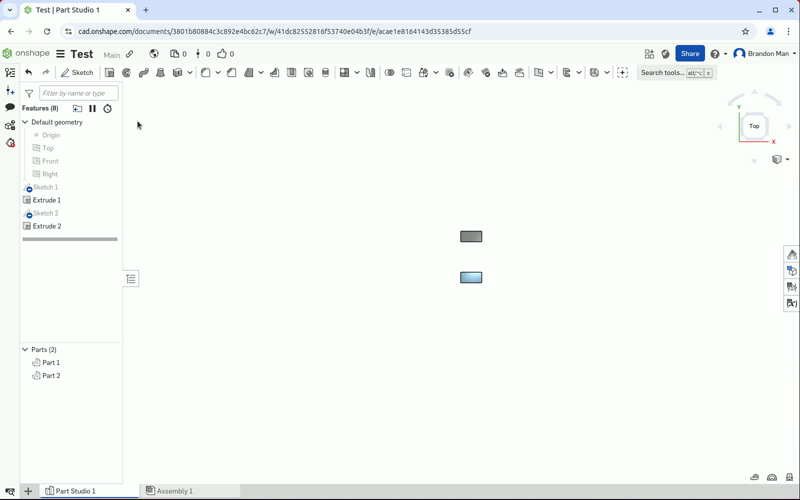
key(shift+h)
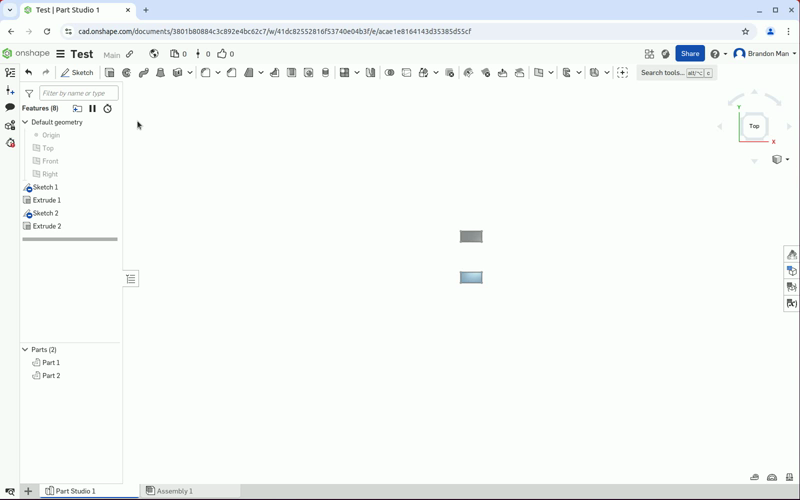
key(shift+h)
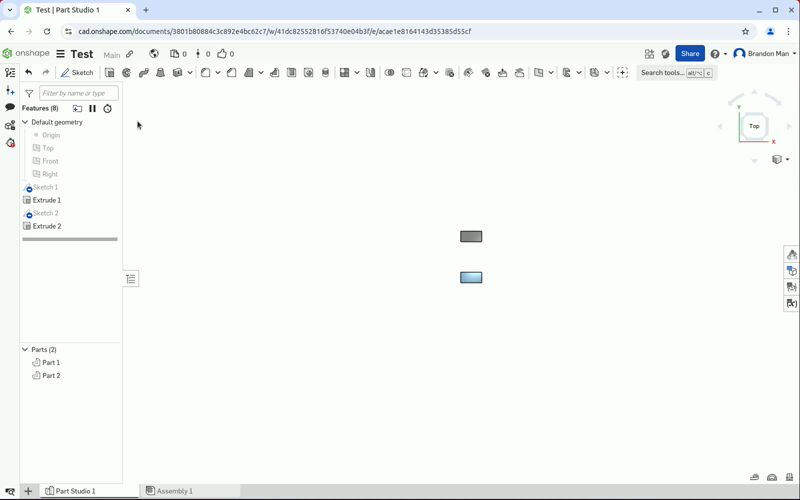
mouse_move(73, 189)
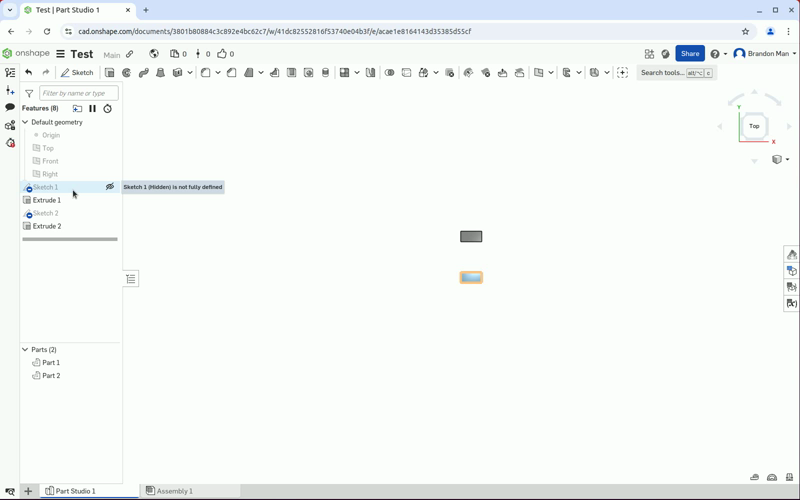
click(73, 189)
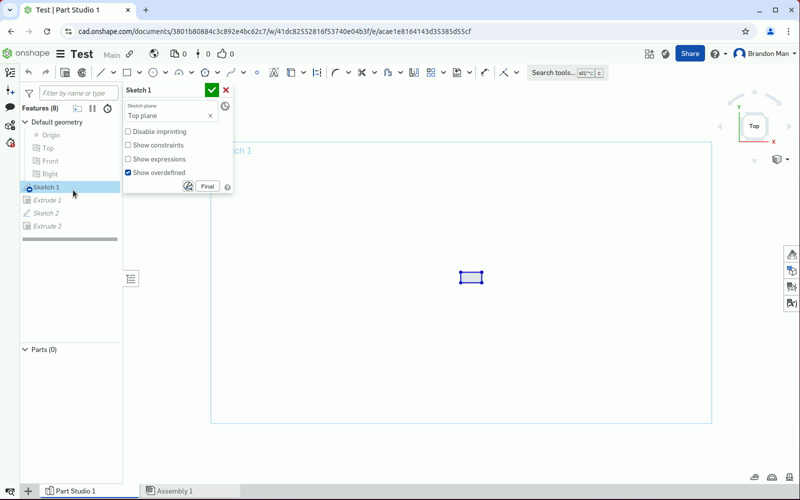
mouse_move(229, 92)
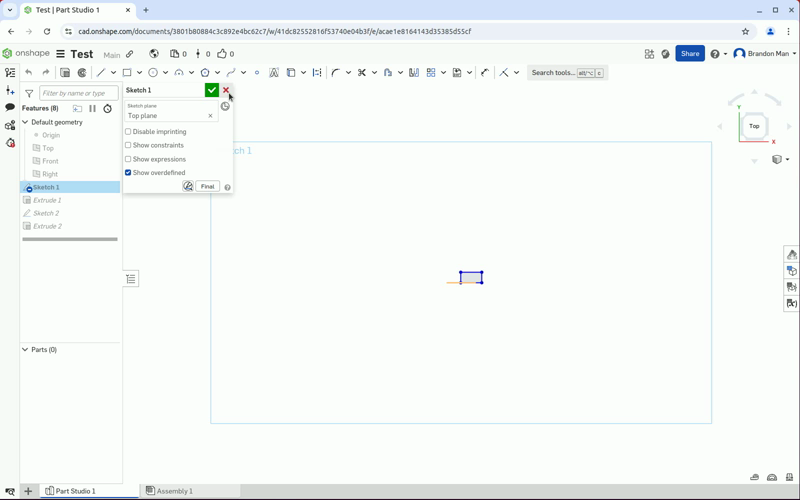
click(229, 92)
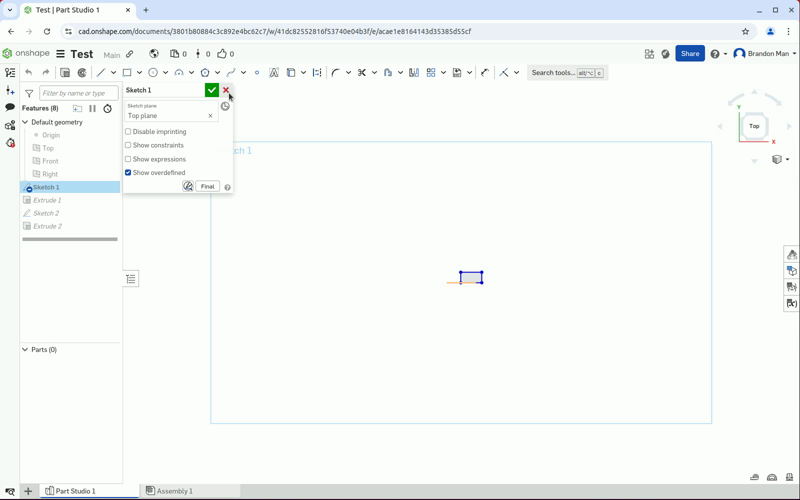
key(shift+s)
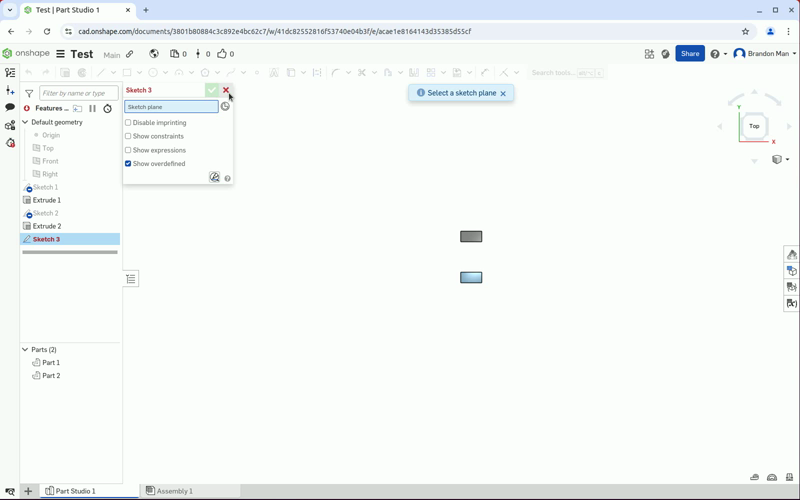
mouse_move(73, 150)
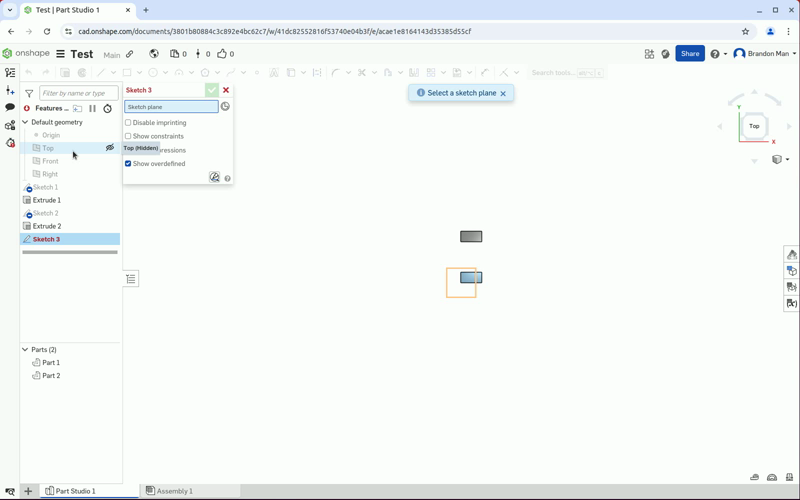
click(73, 150)
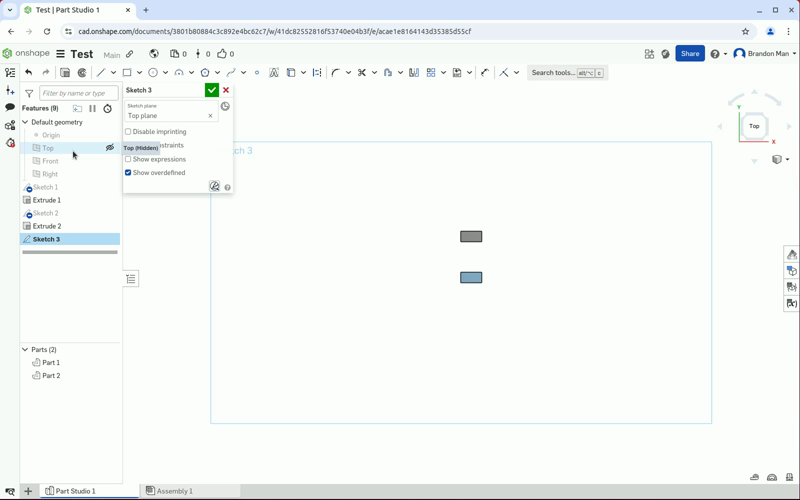
mouse_move(73, 352)
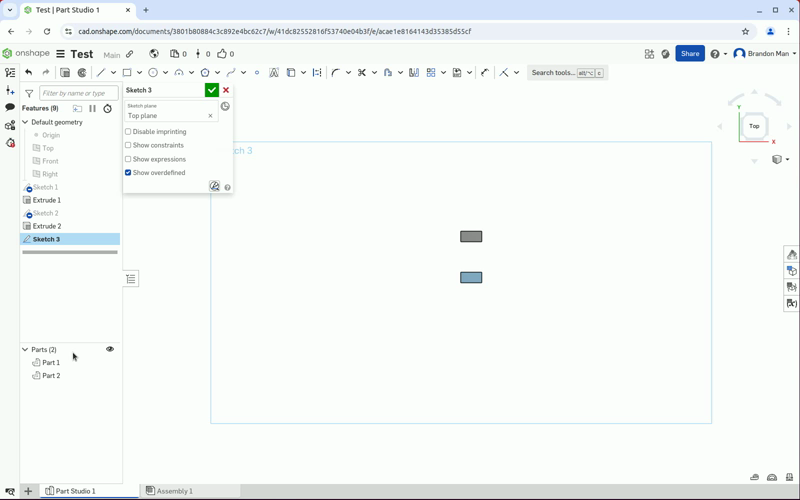
key(y)
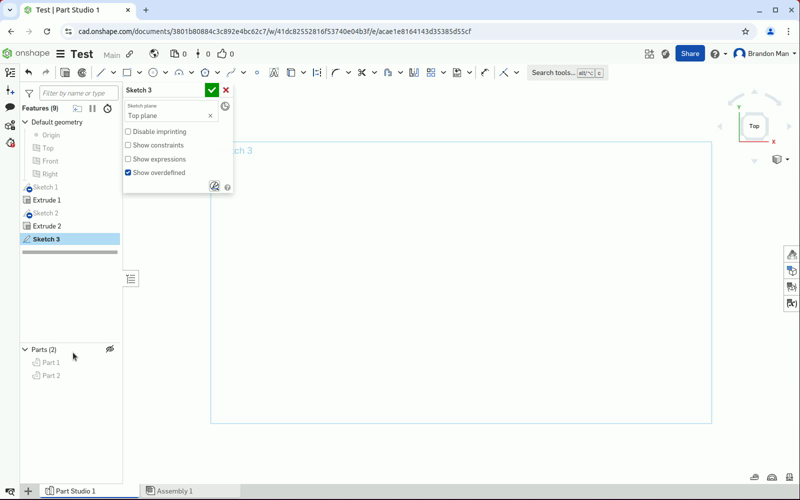
key(l)
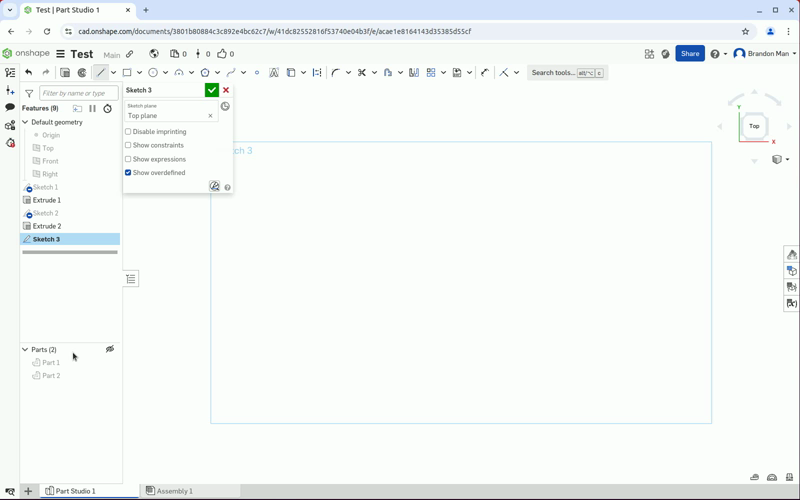
key_down(shift)
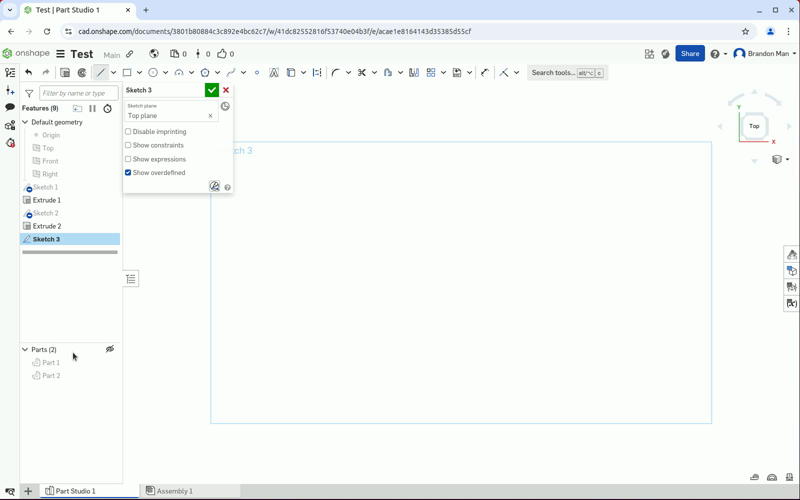
mouse_move(480, 282)
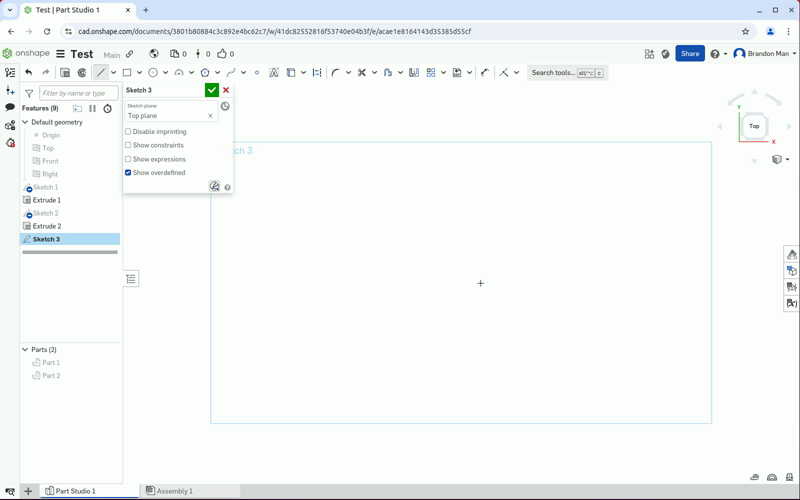
click(480, 282)
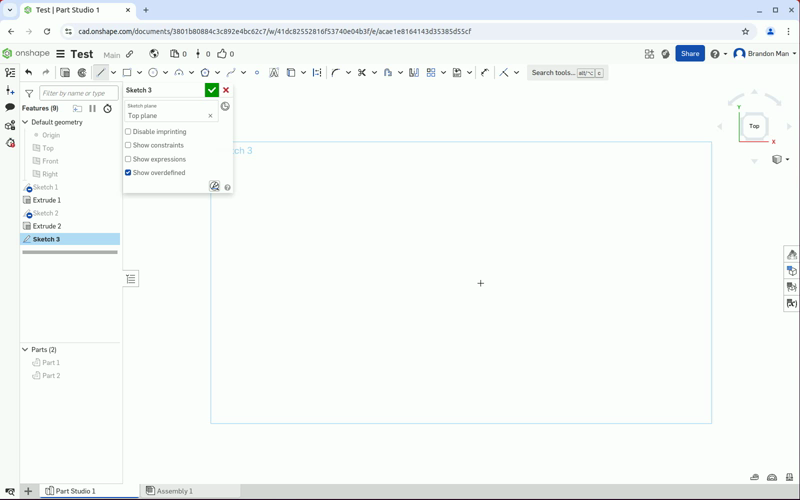
key_up(shift)
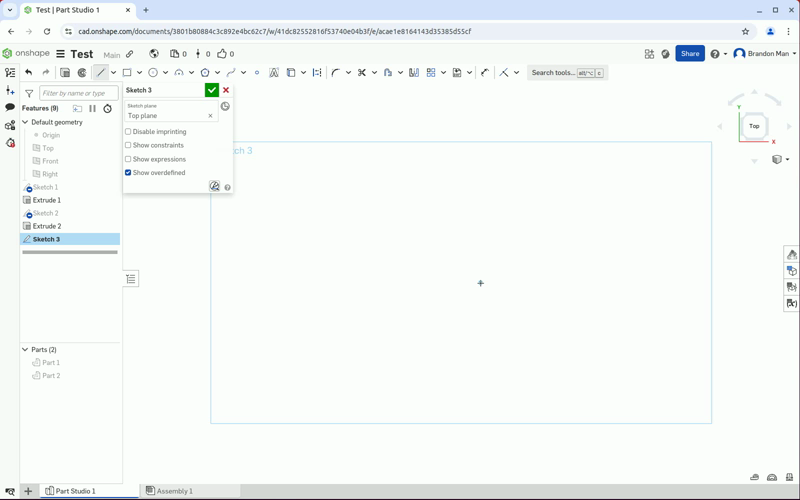
key_down(shift)
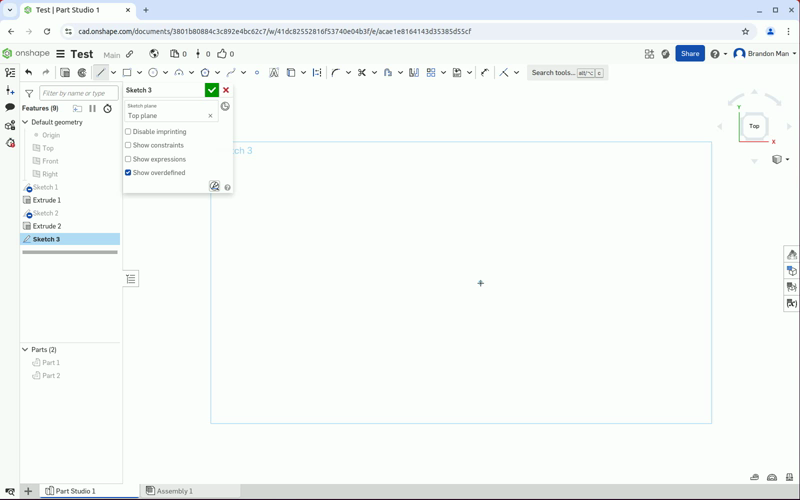
mouse_move(510, 282)
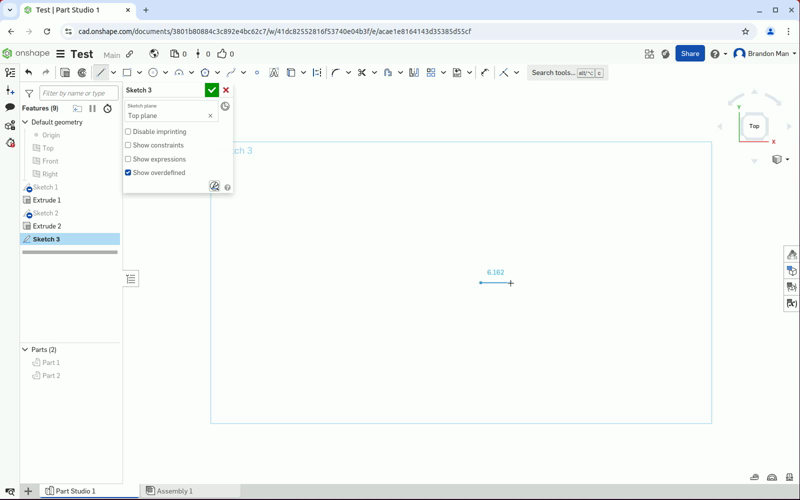
mouse_move(512, 282)
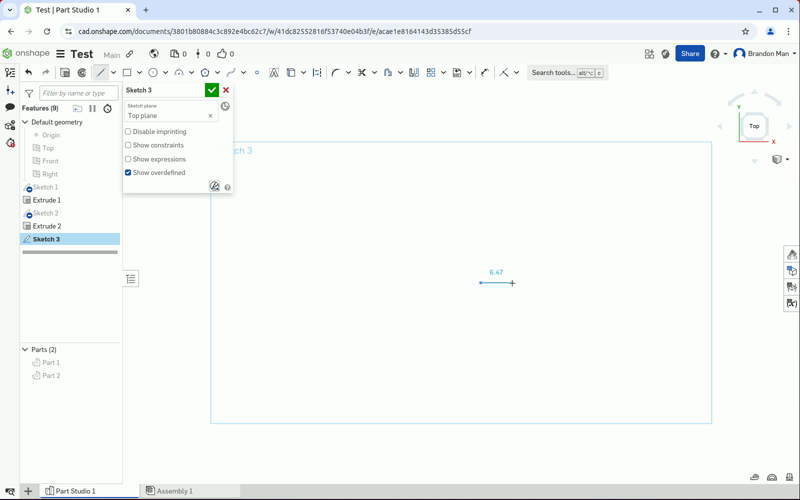
click(512, 282)
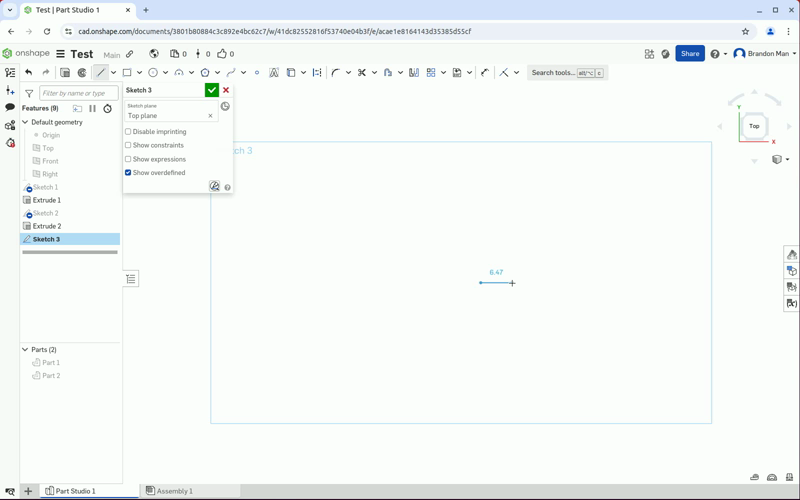
key_up(shift)
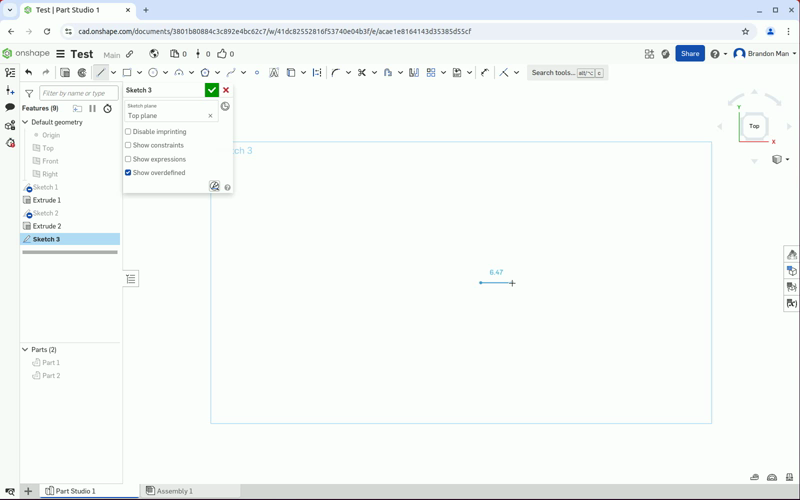
key_down(shift)
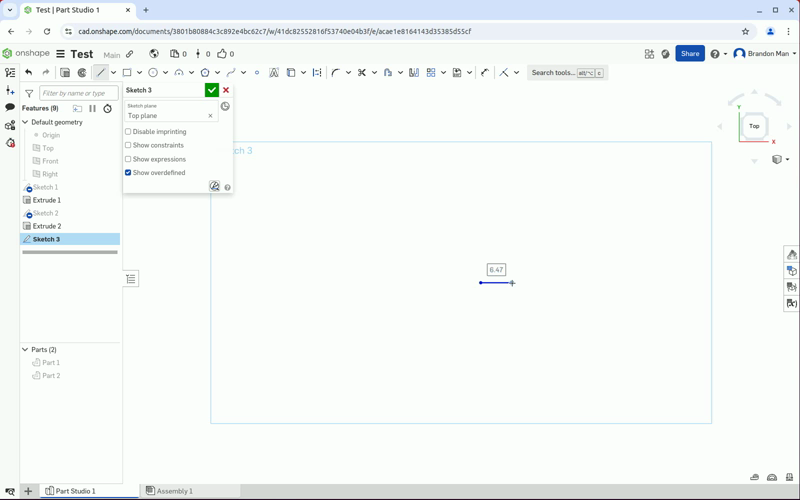
mouse_move(542, 282)
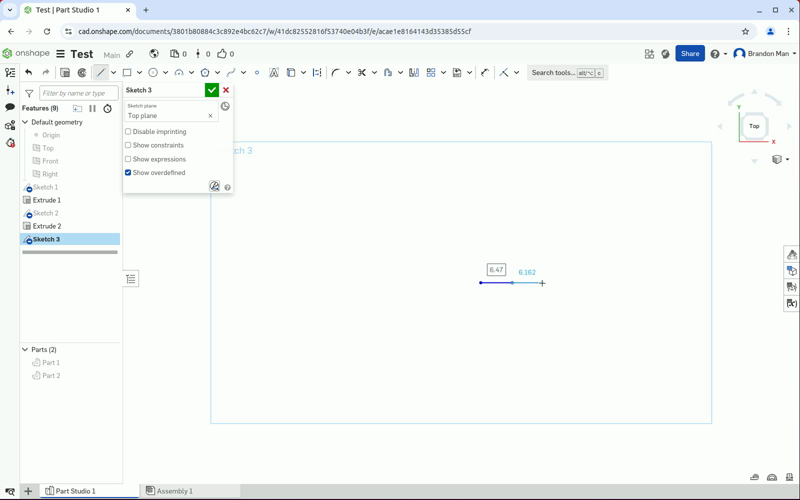
mouse_move(512, 256)
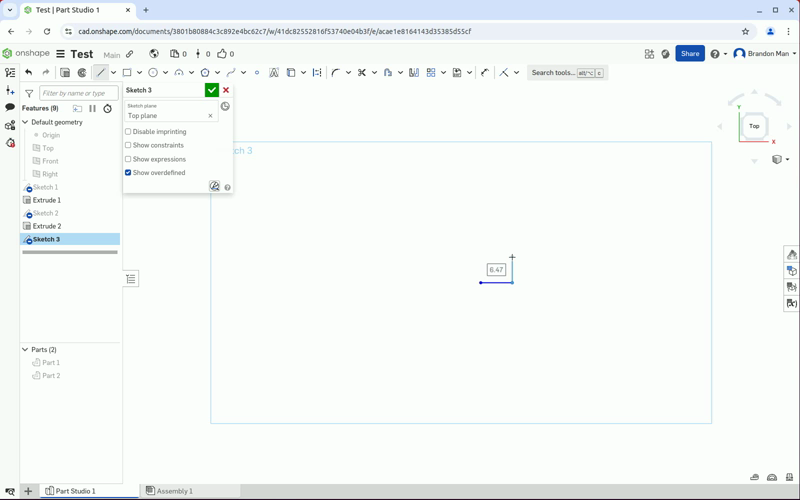
click(512, 256)
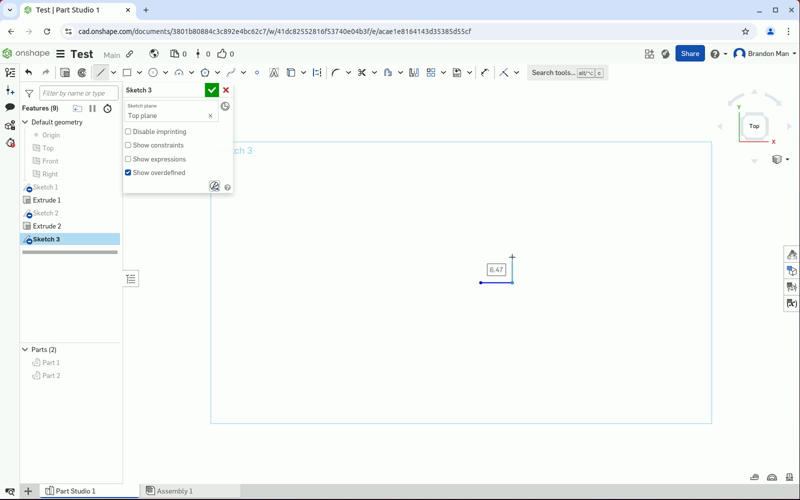
key_up(shift)
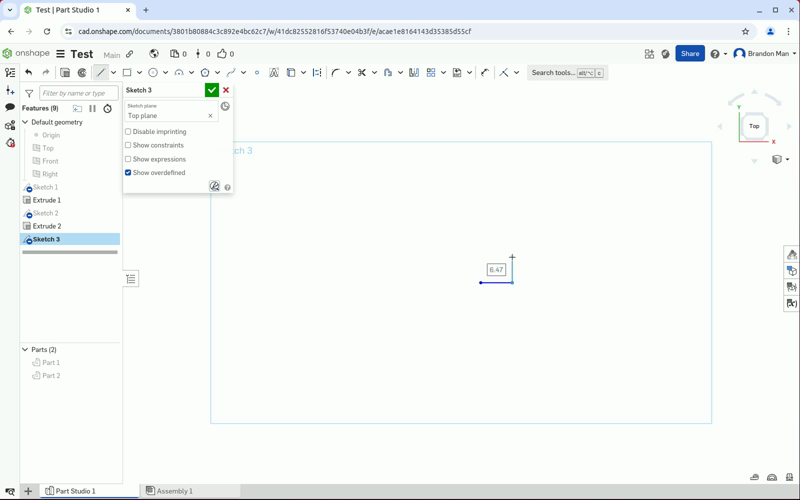
key_down(shift)
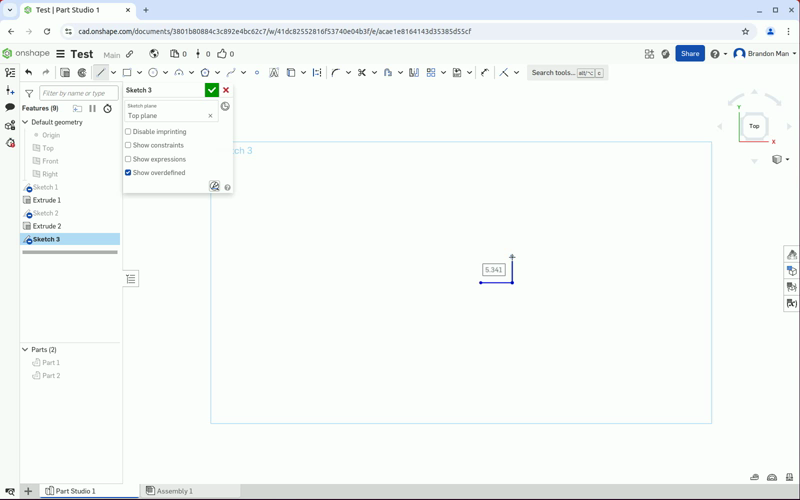
mouse_move(542, 256)
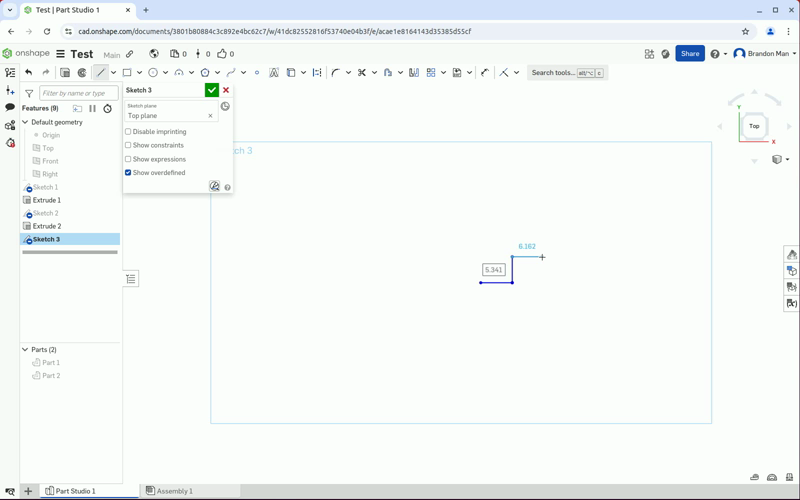
mouse_move(512, 230)
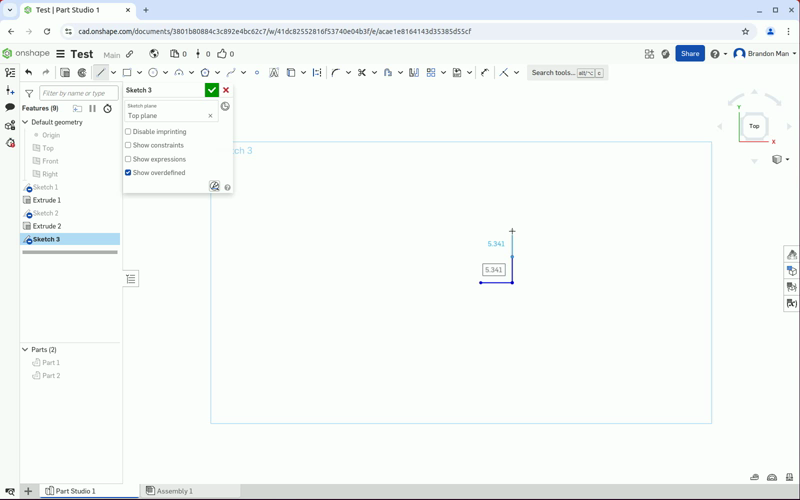
click(512, 230)
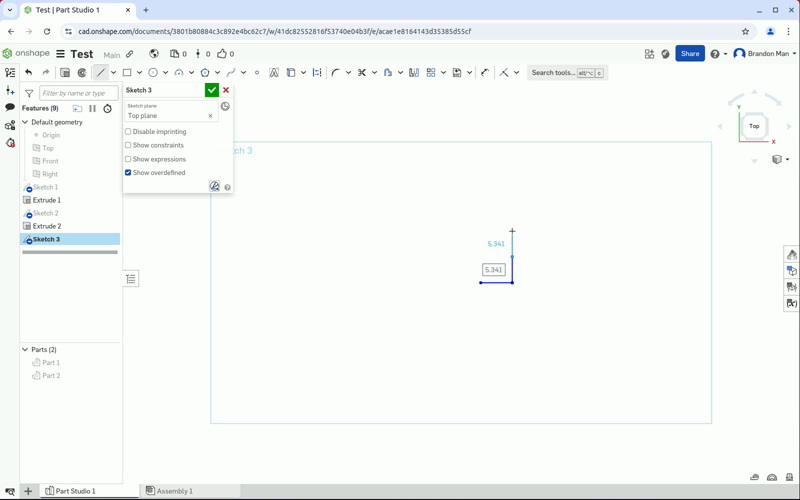
key_up(shift)
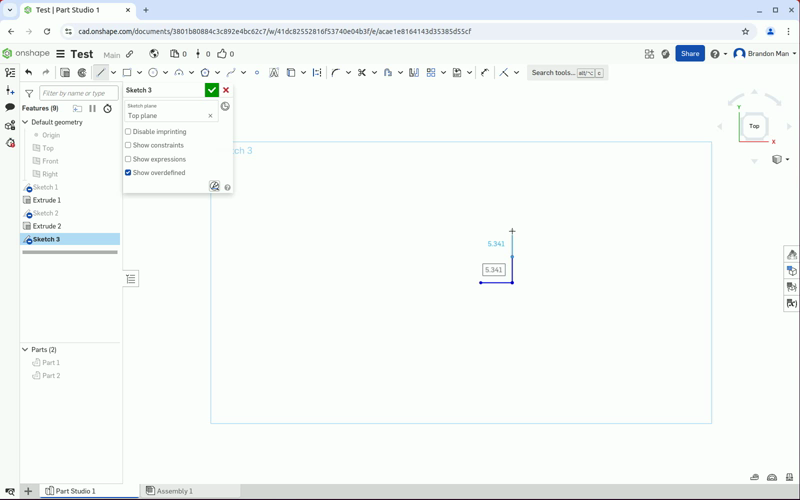
key_down(shift)
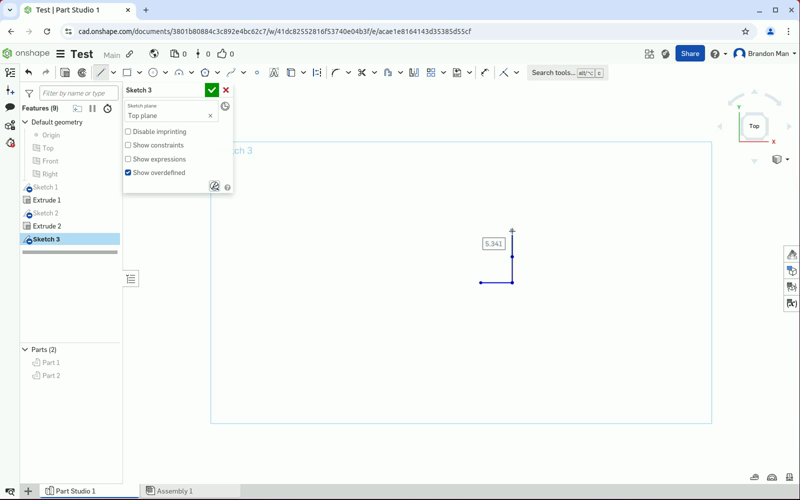
mouse_move(542, 230)
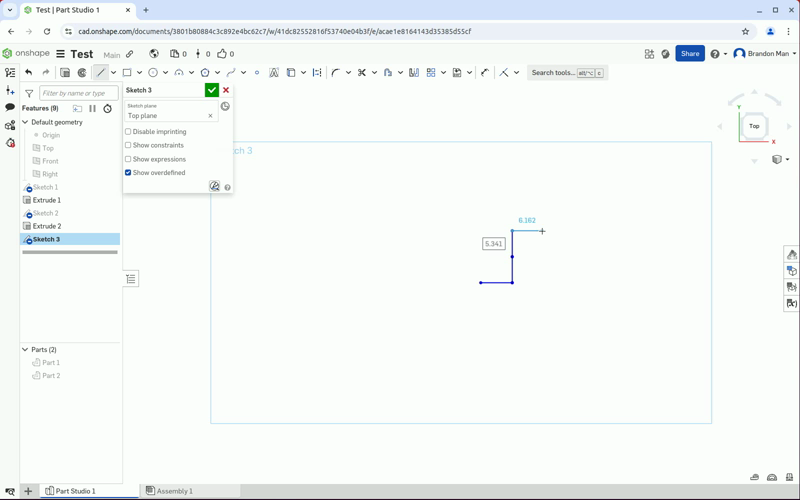
mouse_move(480, 230)
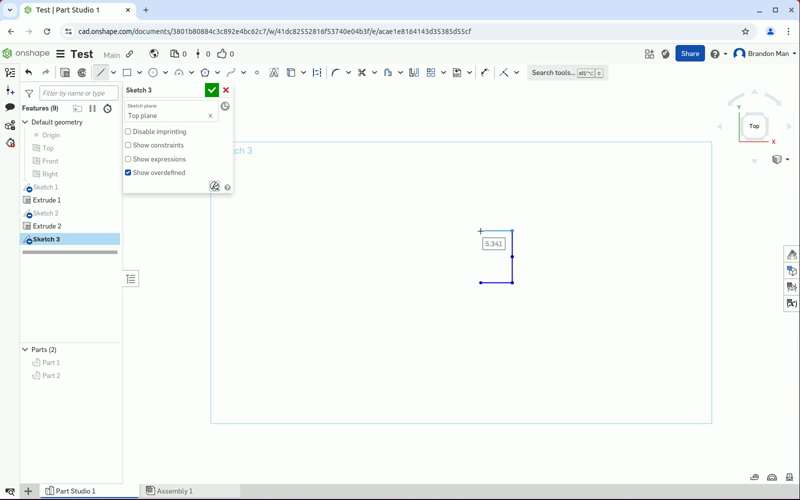
click(480, 230)
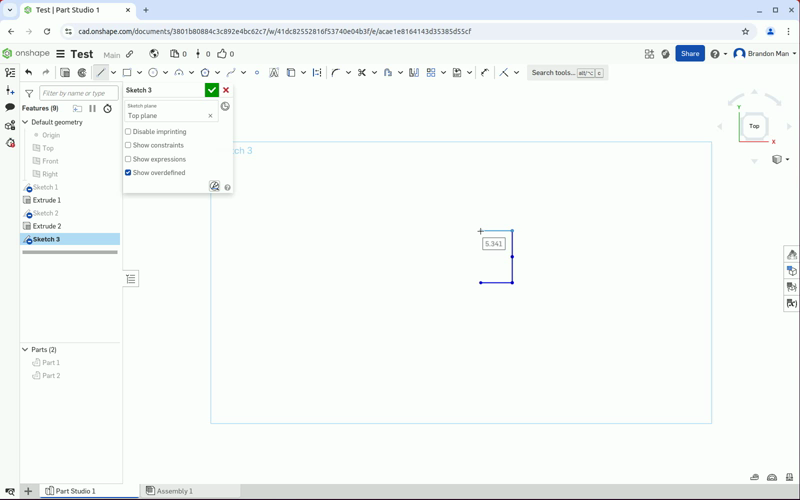
key_up(shift)
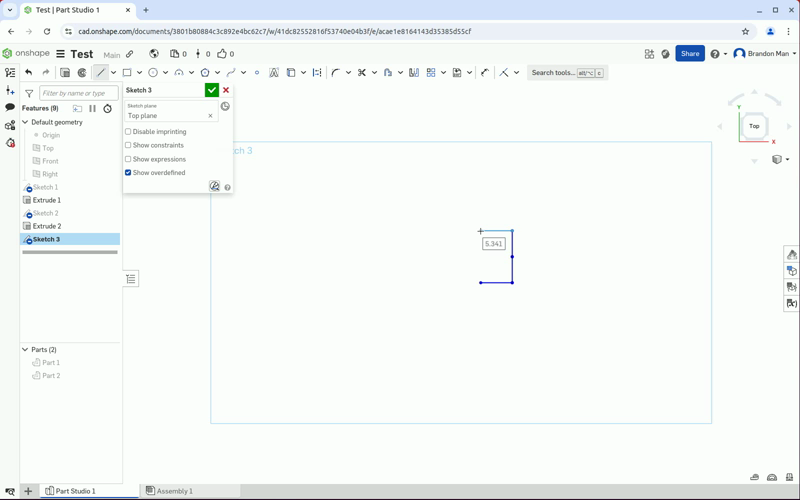
key_down(shift)
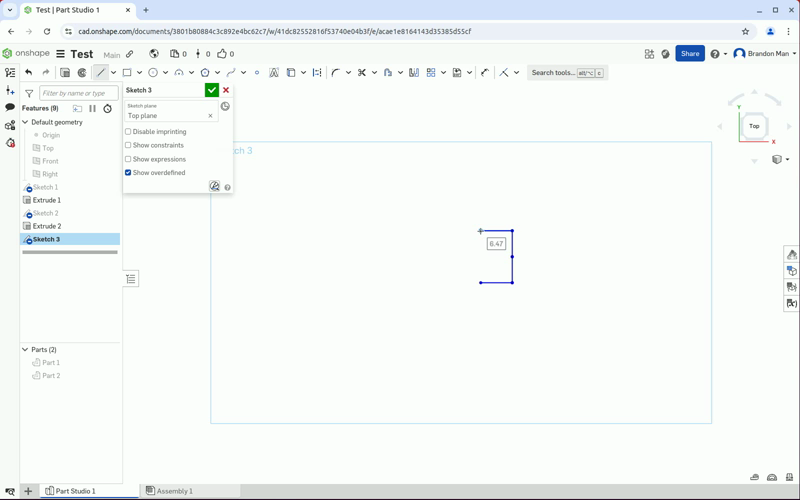
mouse_move(510, 230)
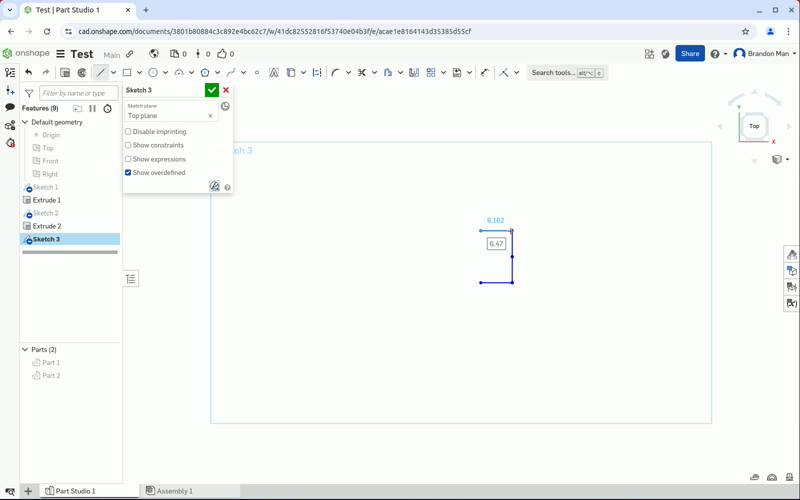
mouse_move(480, 241)
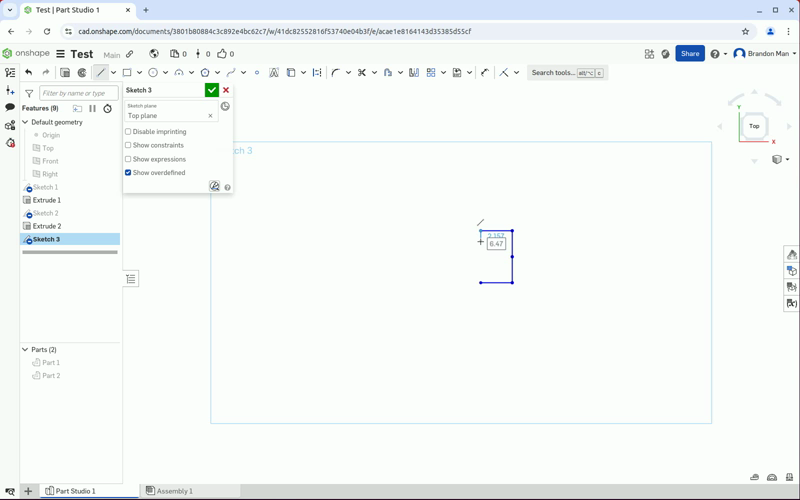
click(480, 241)
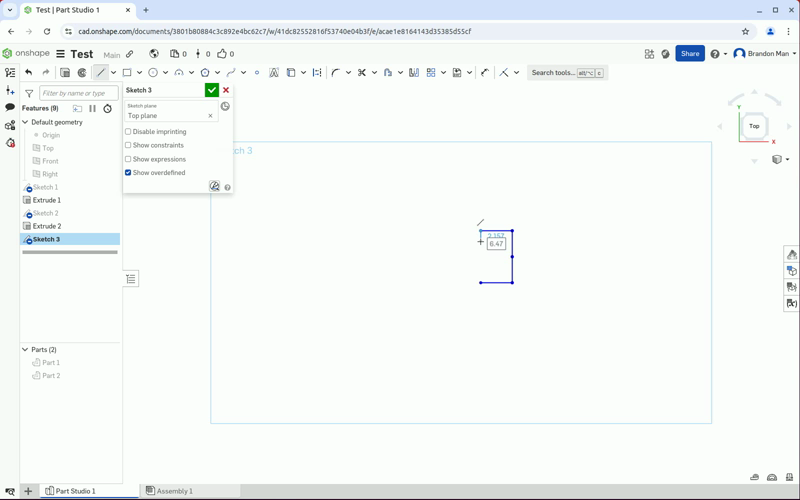
key_up(shift)
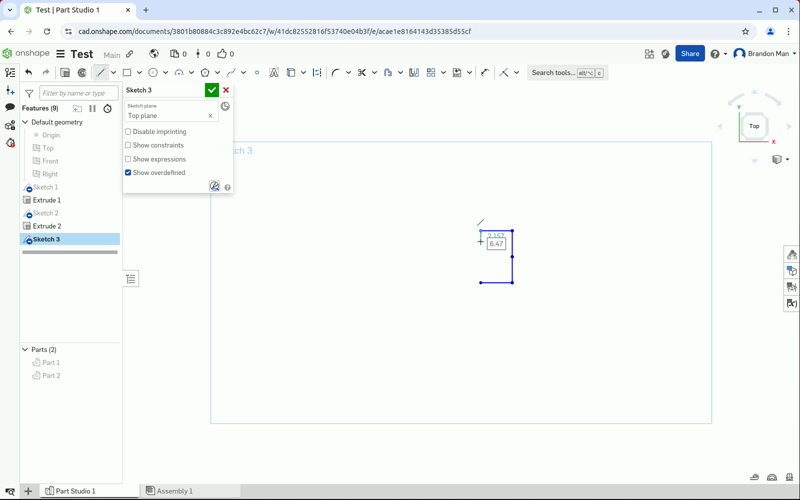
key_down(shift)
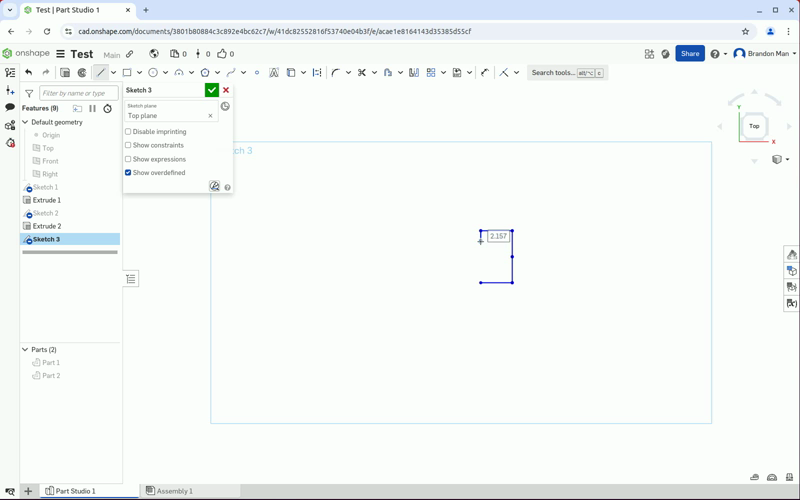
mouse_move(510, 241)
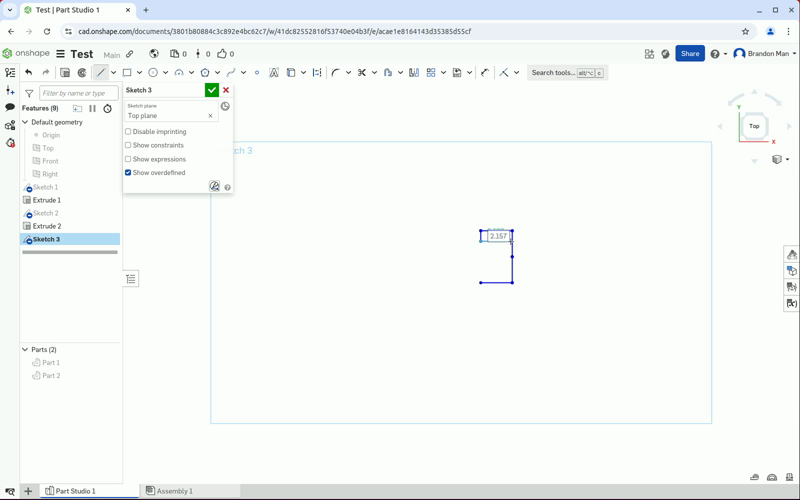
mouse_move(480, 272)
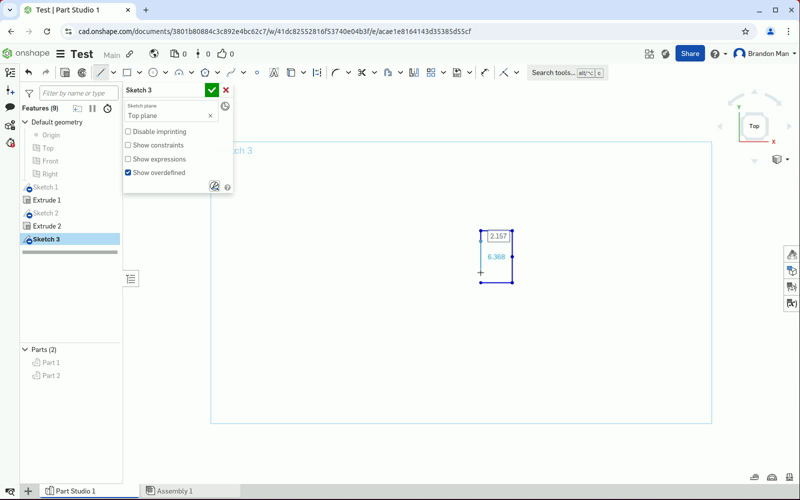
click(480, 272)
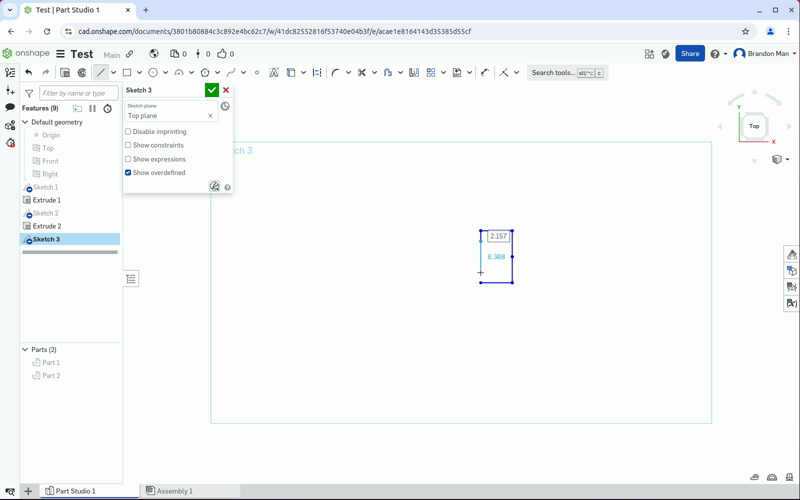
key_up(shift)
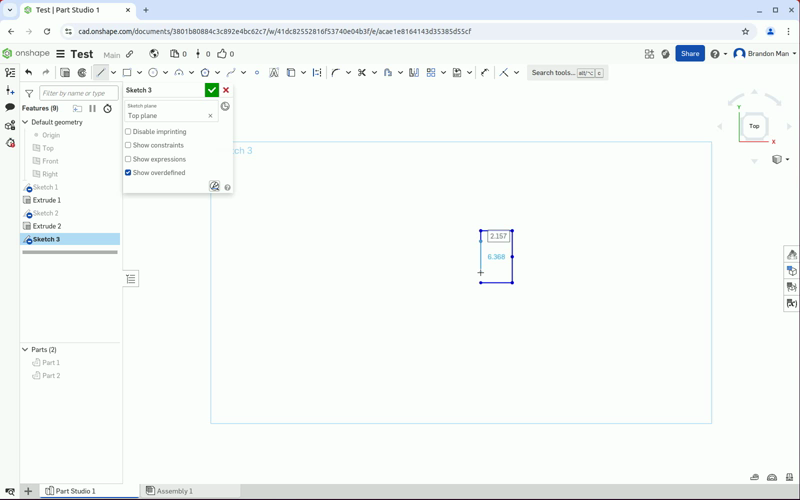
mouse_move(510, 272)
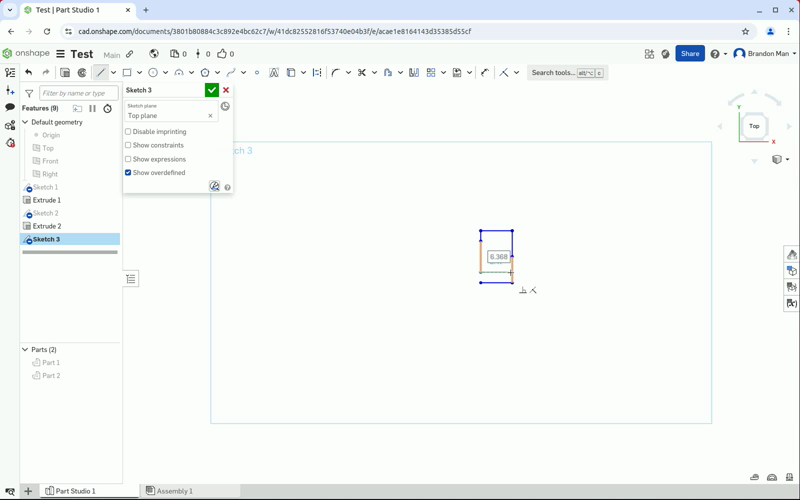
key_down(shift)
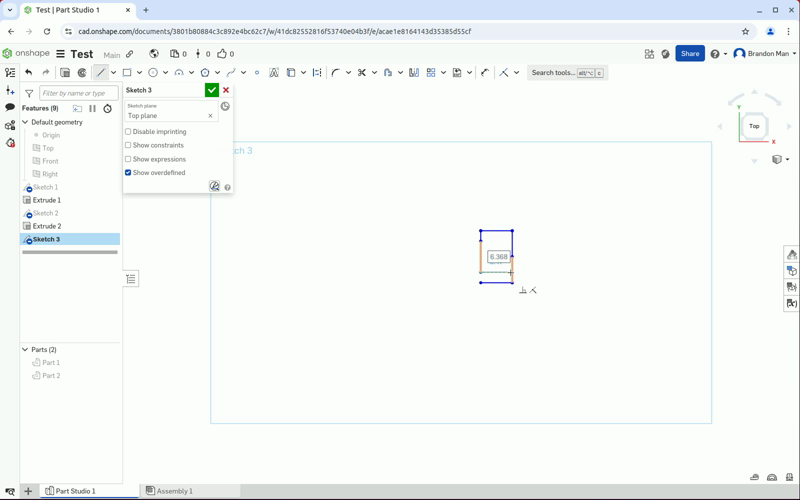
mouse_move(480, 282)
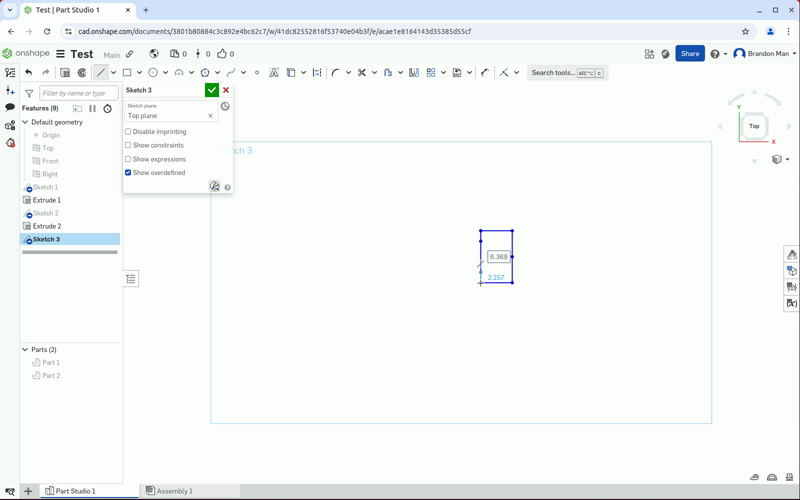
key_up(shift)
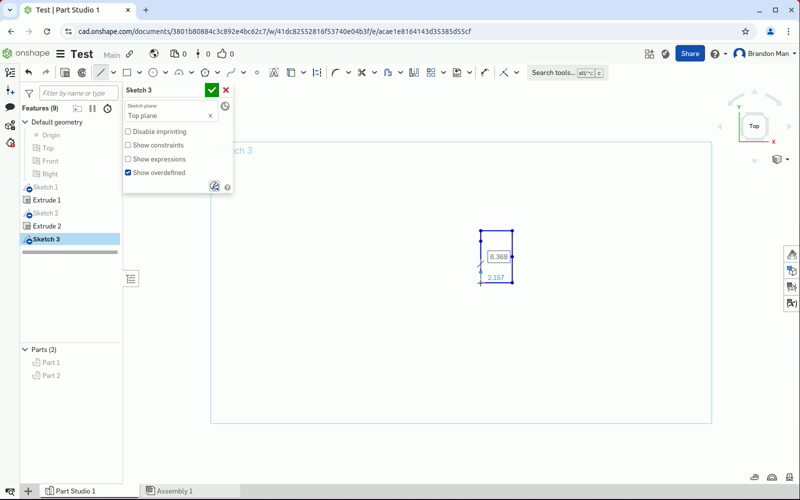
click(480, 282)
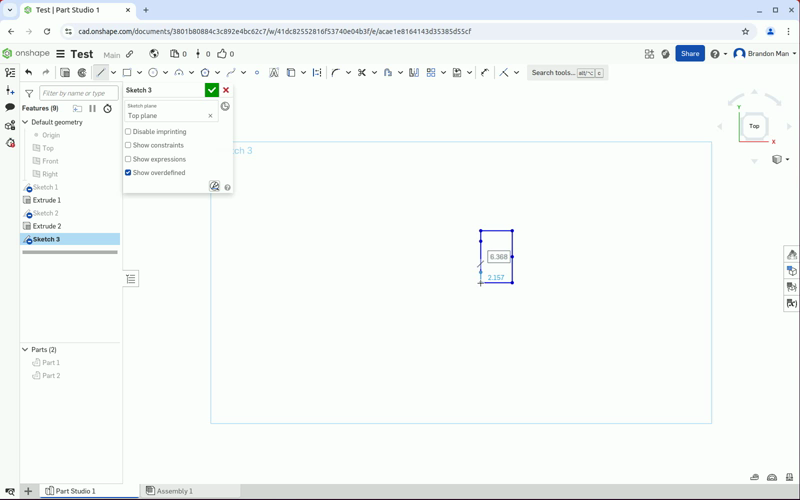
key(esc)
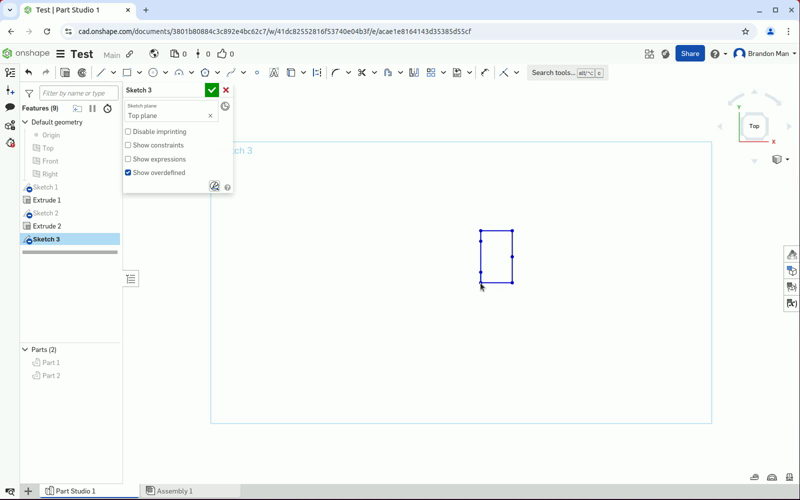
mouse_move(502, 247)
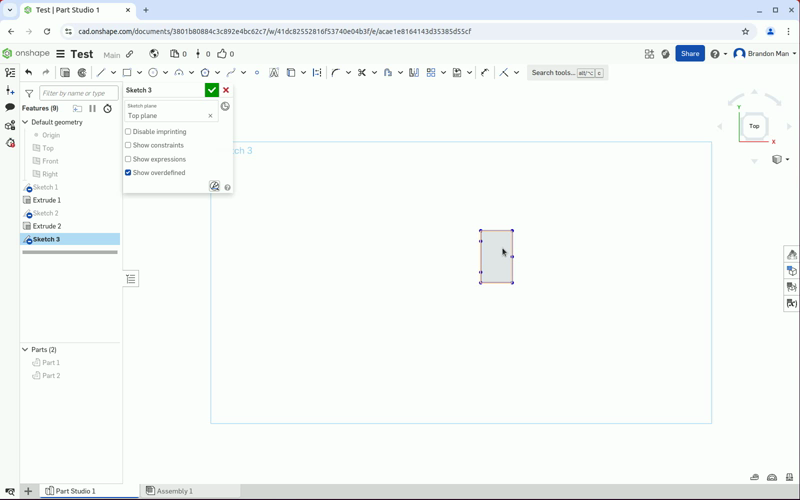
scroll(6)
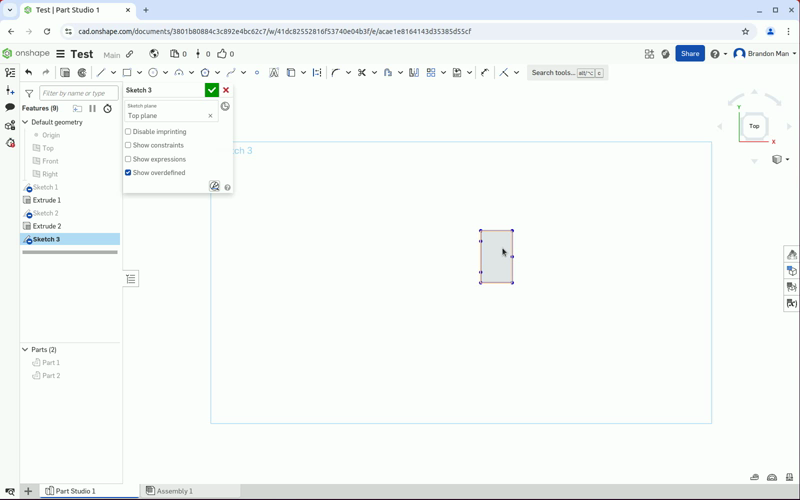
scroll(6)
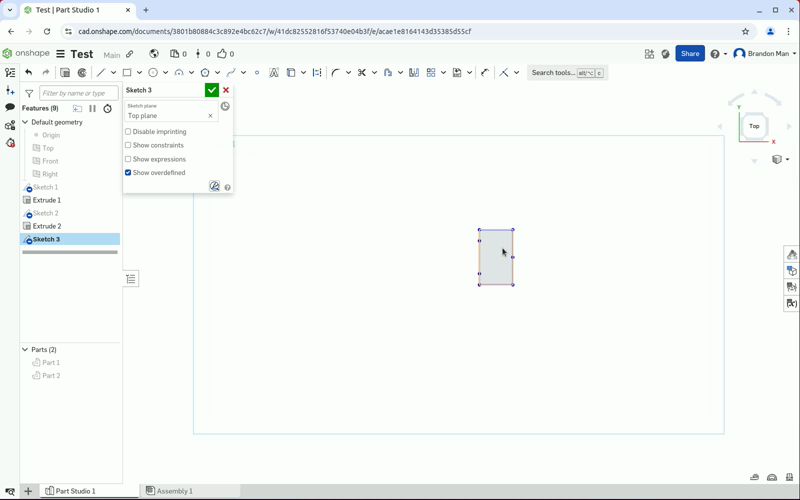
scroll(6)
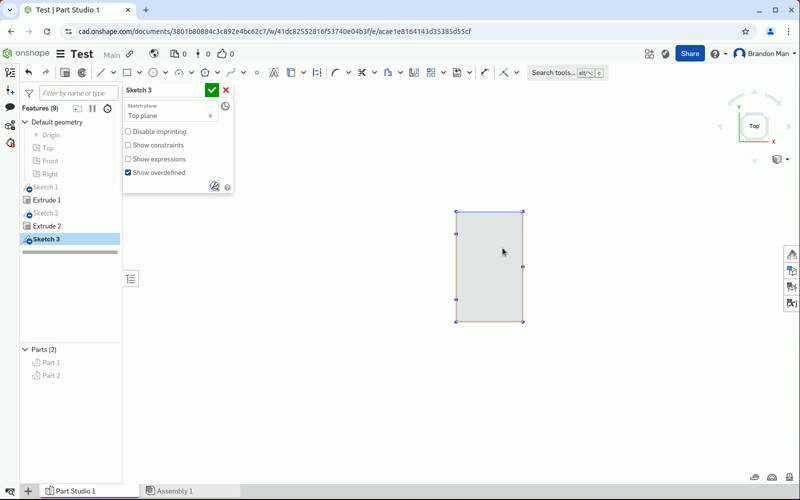
scroll(6)
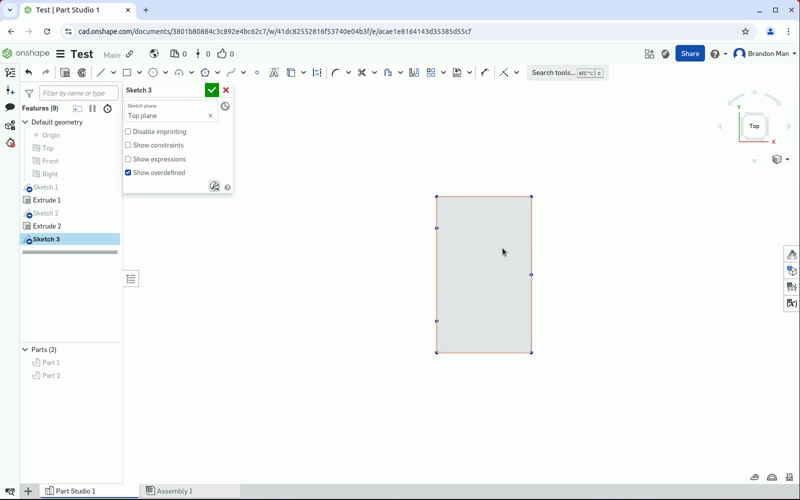
scroll(6)
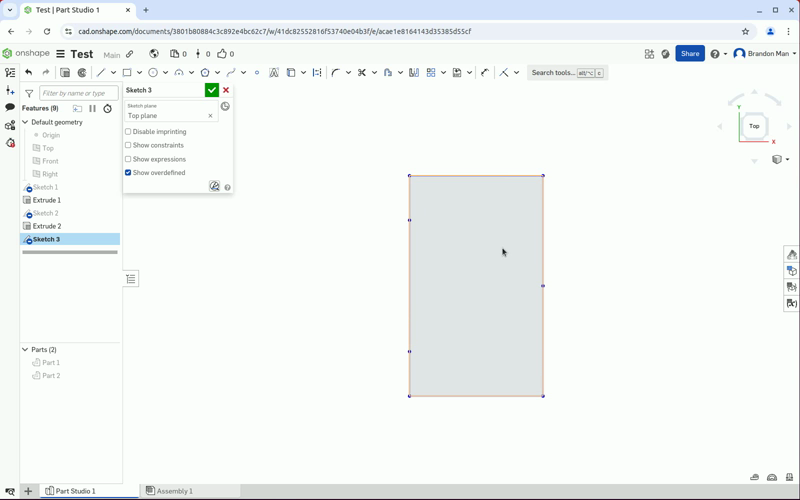
scroll(6)
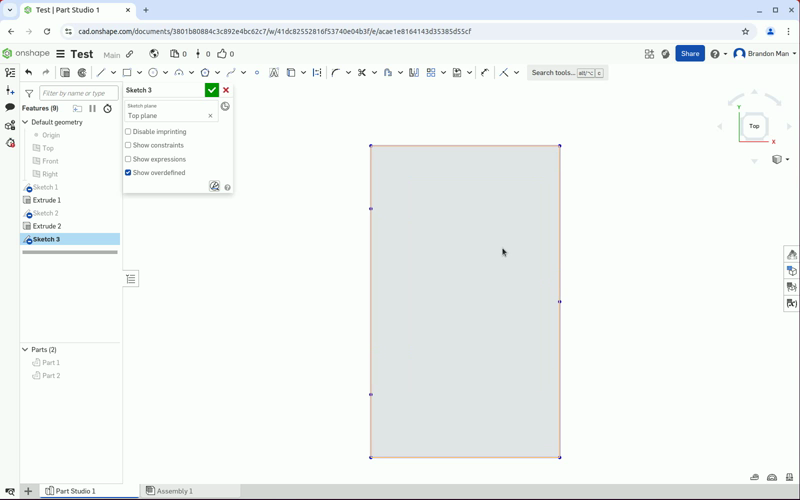
scroll(6)
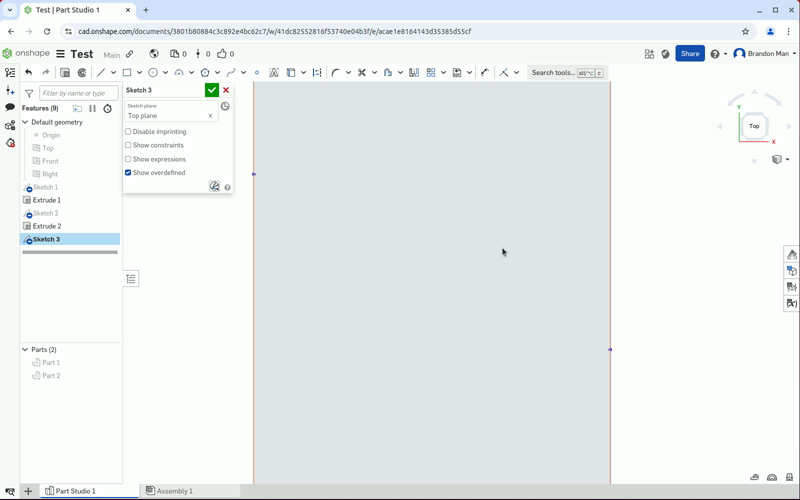
click(502, 247)
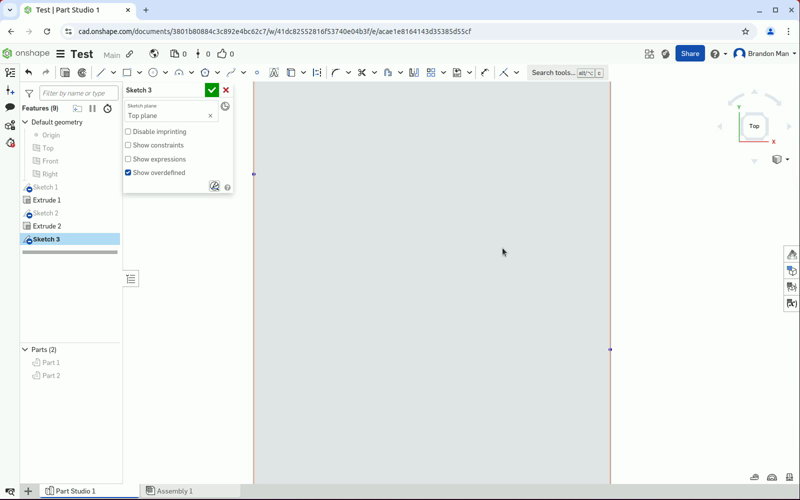
scroll(-6)
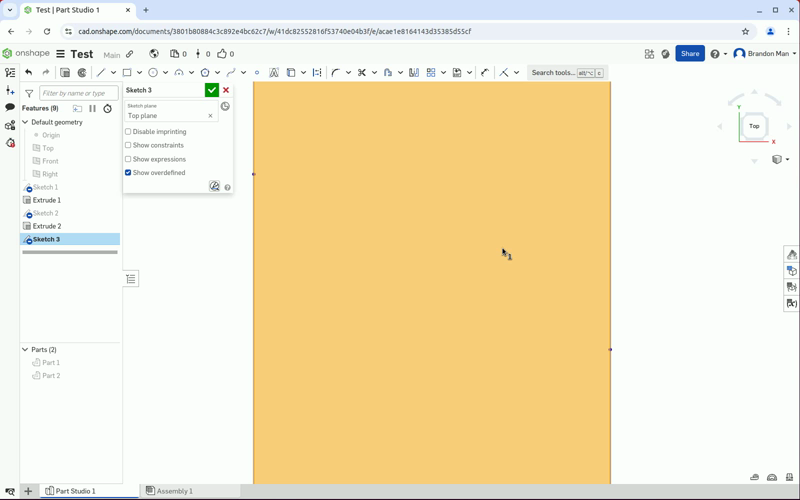
scroll(-6)
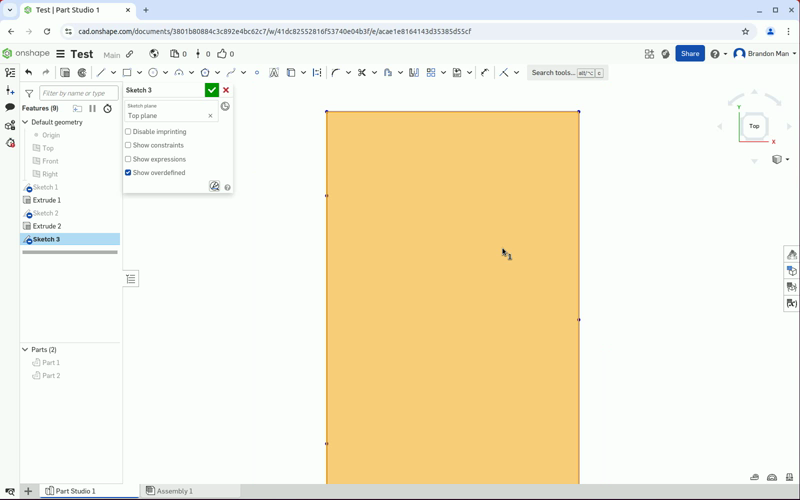
scroll(-6)
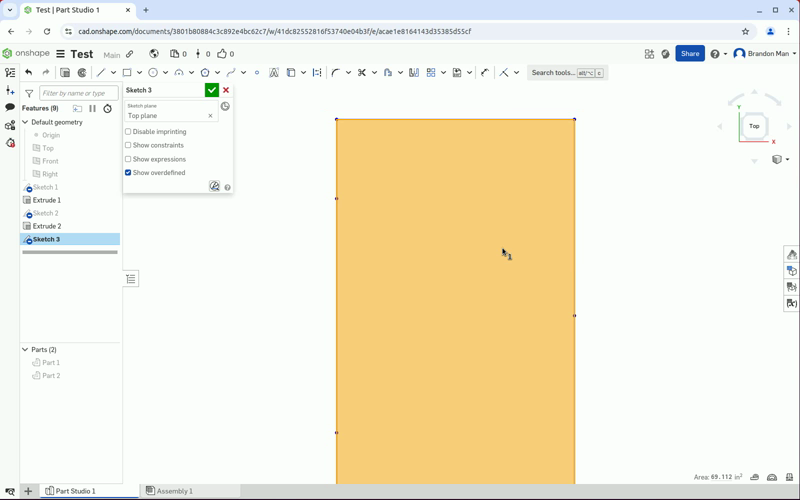
scroll(-6)
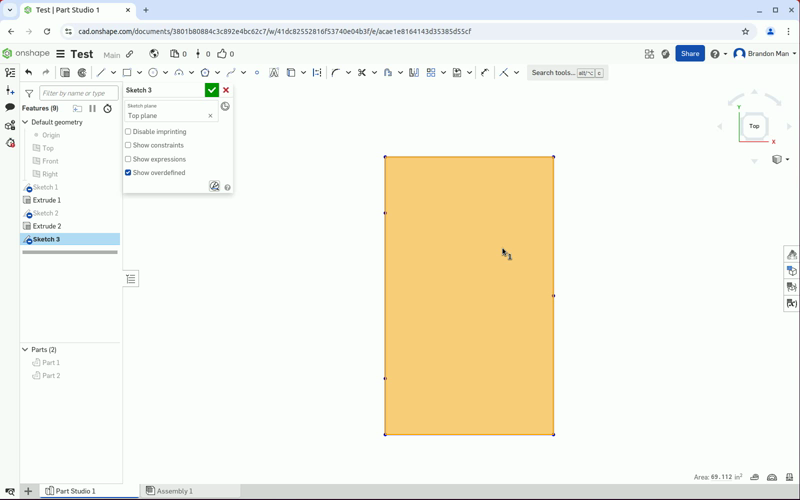
scroll(-6)
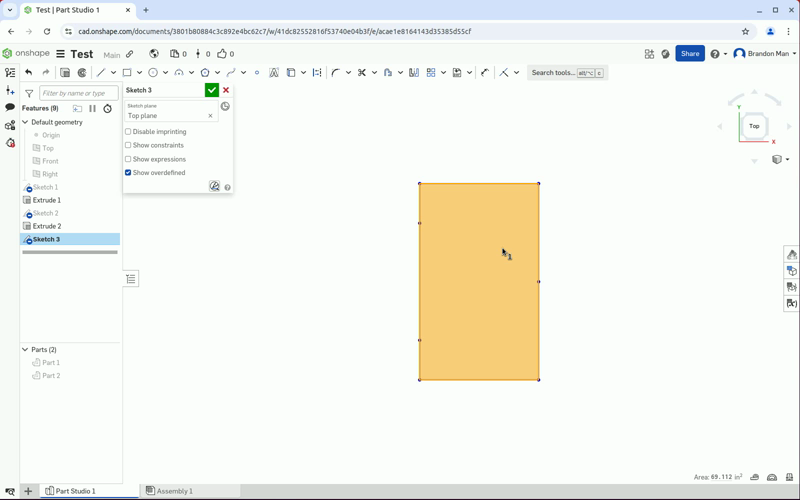
scroll(-6)
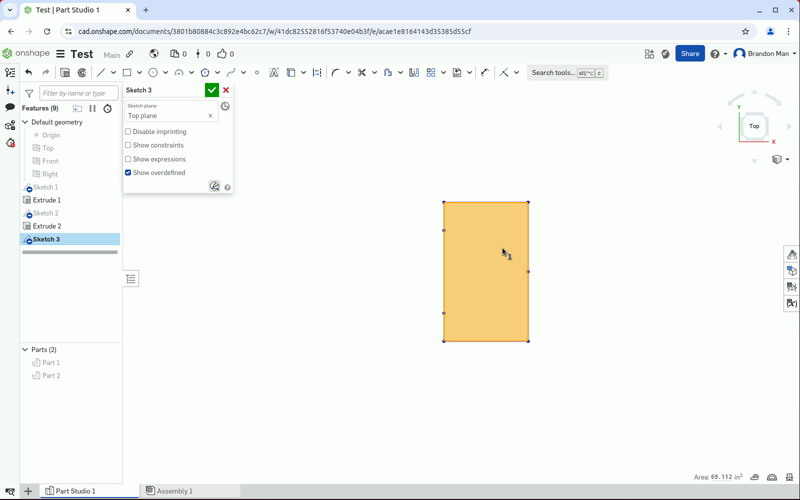
scroll(-6)
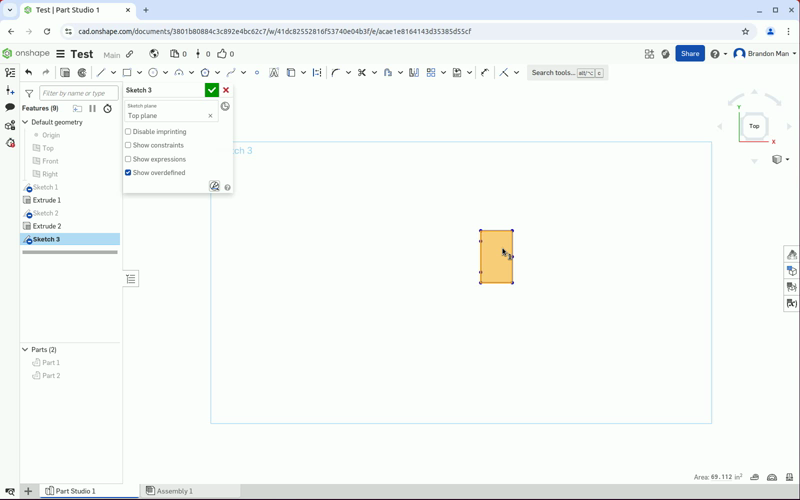
mouse_move(73, 352)
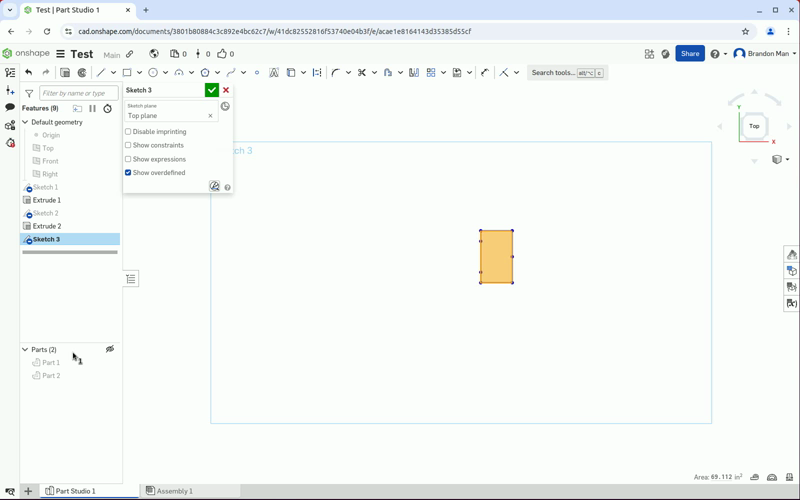
key(shift+y)
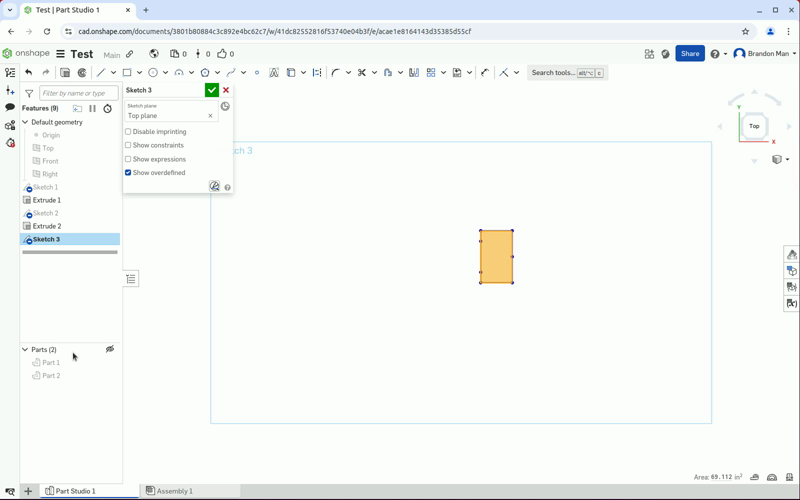
key(shift+e)
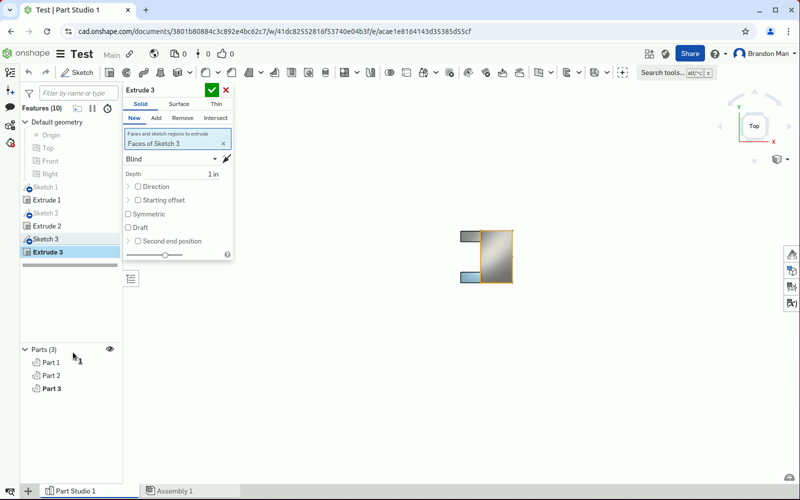
mouse_move(143, 106)
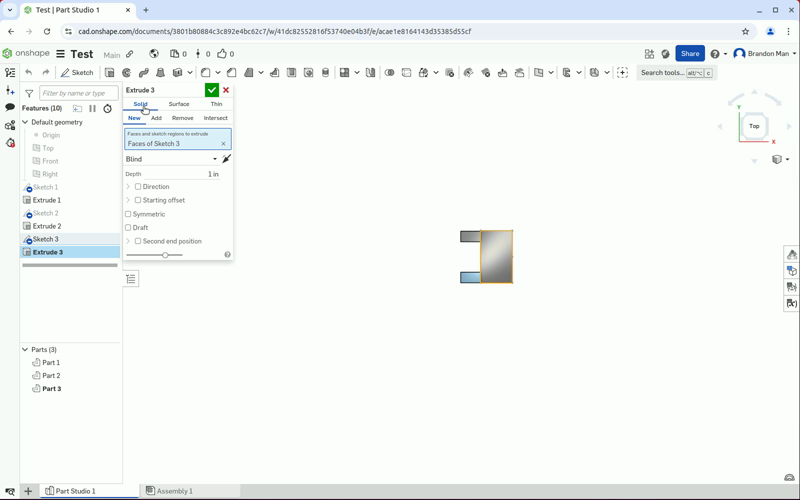
click(143, 106)
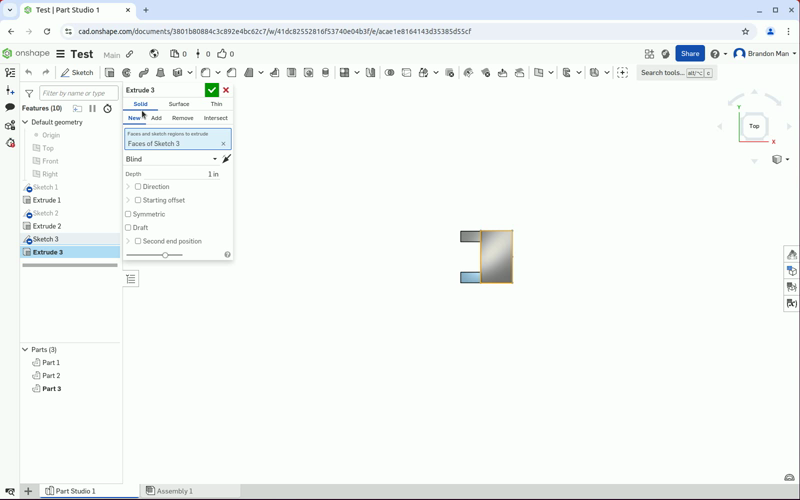
mouse_move(137, 120)
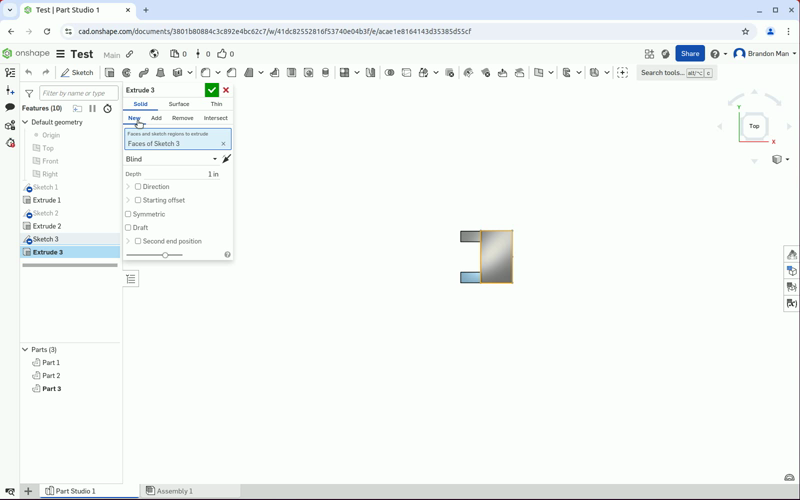
click(137, 120)
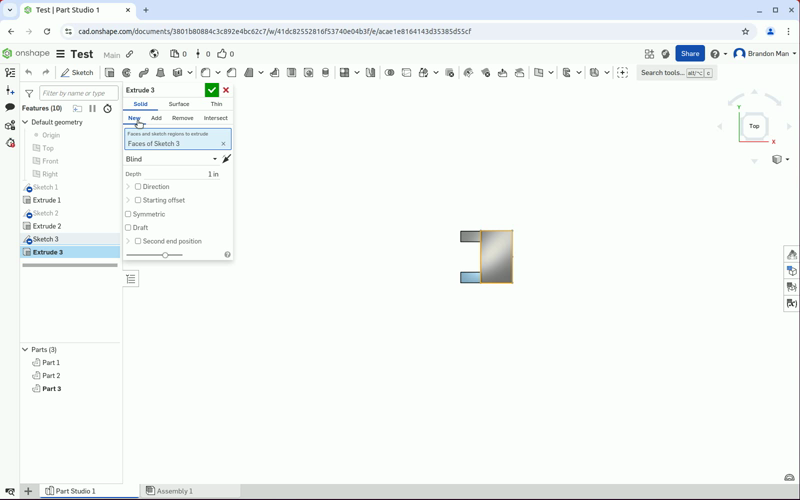
key(tab, 4)
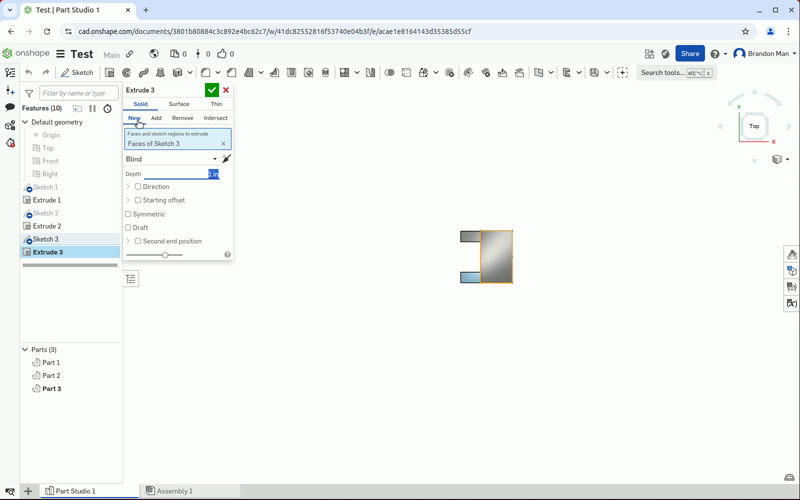
text(-6.258)
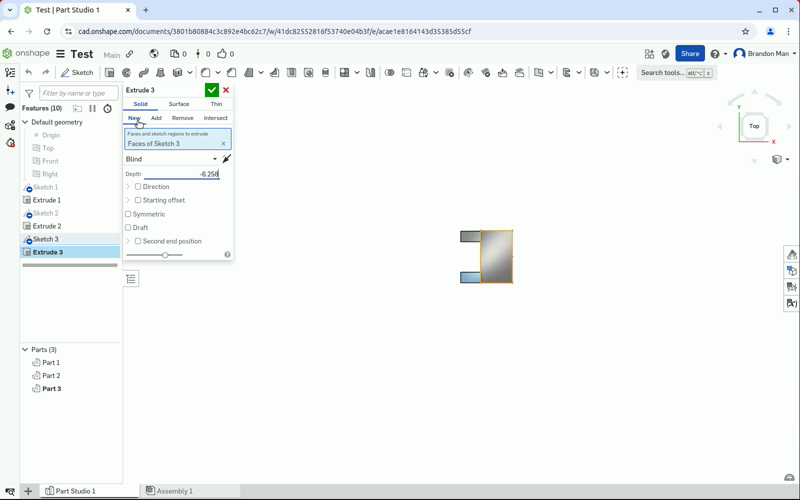
key(enter)
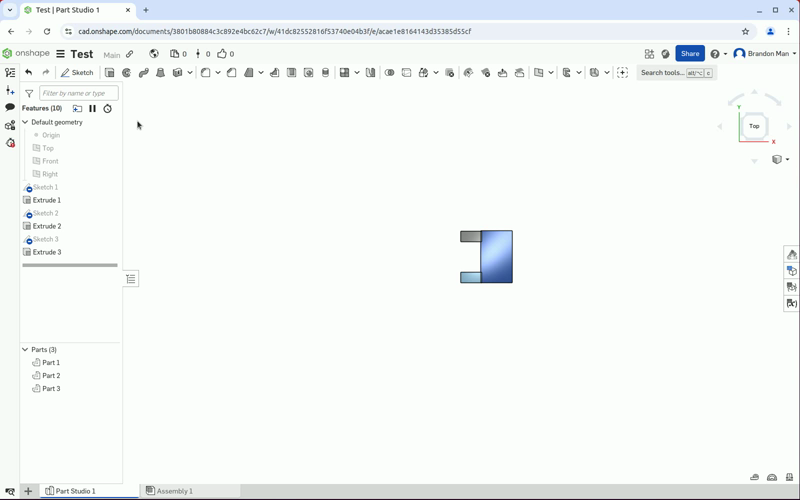
key(shift+h)
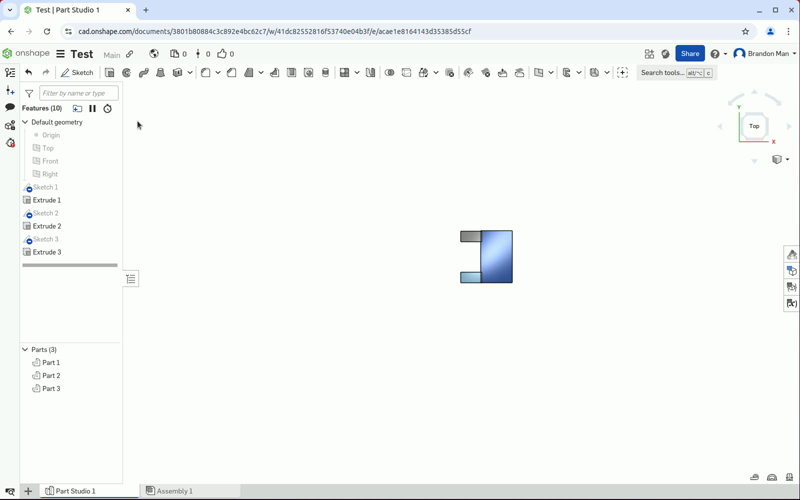
key(shift+h)
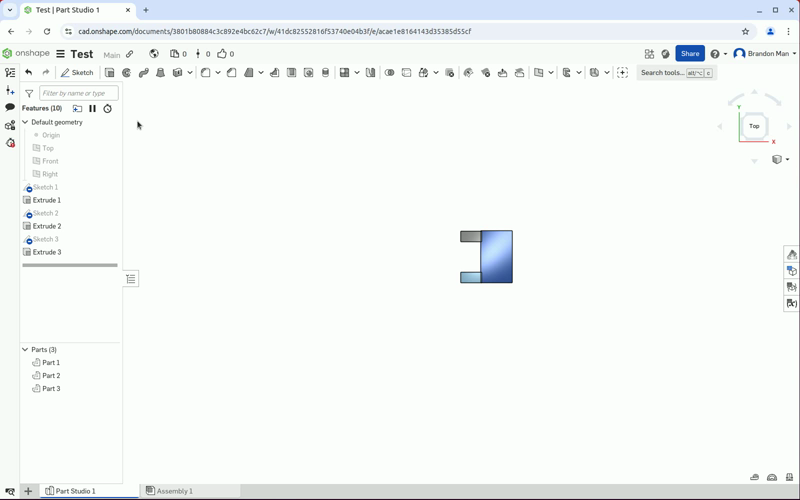
mouse_move(73, 189)
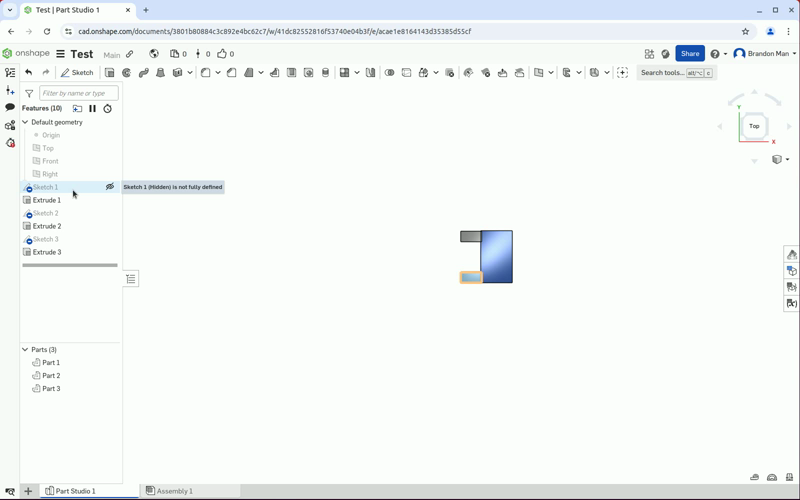
click(73, 189)
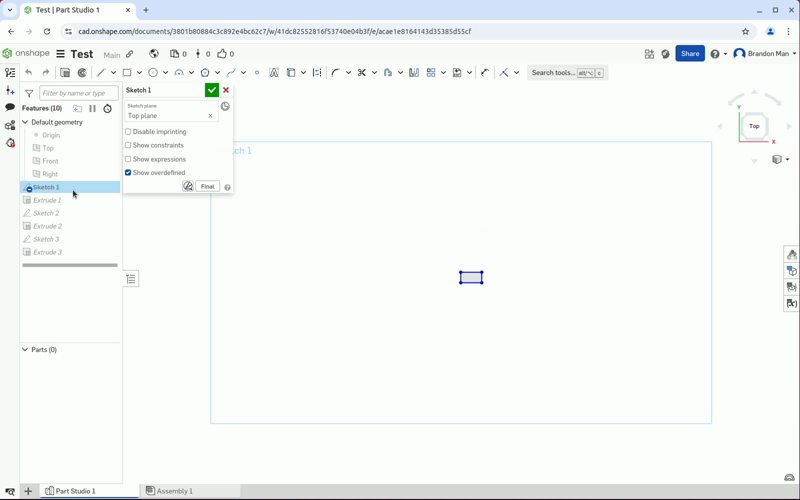
mouse_move(229, 92)
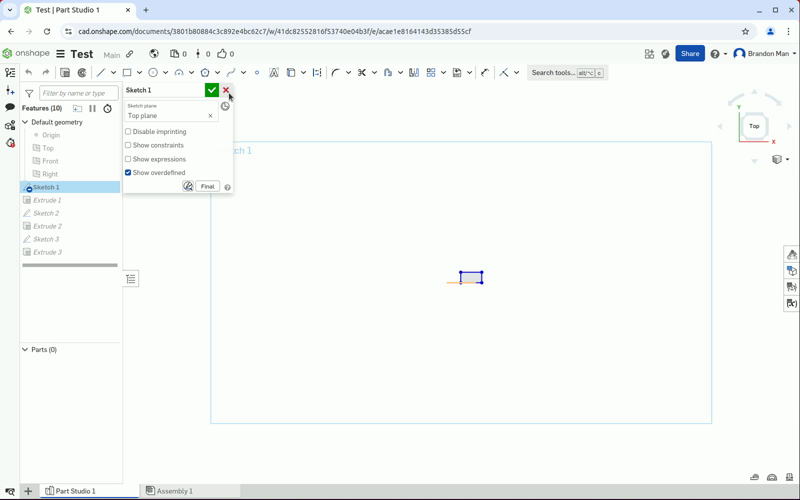
click(229, 92)
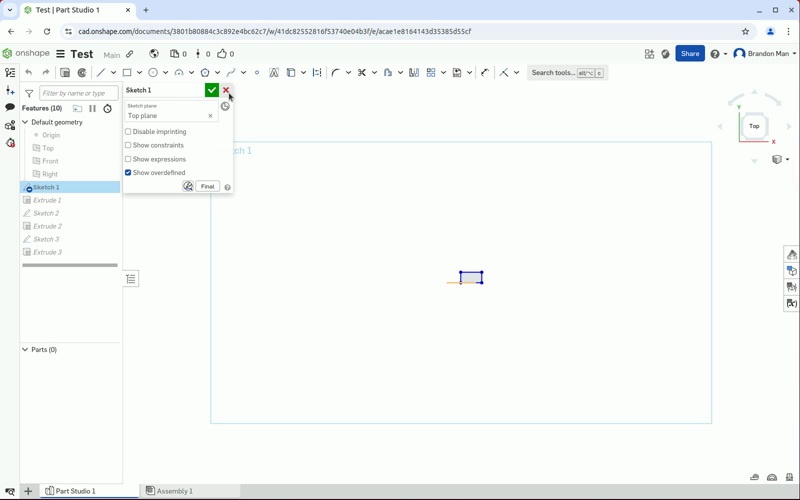
key(shift+s)
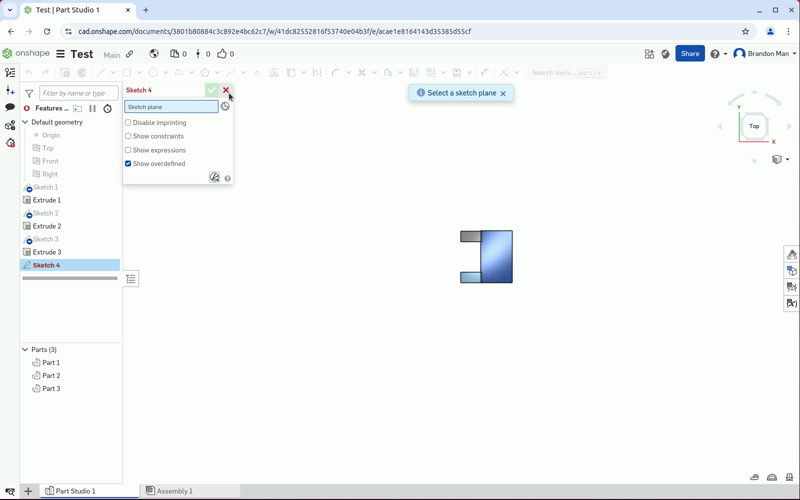
mouse_move(73, 150)
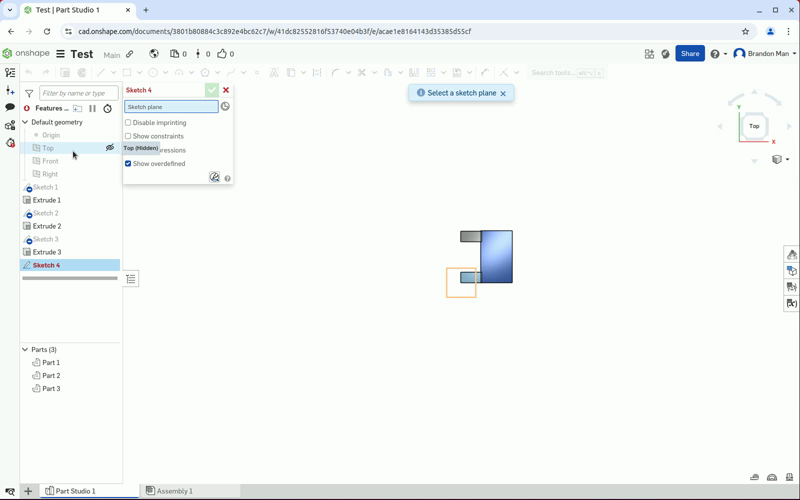
click(73, 150)
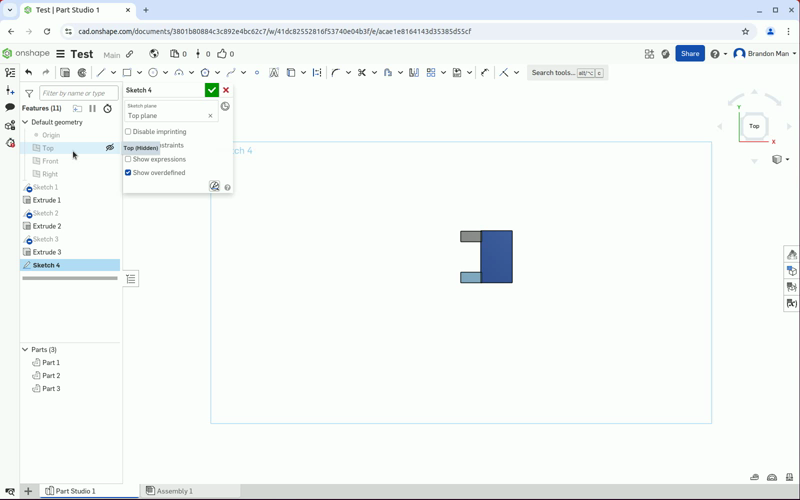
mouse_move(73, 352)
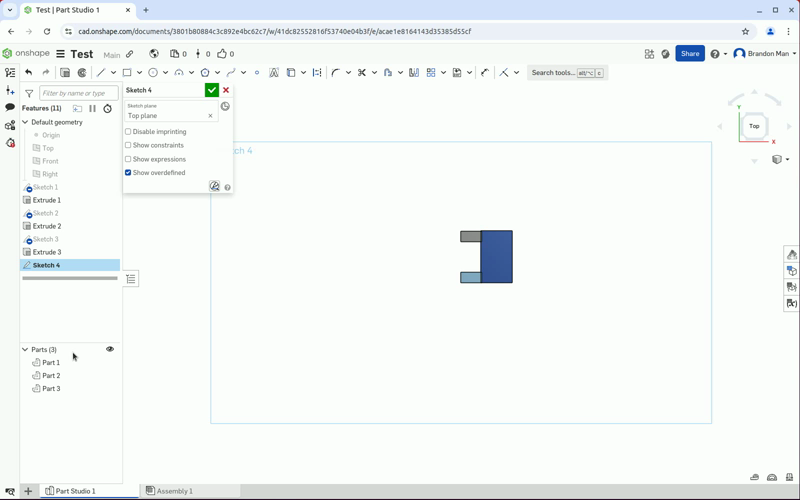
key(y)
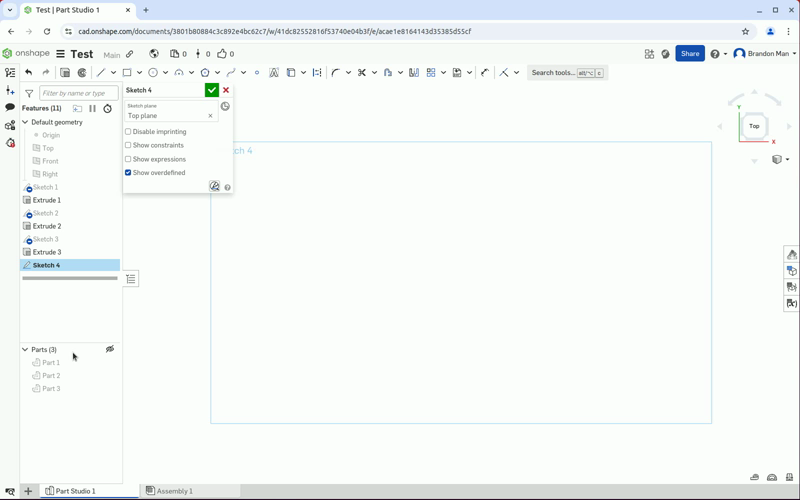
key(l)
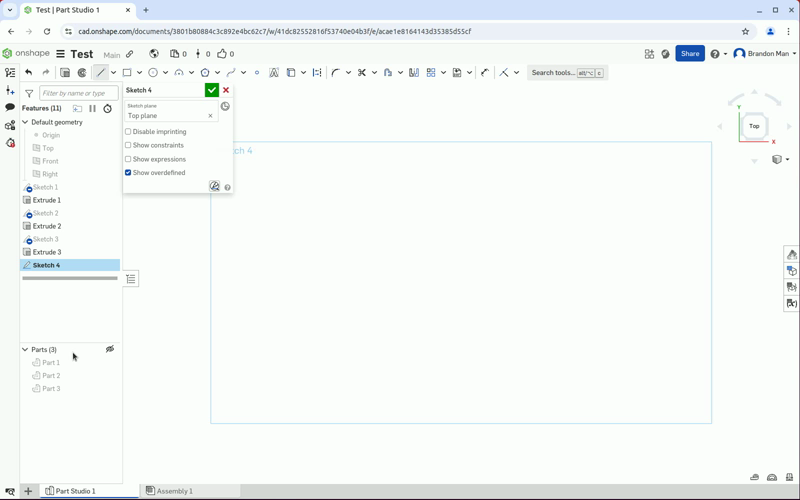
key_down(shift)
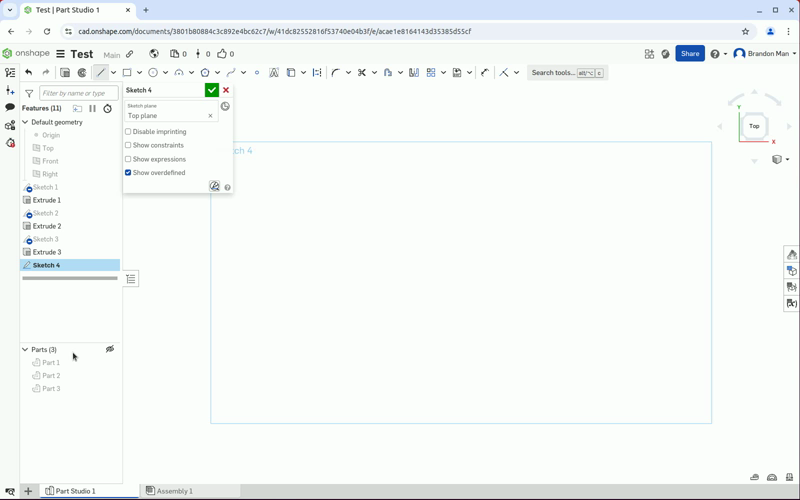
mouse_move(512, 257)
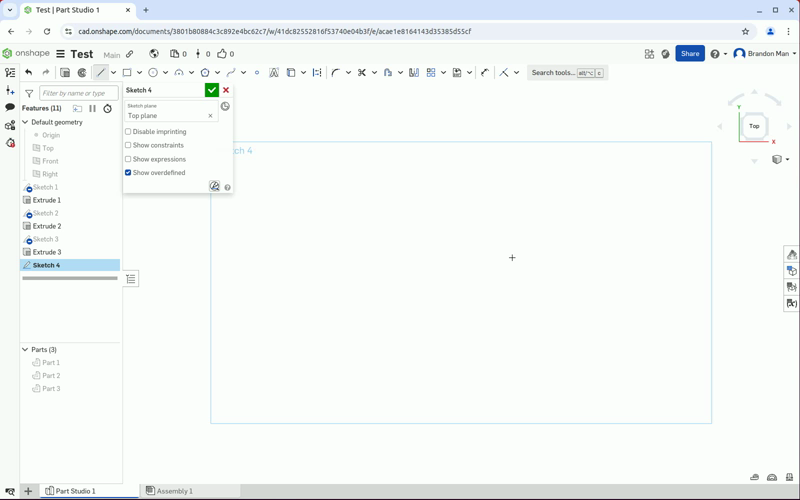
click(512, 257)
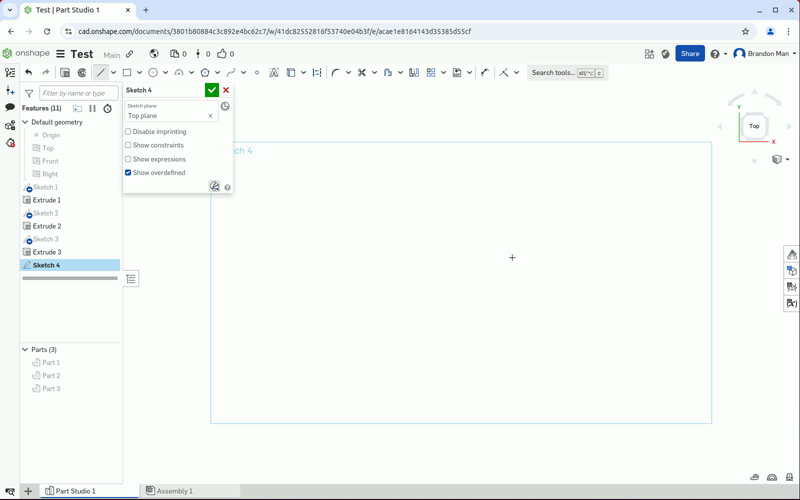
key_up(shift)
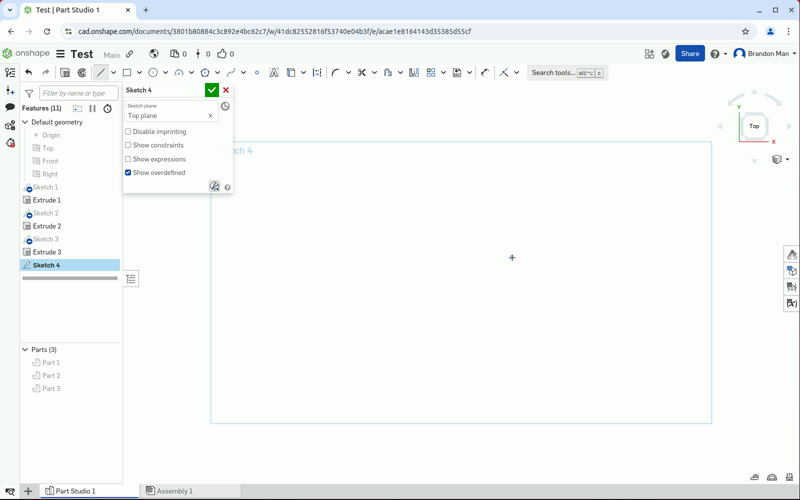
key_down(shift)
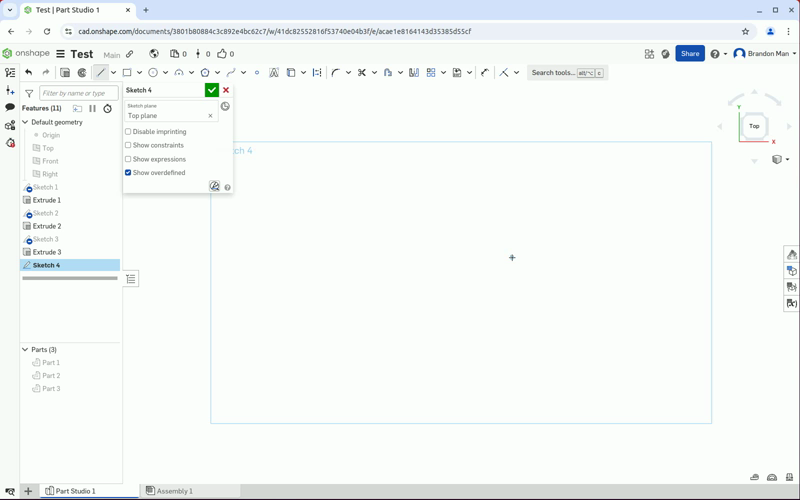
mouse_move(542, 257)
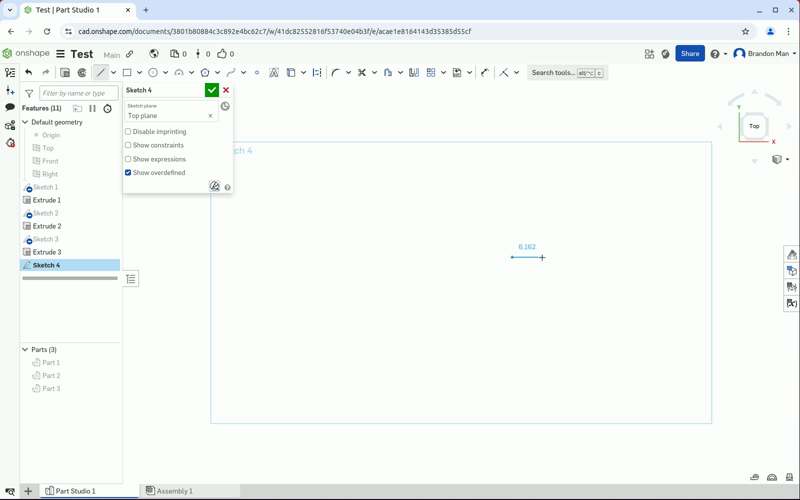
mouse_move(543, 257)
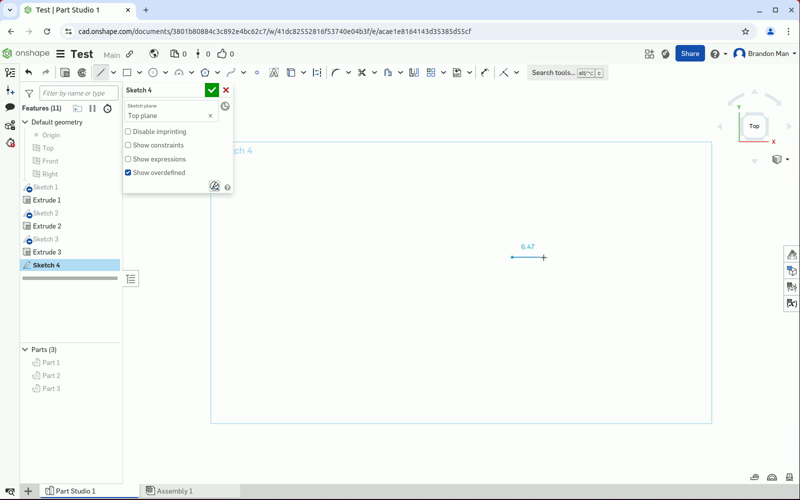
click(543, 257)
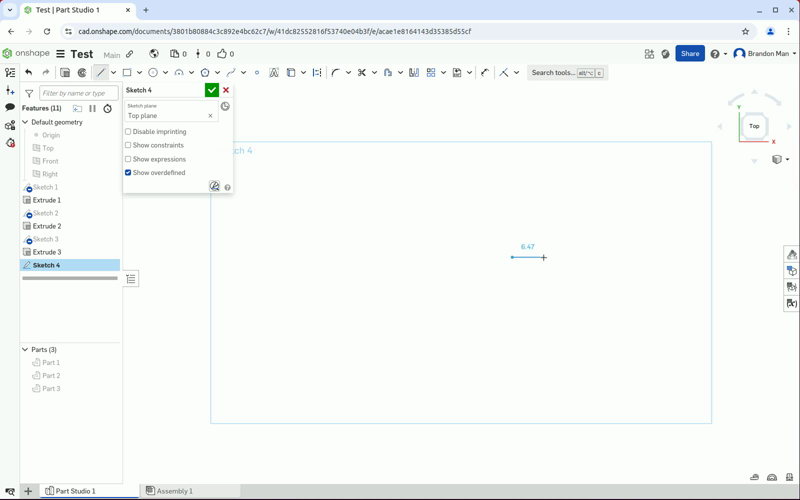
key_up(shift)
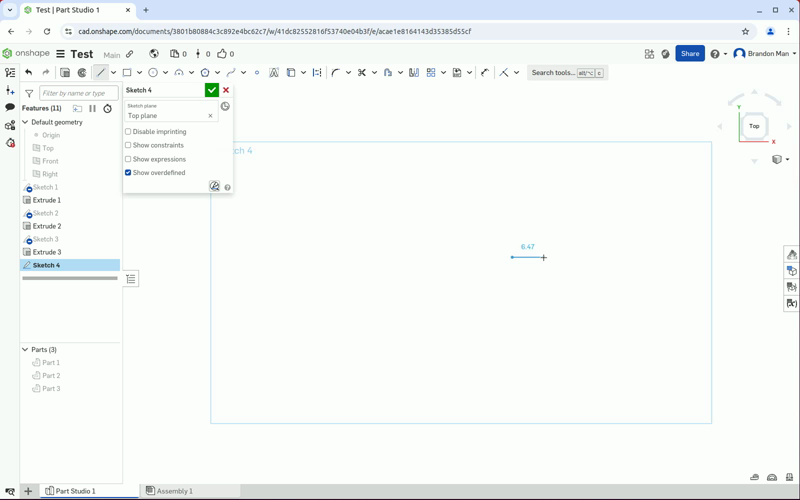
key_down(shift)
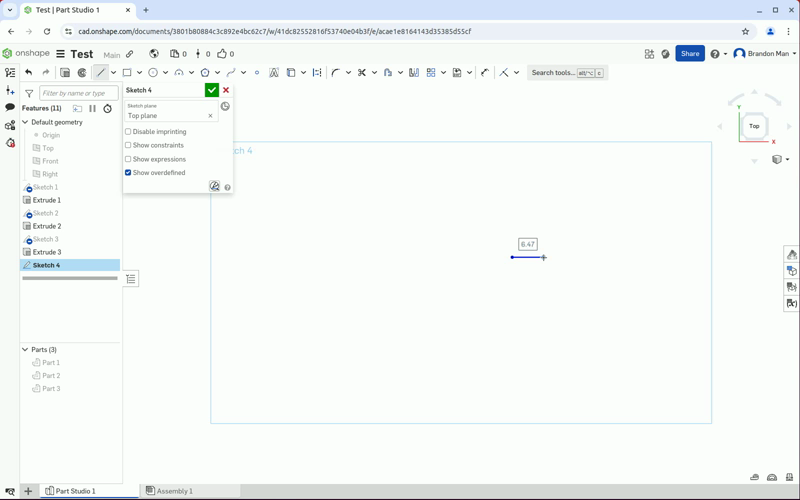
mouse_move(573, 257)
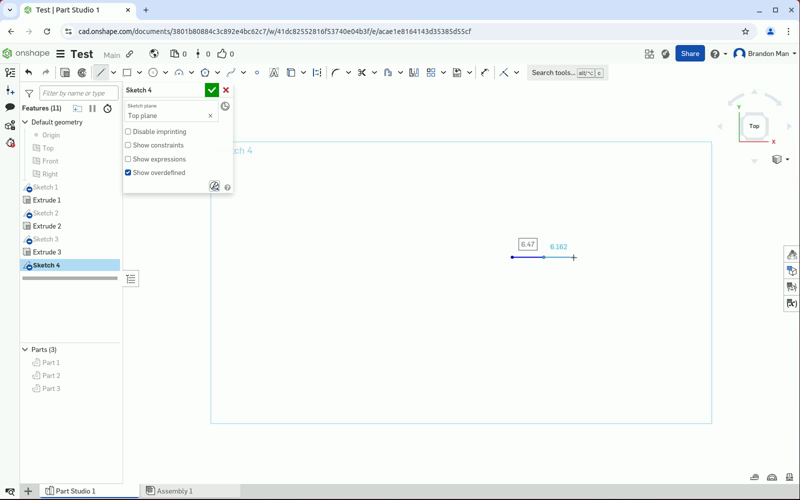
mouse_move(543, 231)
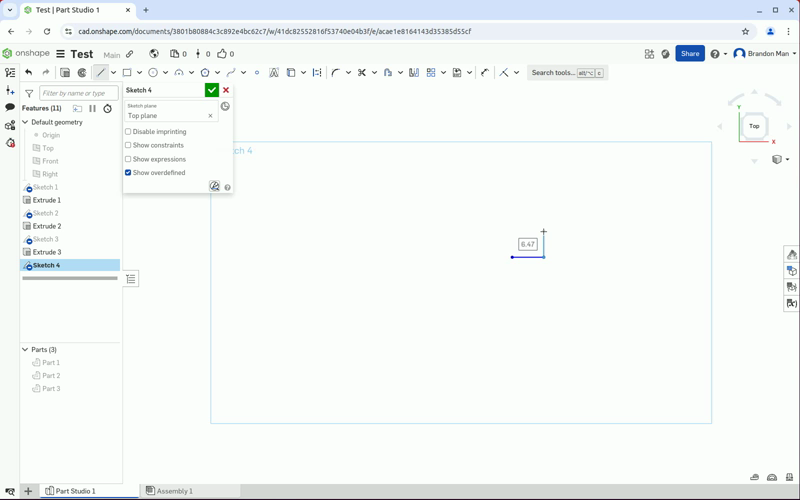
click(543, 231)
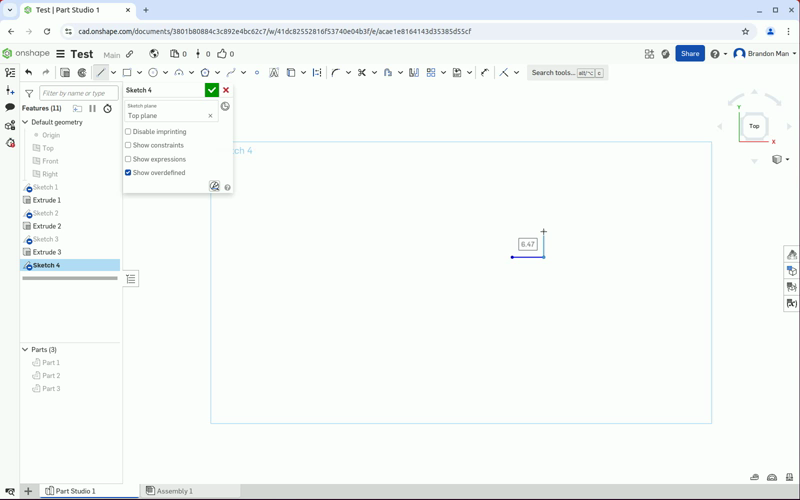
key_up(shift)
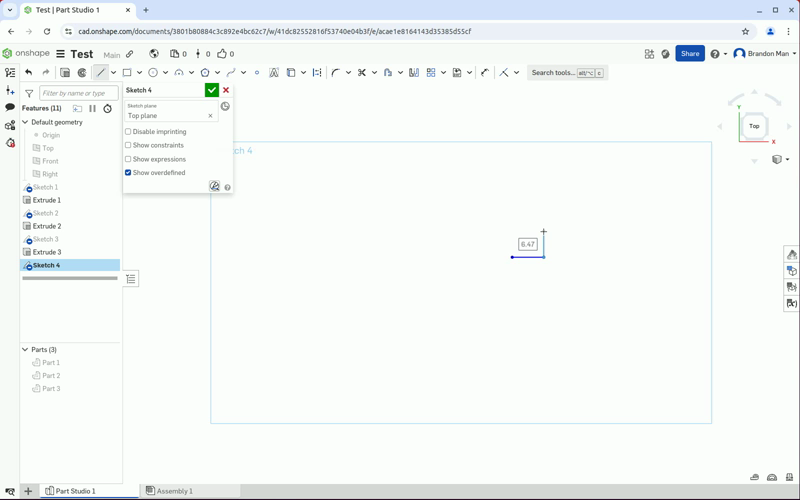
key_down(shift)
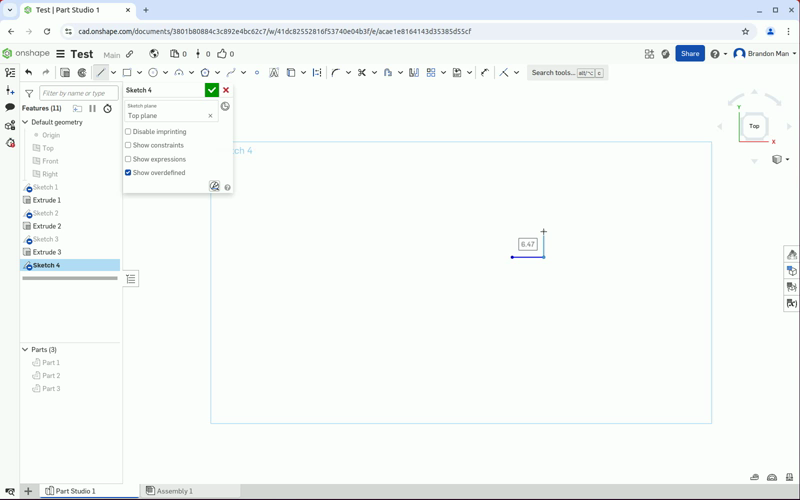
mouse_move(573, 231)
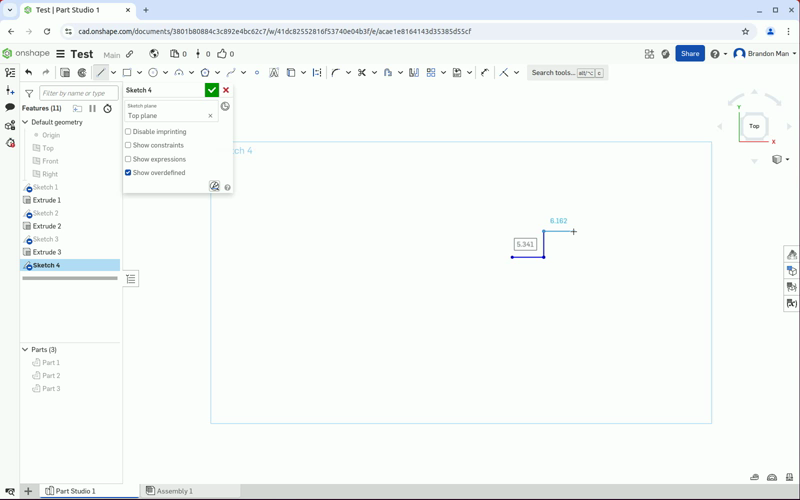
mouse_move(512, 231)
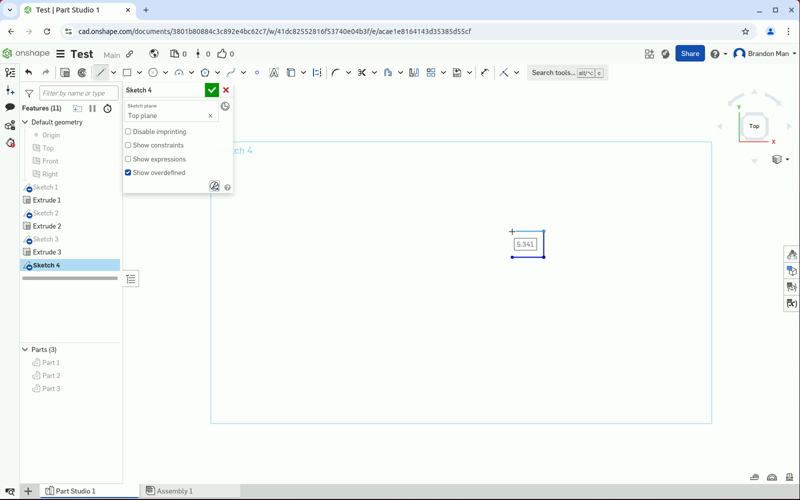
click(512, 231)
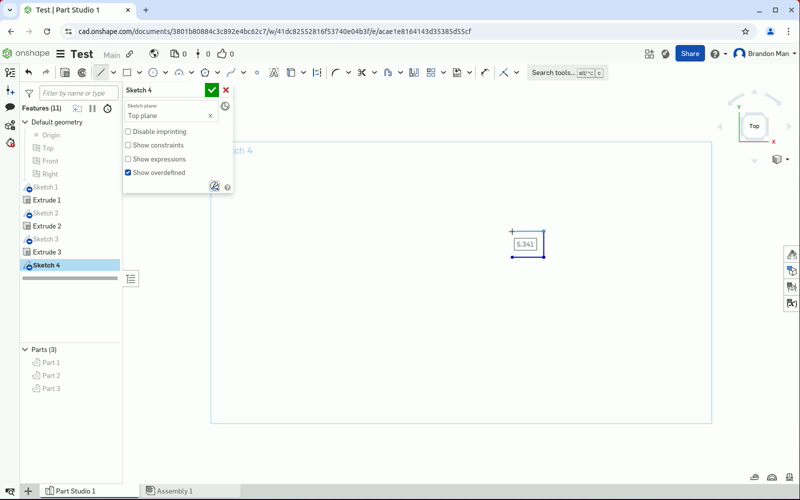
key_up(shift)
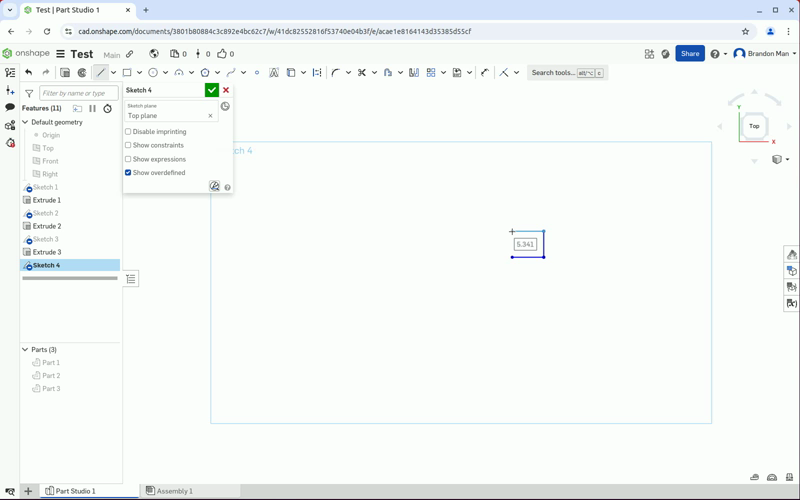
mouse_move(542, 231)
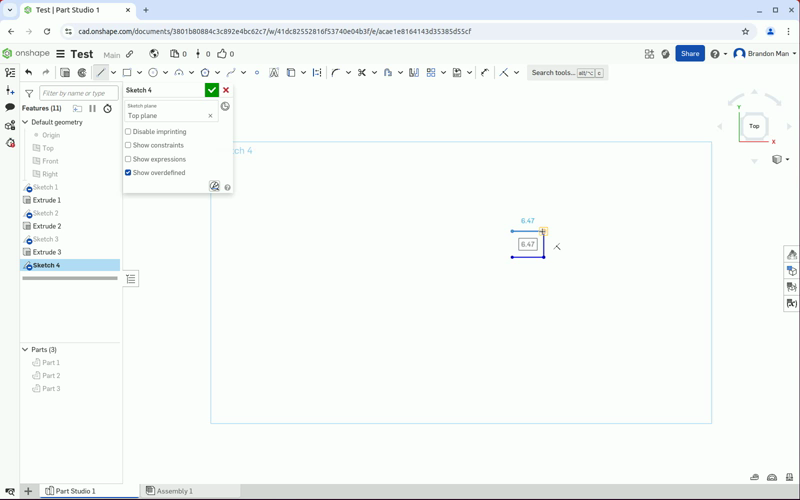
key_down(shift)
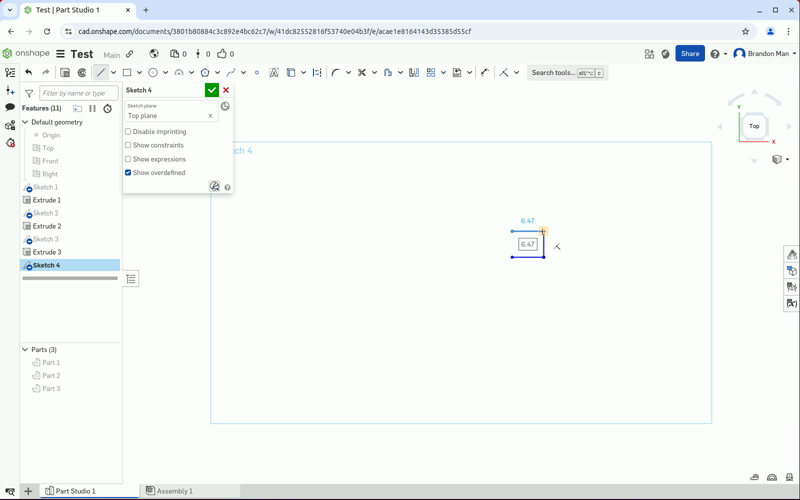
mouse_move(512, 257)
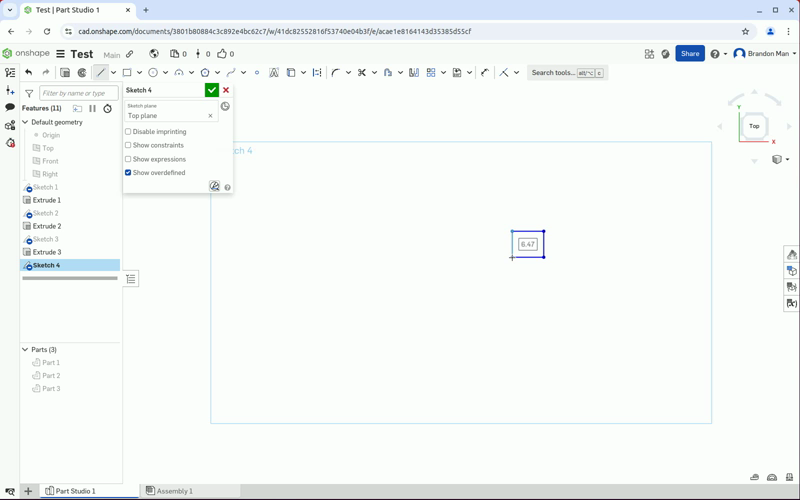
key_up(shift)
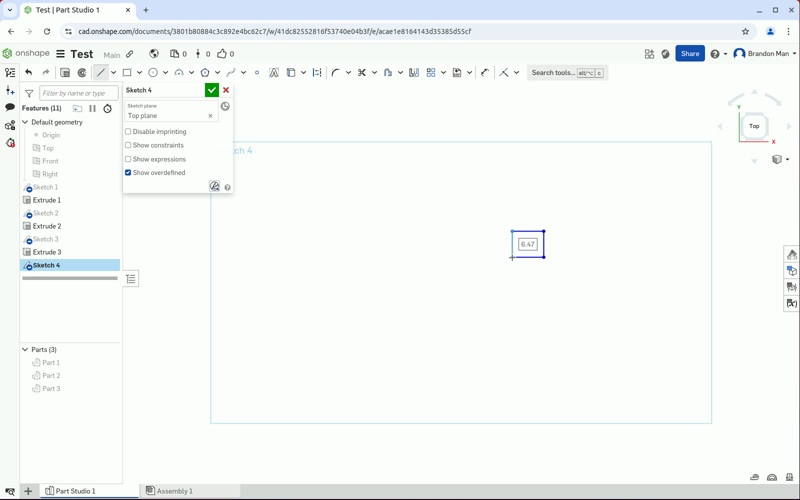
click(512, 257)
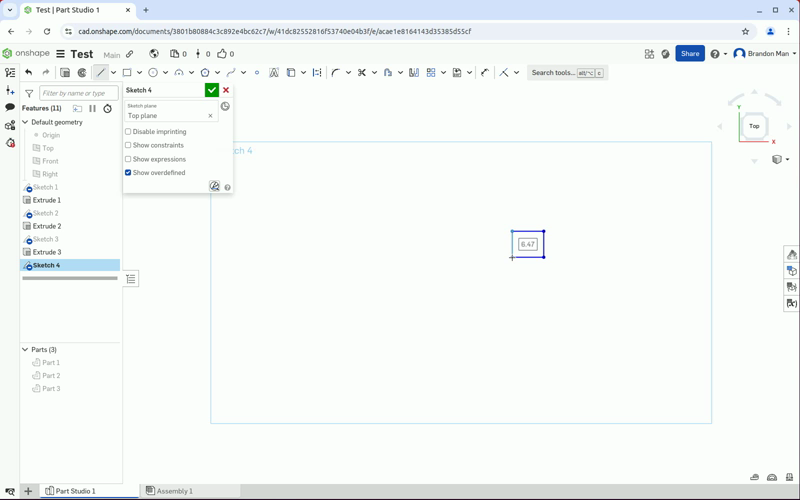
key(esc)
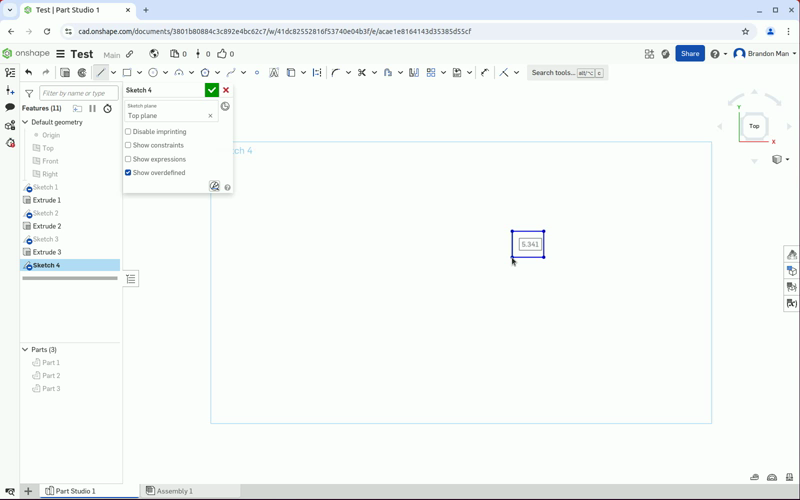
mouse_move(535, 238)
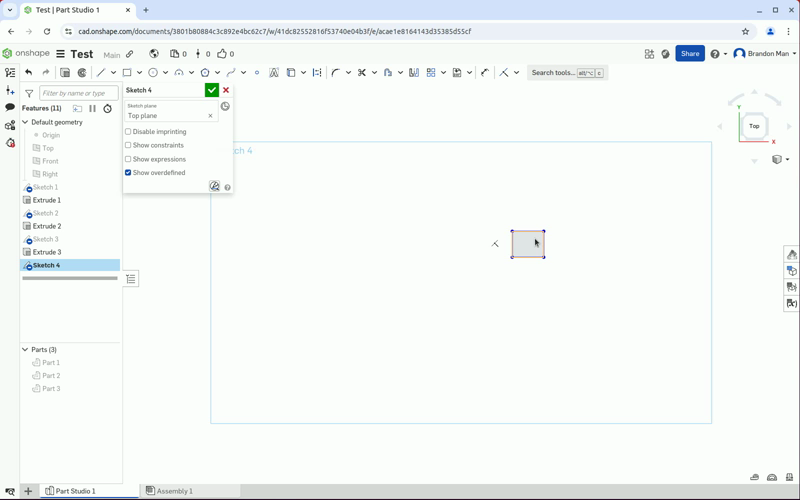
scroll(6)
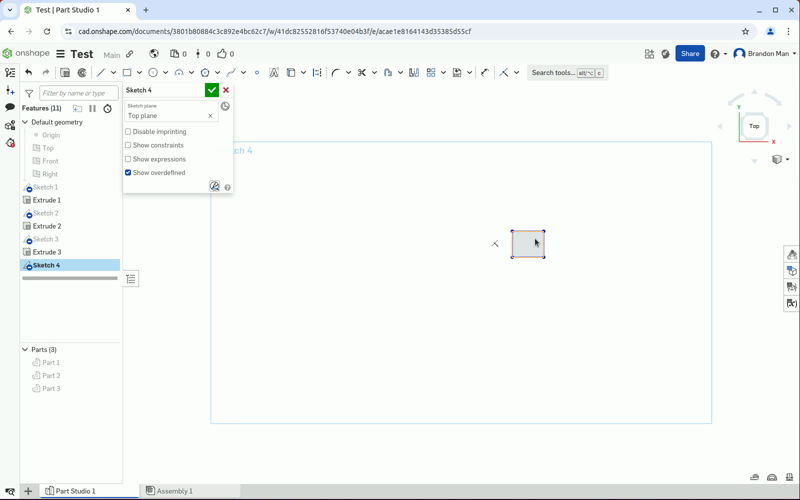
scroll(6)
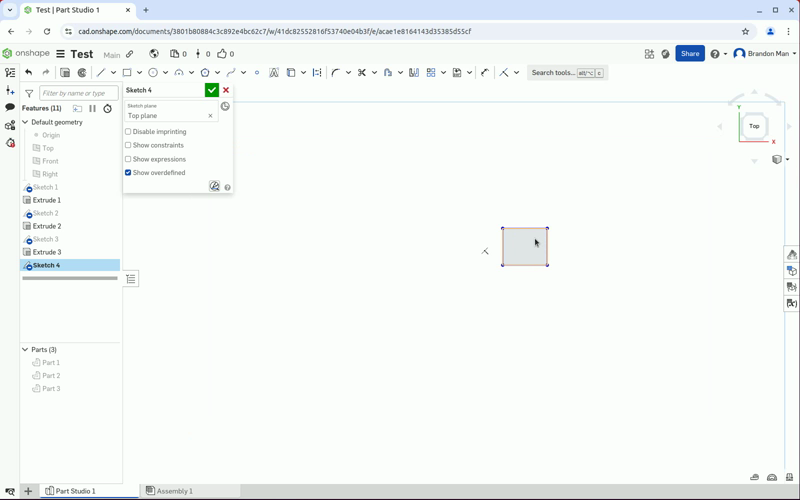
scroll(6)
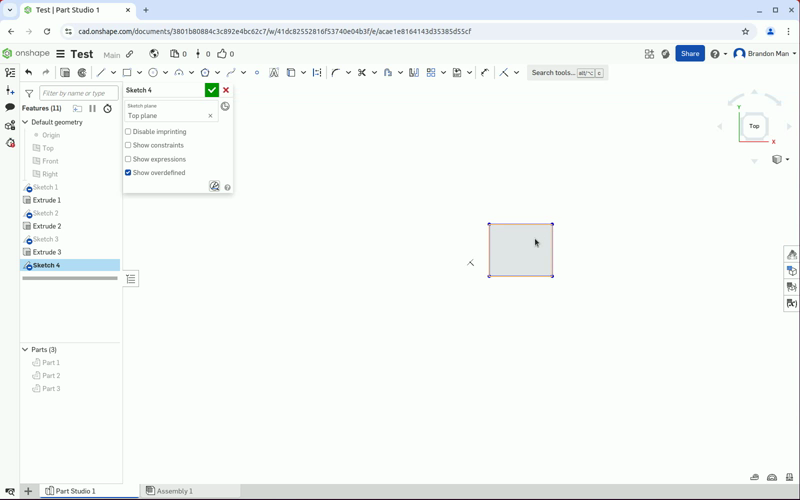
scroll(6)
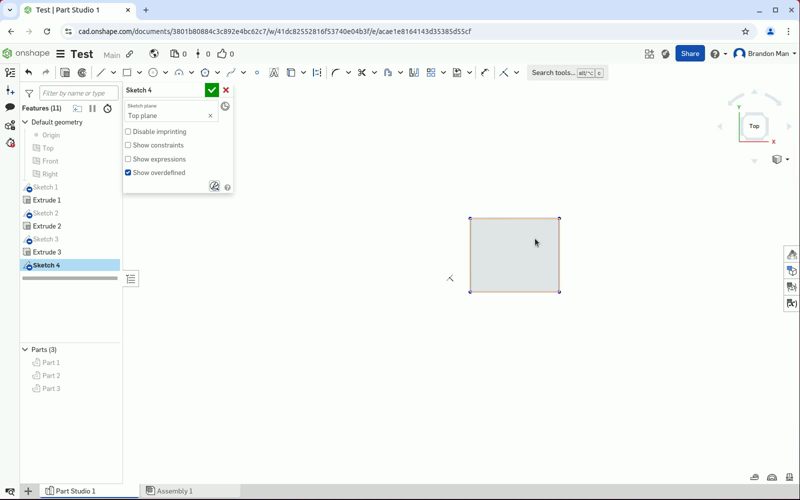
scroll(6)
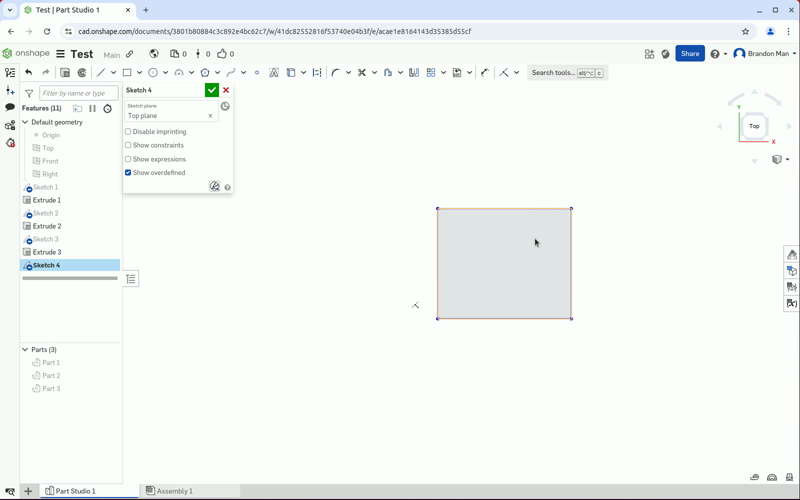
scroll(6)
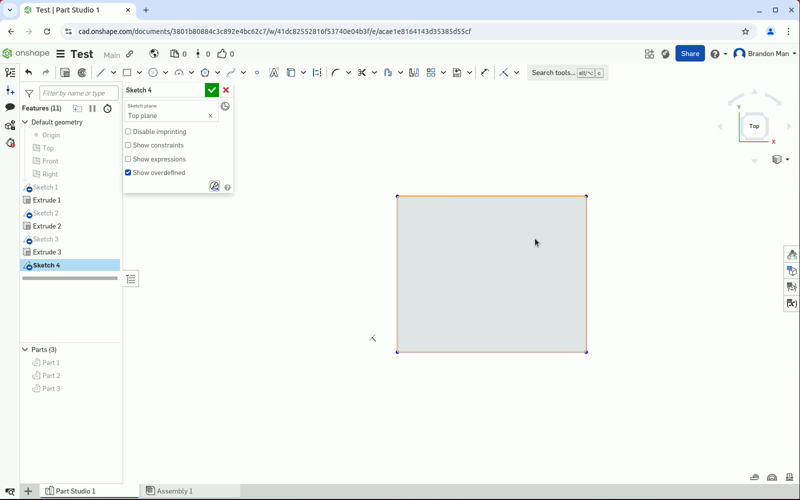
scroll(6)
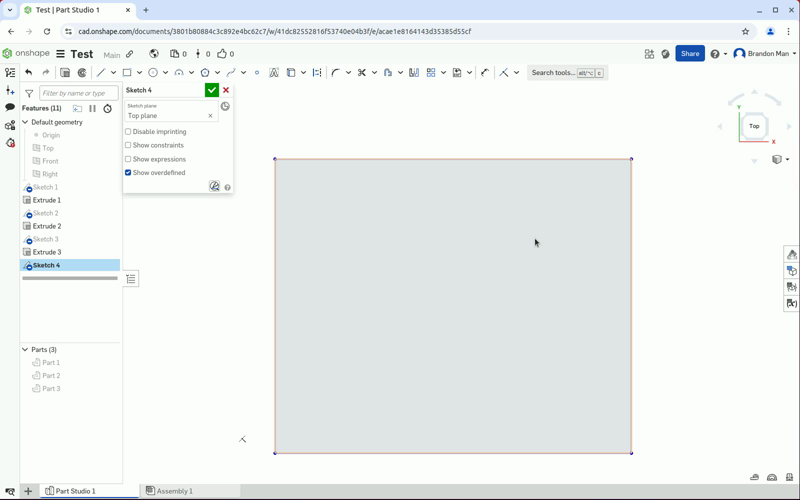
click(535, 238)
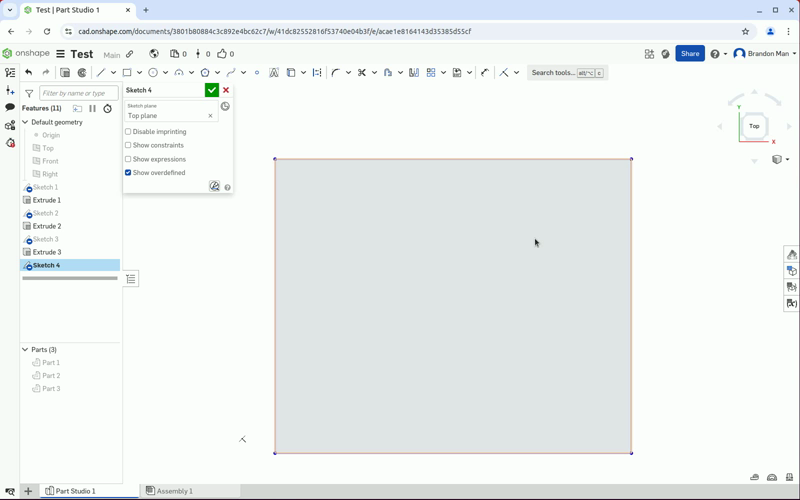
scroll(-6)
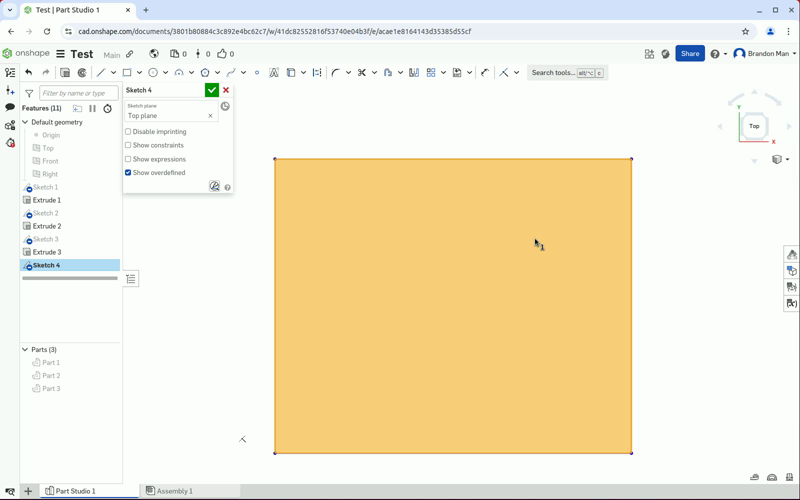
scroll(-6)
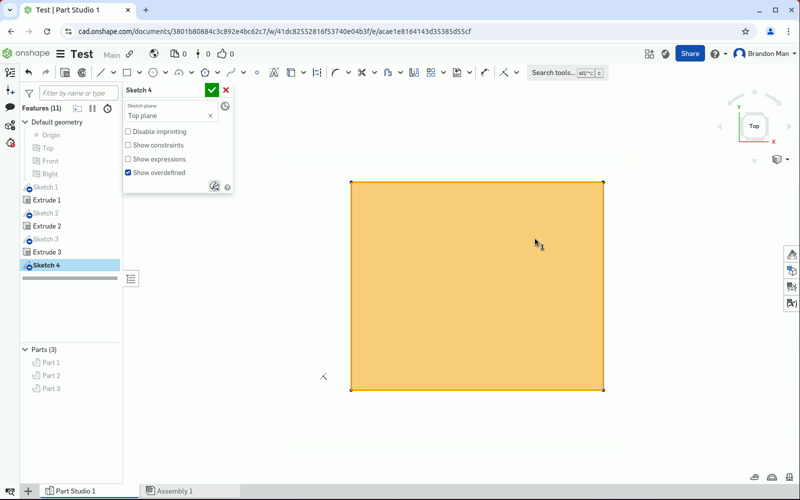
scroll(-6)
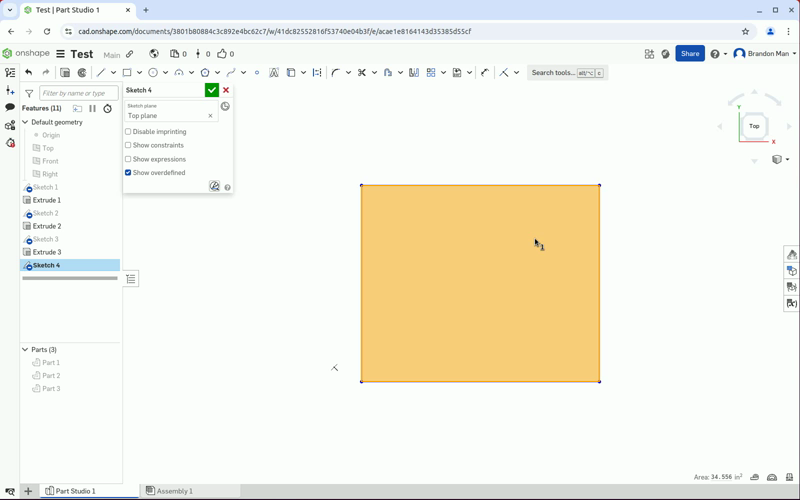
scroll(-6)
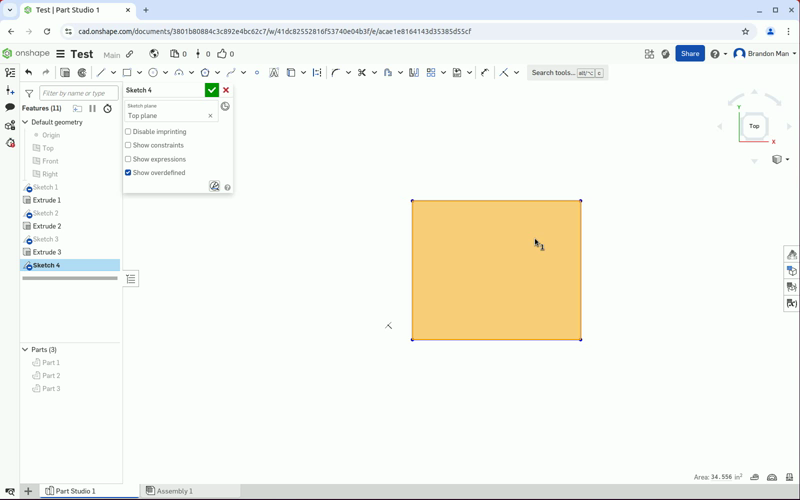
scroll(-6)
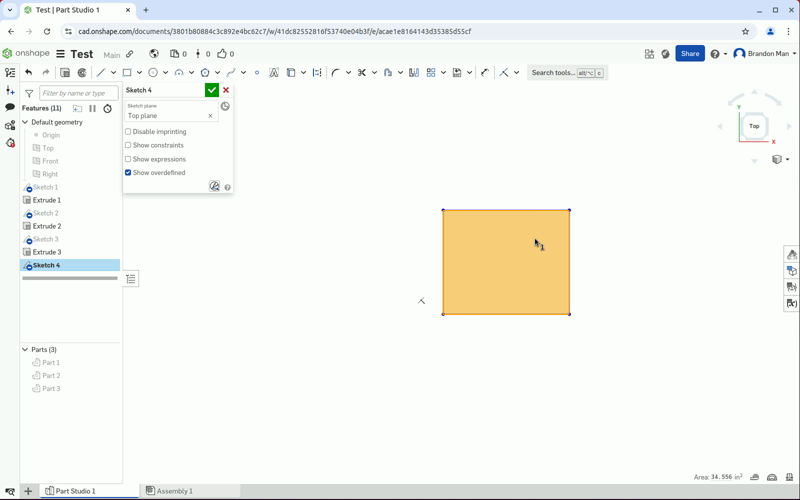
scroll(-6)
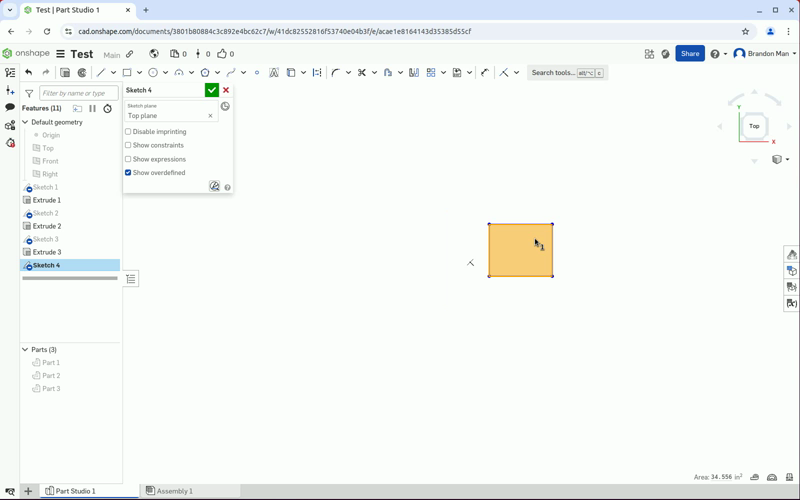
scroll(-6)
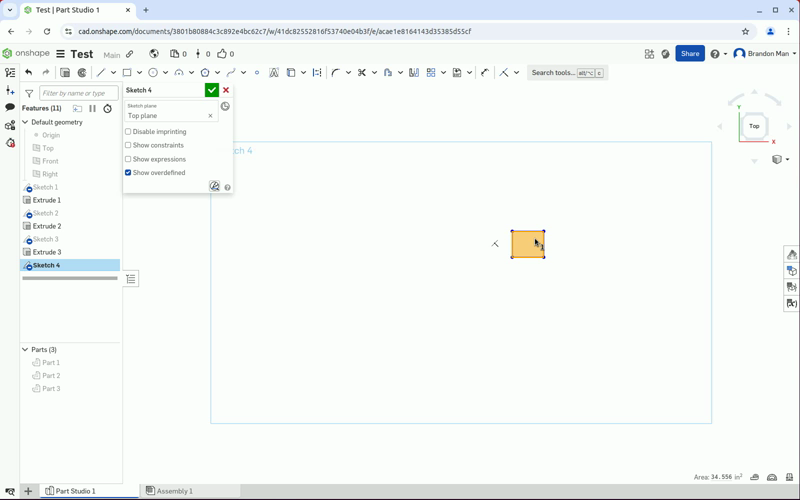
mouse_move(73, 352)
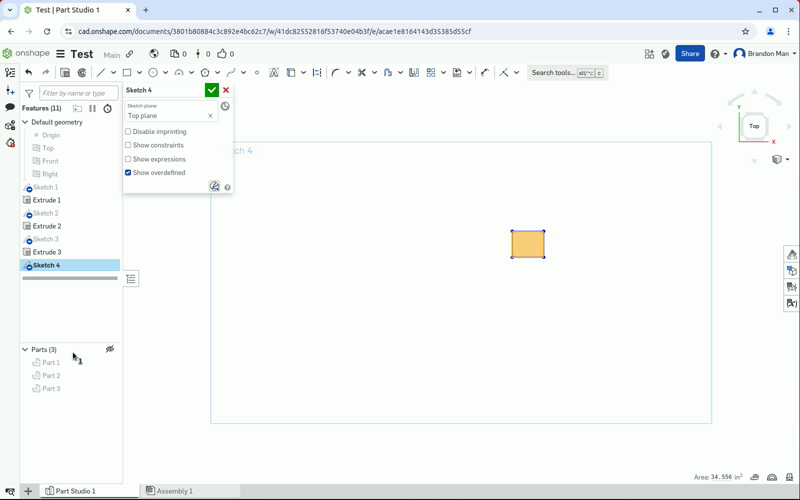
key(shift+y)
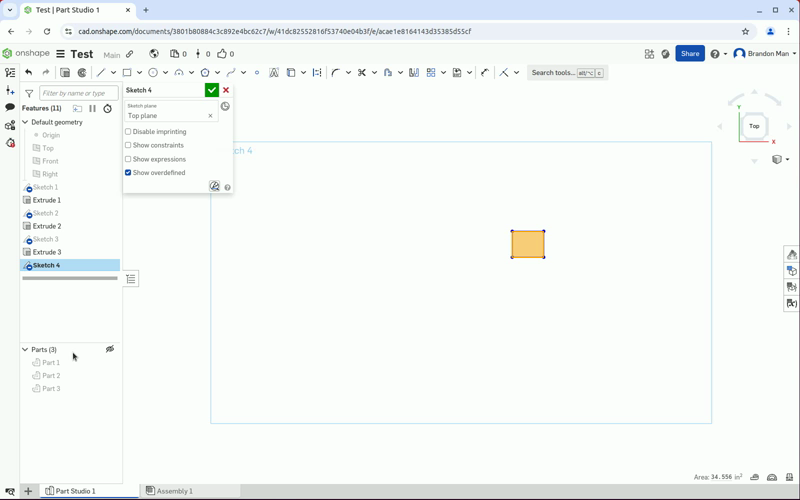
key(shift+e)
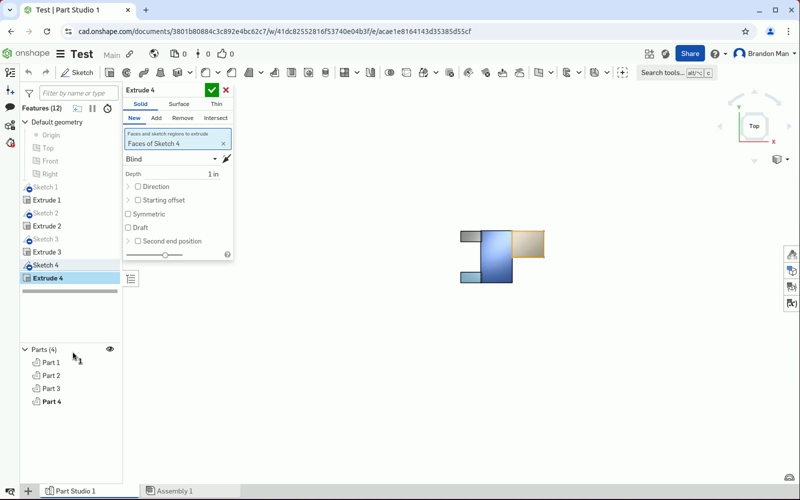
mouse_move(143, 106)
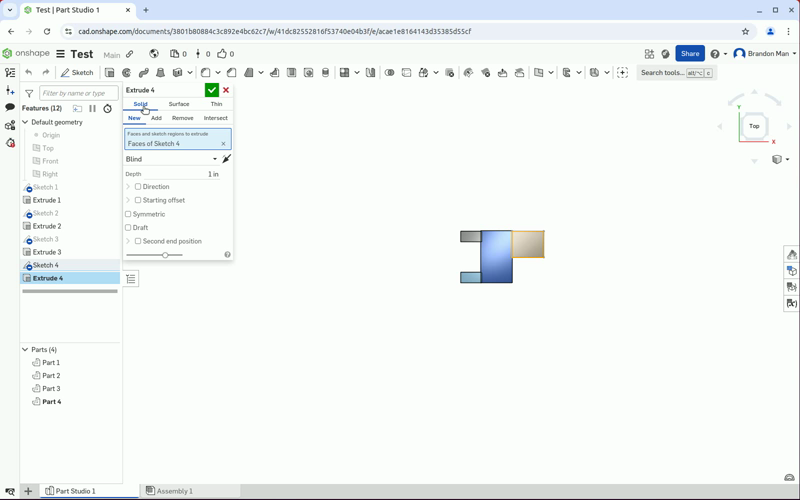
click(143, 106)
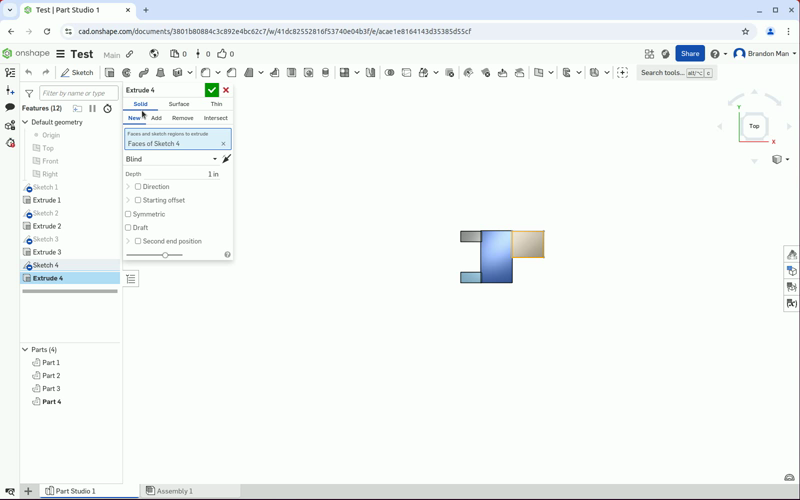
mouse_move(137, 120)
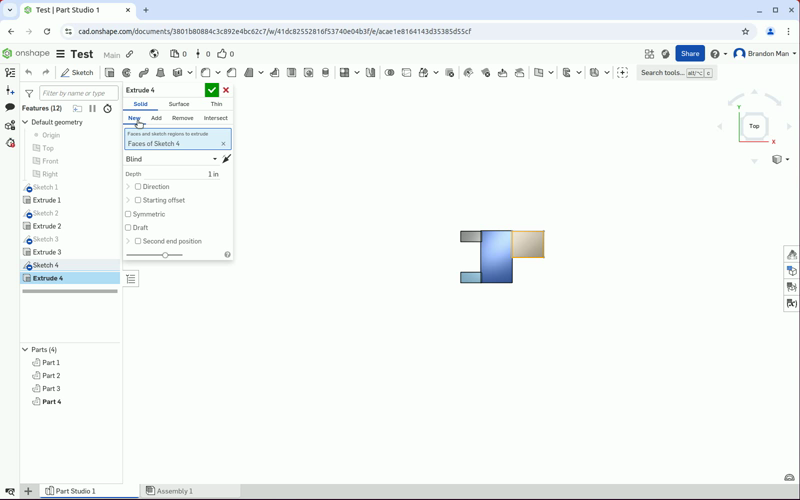
click(137, 120)
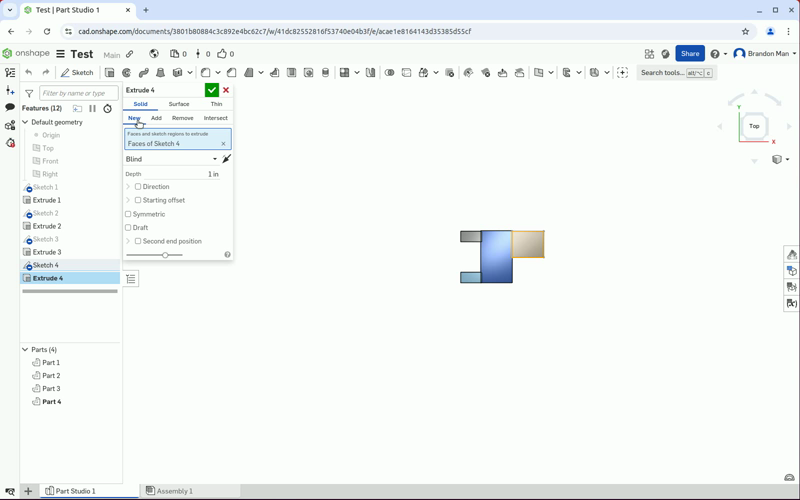
key(tab, 4)
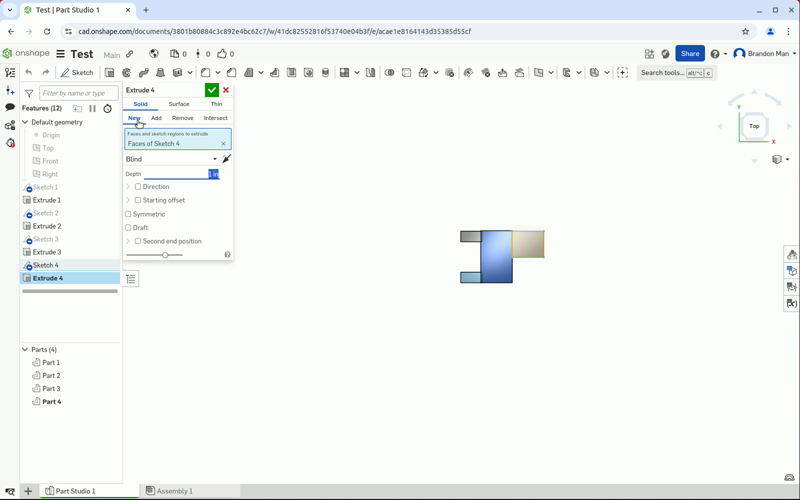
text(-6.258)
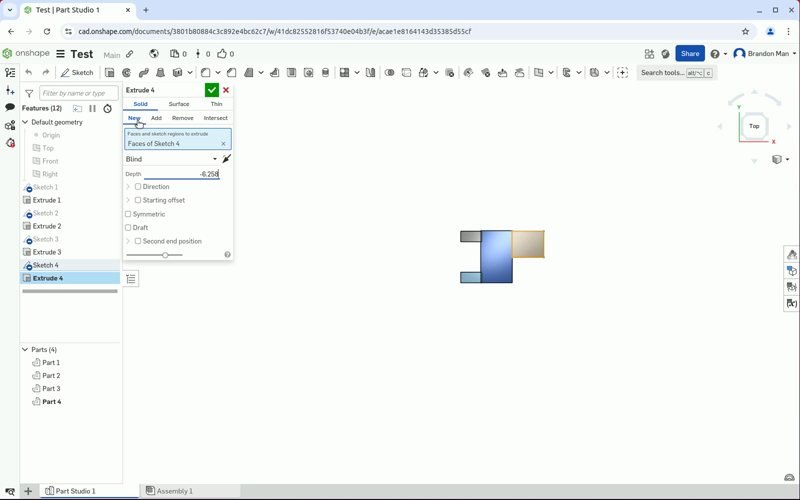
key(enter)
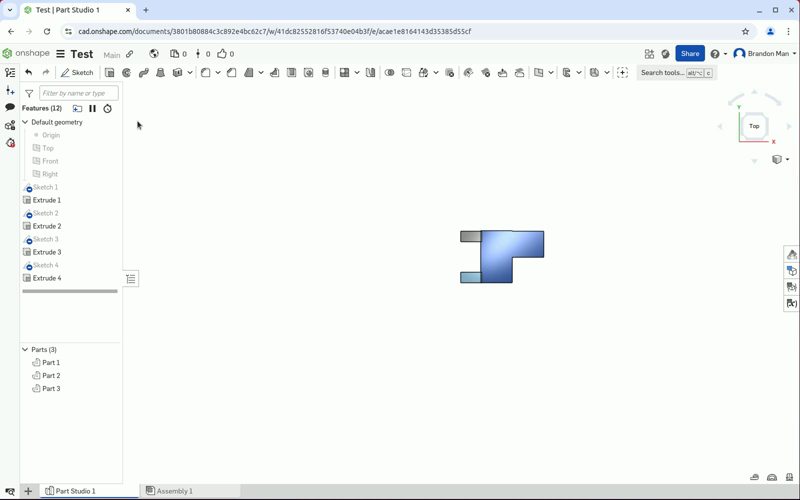
key(shift+h)
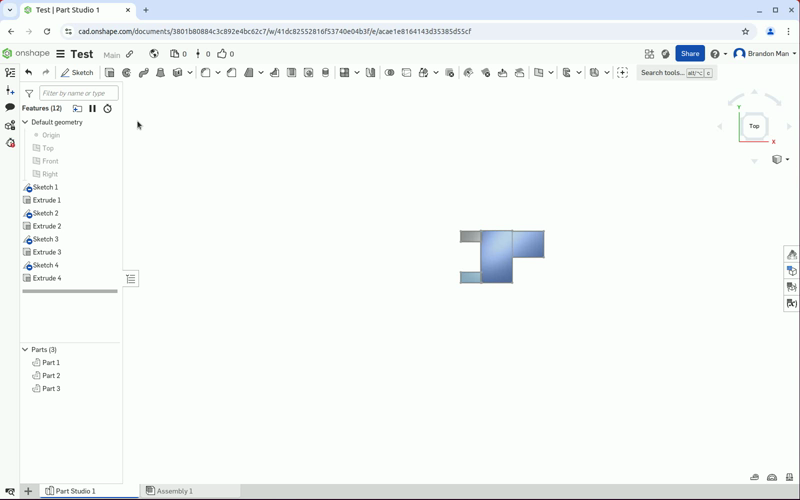
key(shift+h)
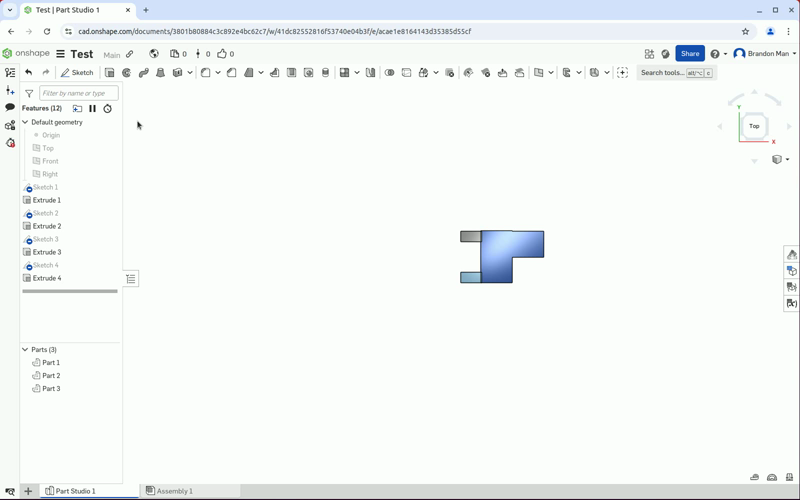
mouse_move(73, 189)
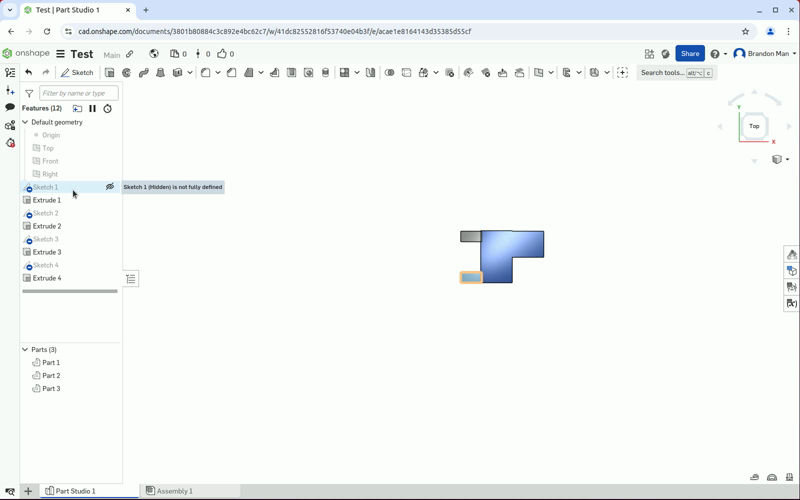
click(73, 189)
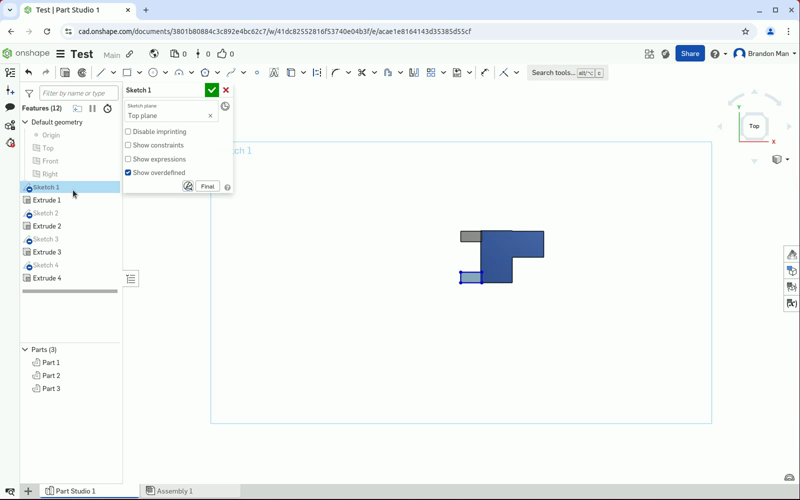
mouse_move(229, 92)
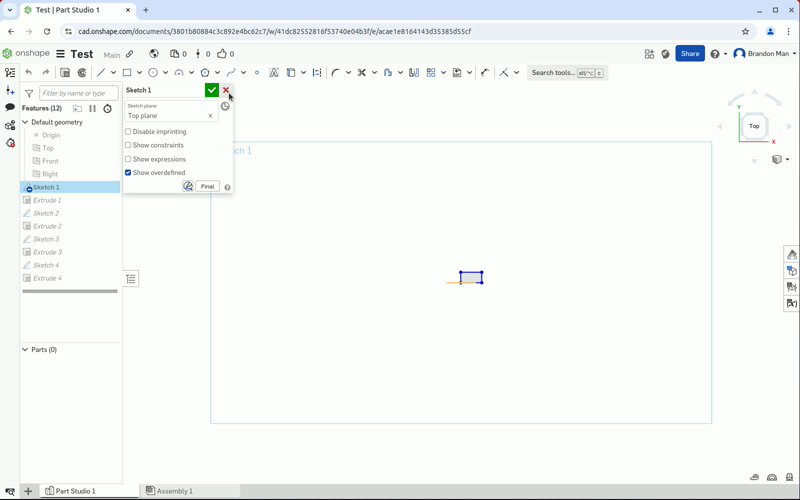
click(229, 92)
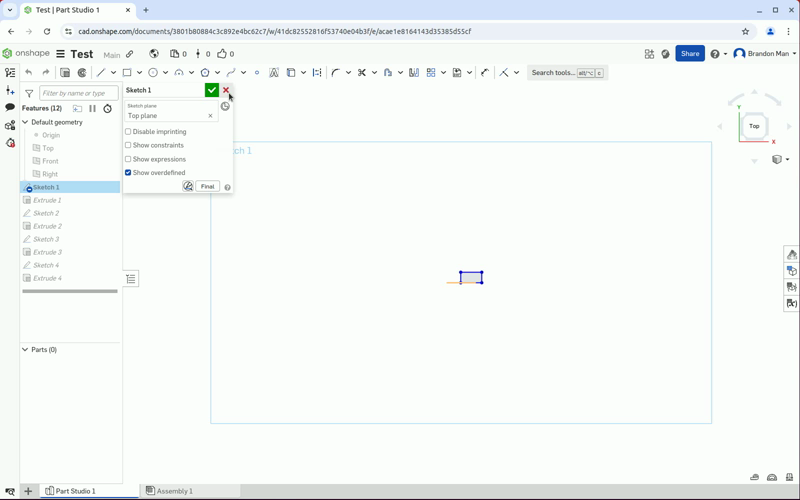
key(shift+s)
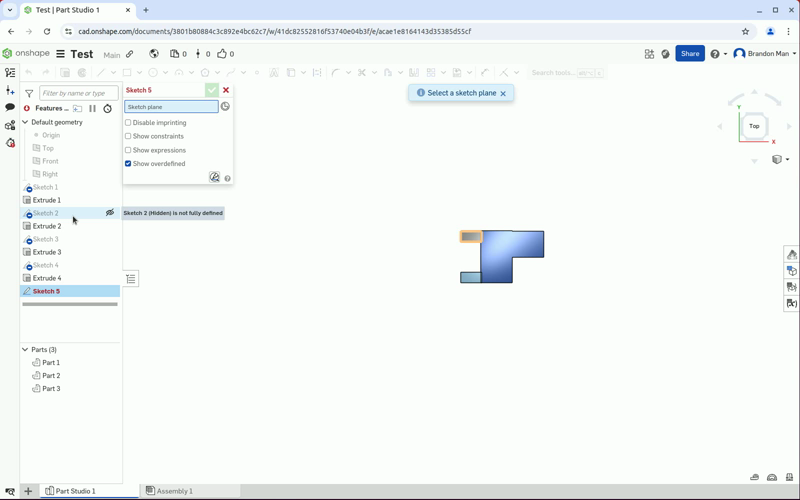
scroll(3)
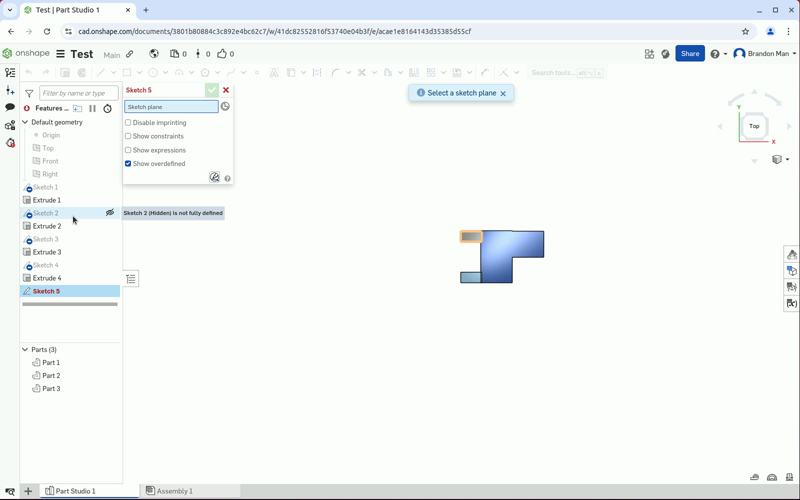
mouse_move(73, 150)
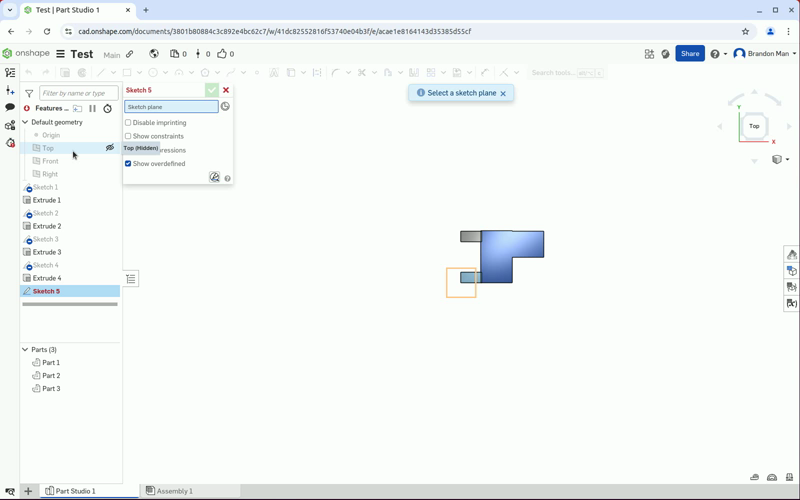
click(73, 150)
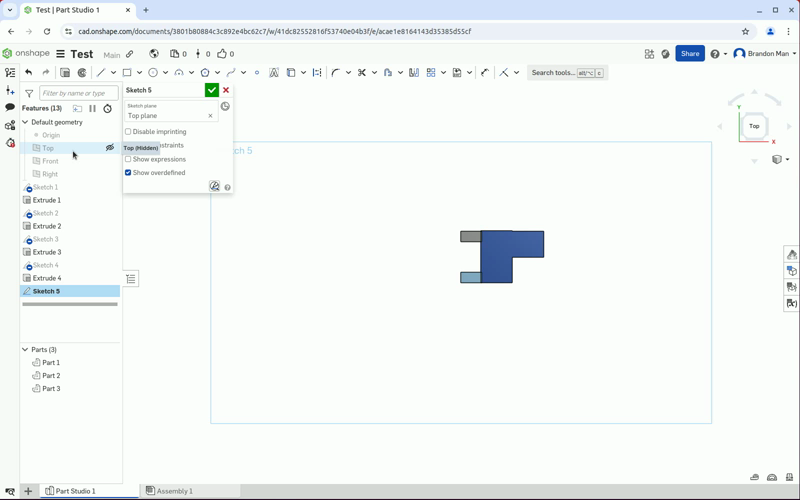
mouse_move(73, 352)
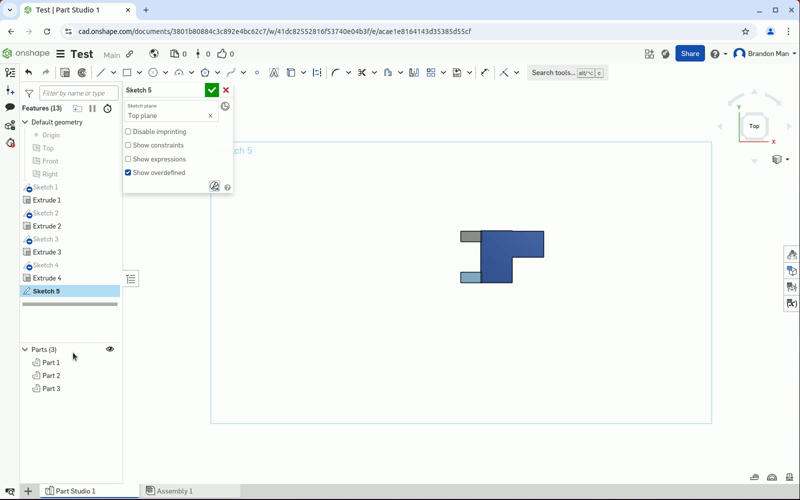
key(y)
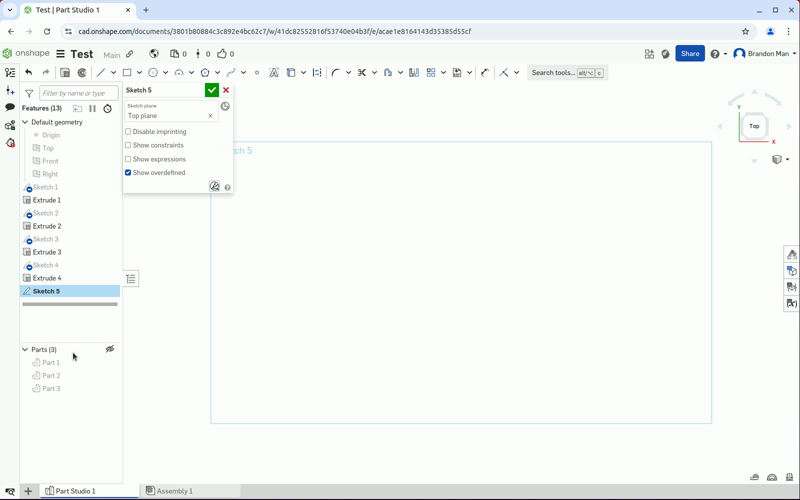
key(l)
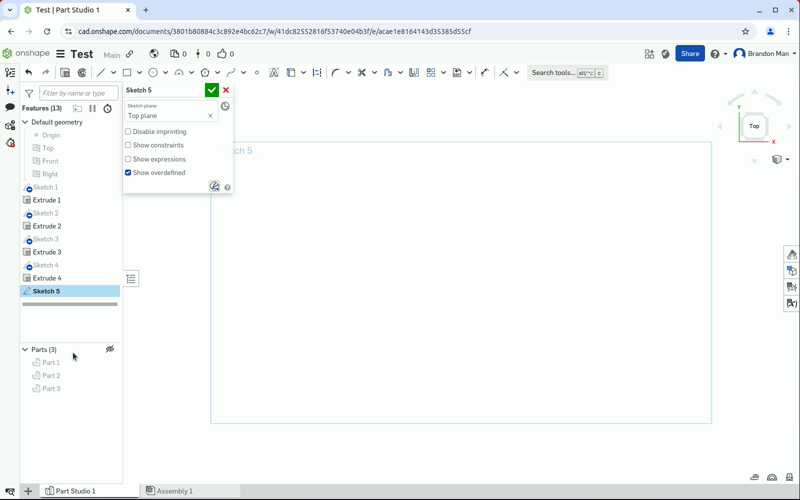
key_down(shift)
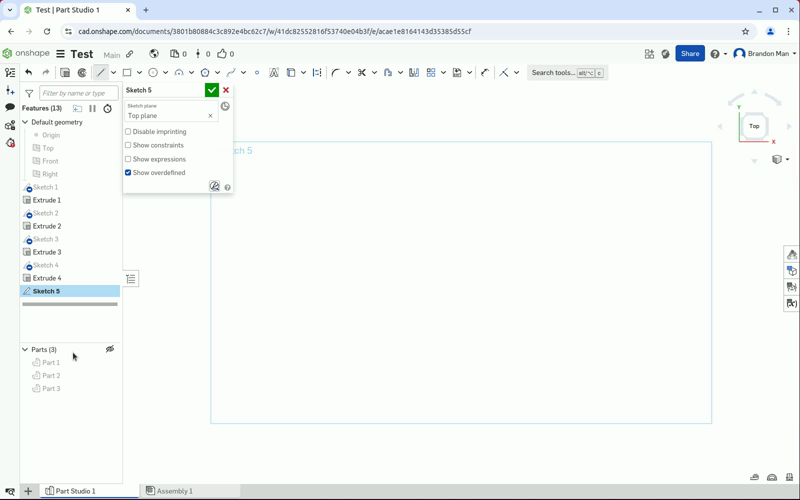
mouse_move(480, 282)
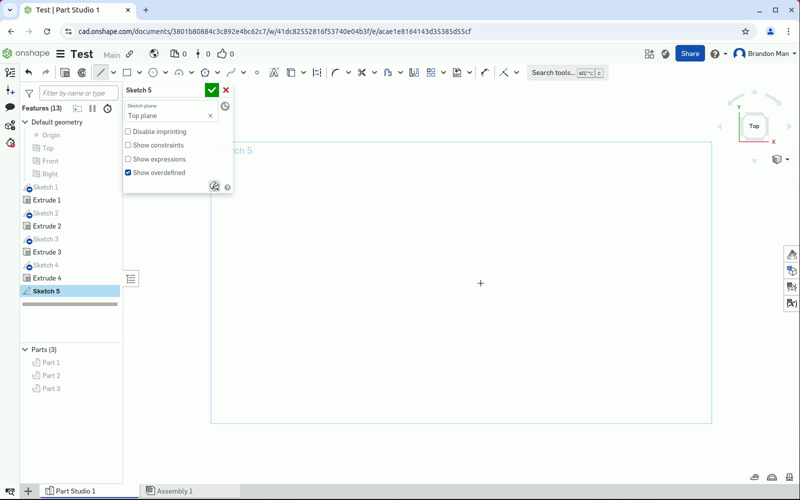
click(480, 282)
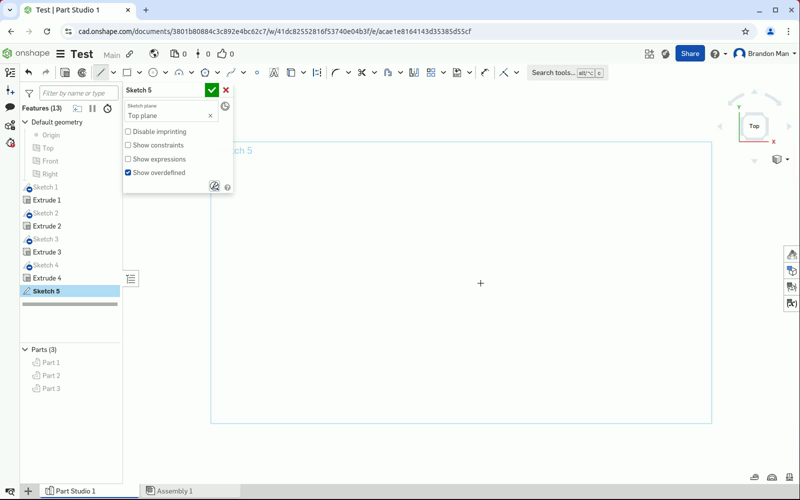
key_up(shift)
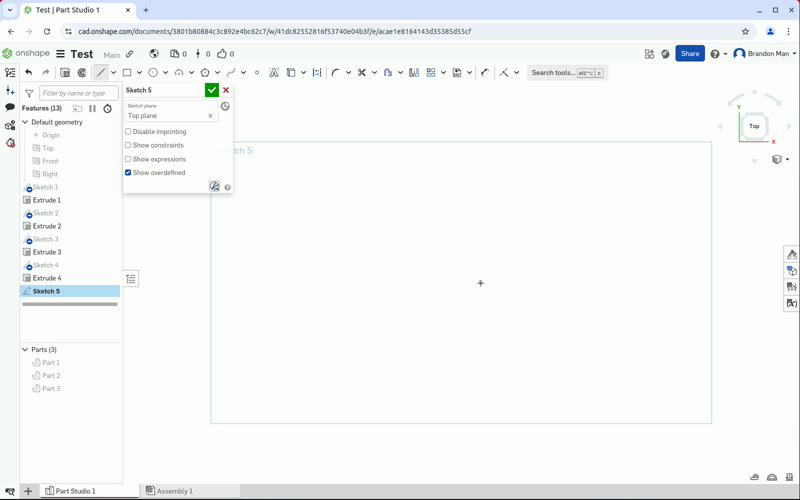
key_down(shift)
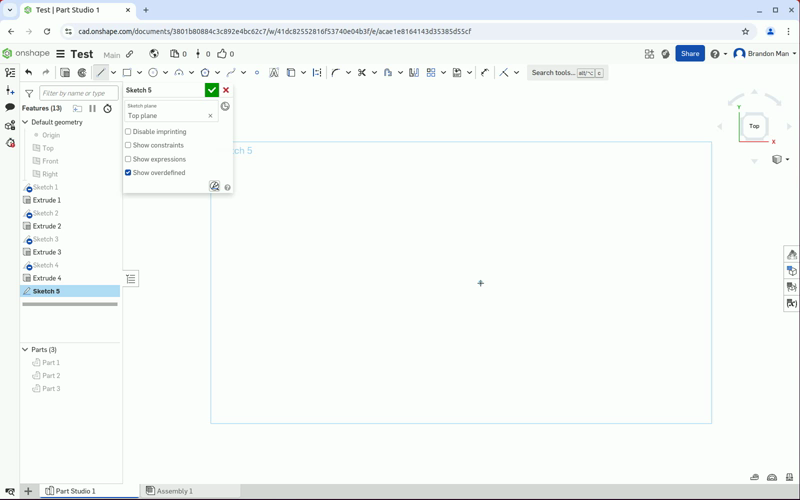
mouse_move(510, 282)
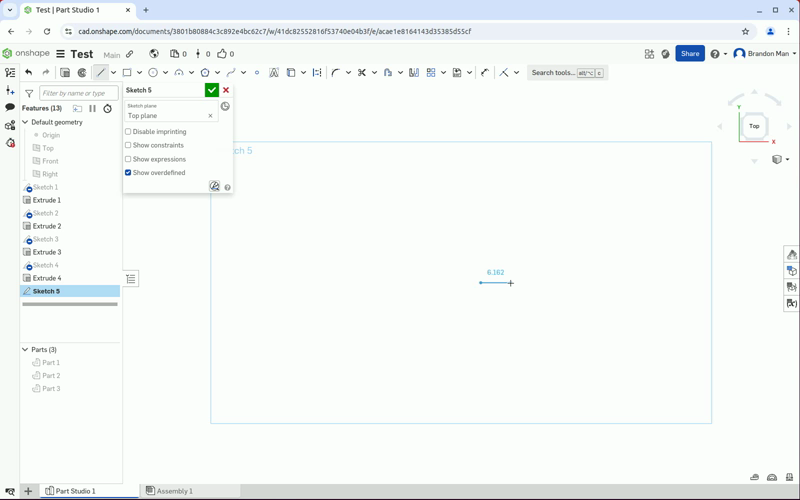
mouse_move(512, 282)
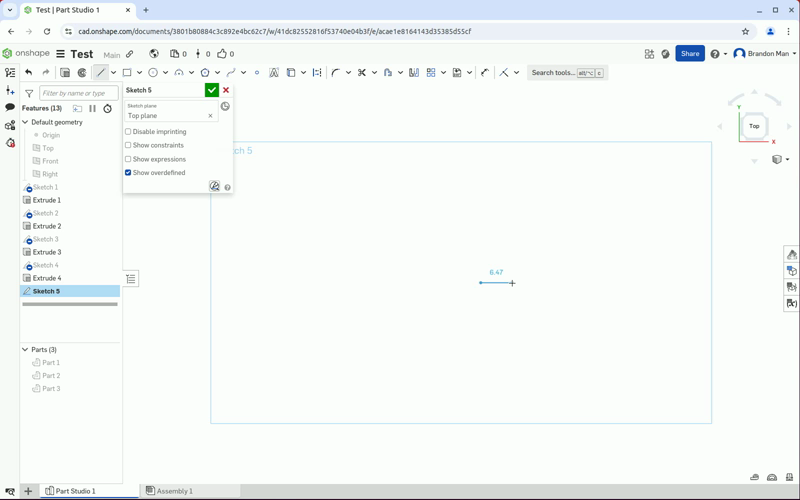
click(512, 282)
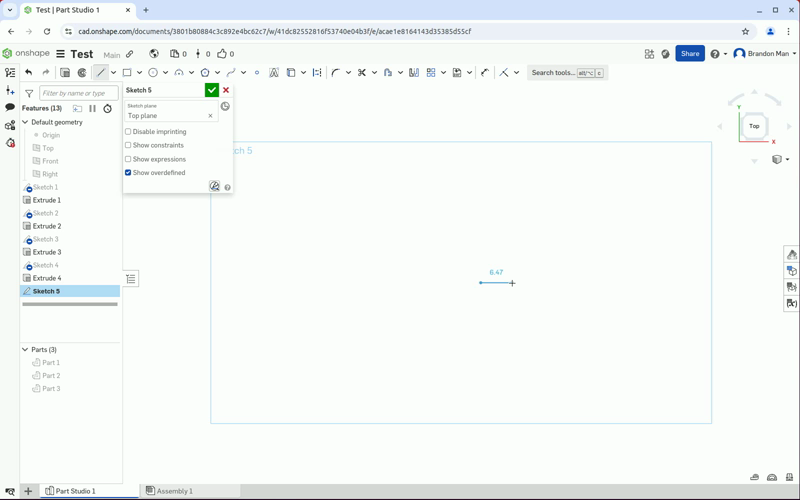
key_up(shift)
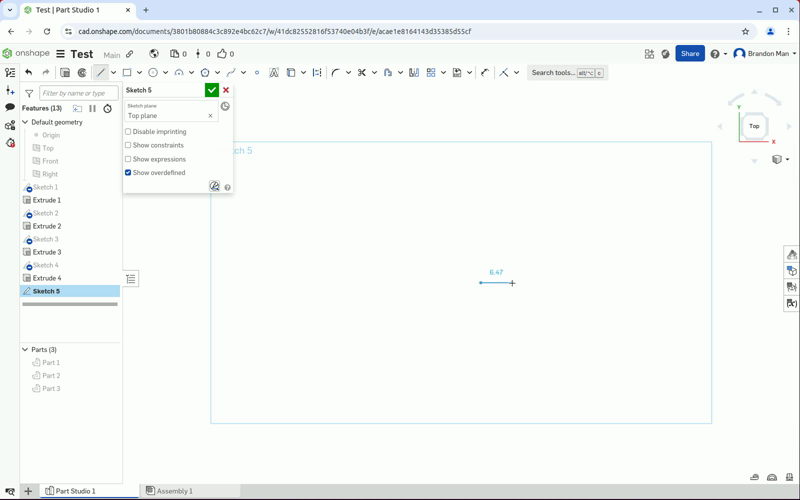
key_down(shift)
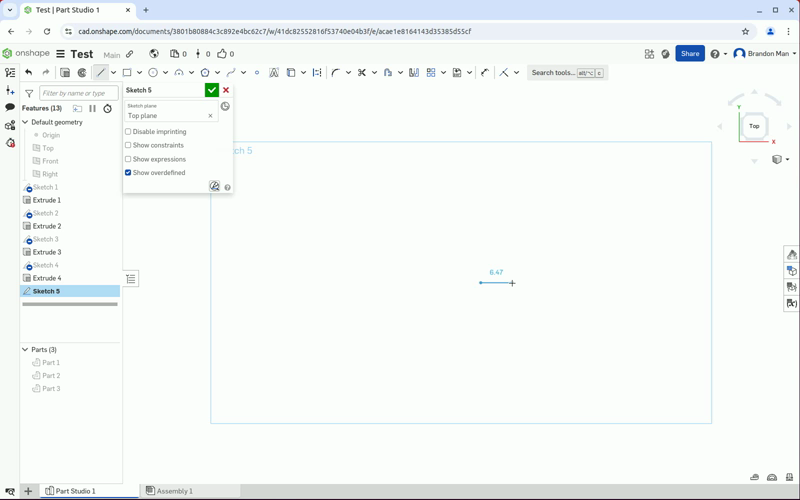
mouse_move(542, 282)
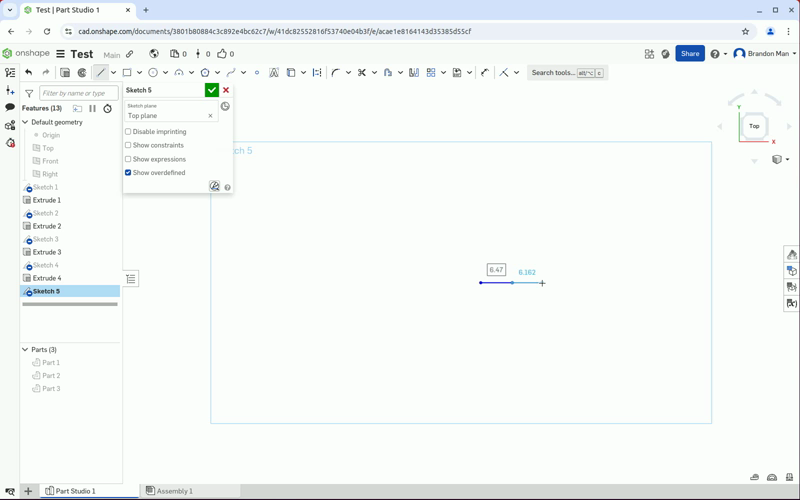
mouse_move(512, 256)
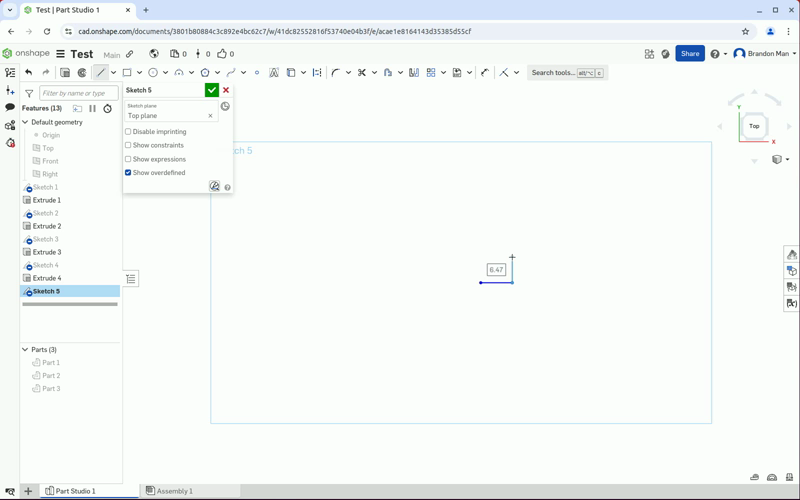
click(512, 256)
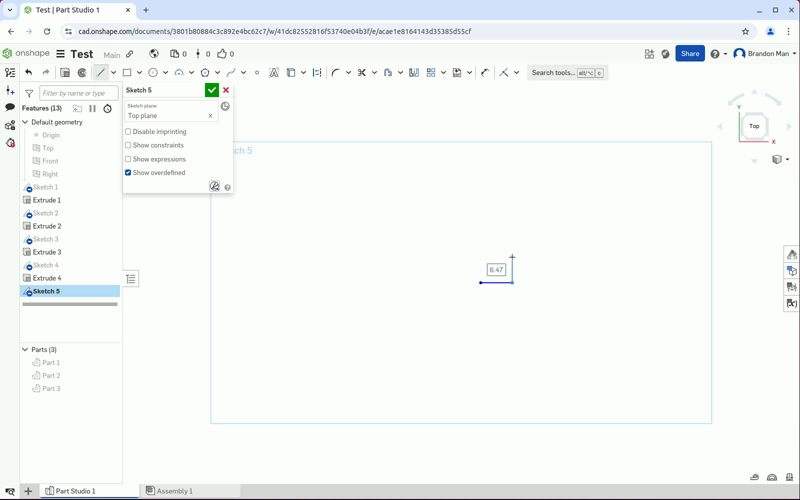
key_up(shift)
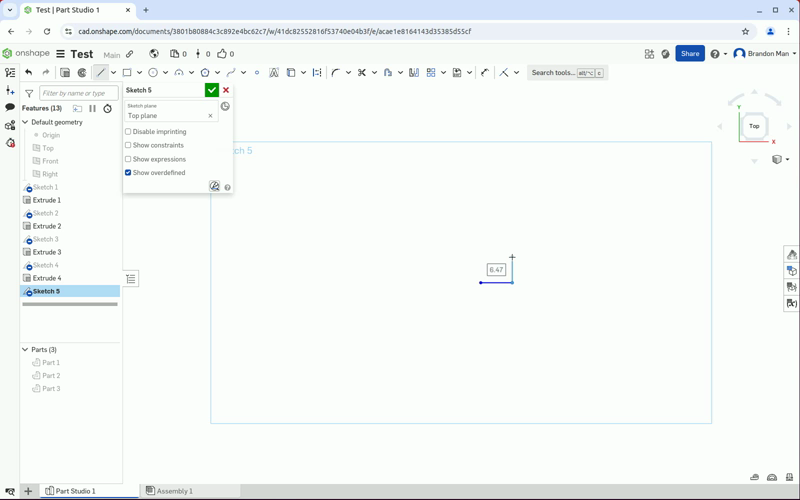
key_down(shift)
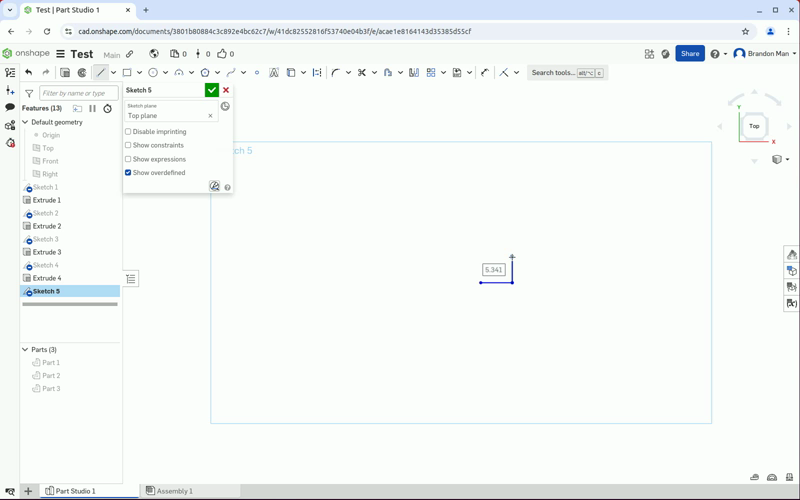
mouse_move(542, 256)
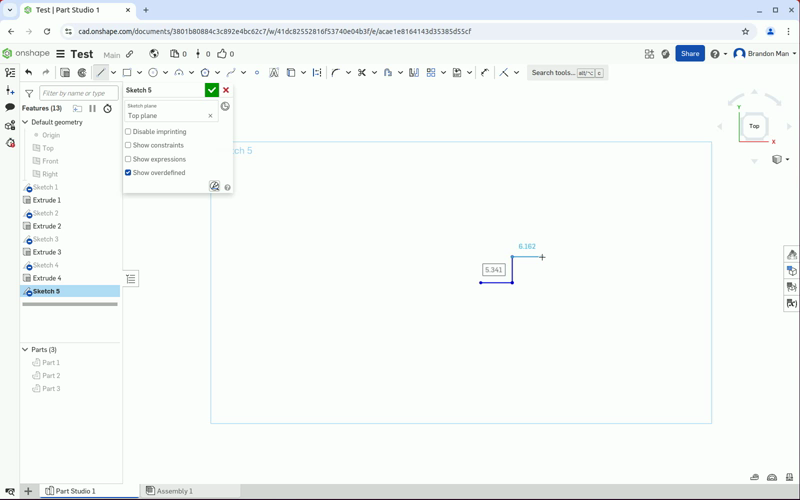
mouse_move(512, 230)
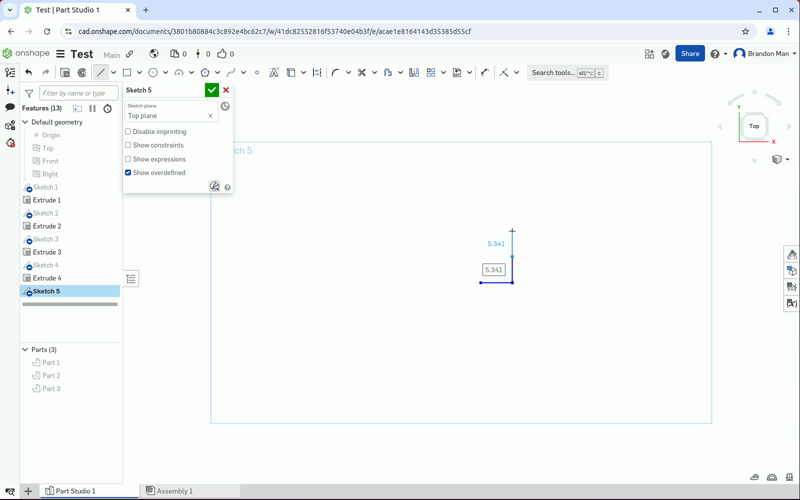
click(512, 230)
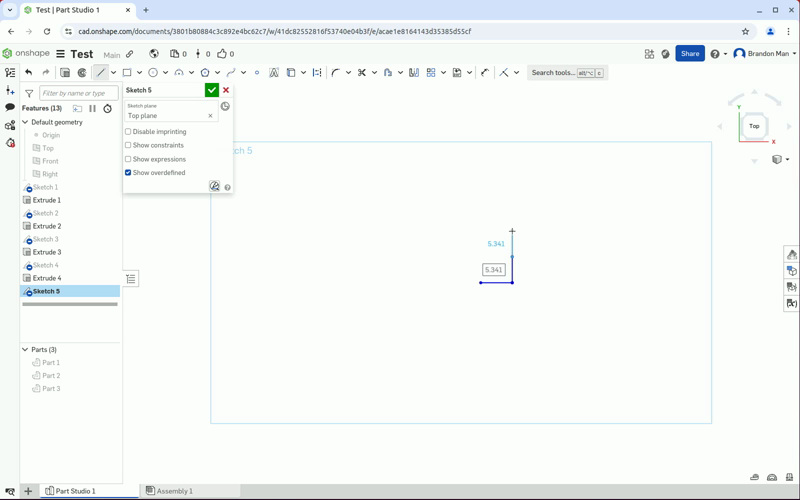
key_up(shift)
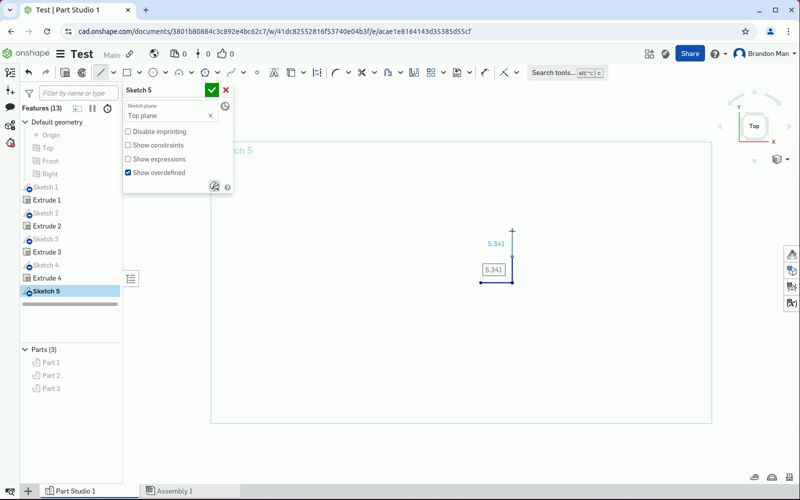
key_down(shift)
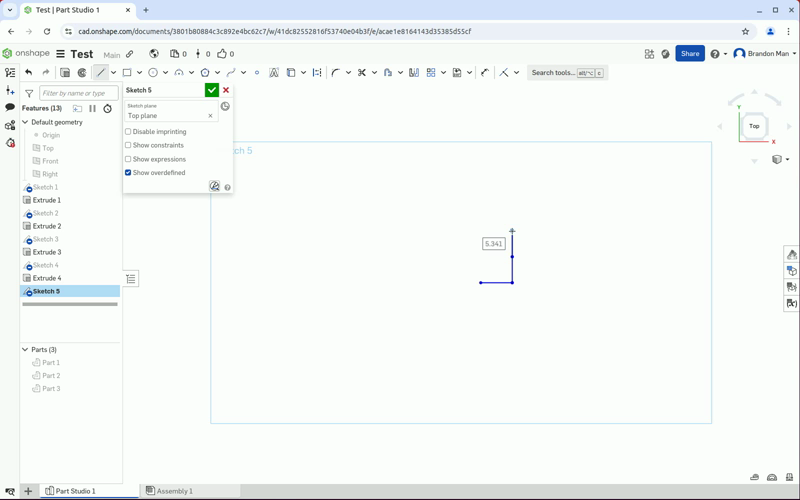
mouse_move(542, 230)
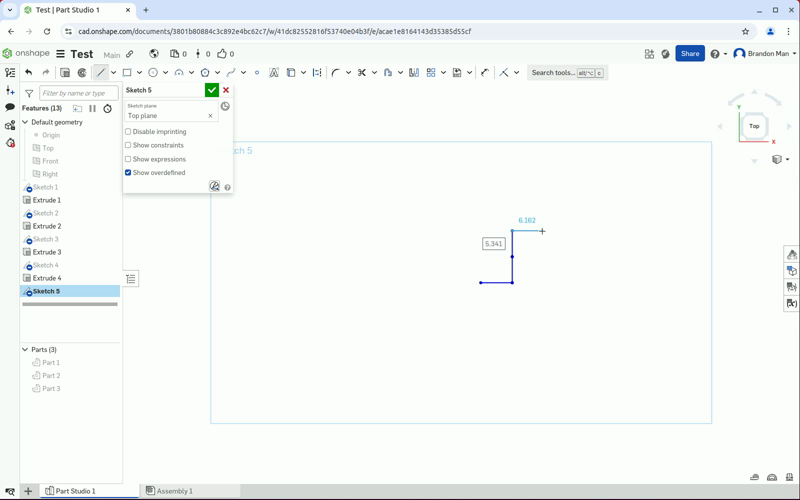
mouse_move(480, 230)
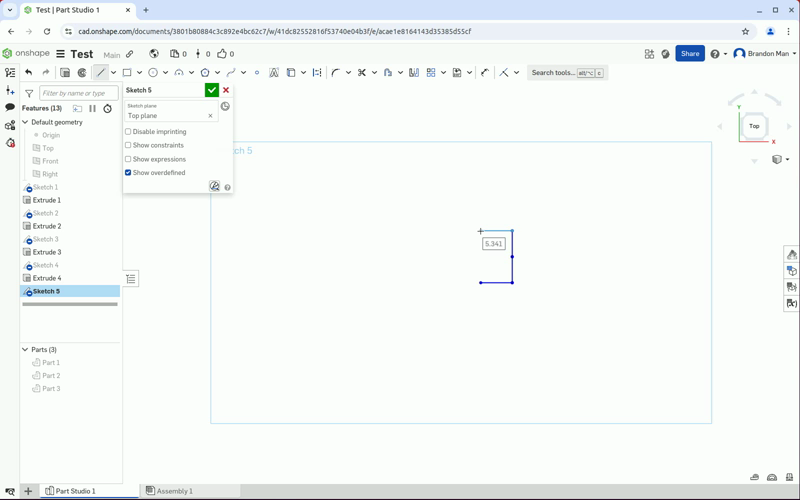
click(480, 230)
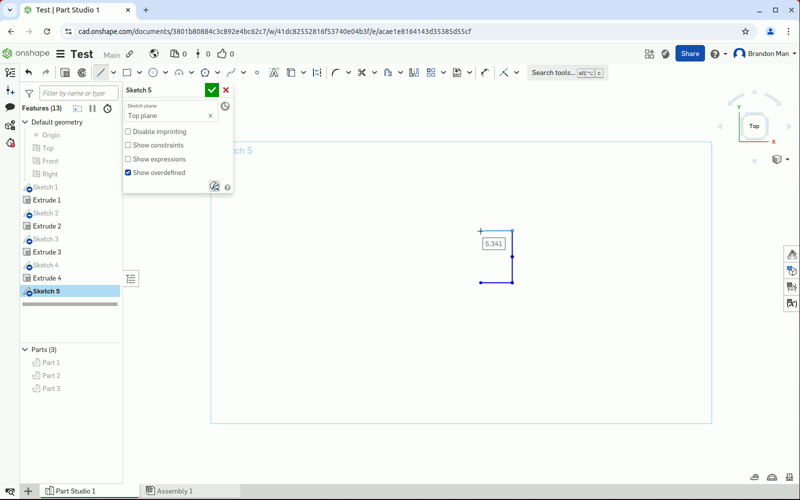
key_up(shift)
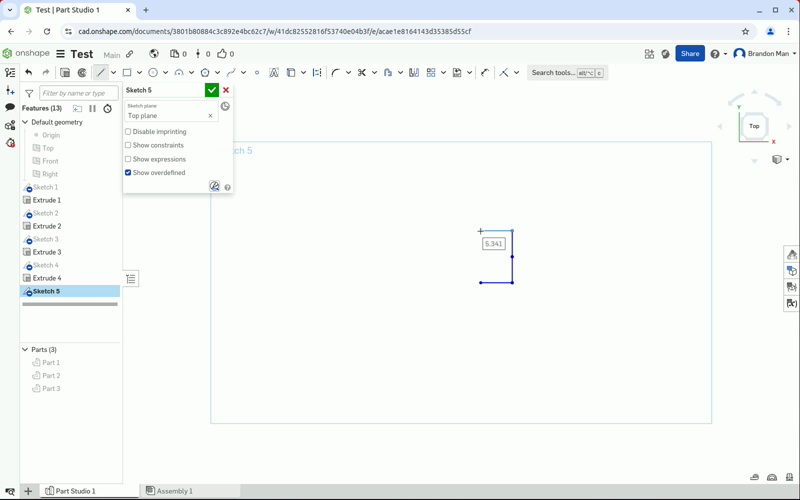
key_down(shift)
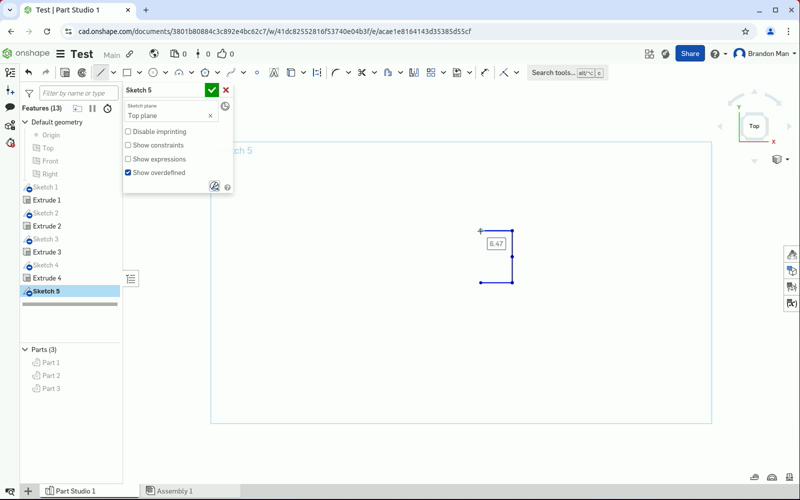
mouse_move(510, 230)
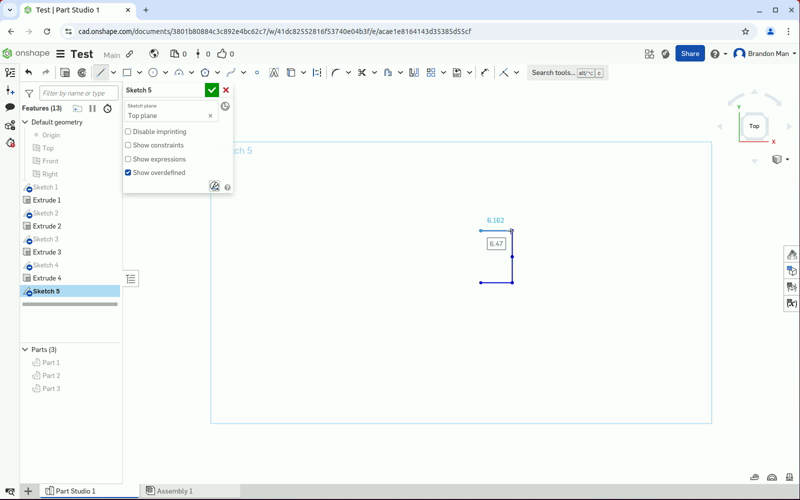
mouse_move(480, 241)
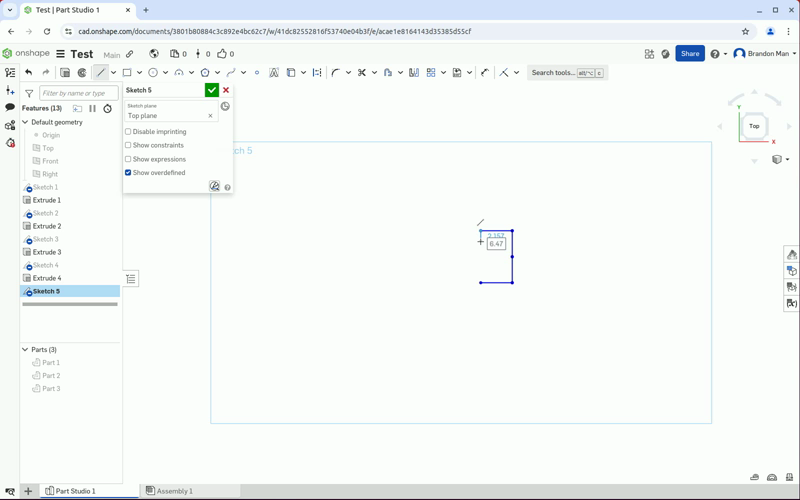
click(480, 241)
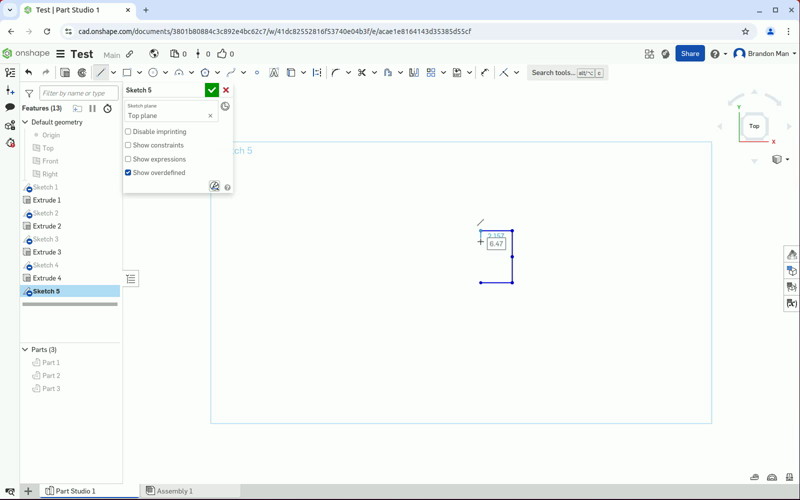
key_up(shift)
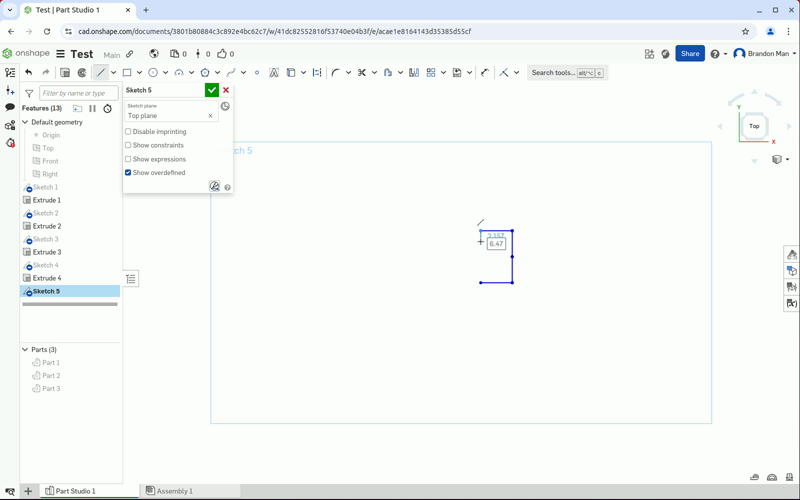
key_down(shift)
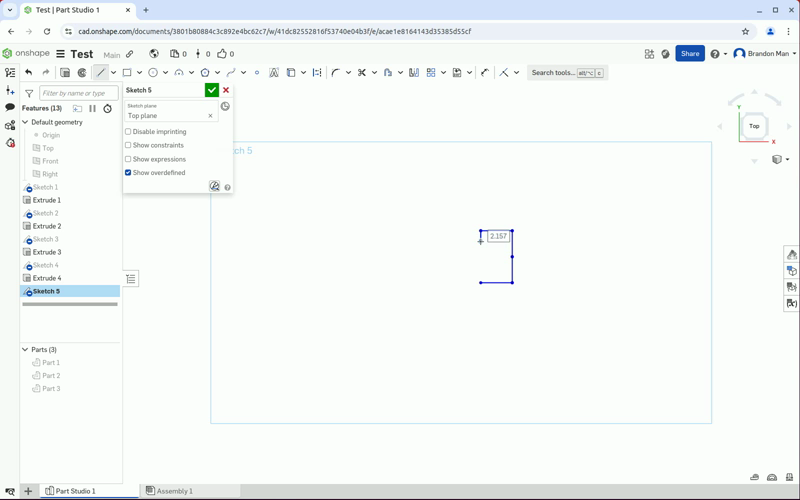
mouse_move(510, 241)
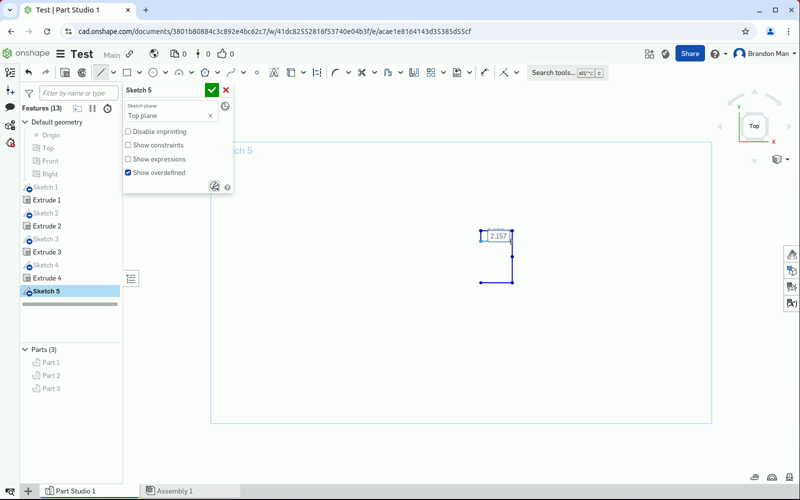
mouse_move(480, 272)
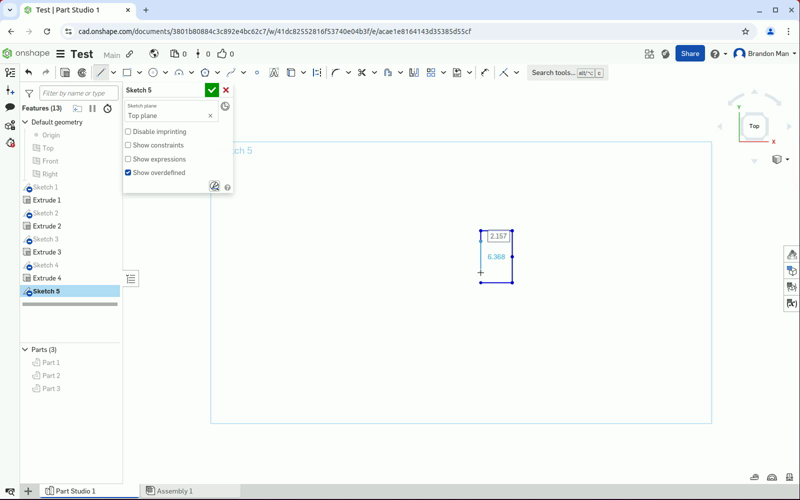
click(480, 272)
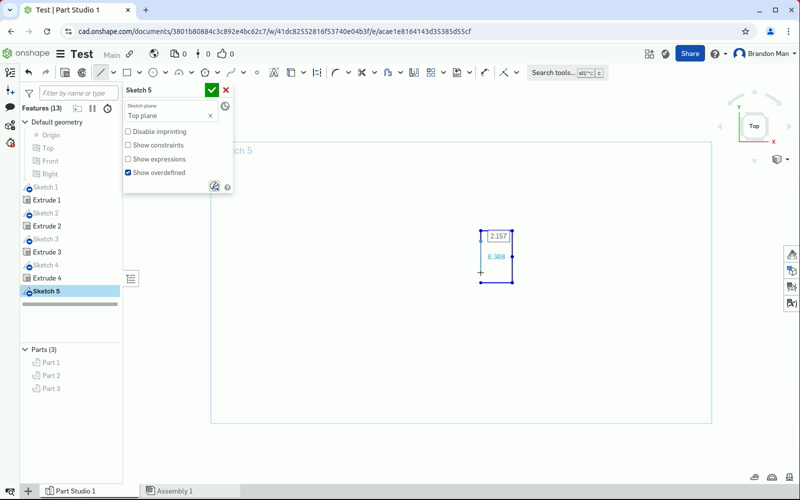
key_up(shift)
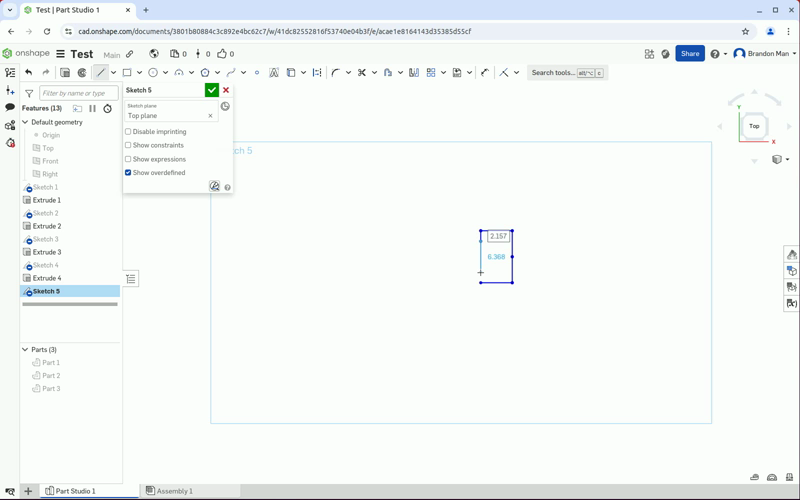
mouse_move(510, 272)
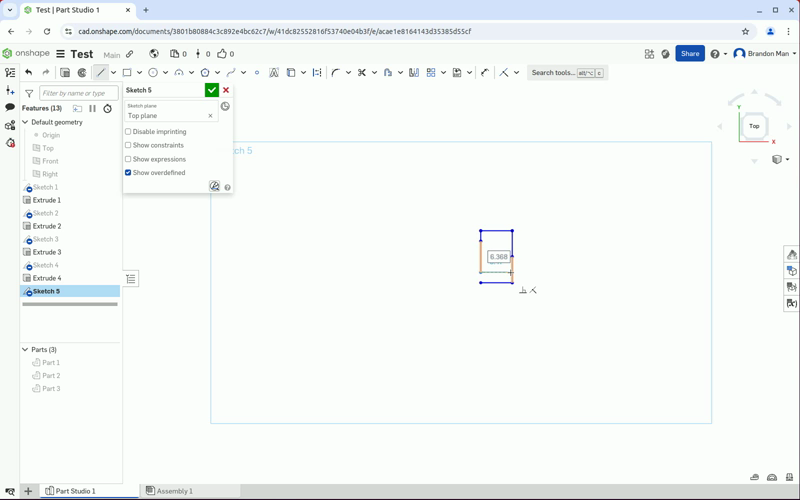
key_down(shift)
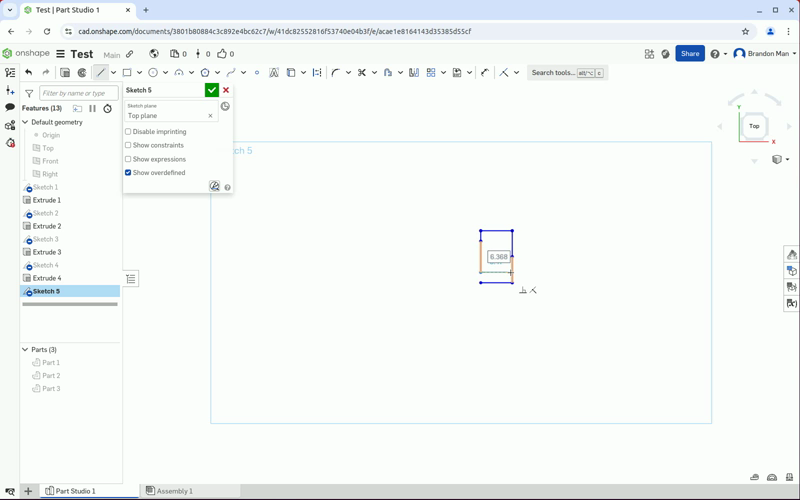
mouse_move(480, 282)
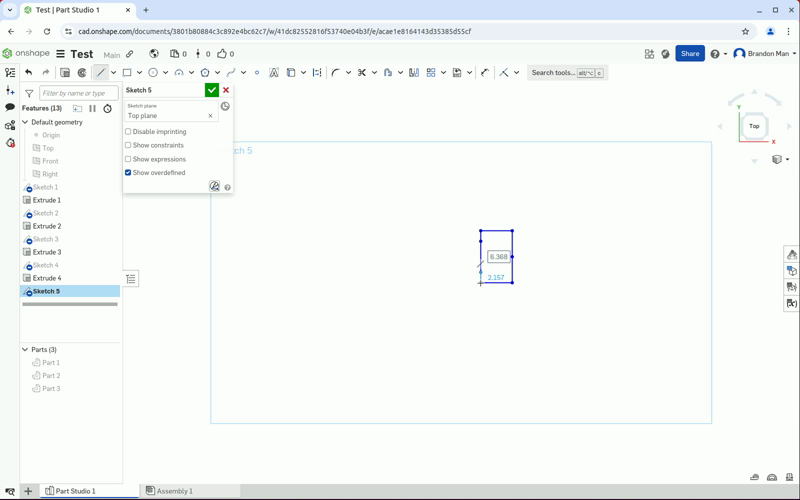
key_up(shift)
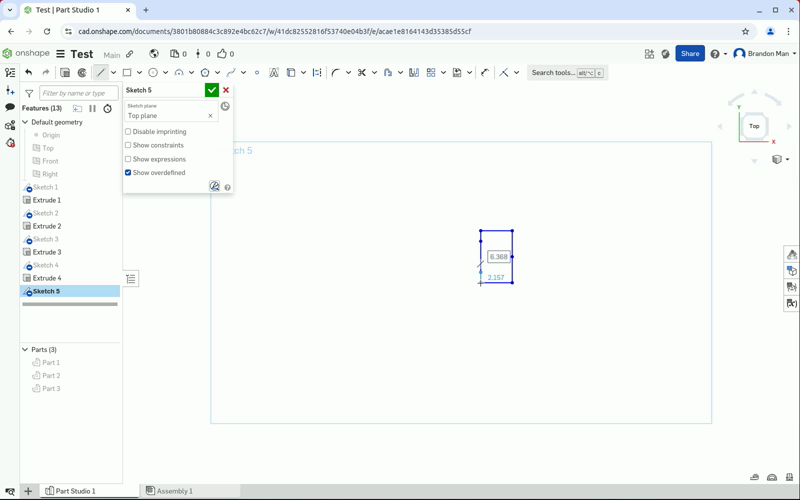
click(480, 282)
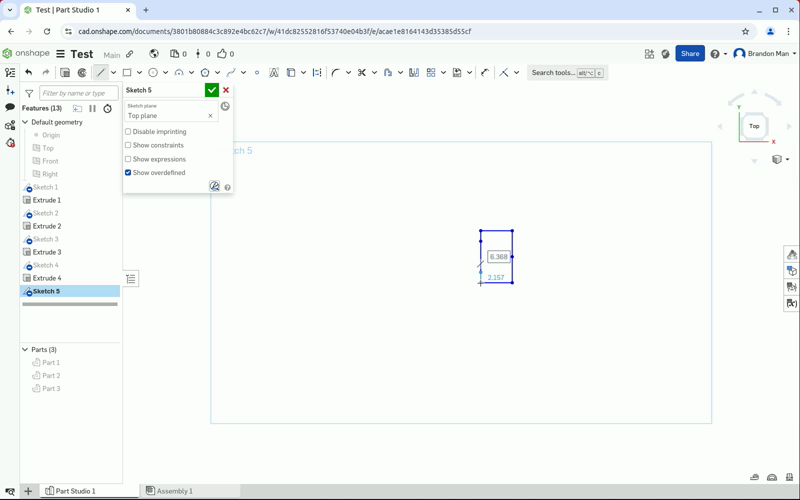
key(esc)
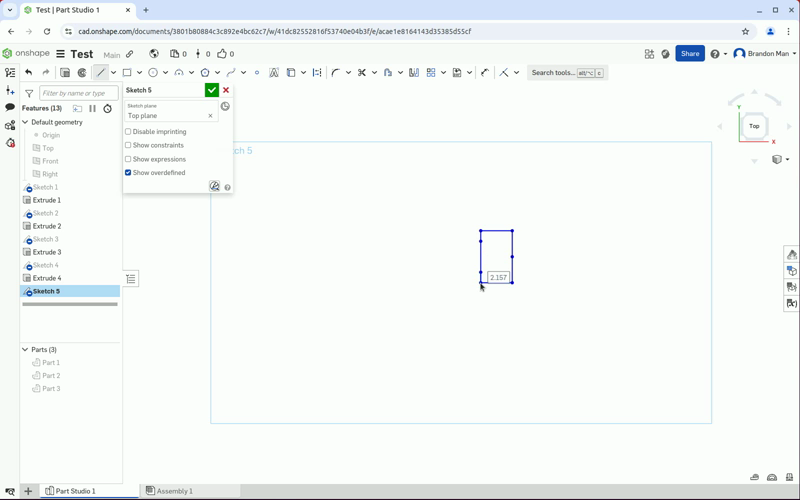
mouse_move(485, 274)
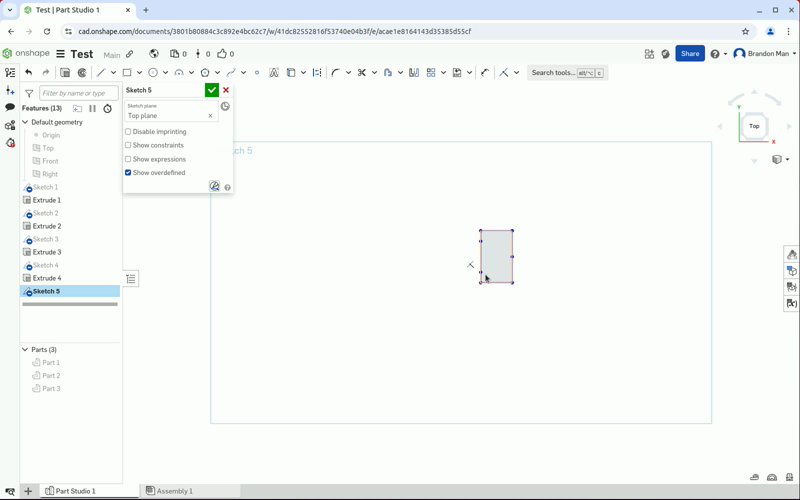
scroll(6)
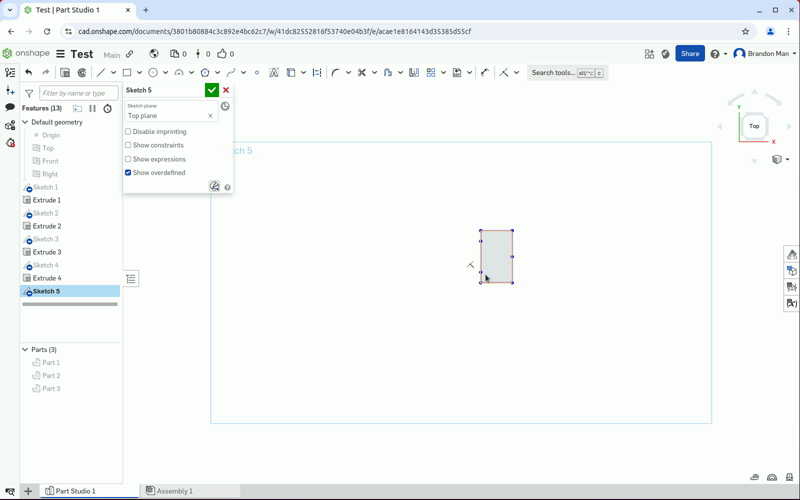
scroll(6)
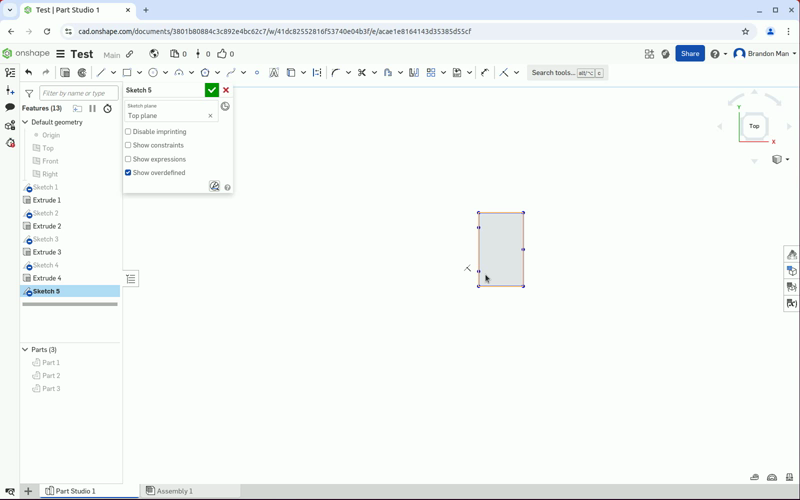
scroll(6)
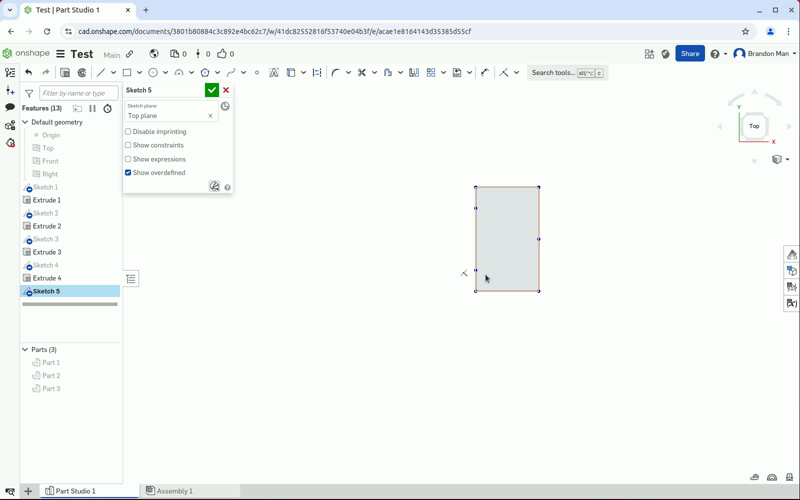
scroll(6)
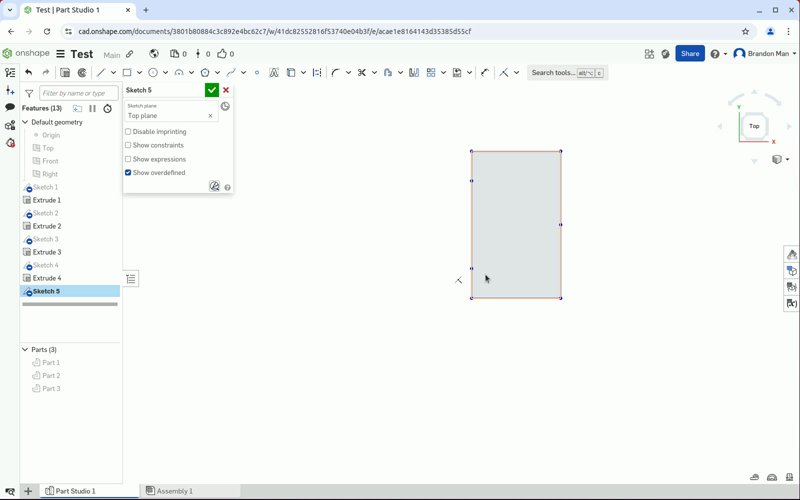
scroll(6)
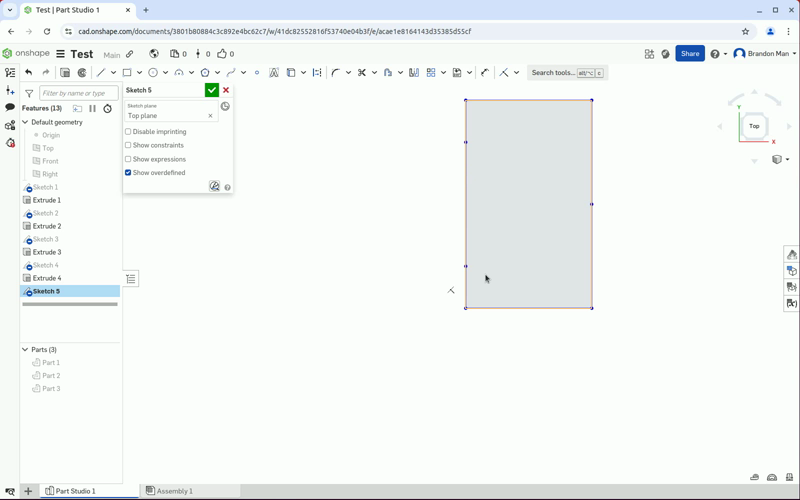
scroll(6)
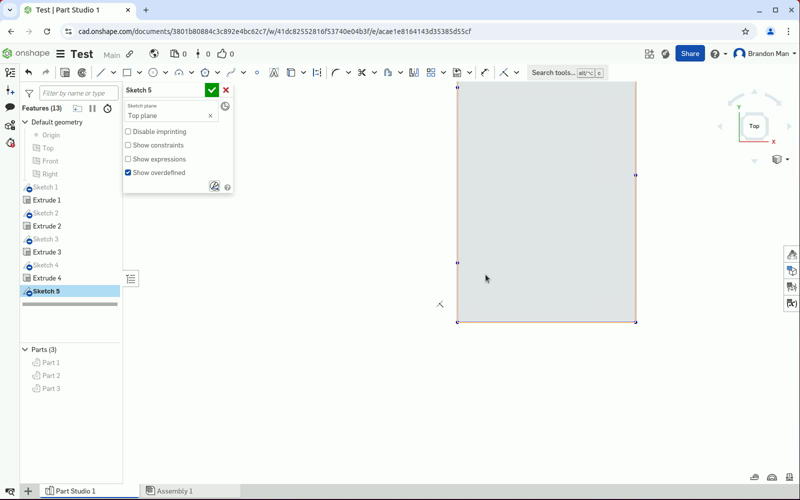
scroll(6)
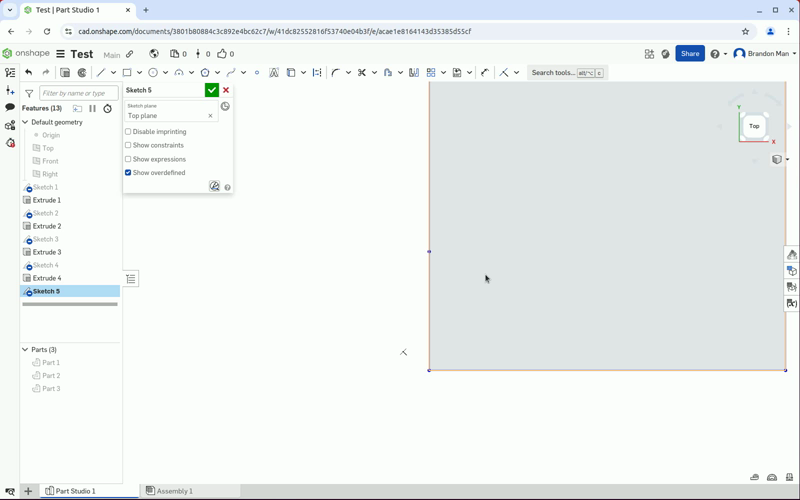
click(485, 274)
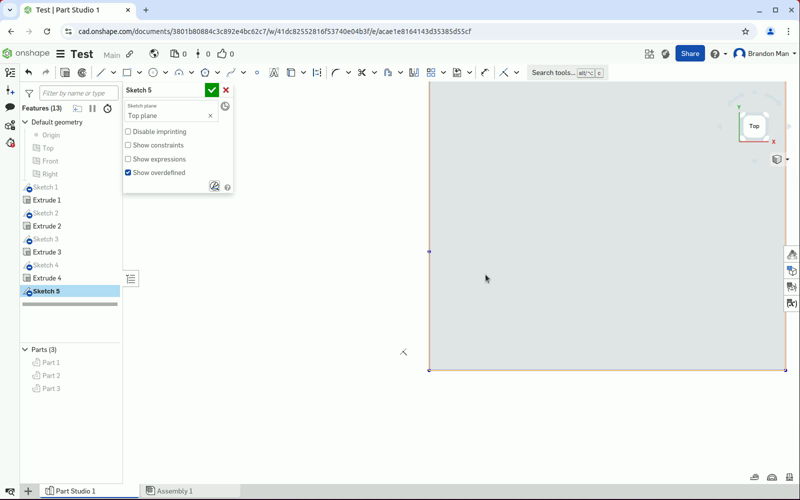
scroll(-6)
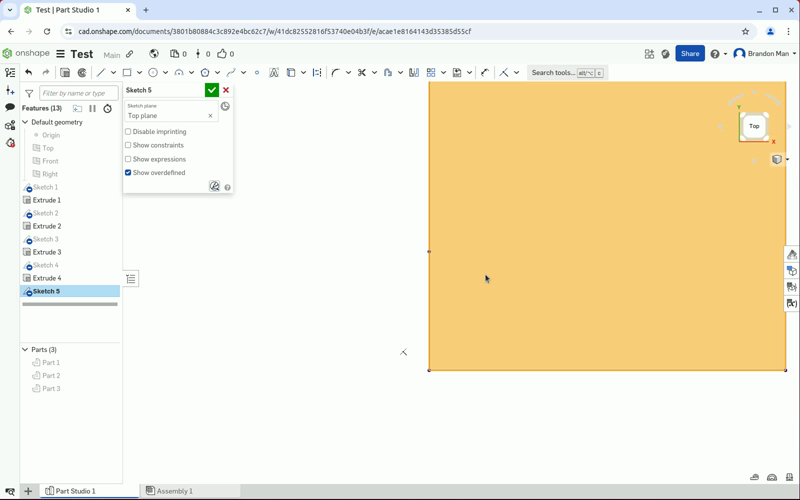
scroll(-6)
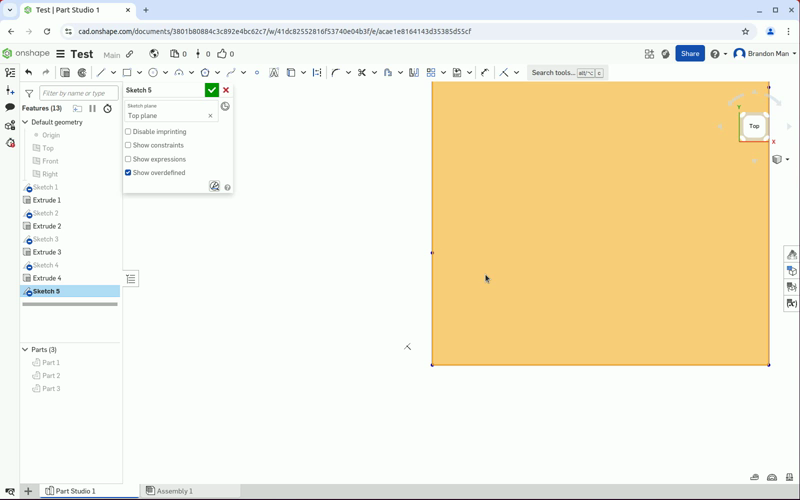
scroll(-6)
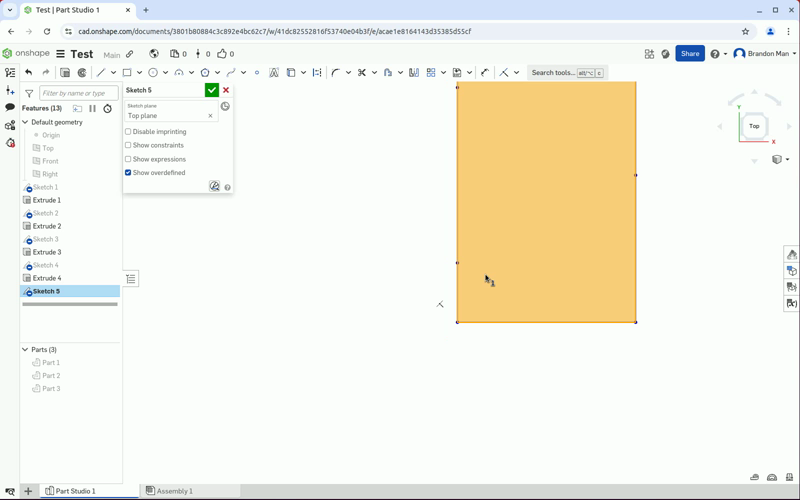
scroll(-6)
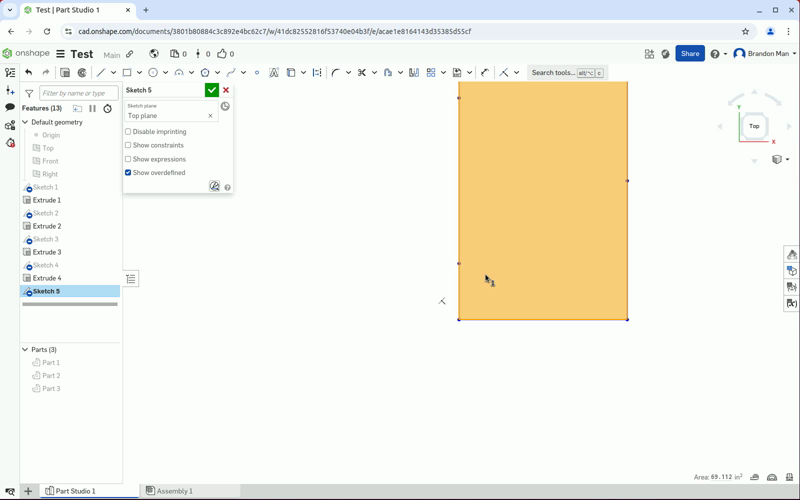
scroll(-6)
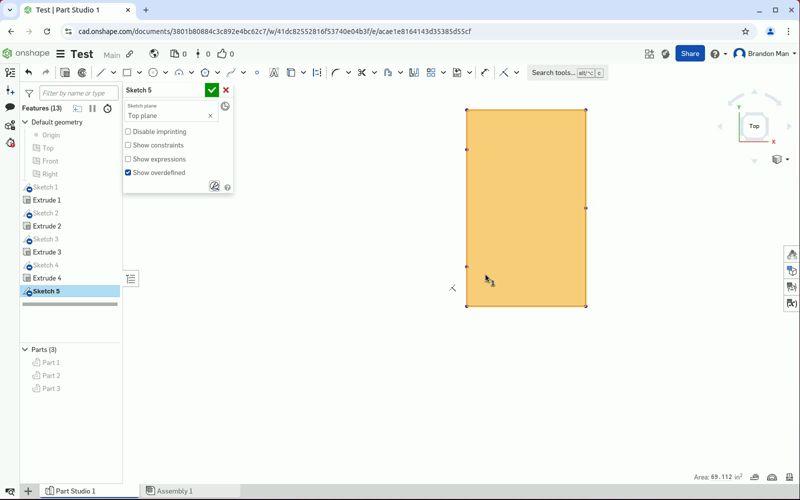
scroll(-6)
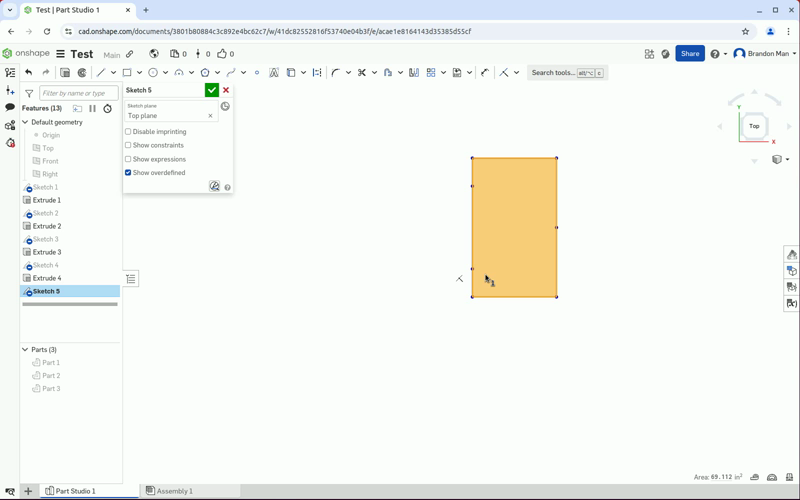
scroll(-6)
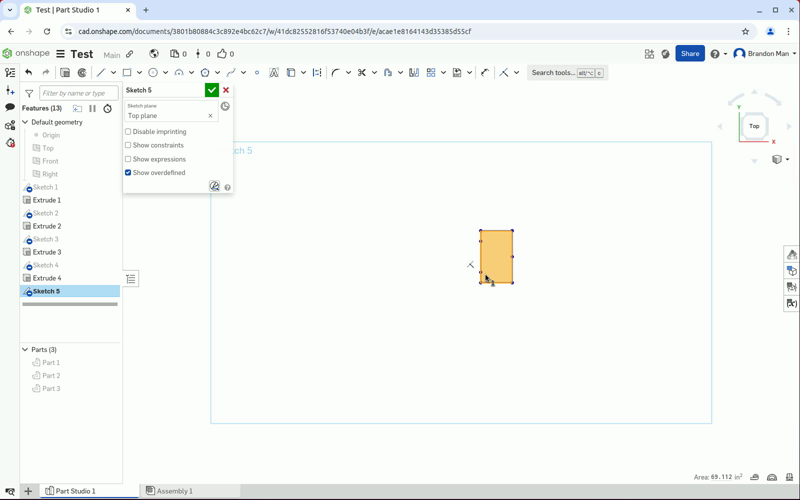
mouse_move(73, 352)
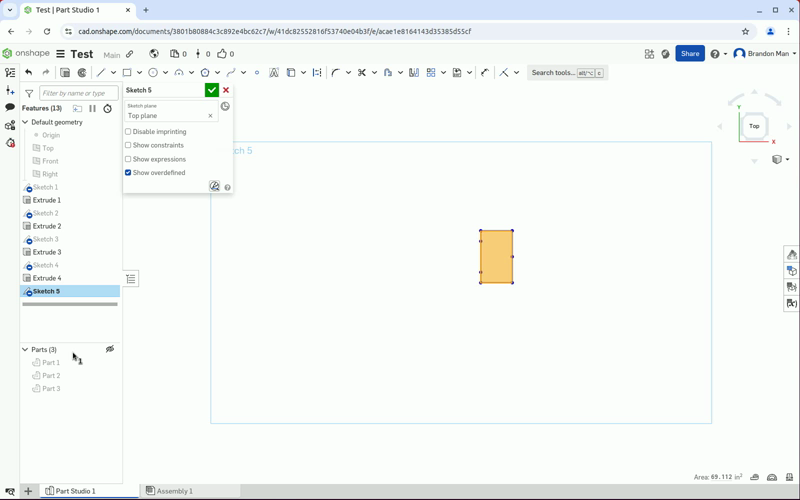
key(shift+y)
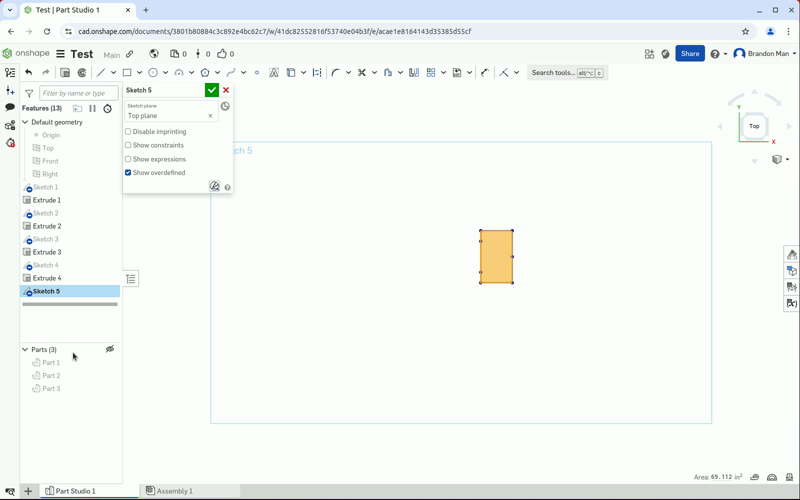
key(shift+e)
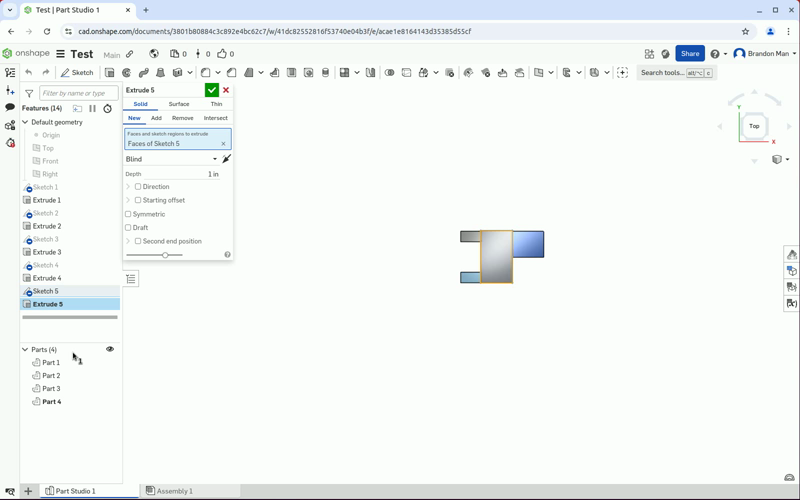
mouse_move(143, 106)
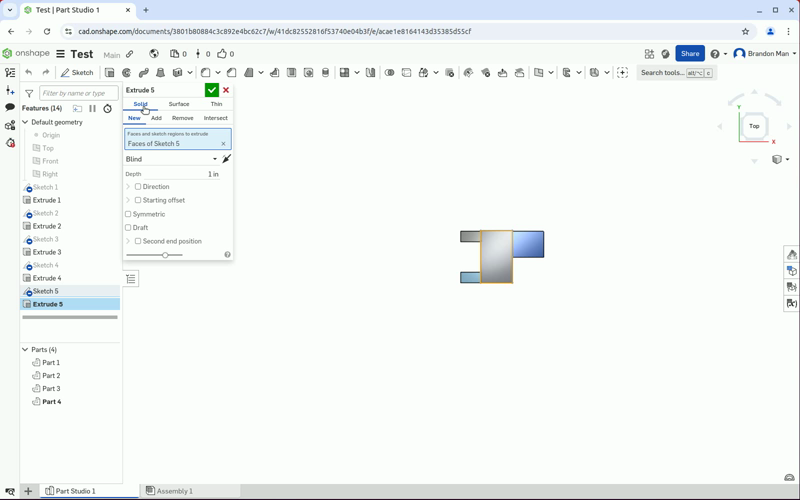
click(143, 106)
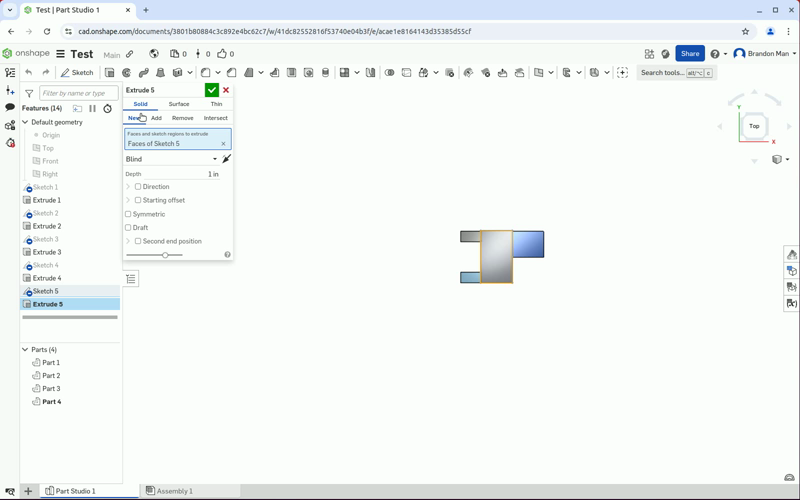
mouse_move(137, 120)
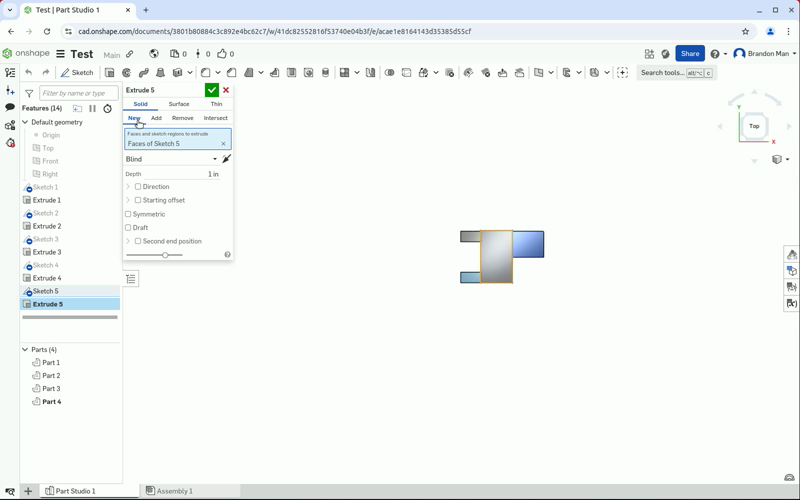
click(137, 120)
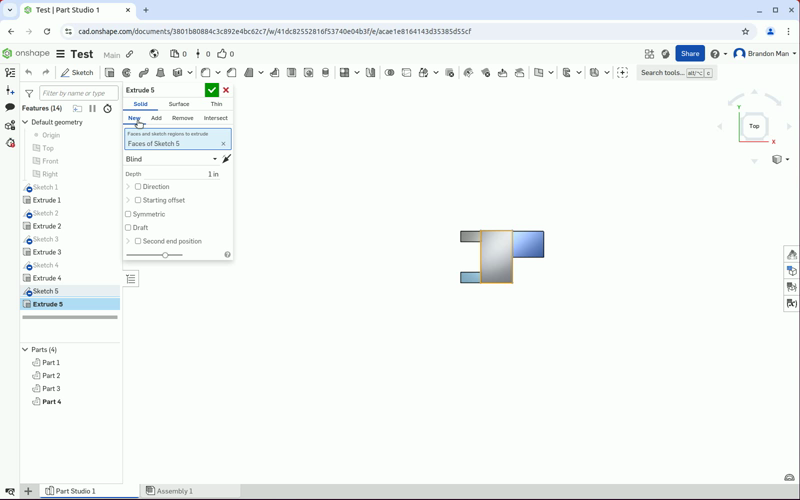
key(tab, 4)
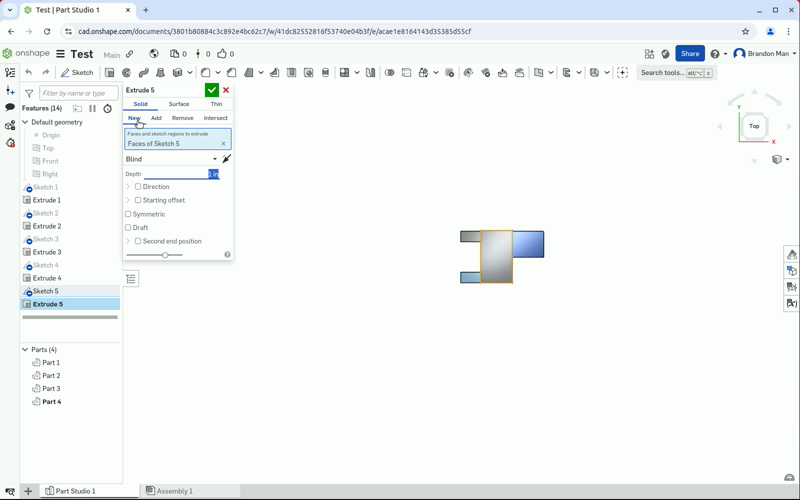
text(-12.517)
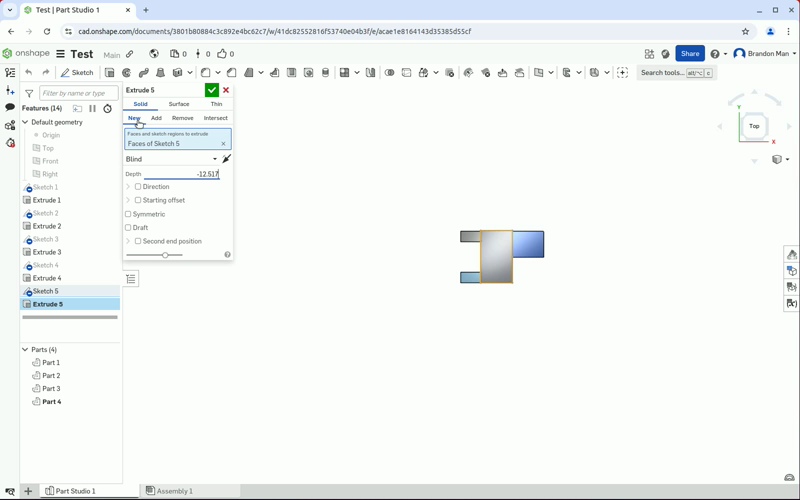
key(tab, 3)
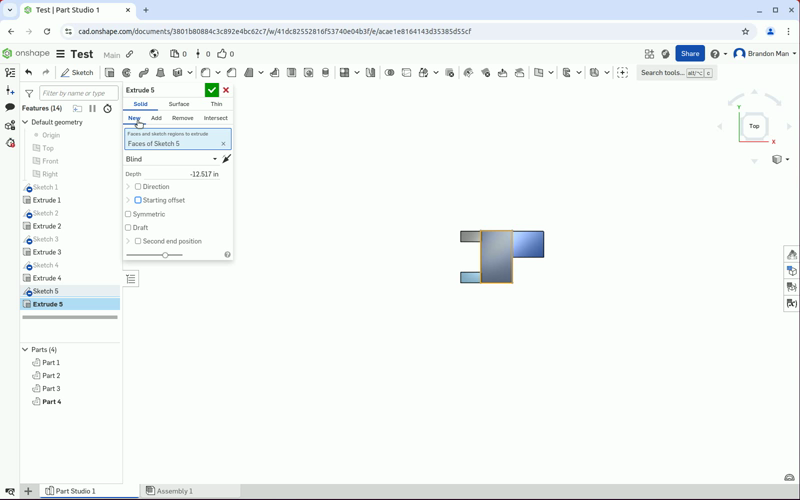
key(tab, 2)
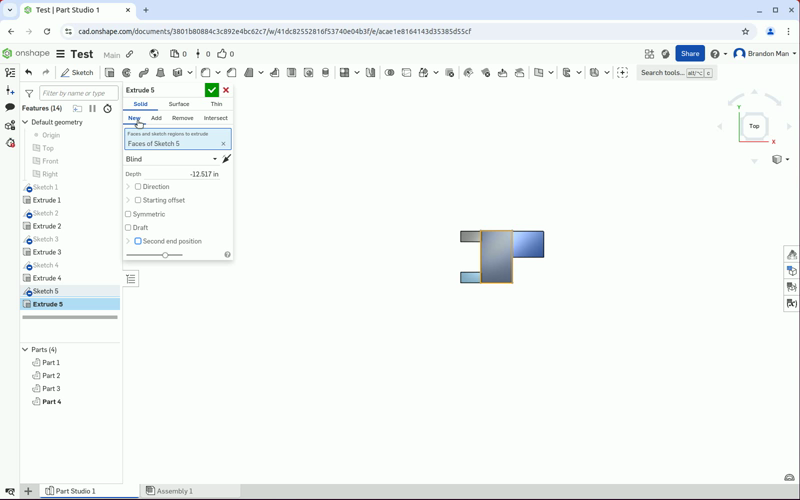
key(space)
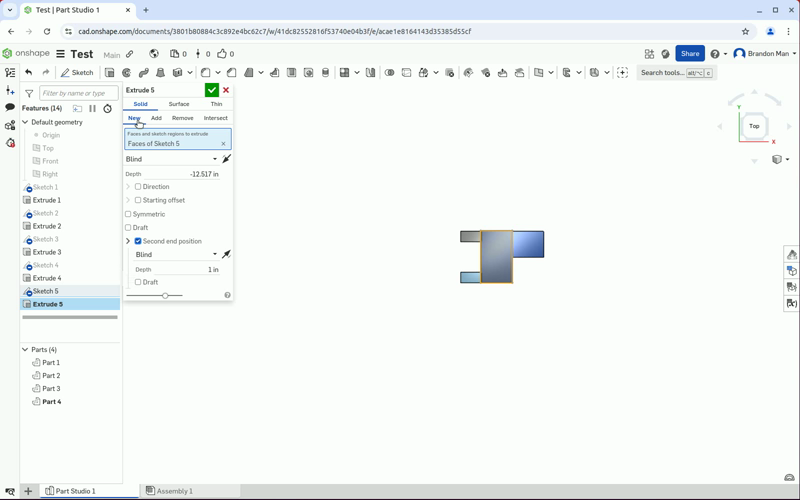
key(tab, 3)
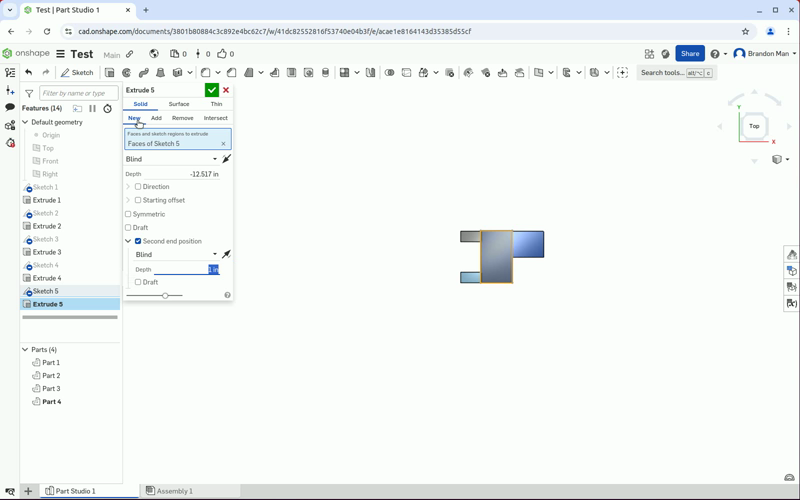
text(6.258)
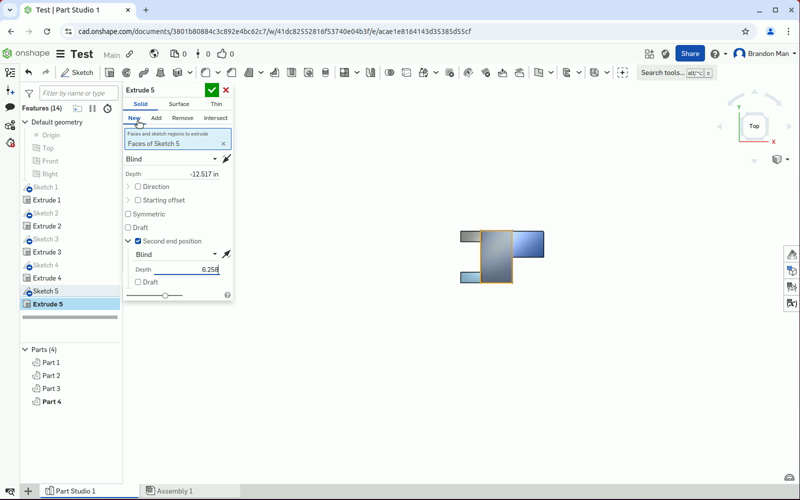
key(enter)
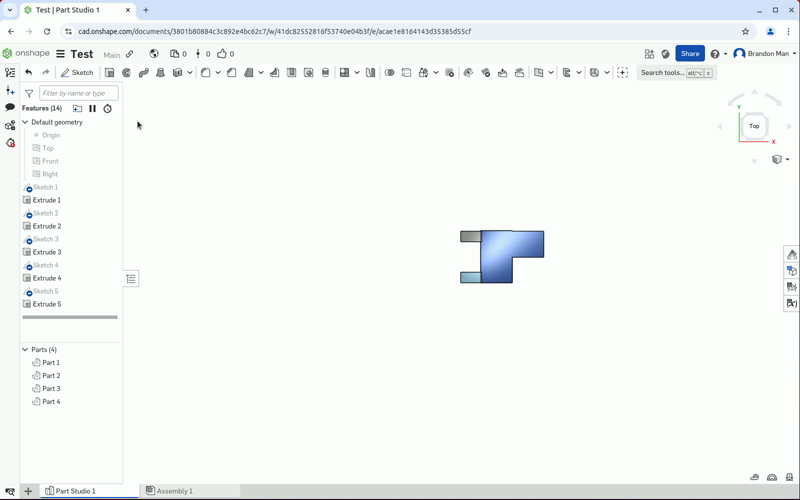
key(shift+h)
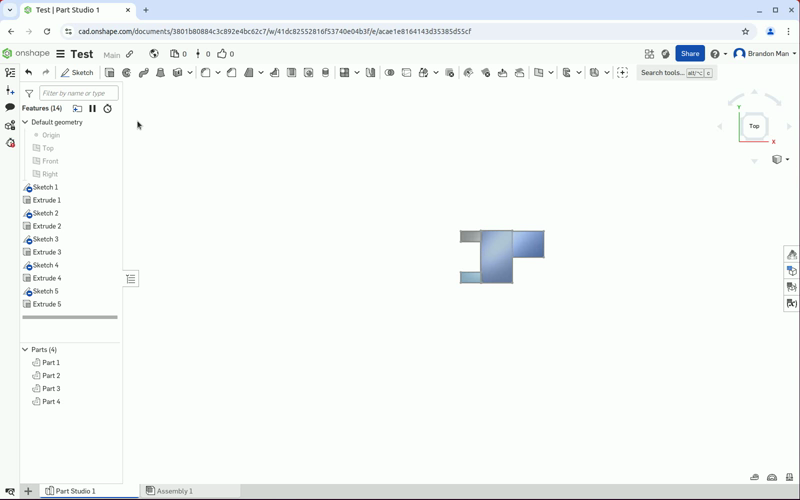
key(shift+h)
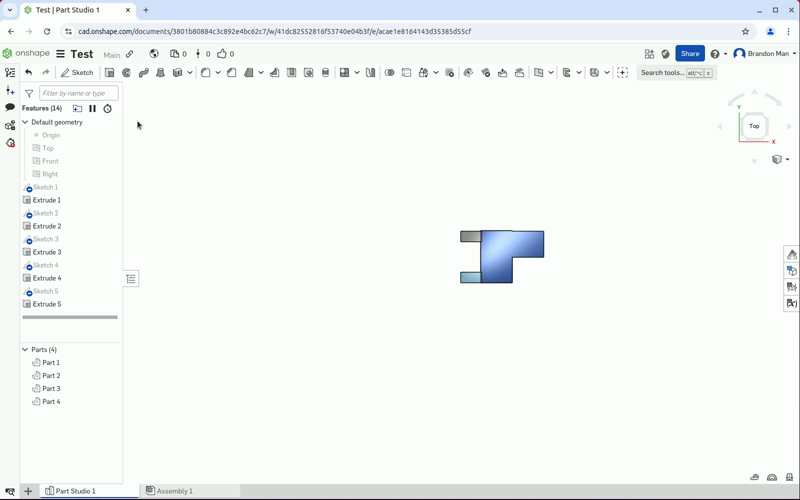
mouse_move(73, 189)
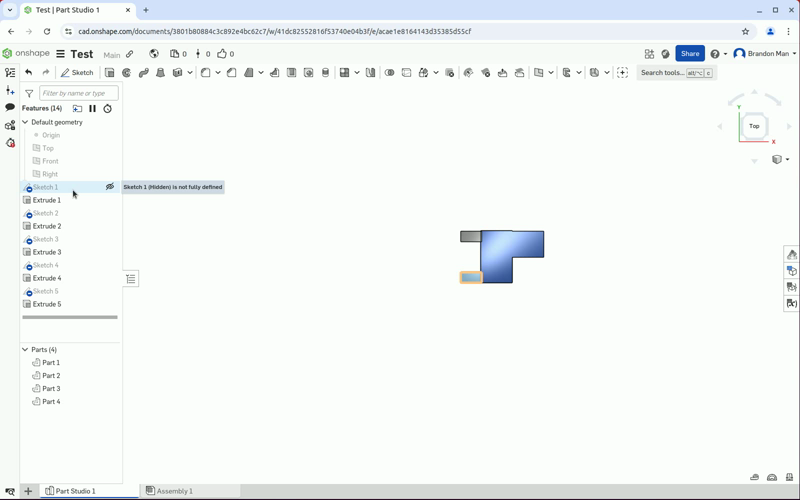
click(73, 189)
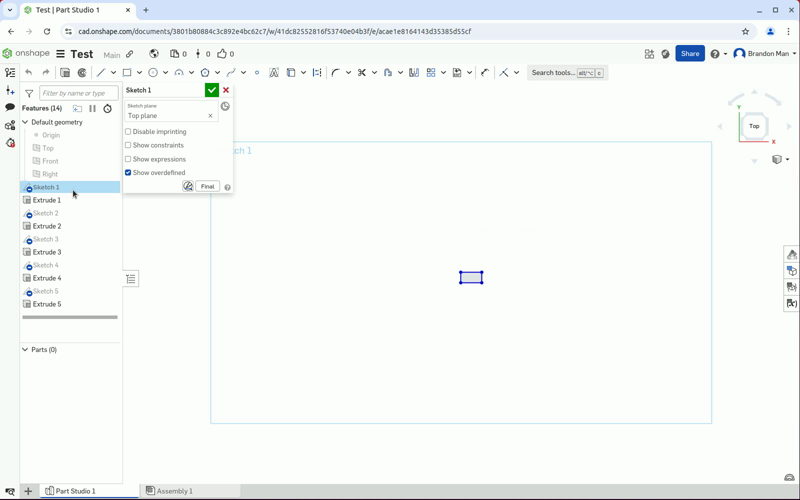
mouse_move(229, 92)
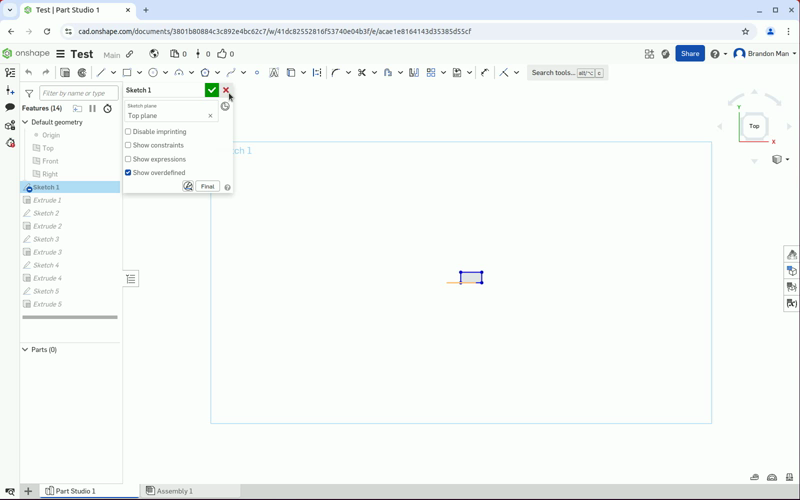
click(229, 92)
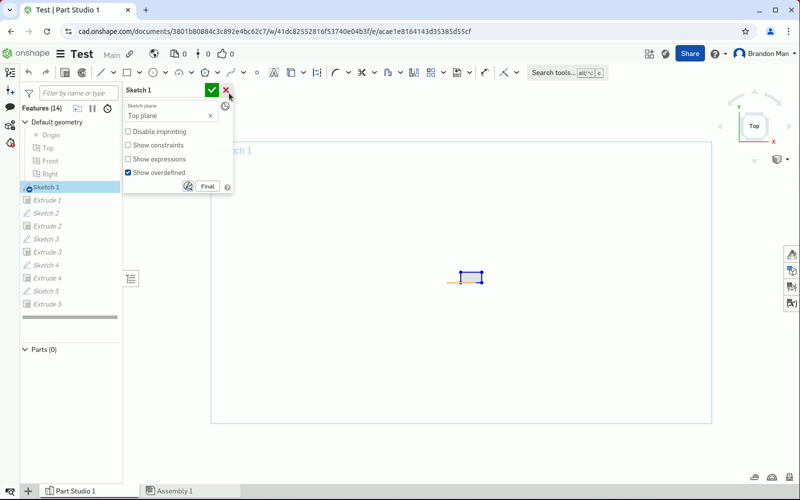
key(shift+s)
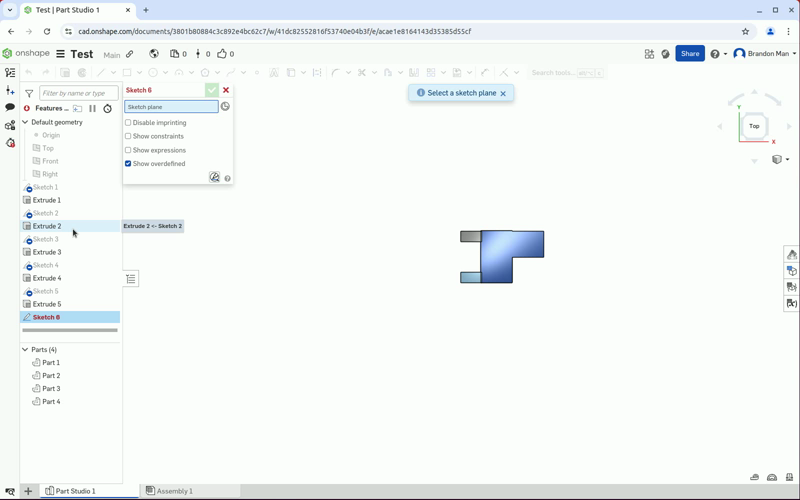
scroll(3)
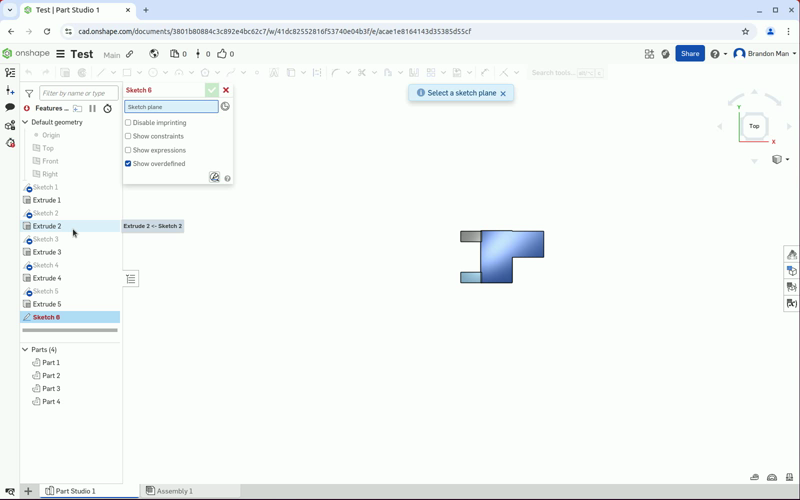
mouse_move(73, 150)
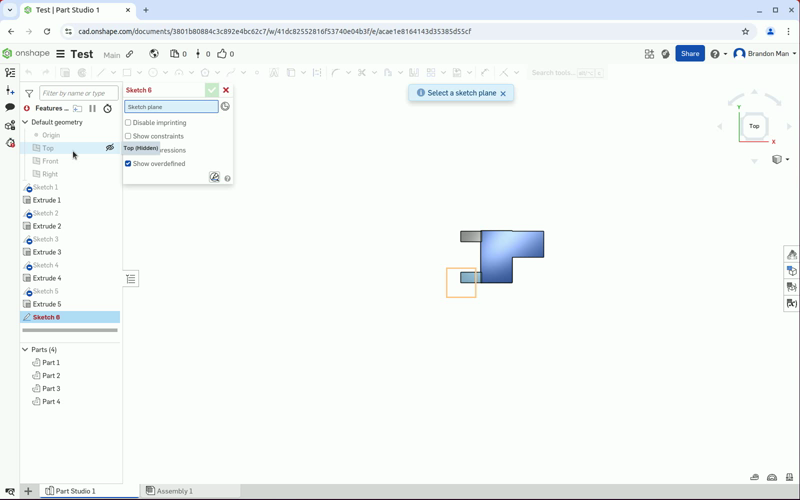
click(73, 150)
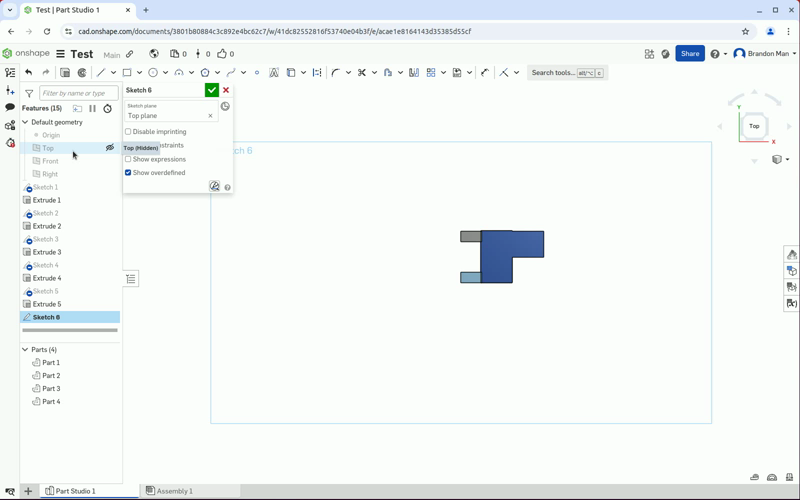
mouse_move(73, 352)
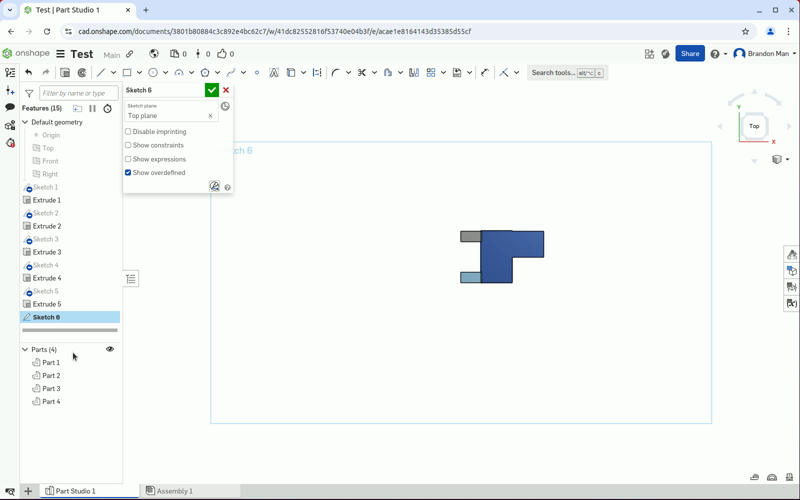
key(y)
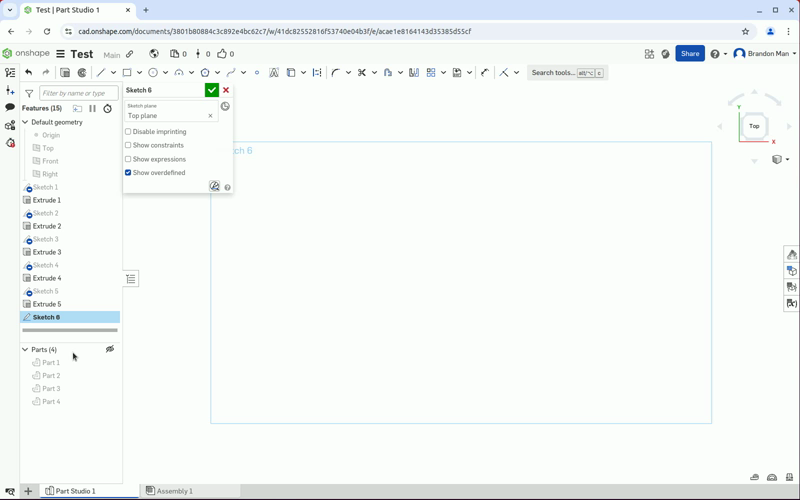
key(l)
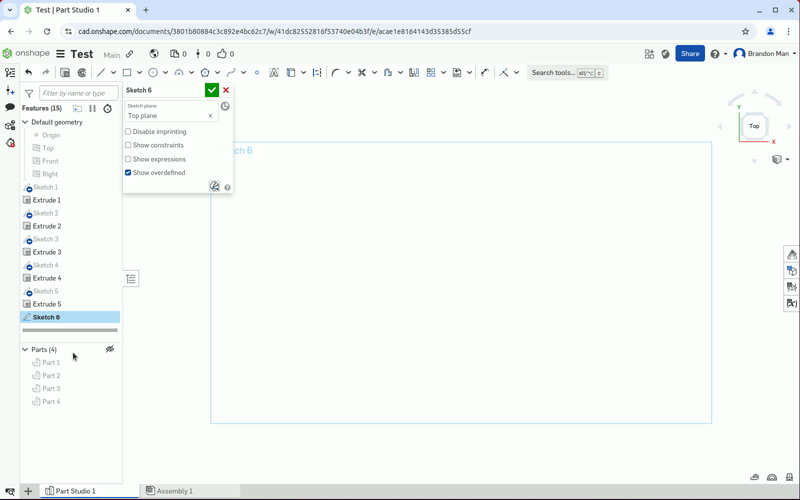
key_down(shift)
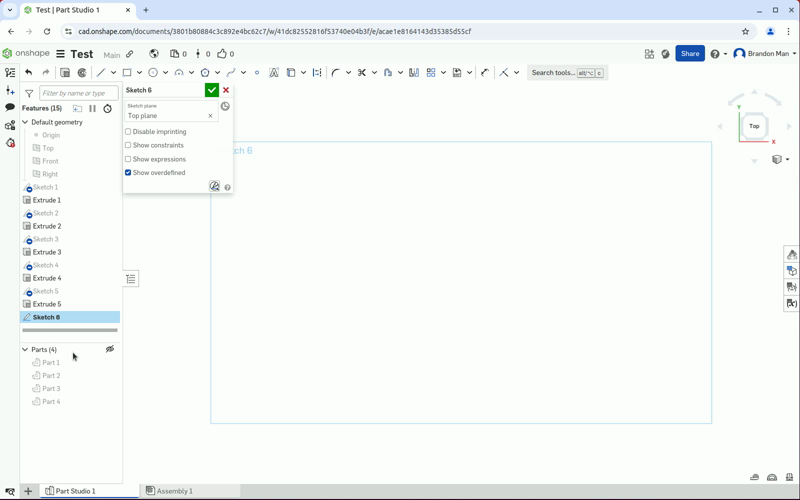
mouse_move(512, 257)
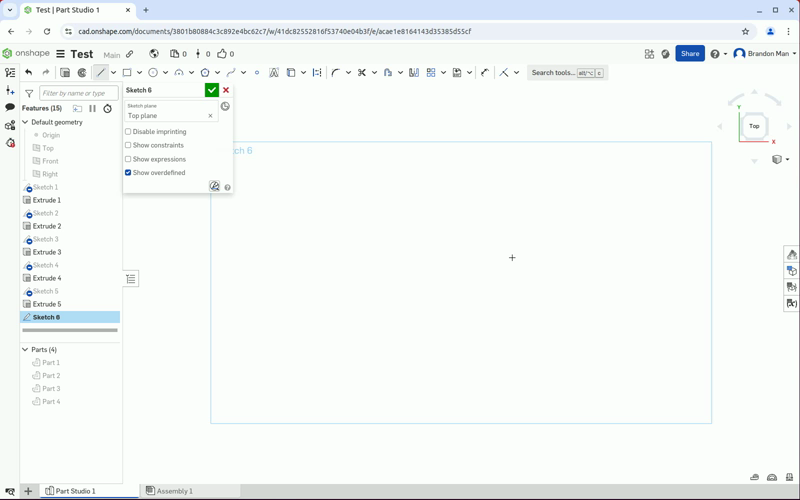
click(512, 257)
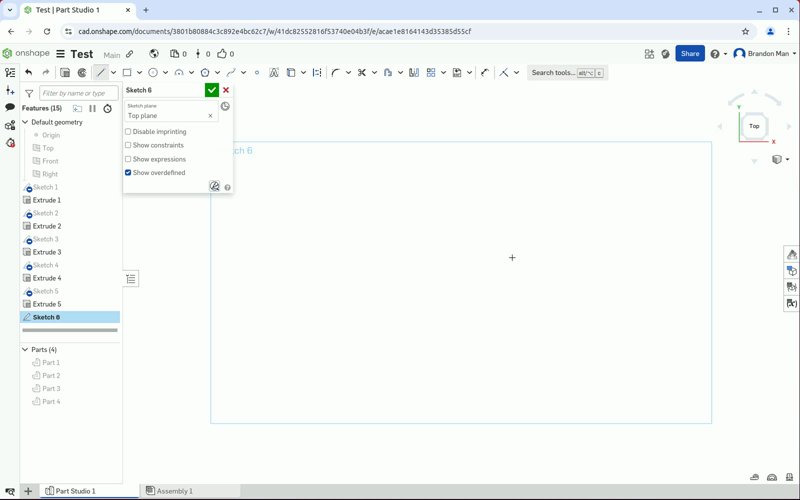
key_up(shift)
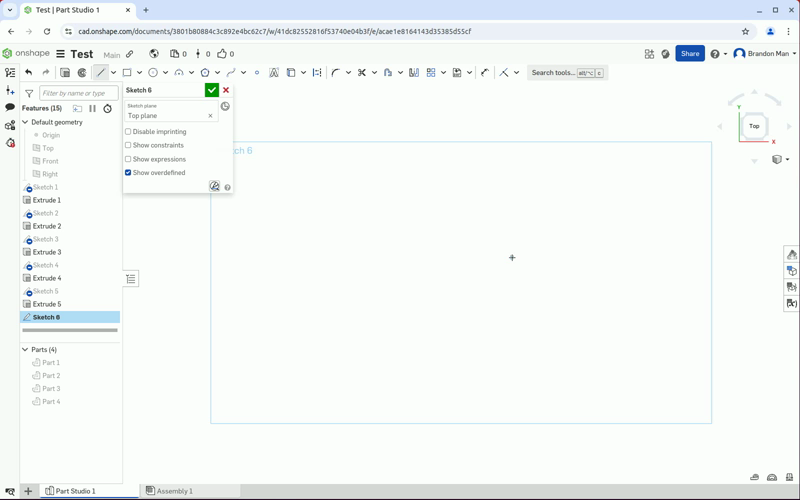
key_down(shift)
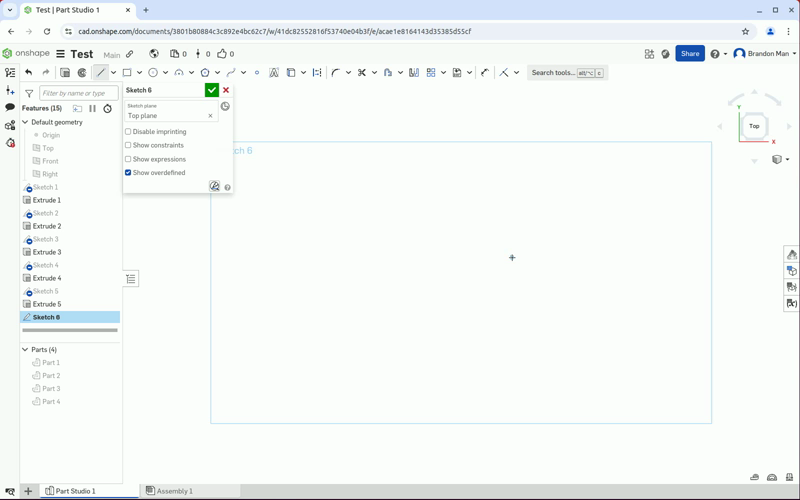
mouse_move(542, 257)
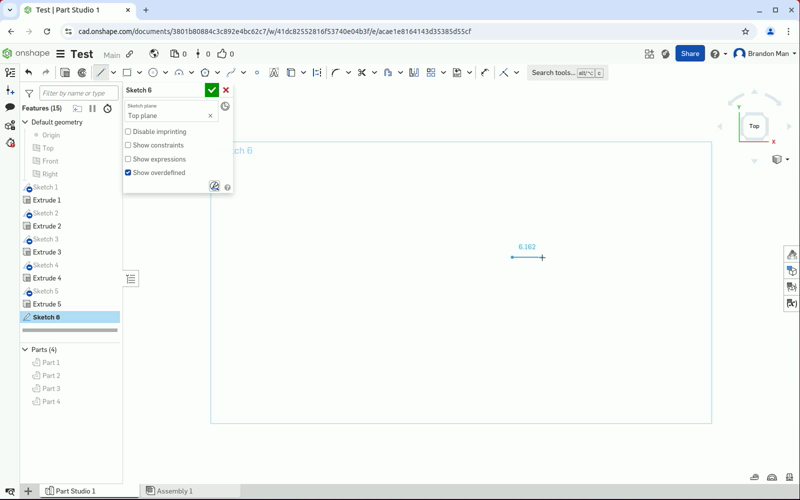
mouse_move(543, 257)
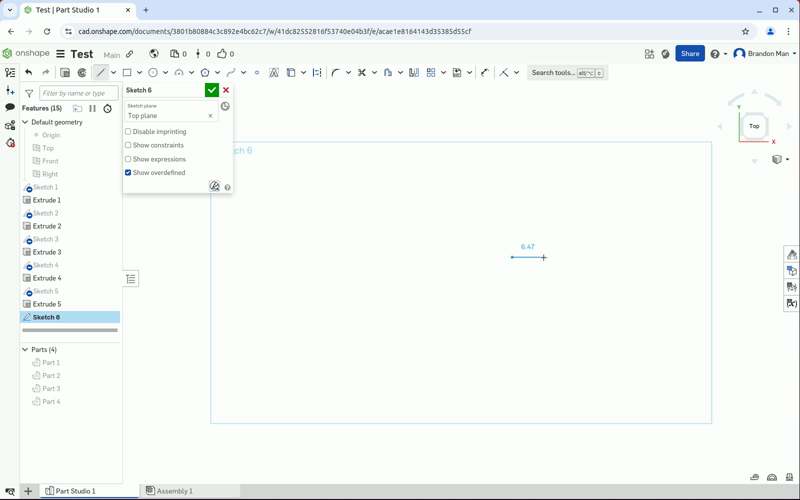
click(543, 257)
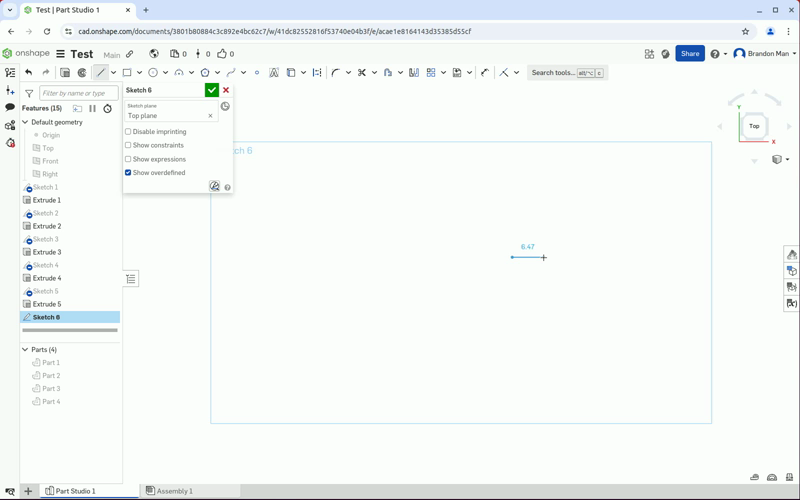
key_up(shift)
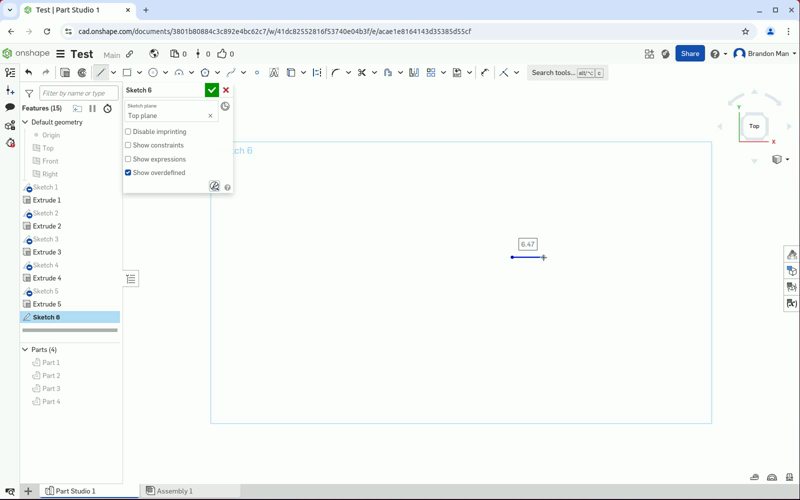
key_down(shift)
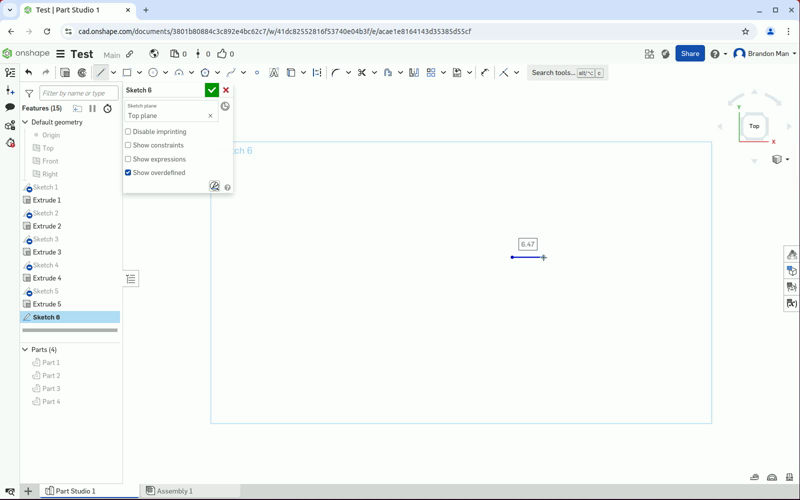
mouse_move(573, 257)
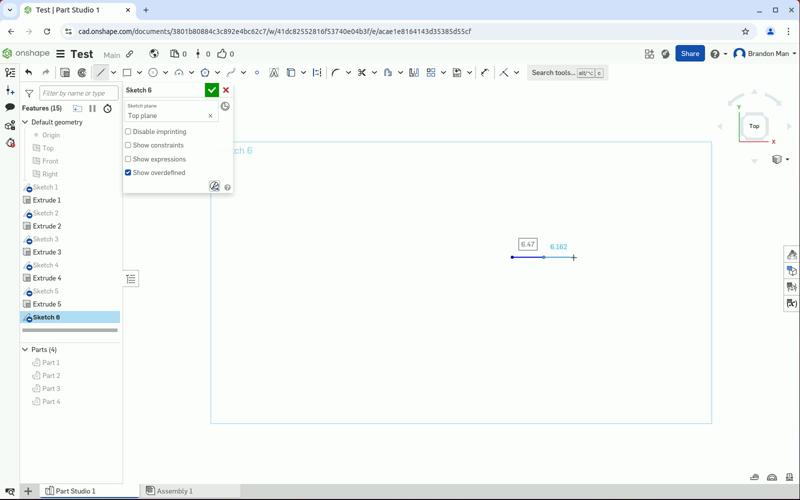
mouse_move(543, 231)
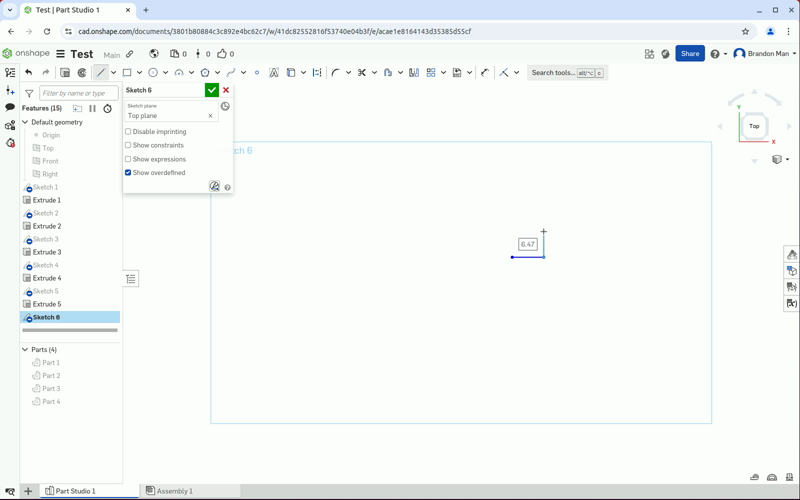
click(543, 231)
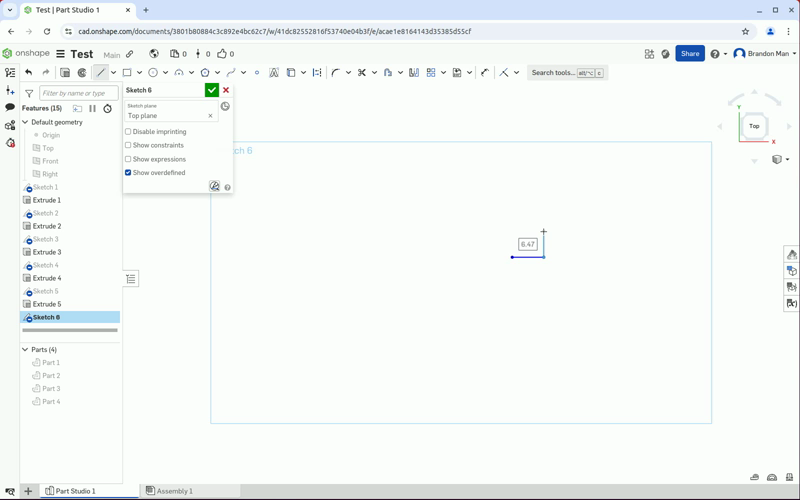
key_up(shift)
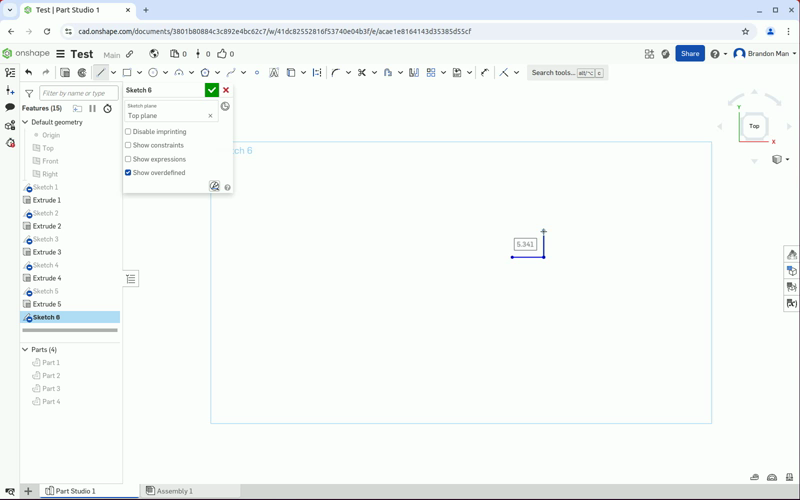
key_down(shift)
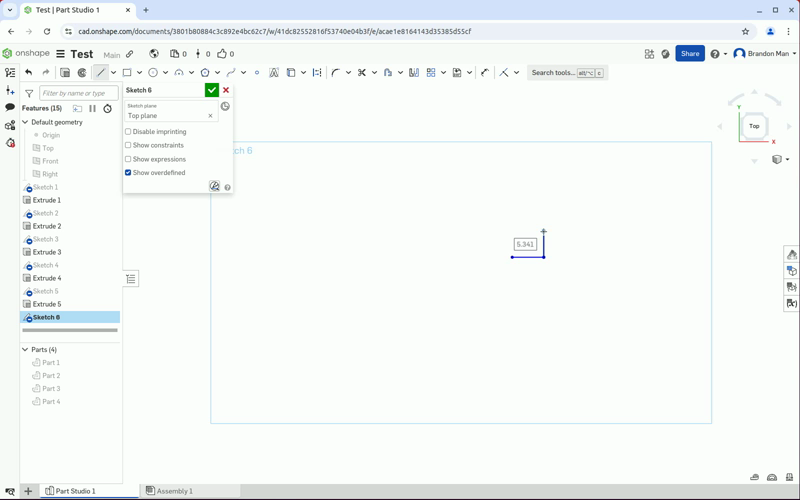
mouse_move(573, 231)
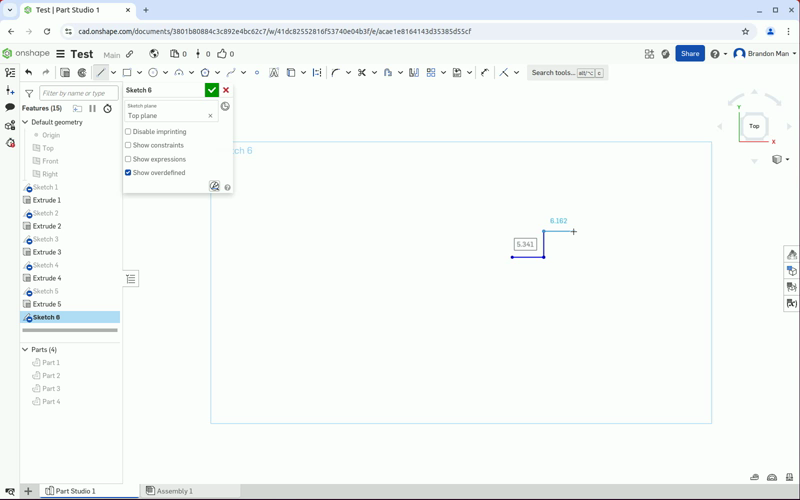
mouse_move(512, 231)
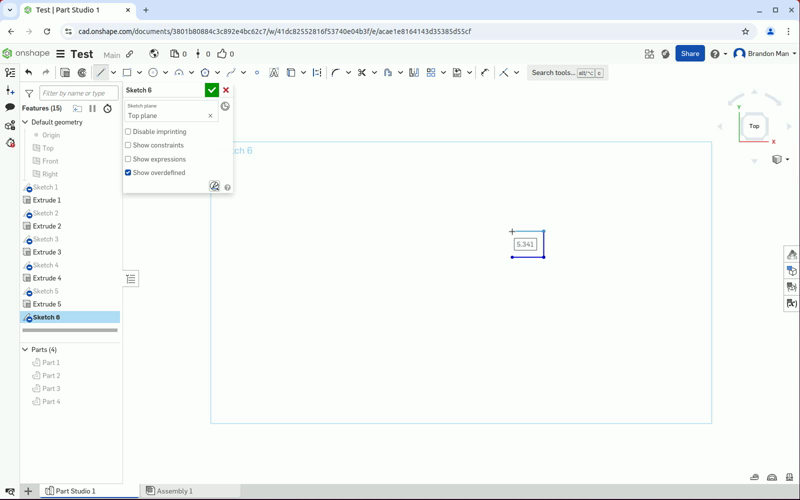
click(512, 231)
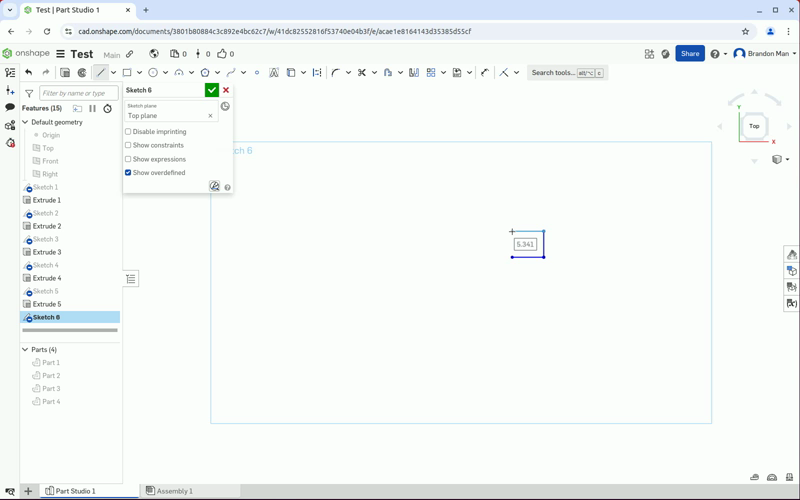
key_up(shift)
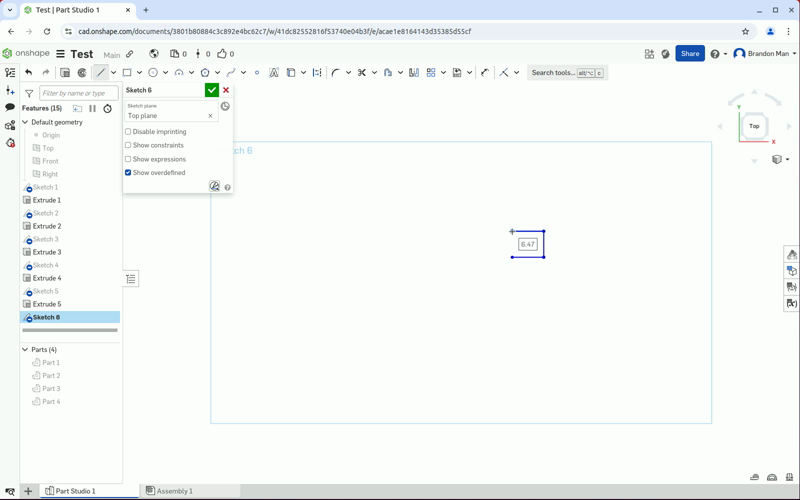
mouse_move(542, 231)
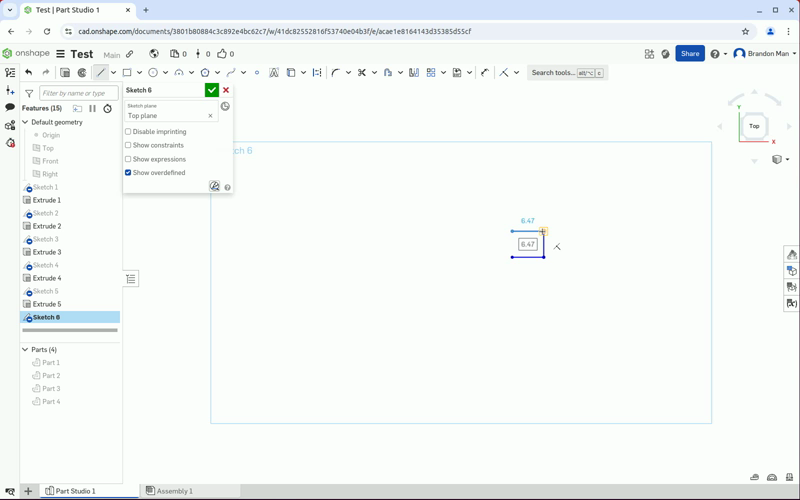
key_down(shift)
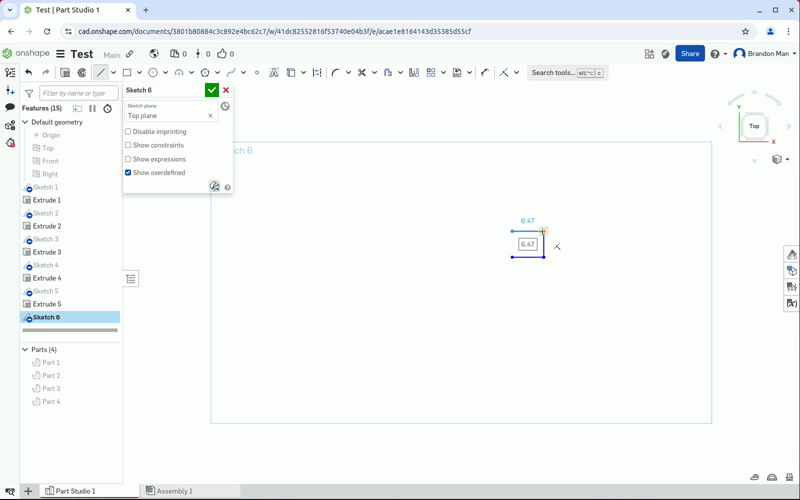
mouse_move(512, 257)
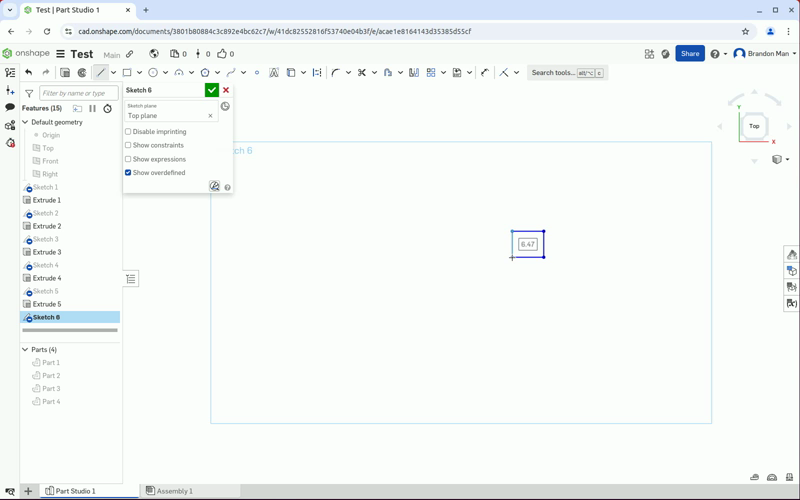
key_up(shift)
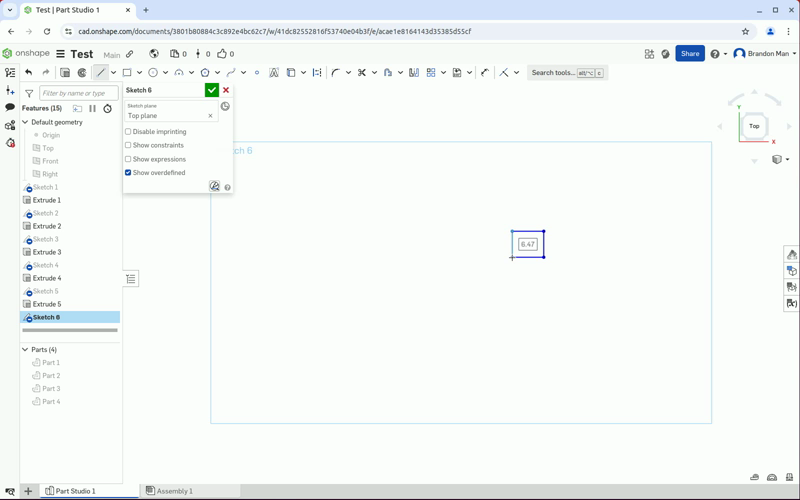
click(512, 257)
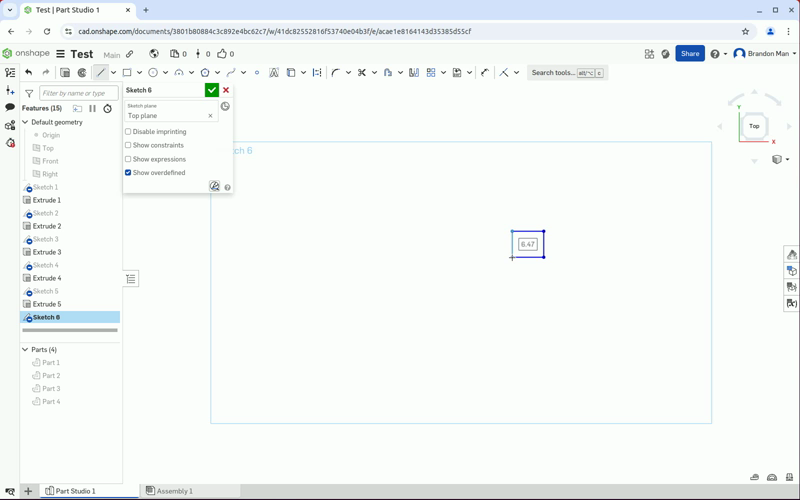
key(esc)
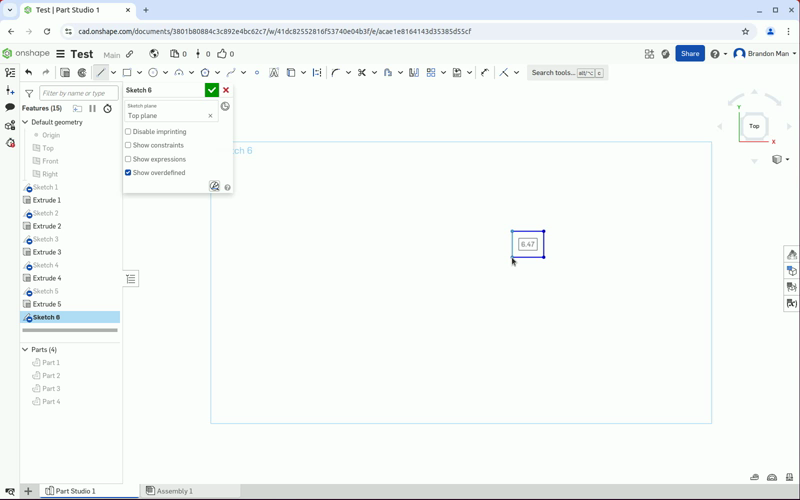
mouse_move(520, 250)
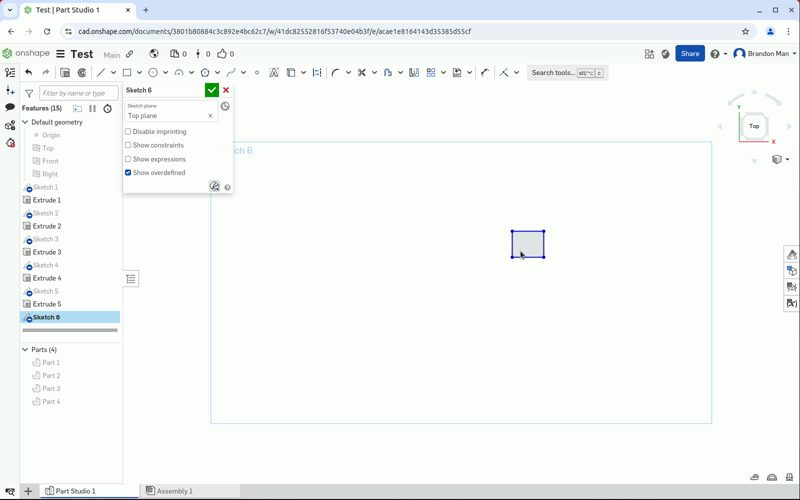
scroll(6)
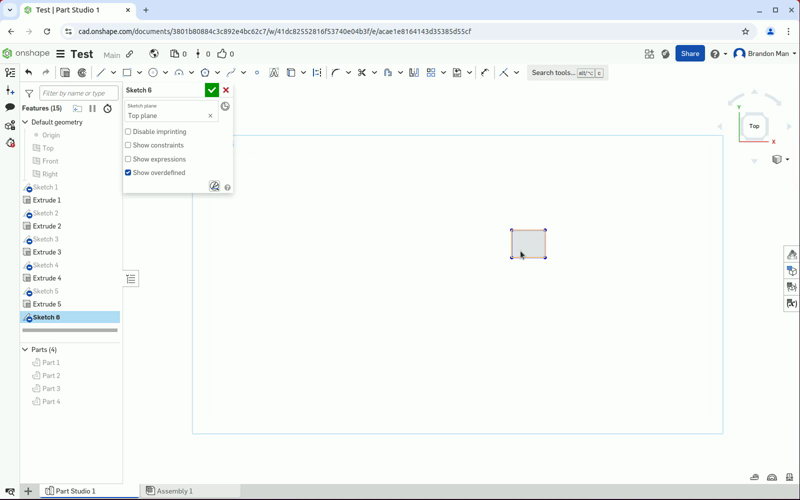
scroll(6)
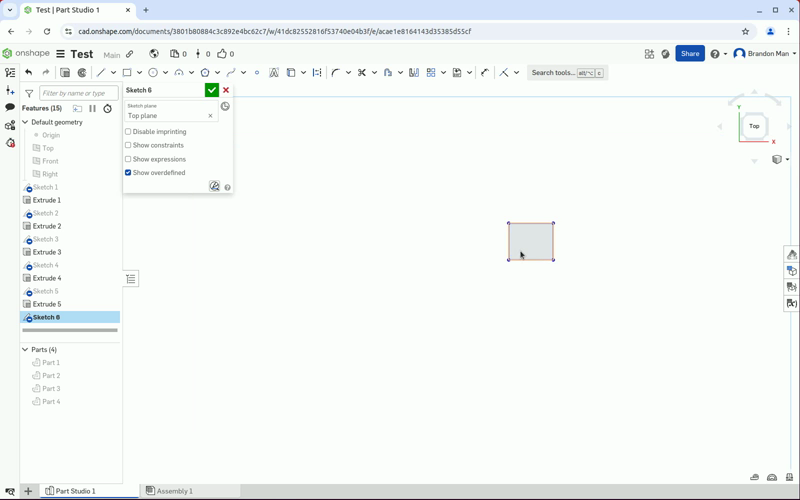
scroll(6)
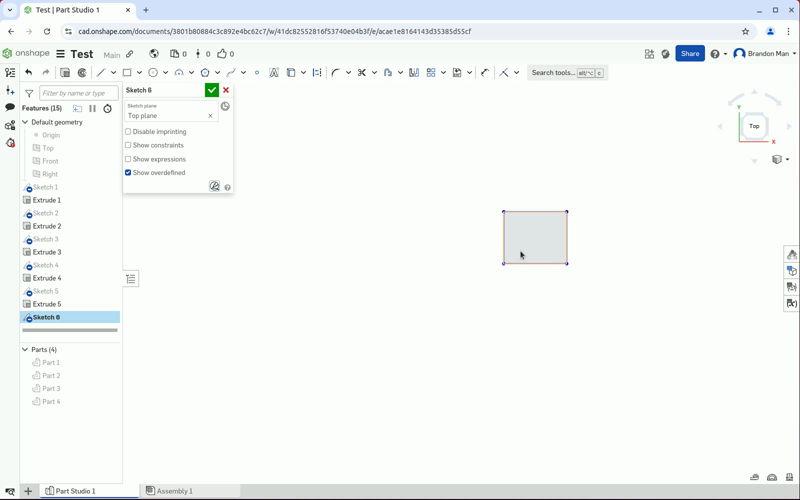
scroll(6)
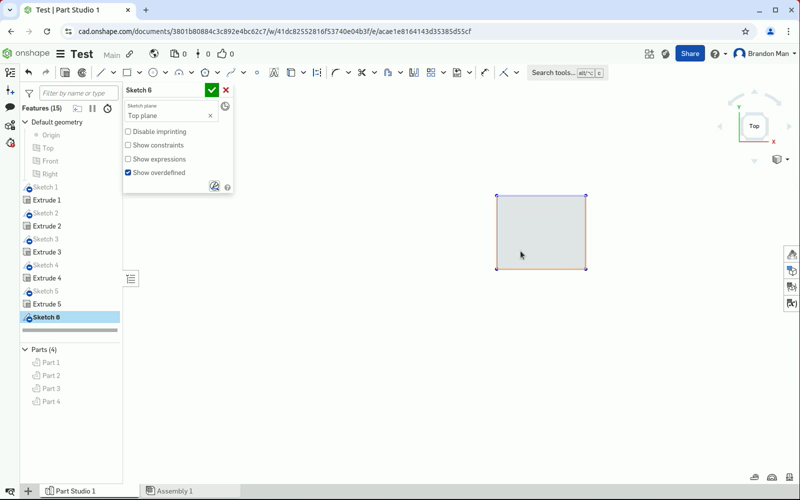
scroll(6)
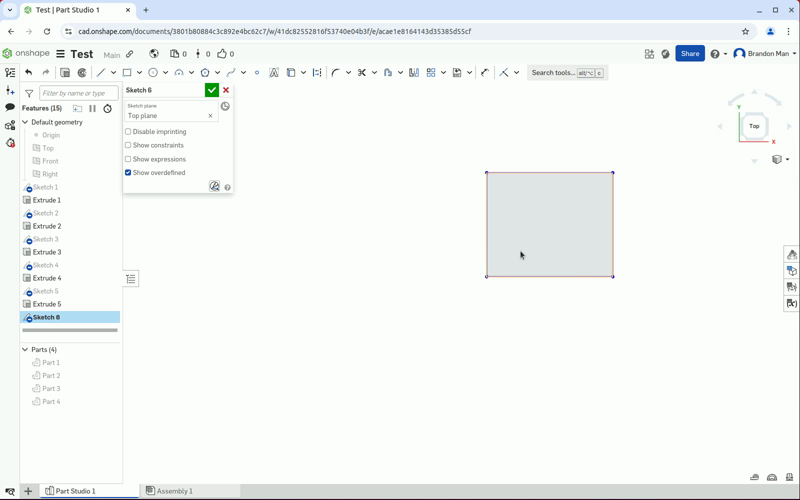
scroll(6)
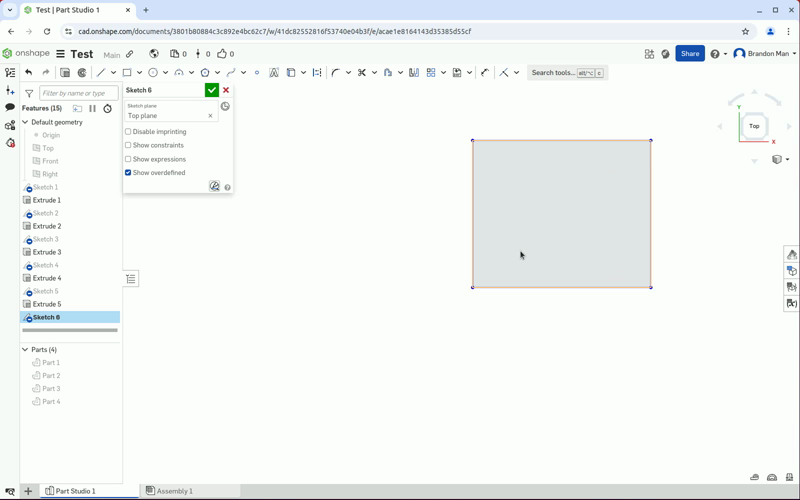
scroll(6)
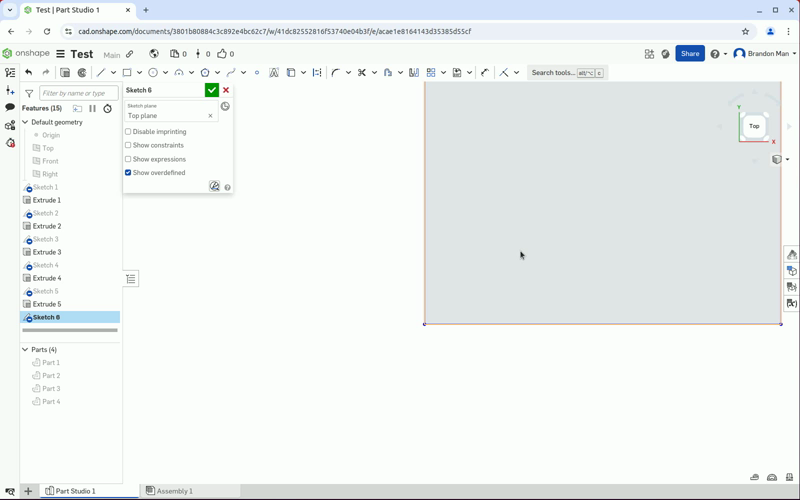
click(520, 250)
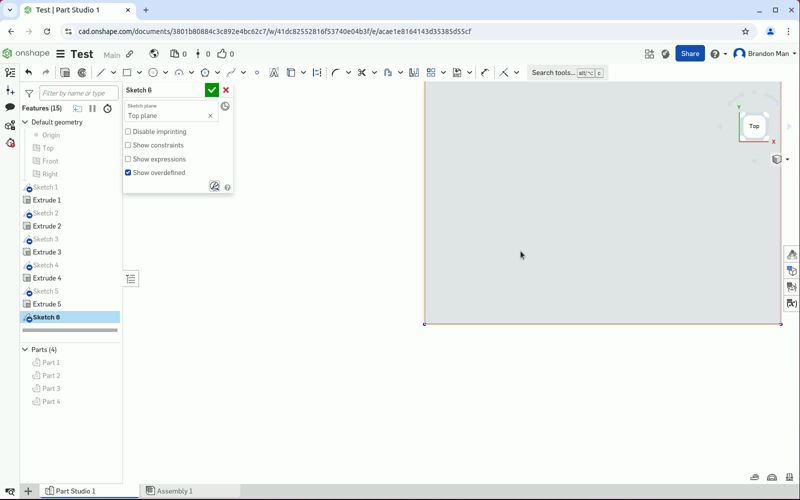
scroll(-6)
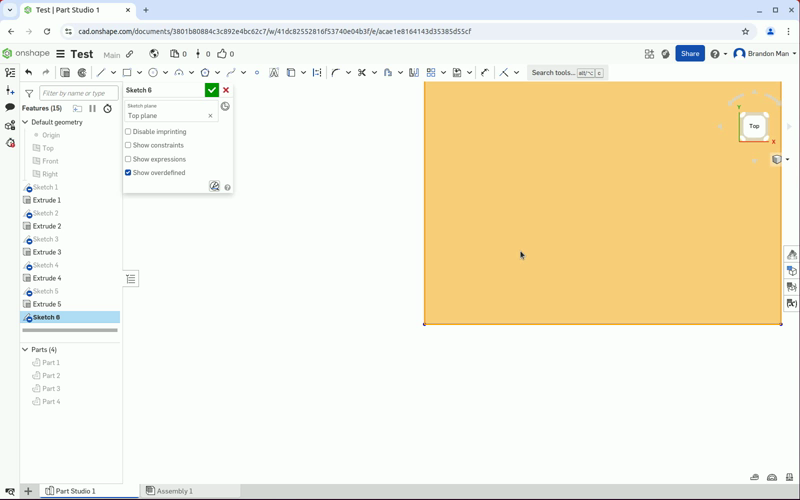
scroll(-6)
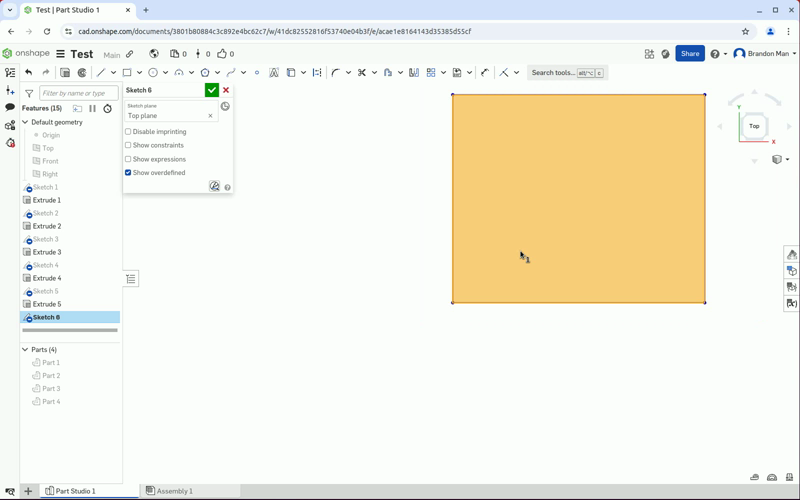
scroll(-6)
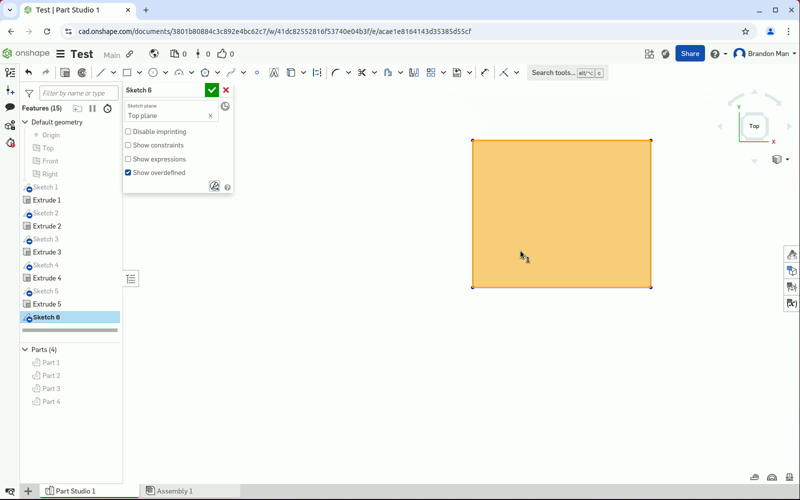
scroll(-6)
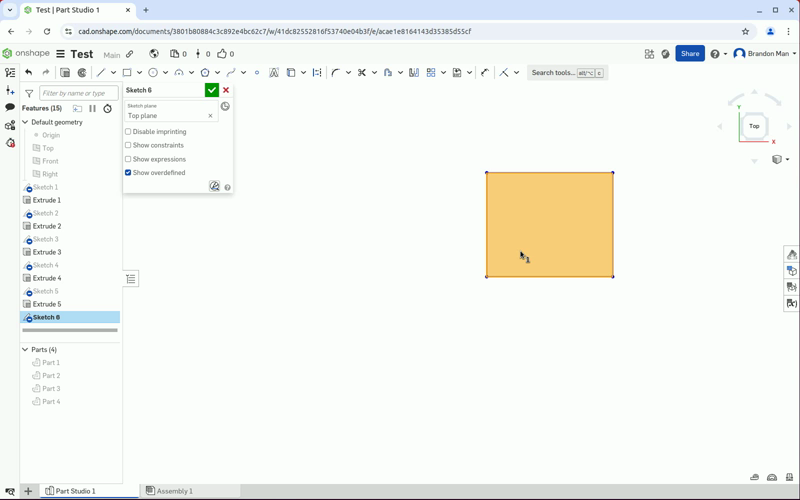
scroll(-6)
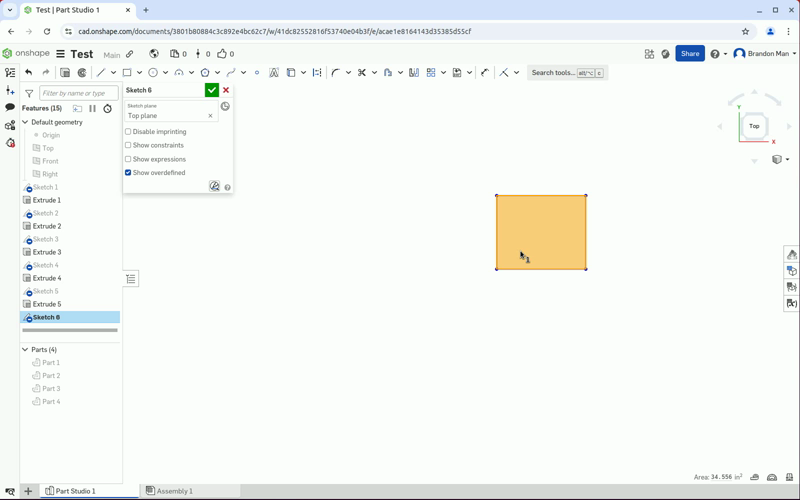
scroll(-6)
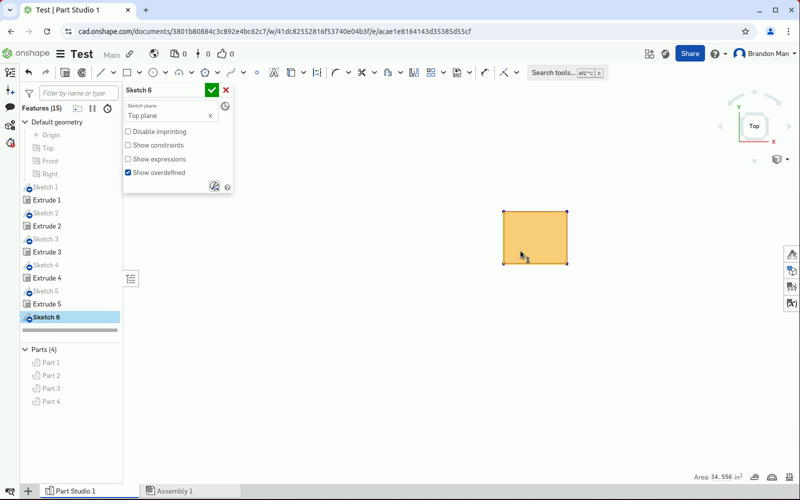
scroll(-6)
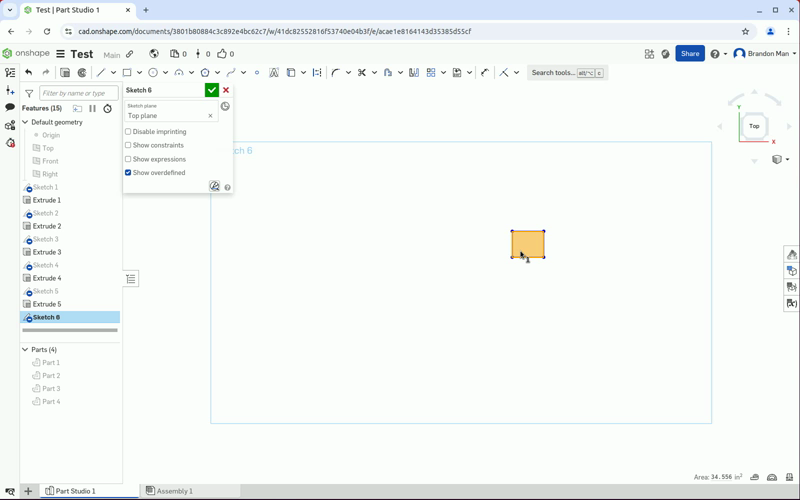
mouse_move(73, 352)
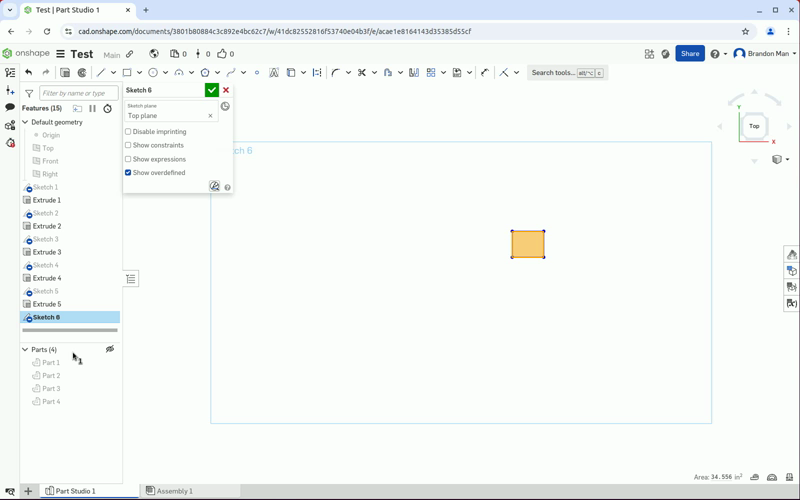
key(shift+y)
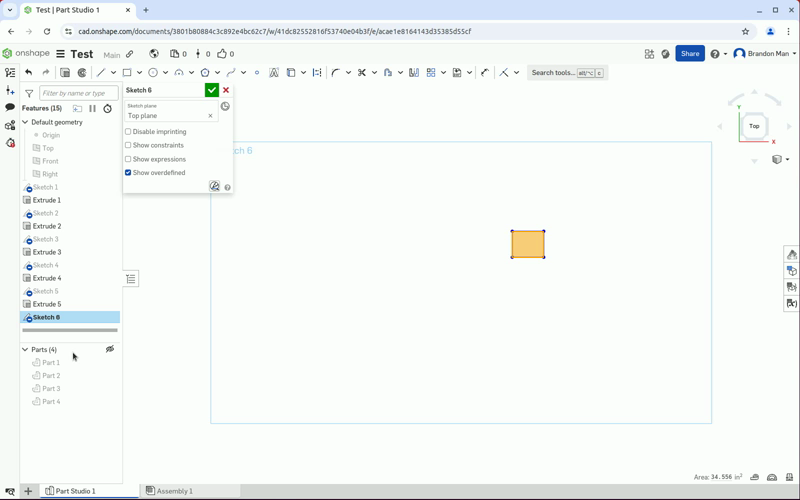
key(shift+e)
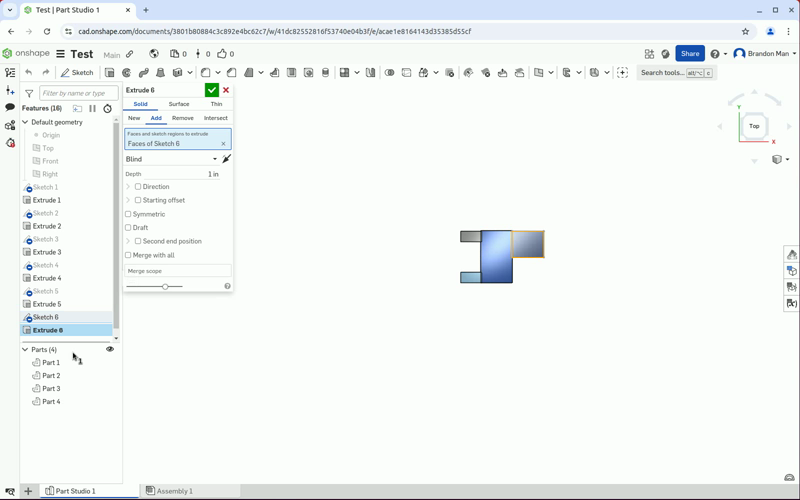
mouse_move(143, 106)
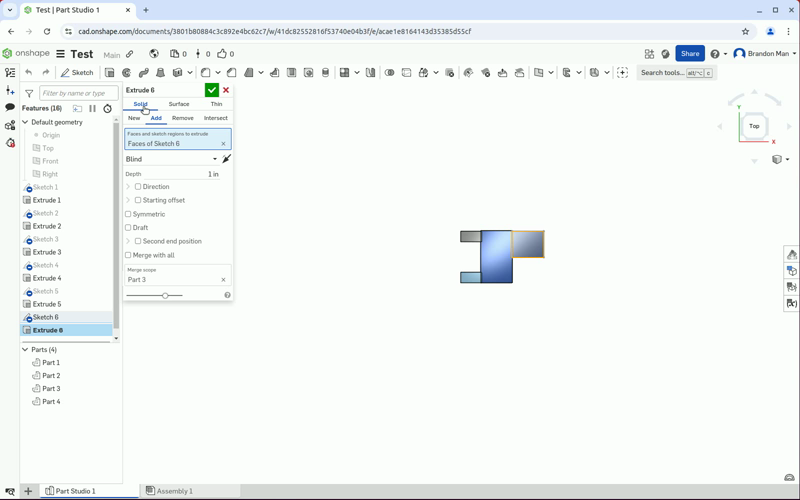
click(143, 106)
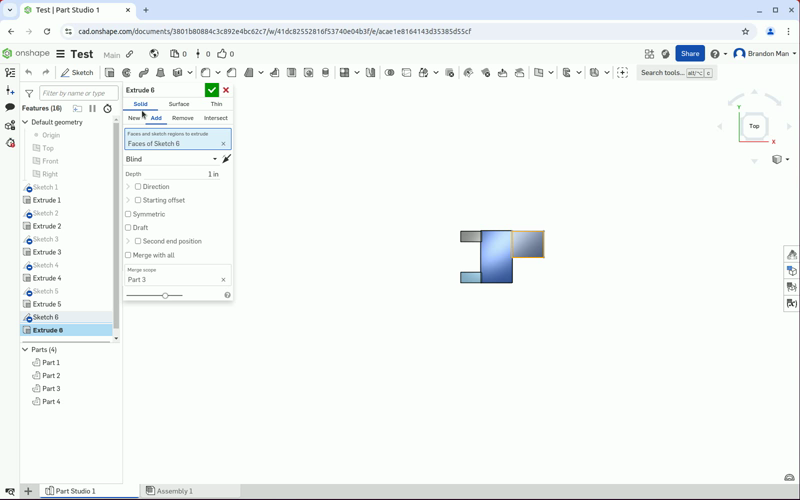
mouse_move(137, 120)
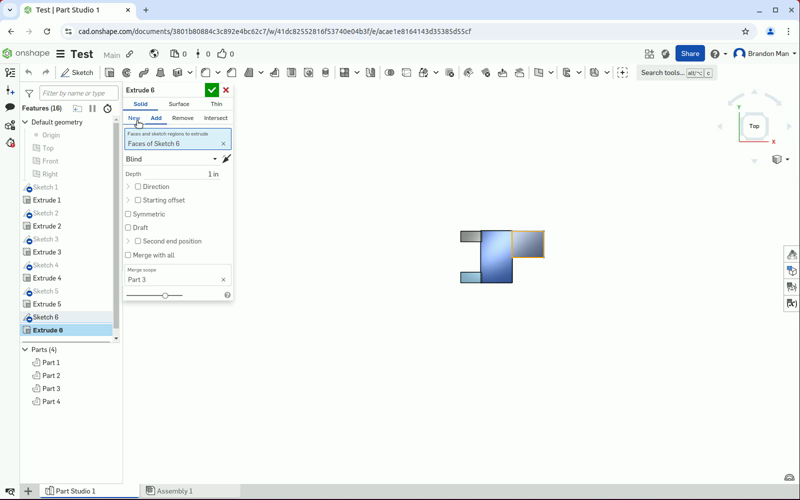
click(137, 120)
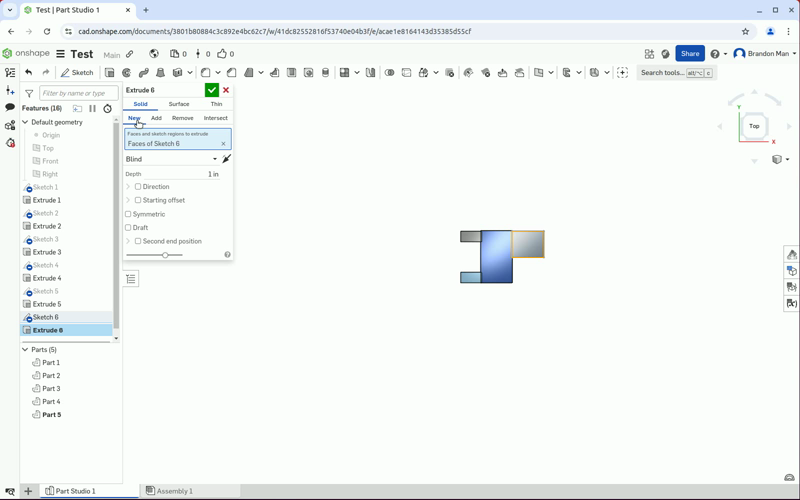
key(tab, 4)
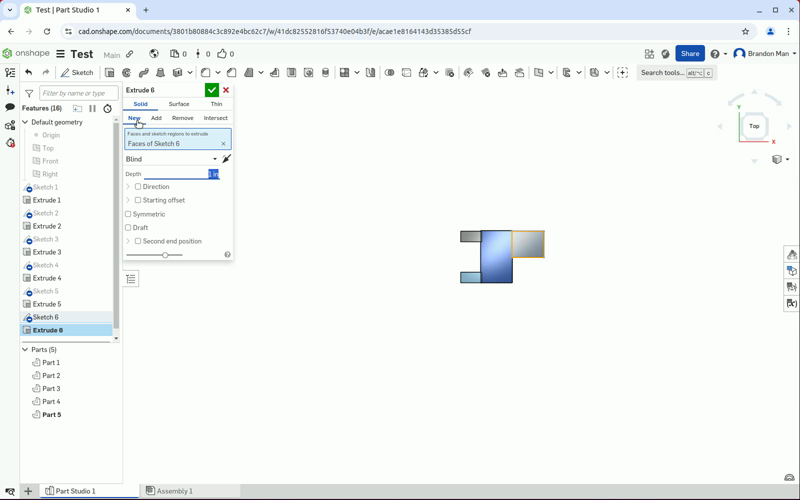
text(-12.517)
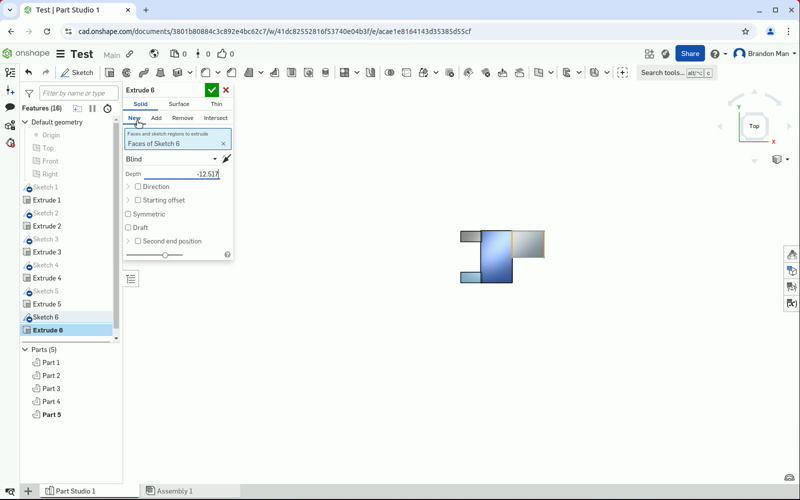
key(tab, 3)
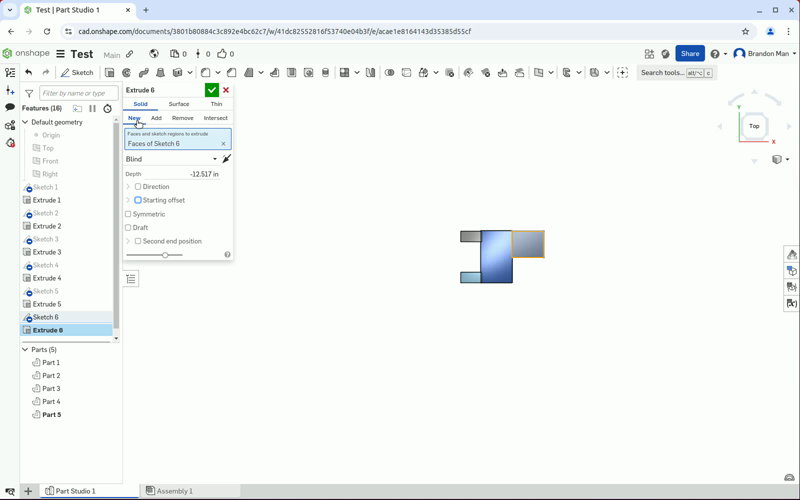
key(tab, 2)
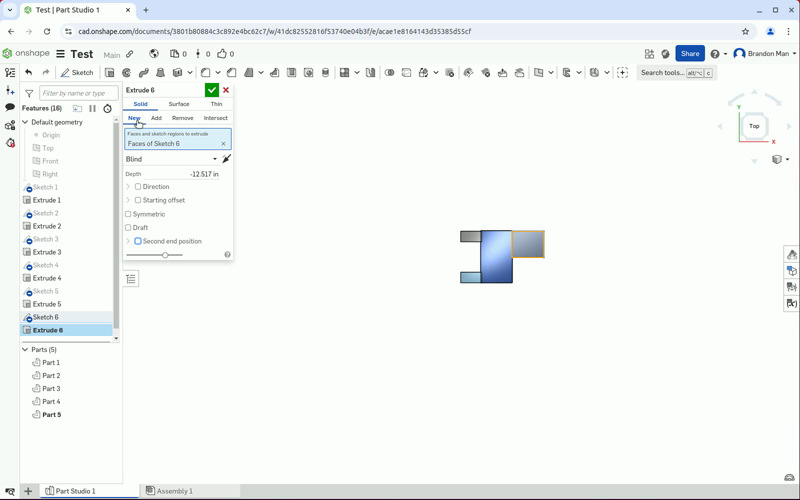
key(space)
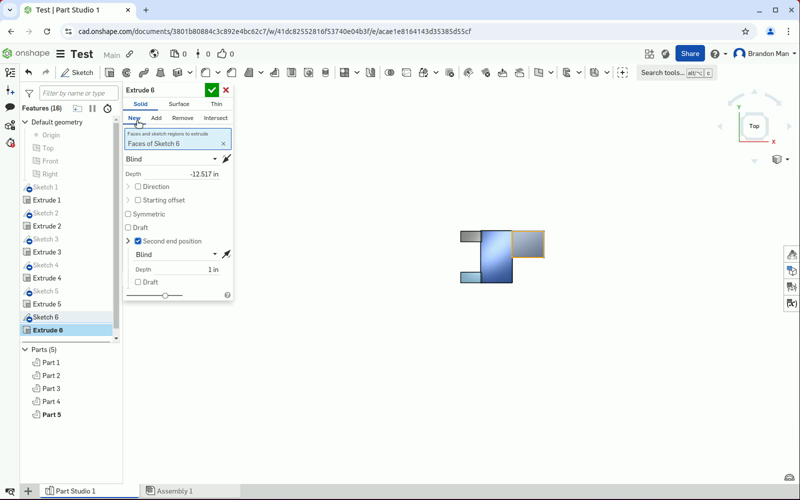
key(tab, 3)
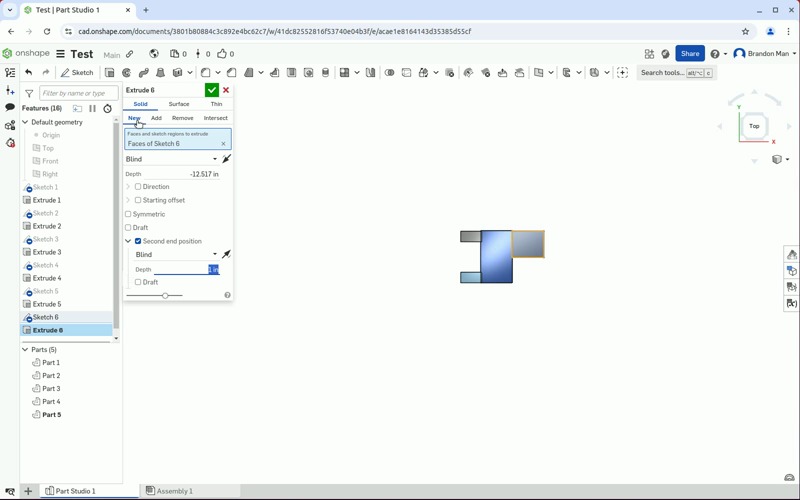
text(6.258)
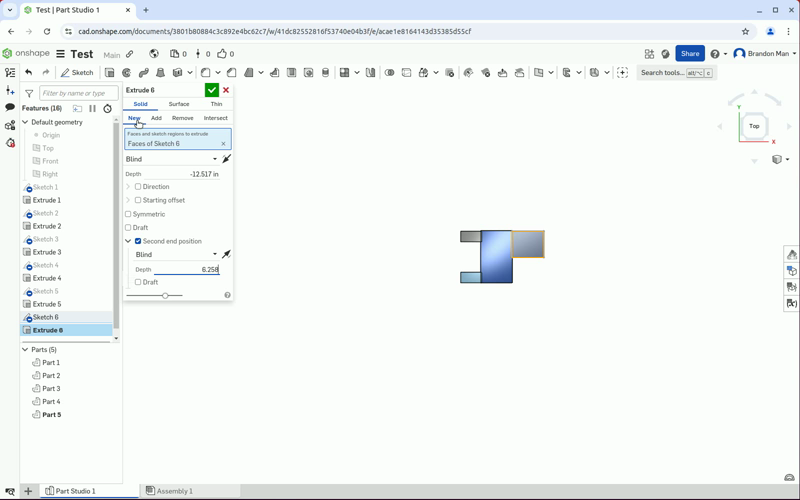
key(enter)
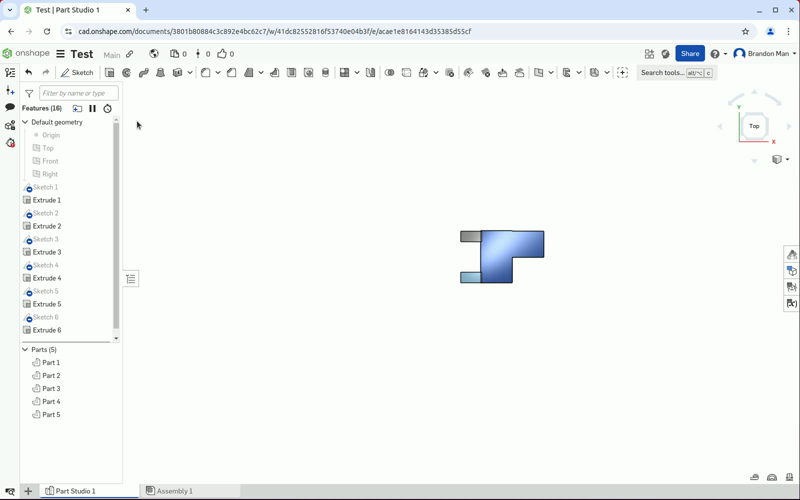
key(shift+h)
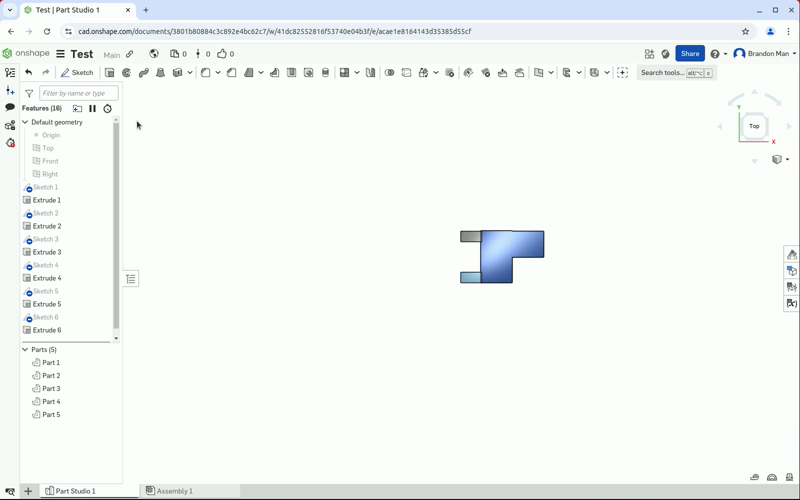
key(shift+h)
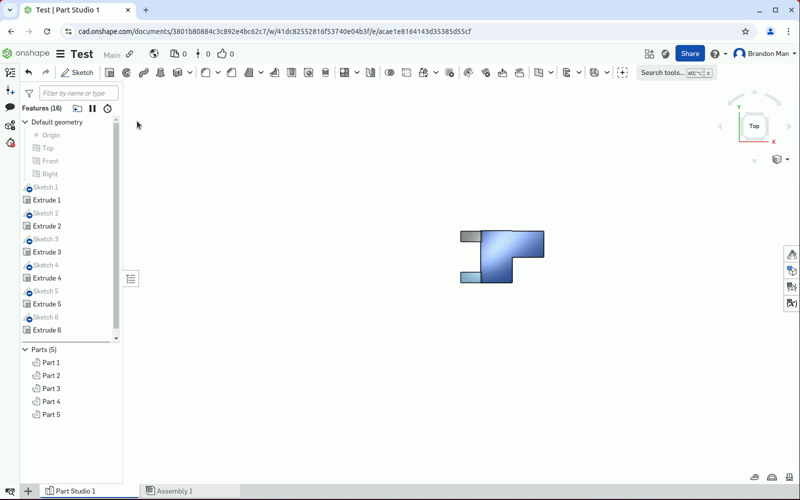
mouse_move(69, 189)
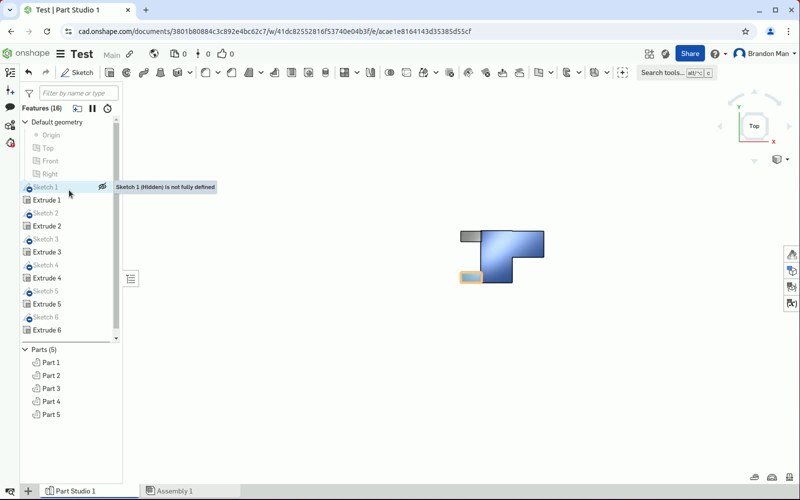
click(69, 189)
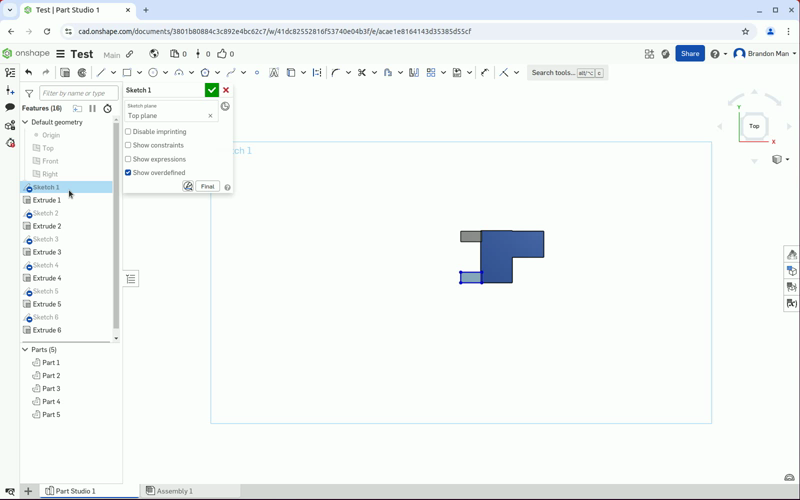
mouse_move(229, 92)
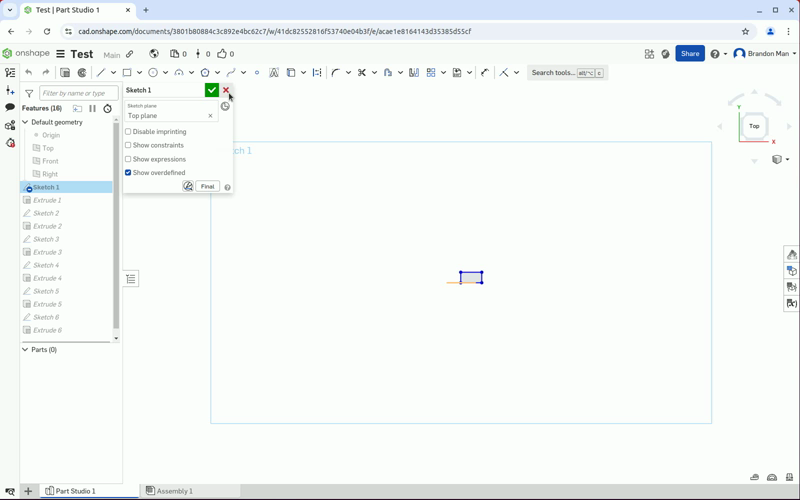
click(229, 92)
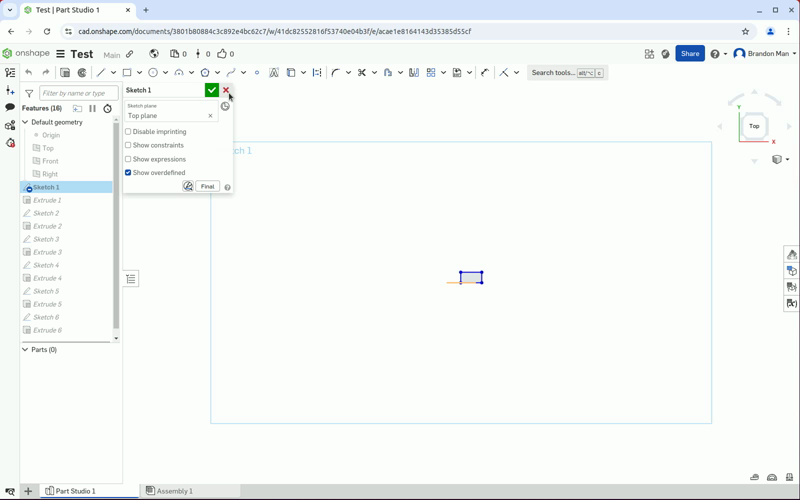
key(shift+s)
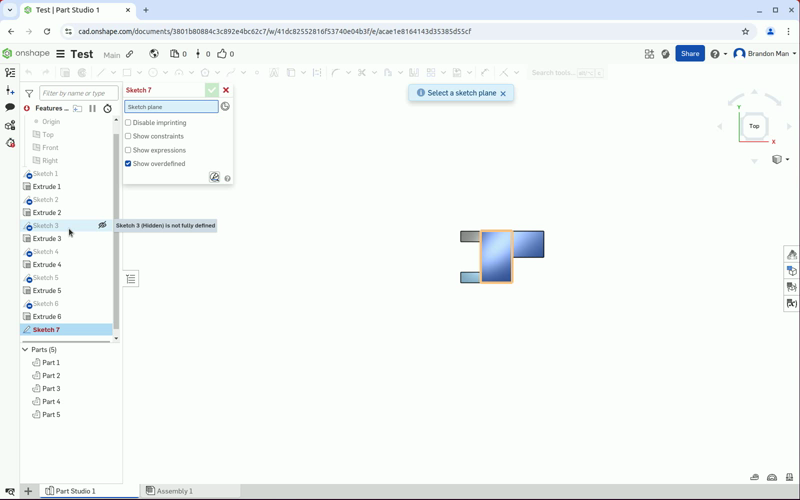
scroll(3)
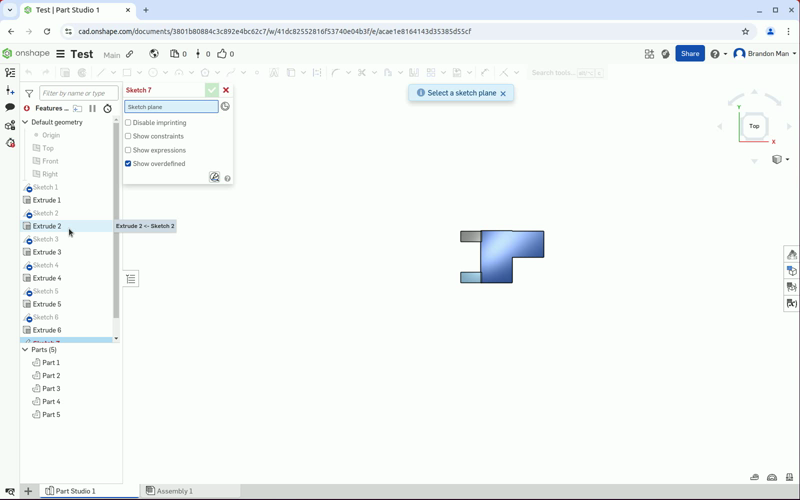
mouse_move(69, 150)
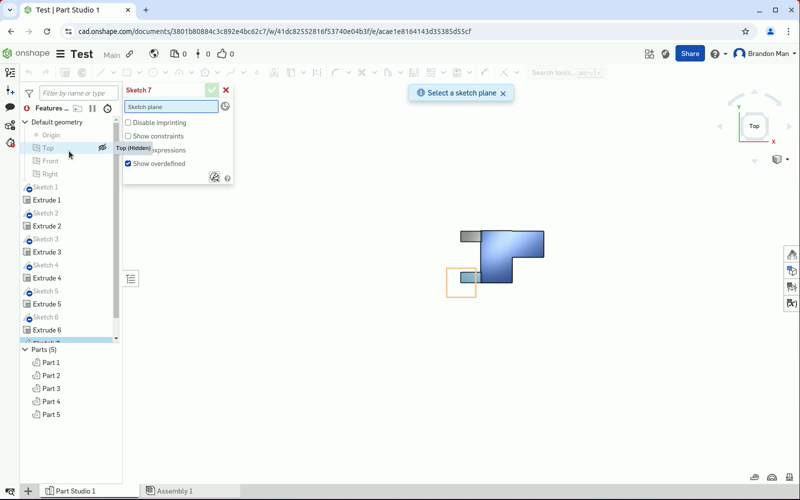
click(69, 150)
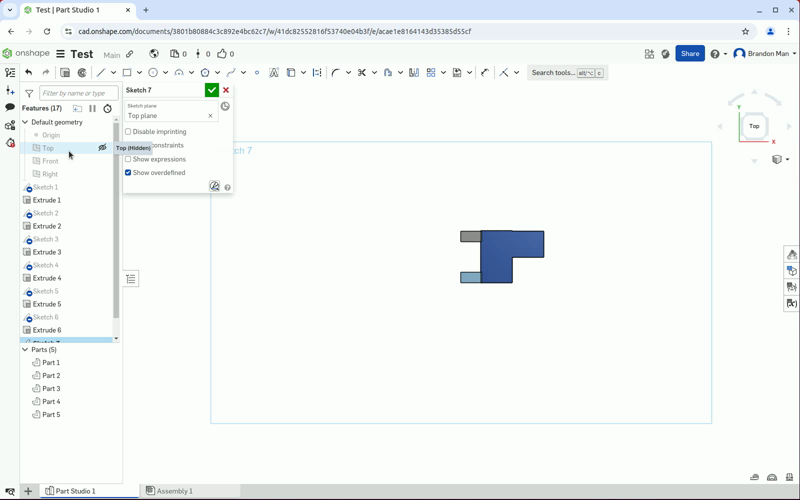
mouse_move(73, 352)
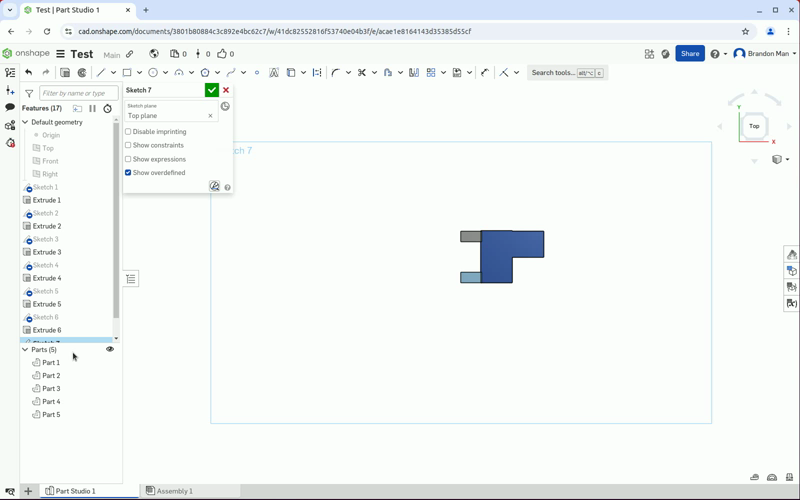
key(y)
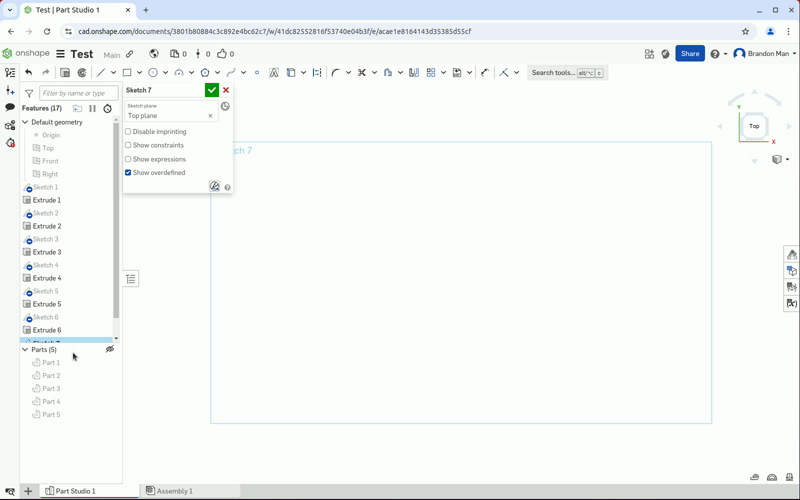
key(l)
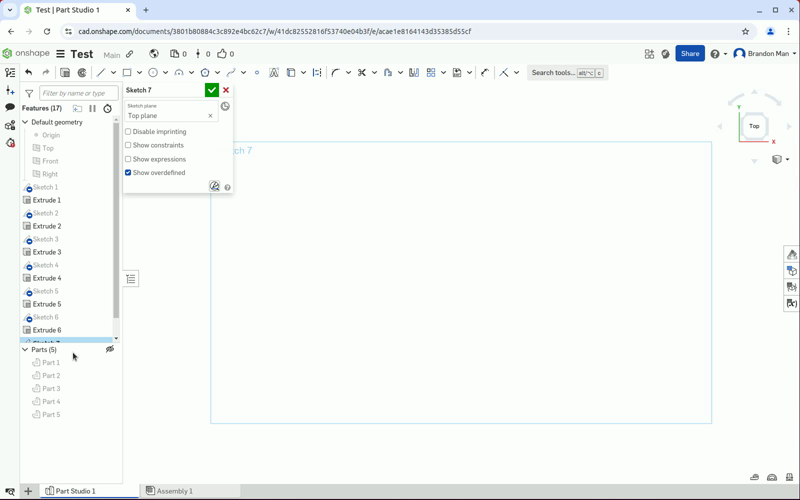
key_down(shift)
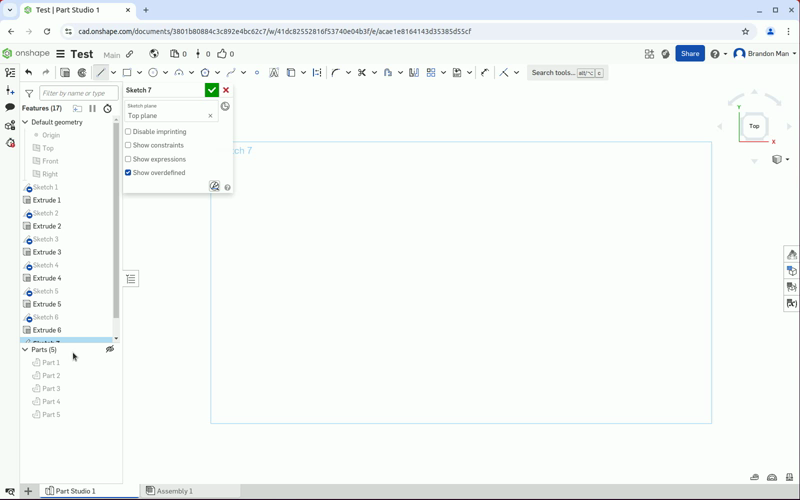
mouse_move(542, 282)
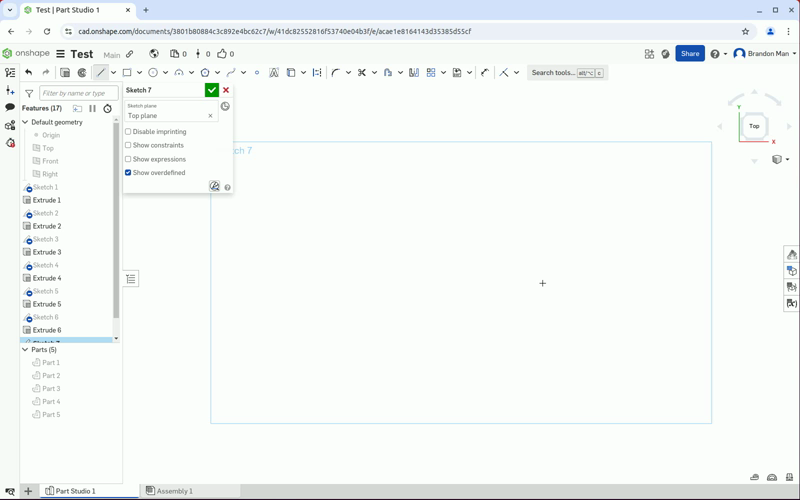
click(542, 282)
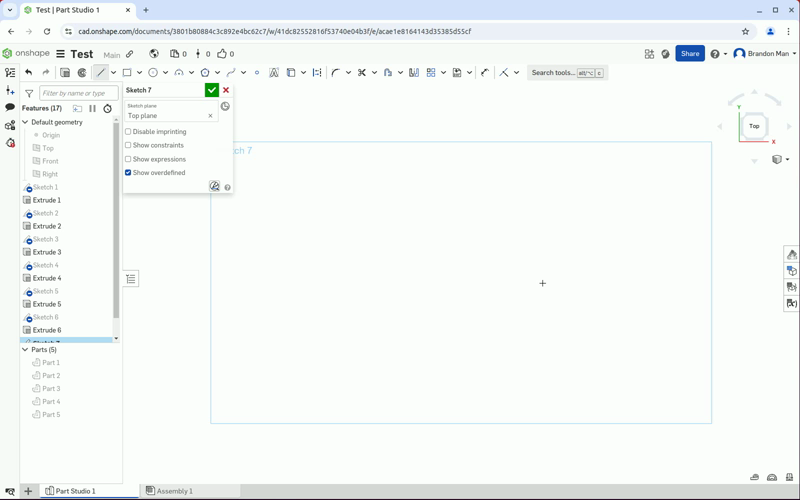
key_up(shift)
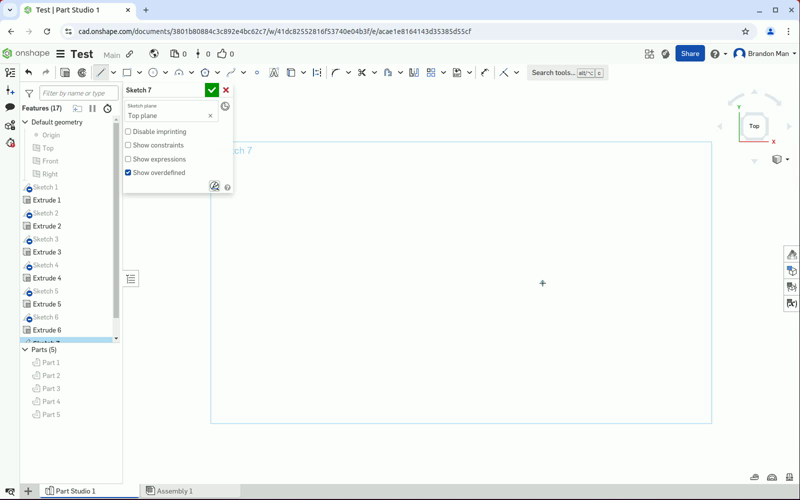
key_down(shift)
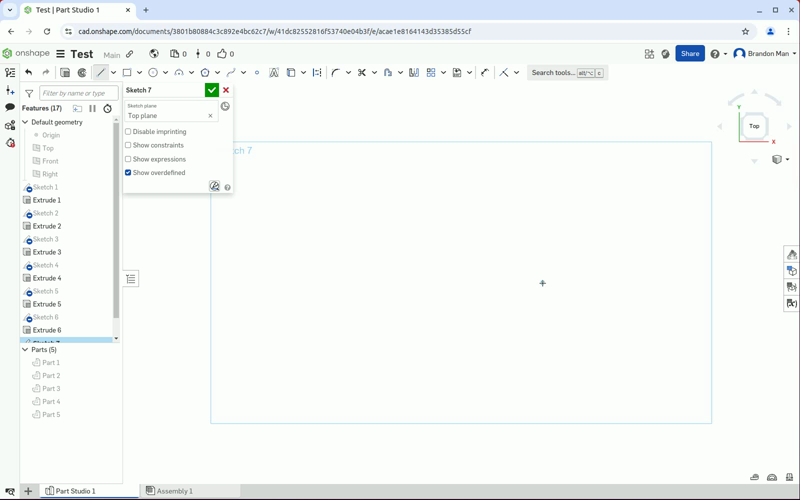
mouse_move(572, 282)
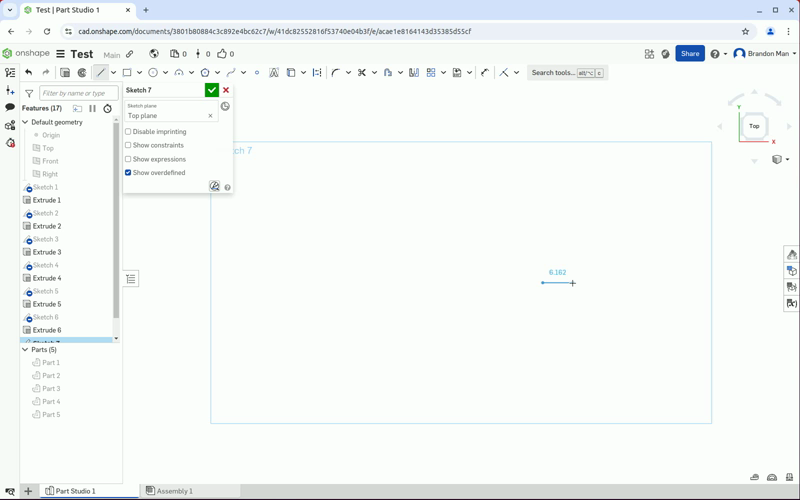
mouse_move(574, 282)
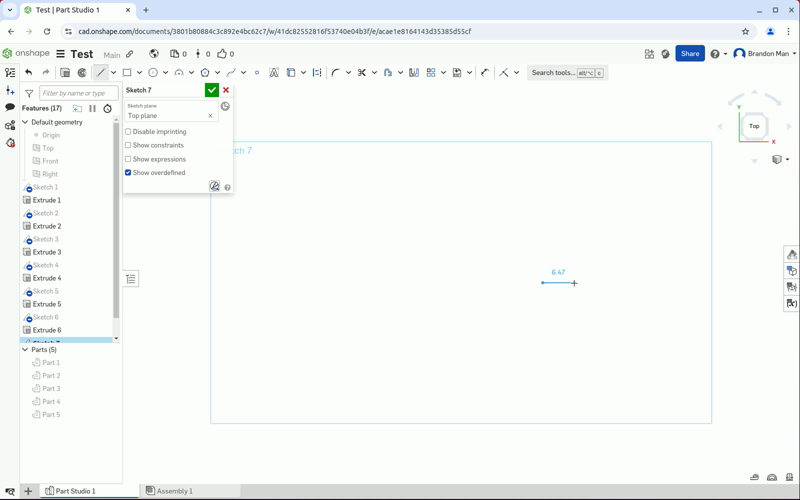
click(574, 282)
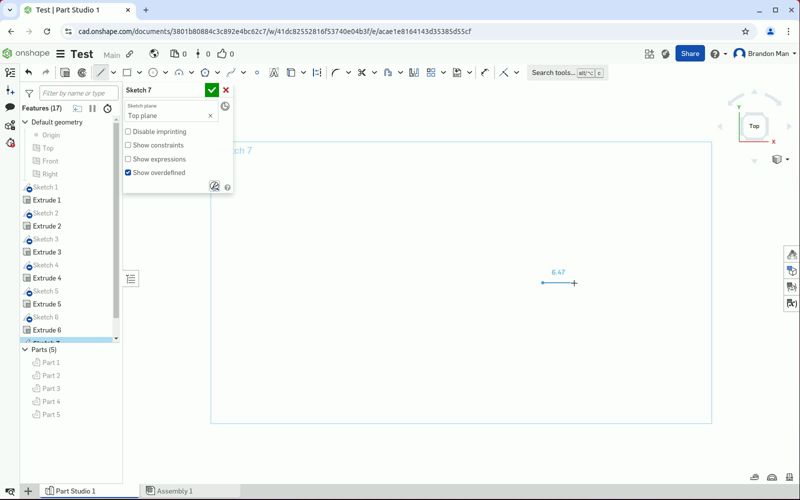
key_up(shift)
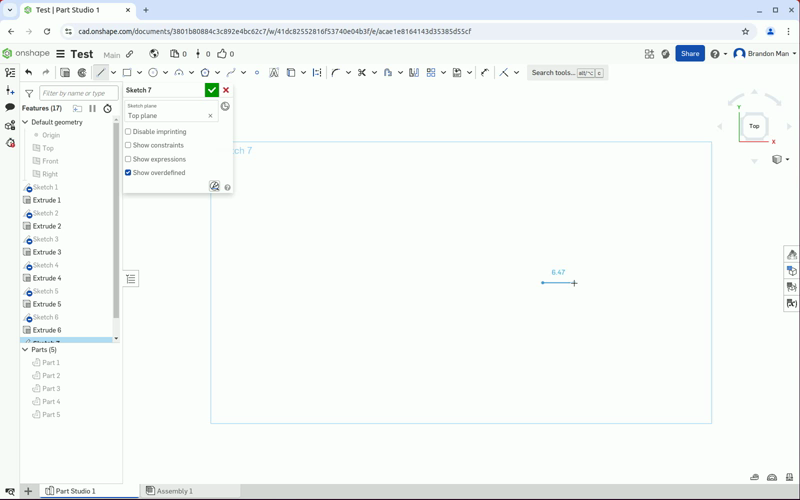
key_down(shift)
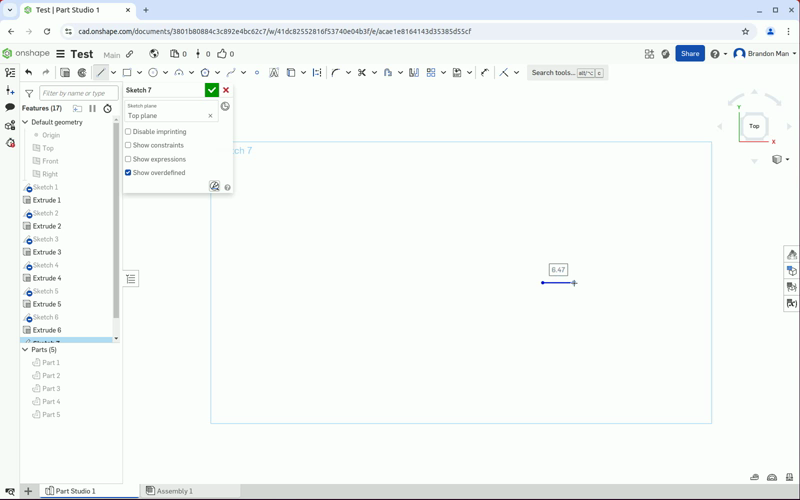
mouse_move(589, 282)
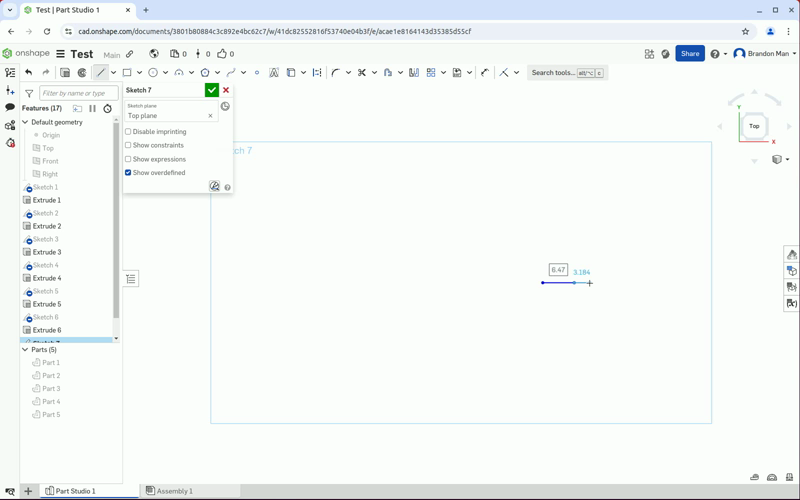
mouse_move(574, 230)
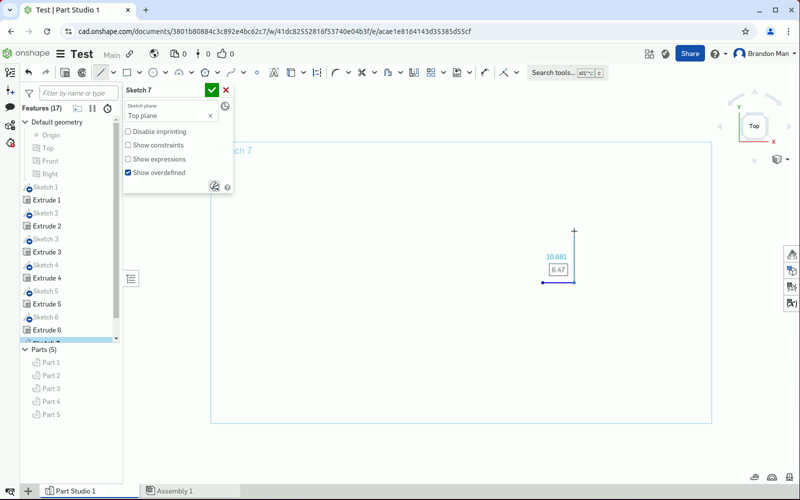
click(574, 230)
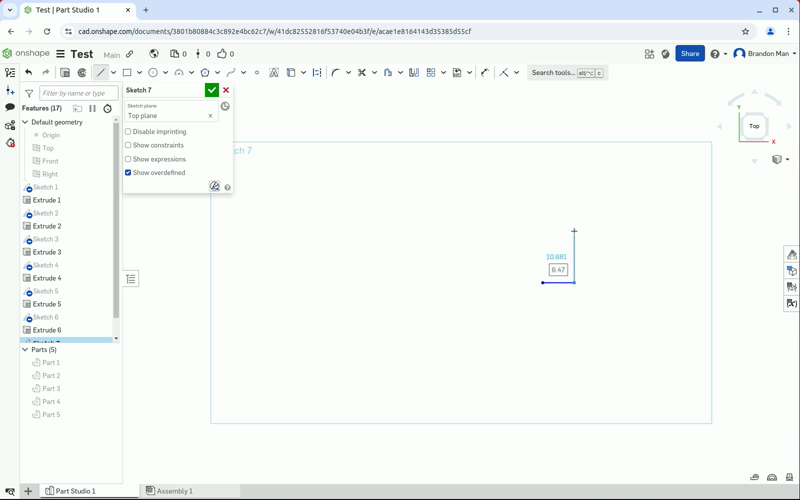
key_up(shift)
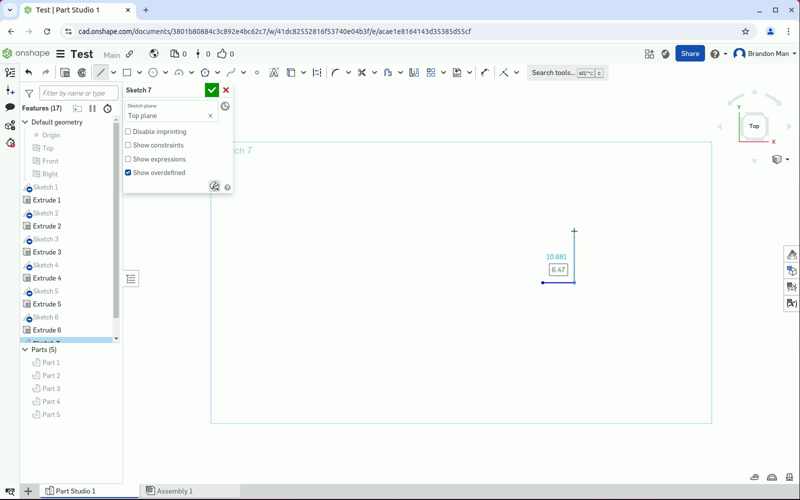
key_down(shift)
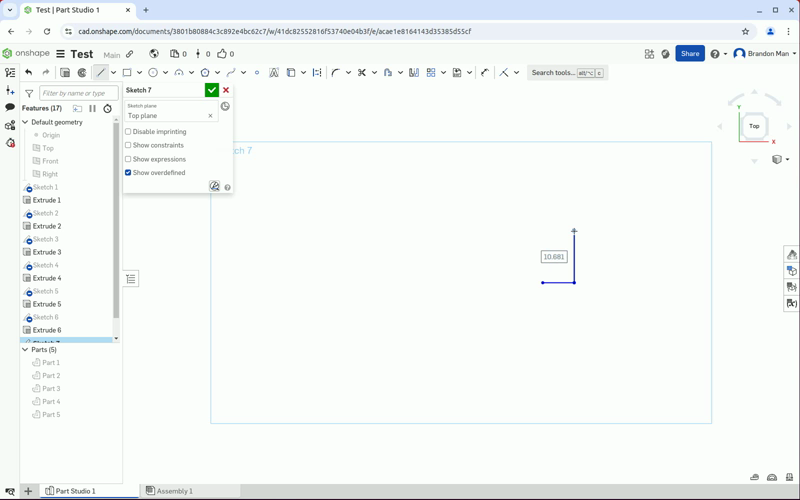
mouse_move(589, 230)
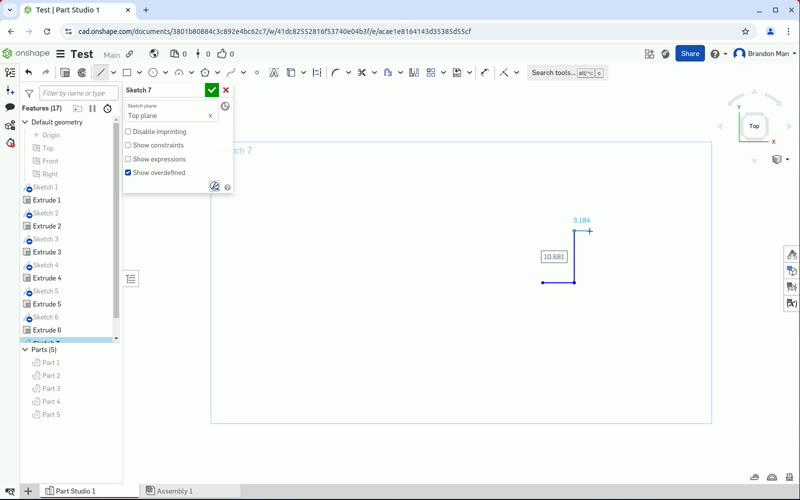
mouse_move(542, 230)
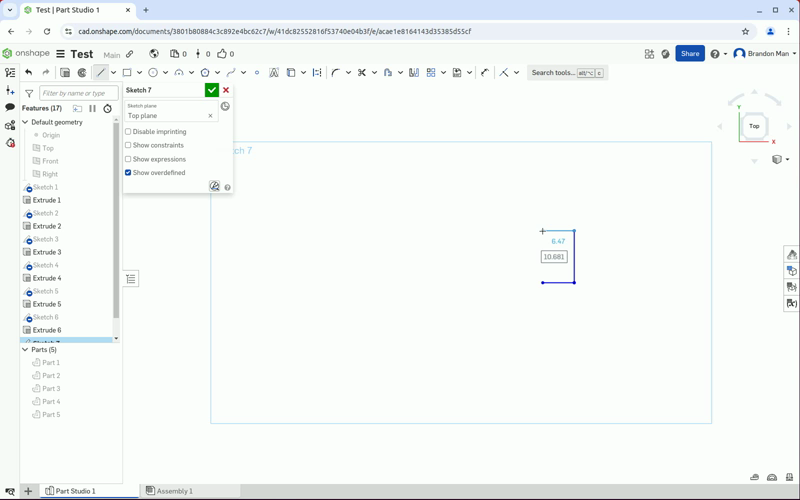
click(542, 230)
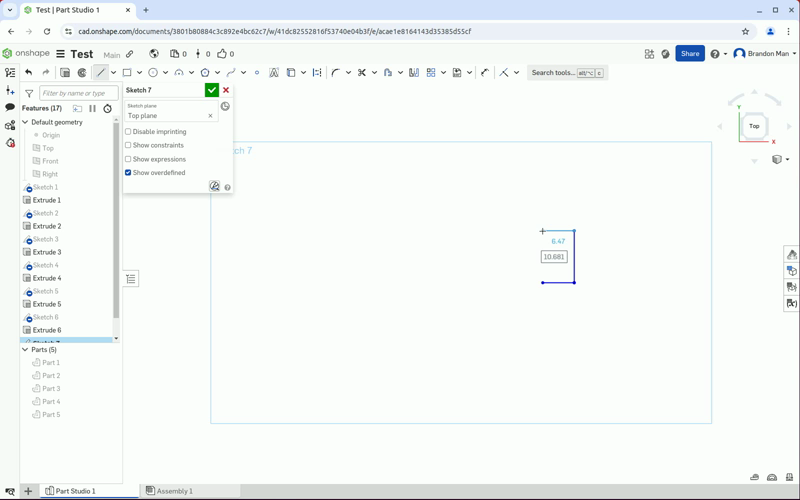
key_up(shift)
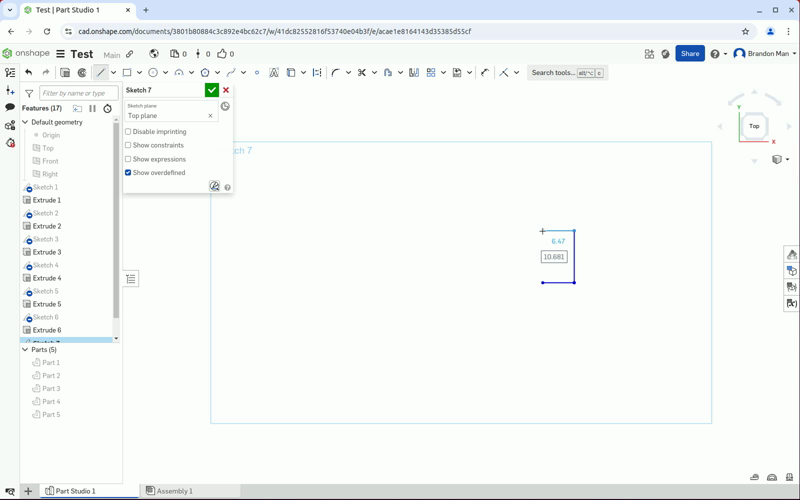
key_down(shift)
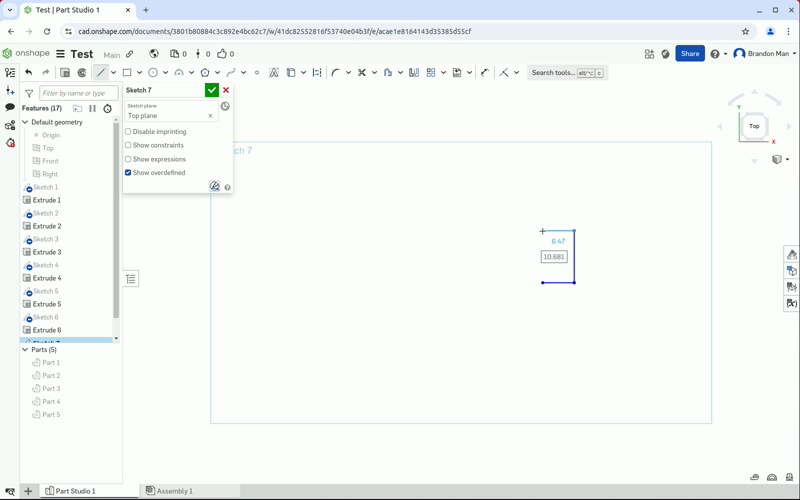
mouse_move(572, 230)
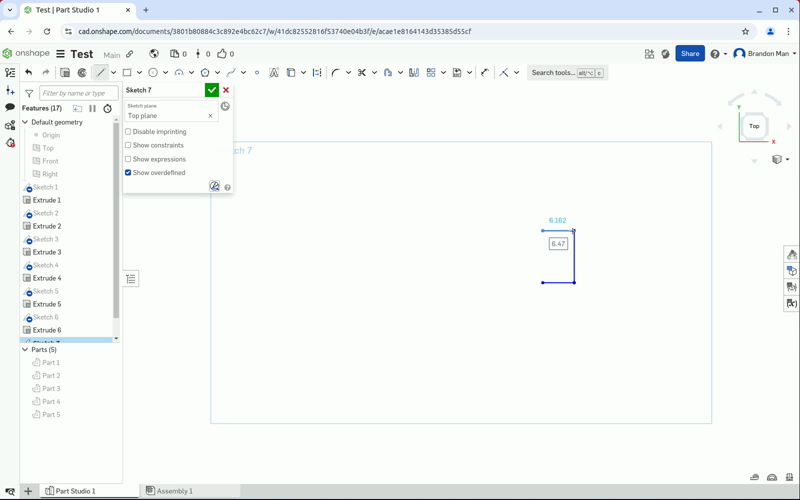
mouse_move(542, 256)
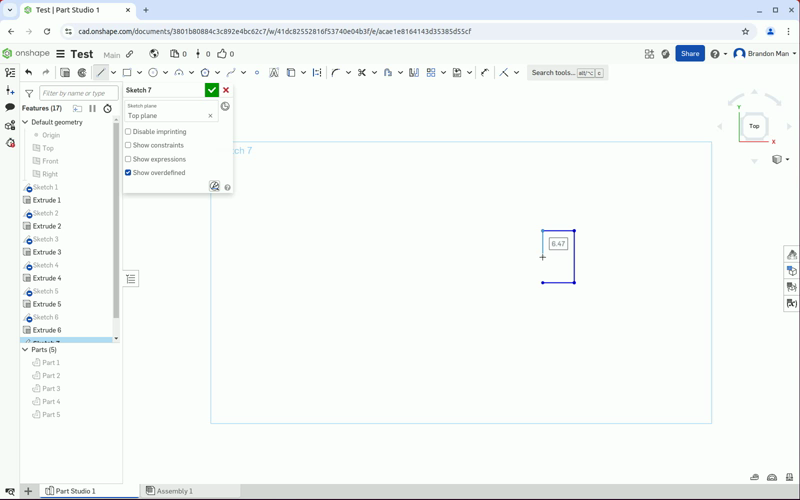
click(542, 256)
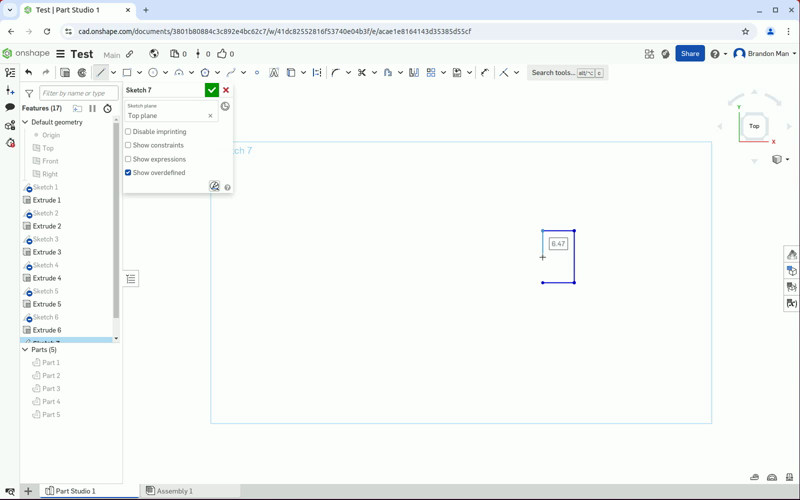
key_up(shift)
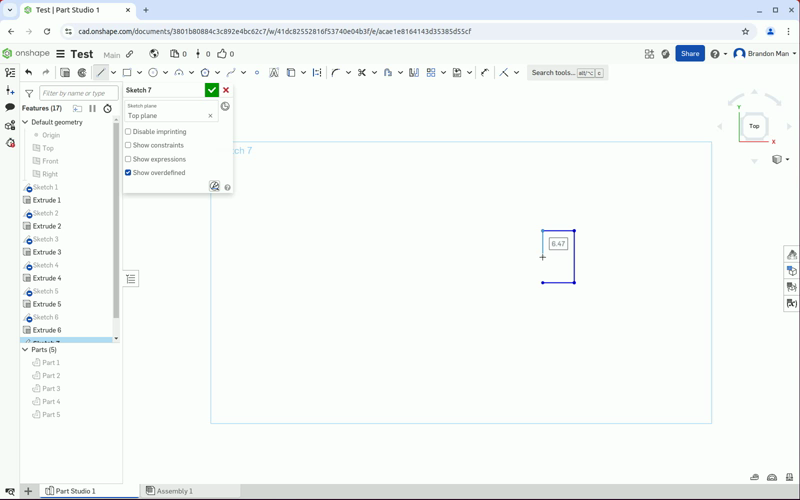
mouse_move(572, 256)
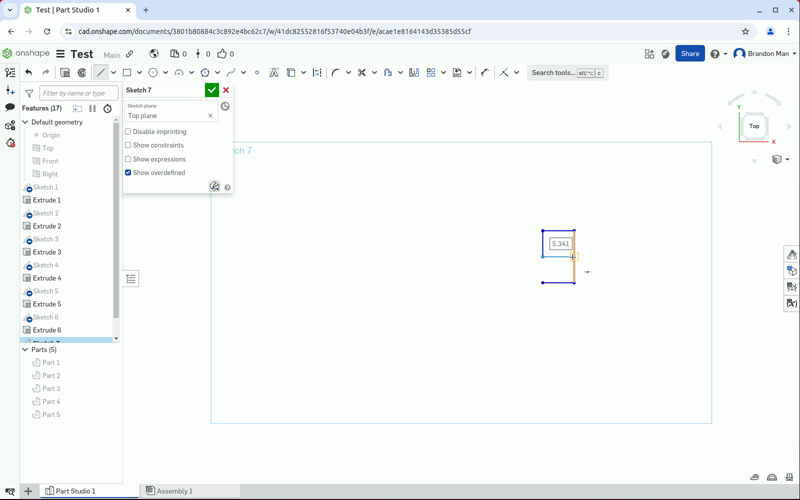
key_down(shift)
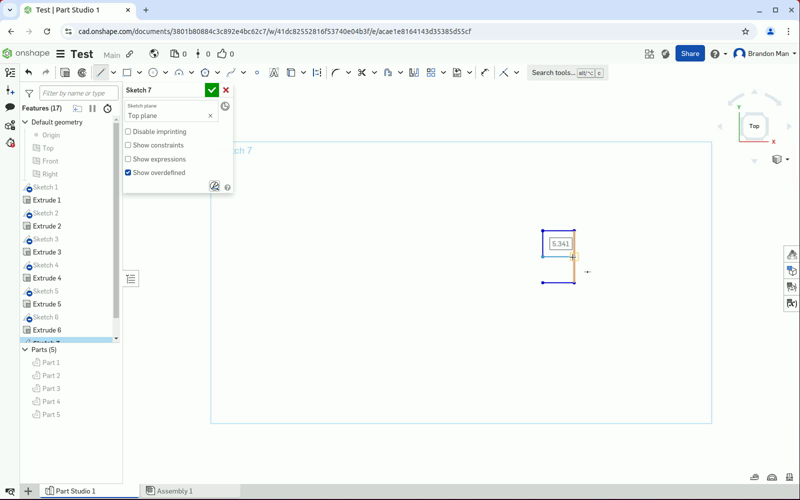
mouse_move(542, 282)
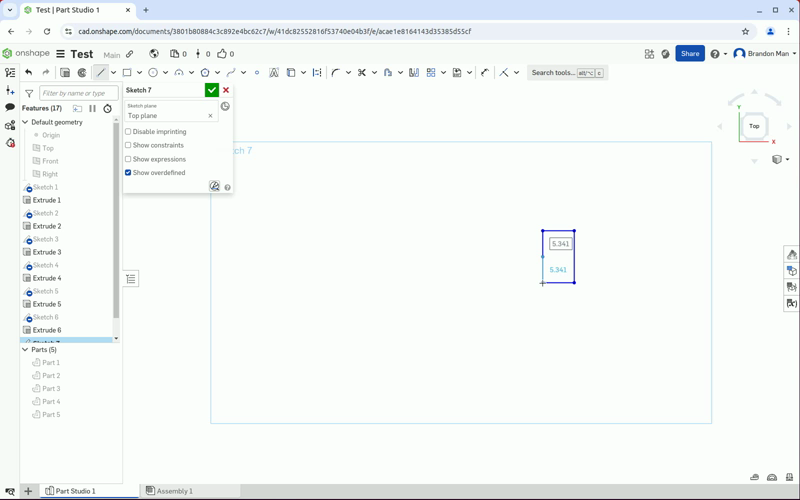
key_up(shift)
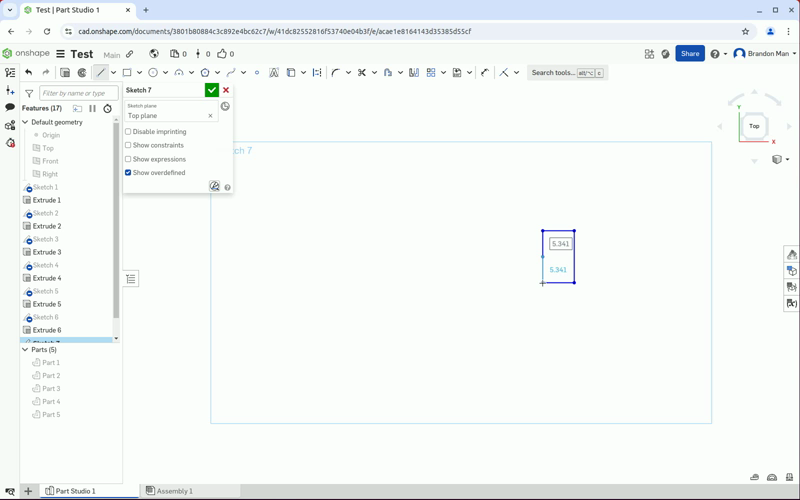
click(542, 282)
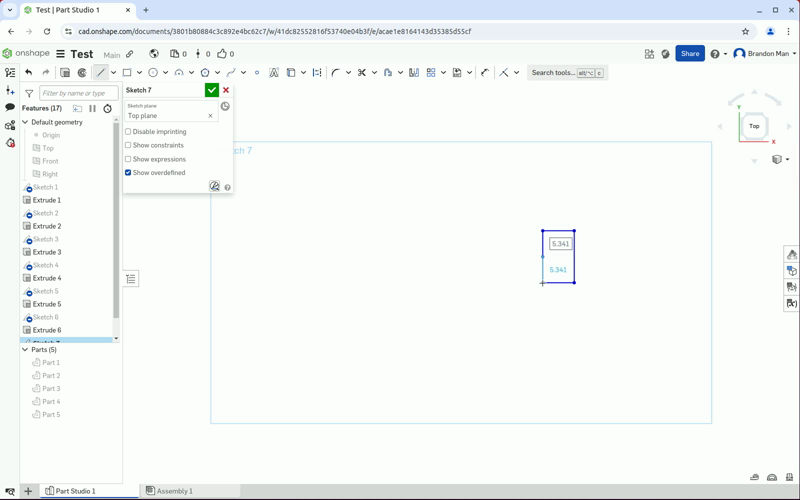
key(esc)
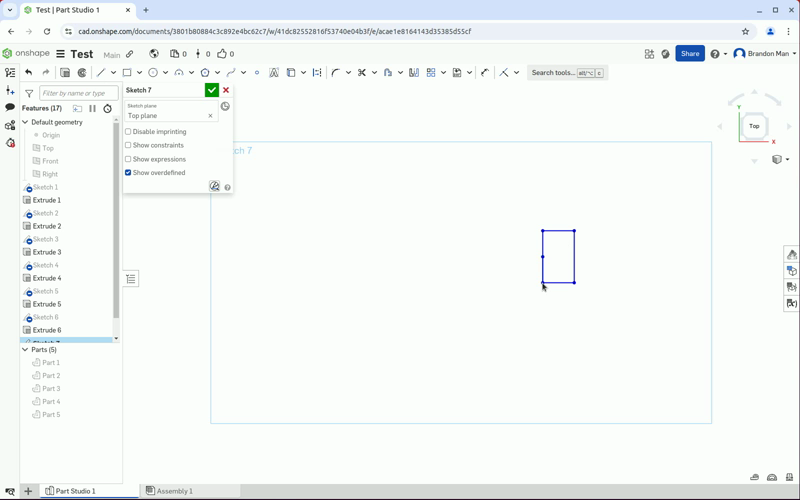
mouse_move(554, 278)
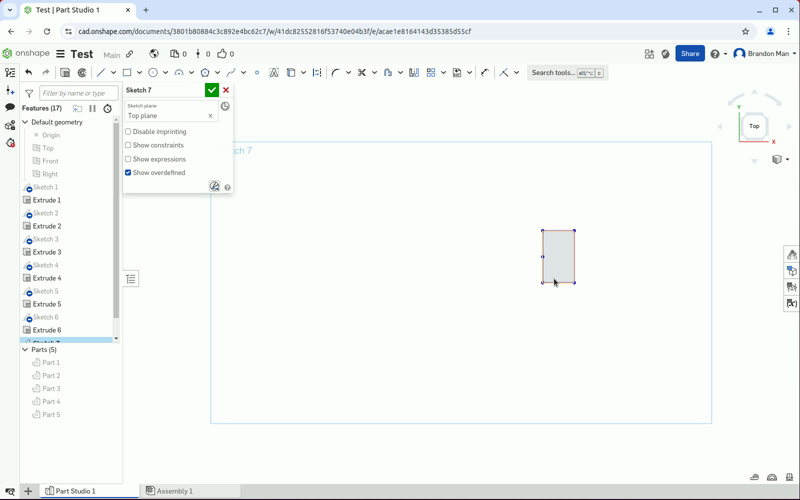
scroll(6)
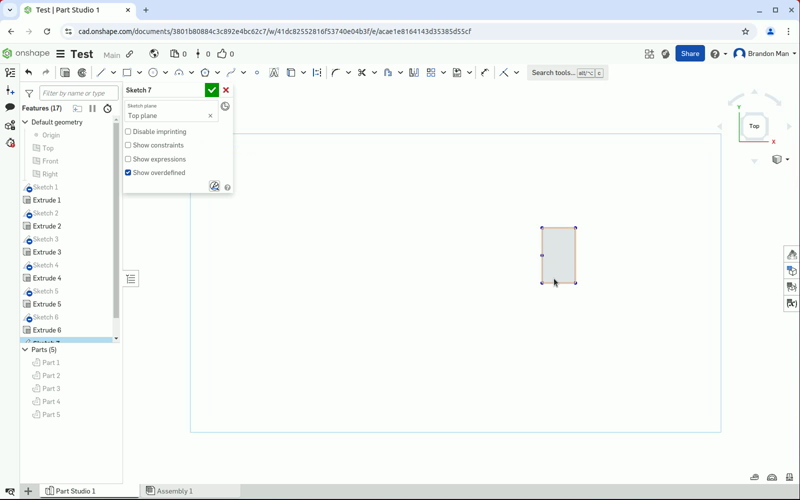
scroll(6)
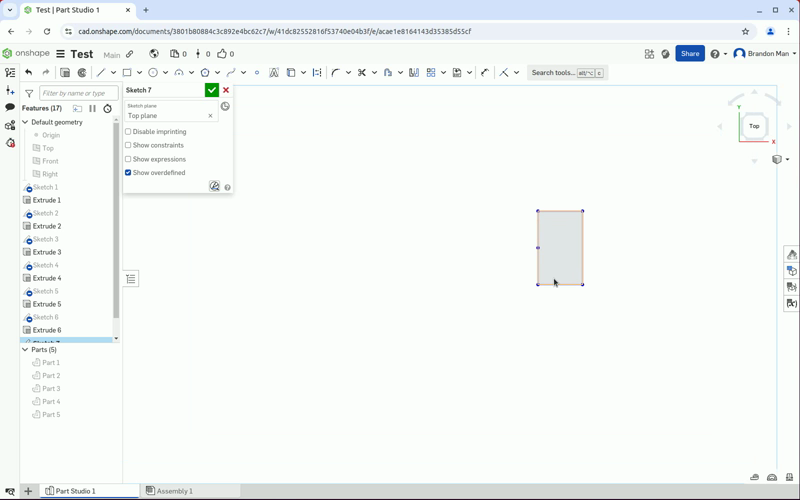
scroll(6)
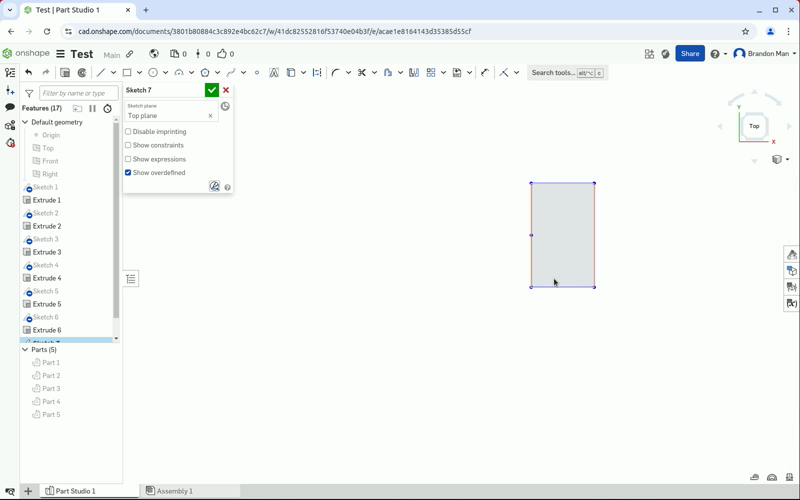
scroll(6)
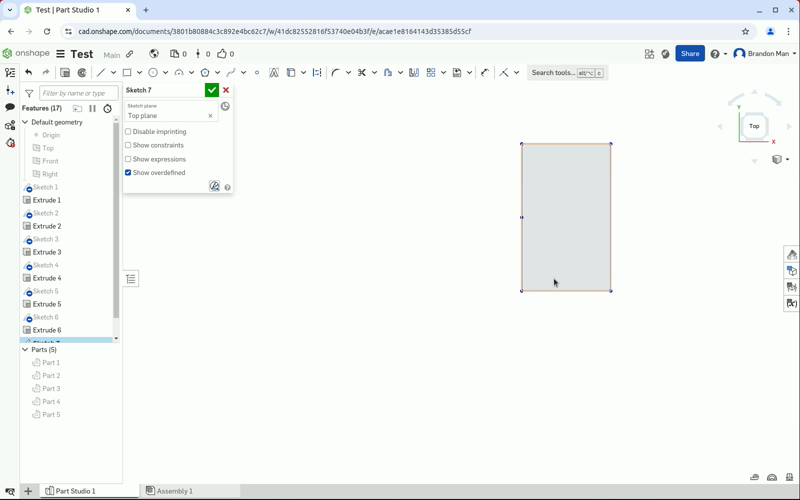
scroll(6)
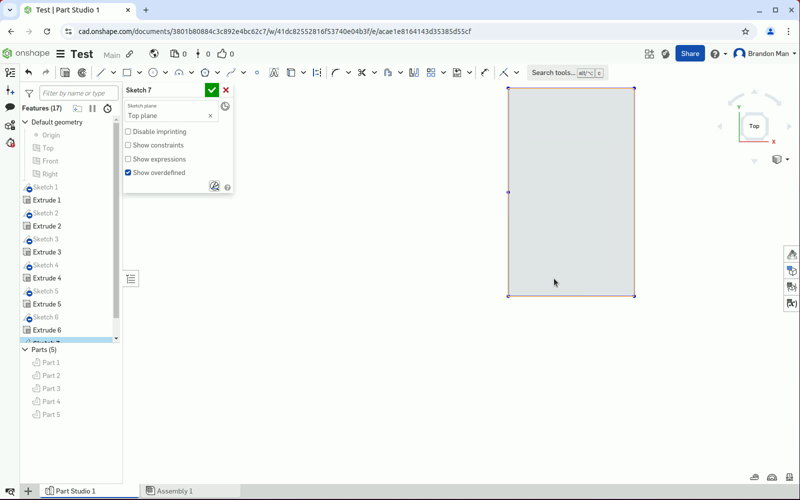
scroll(6)
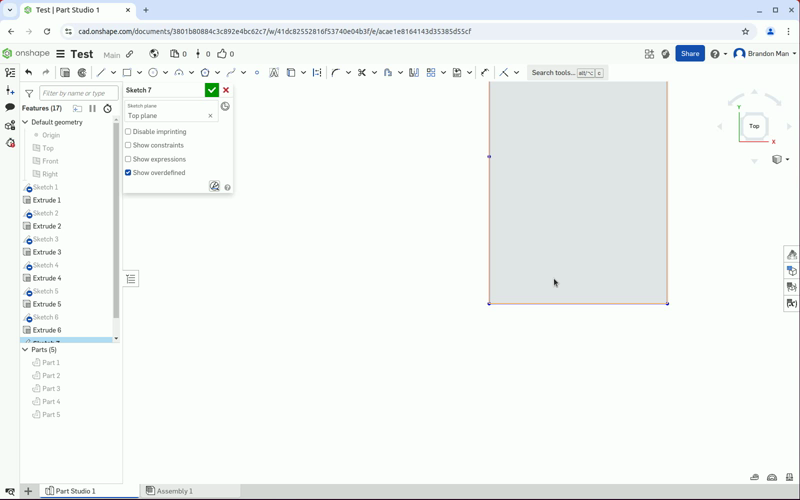
scroll(6)
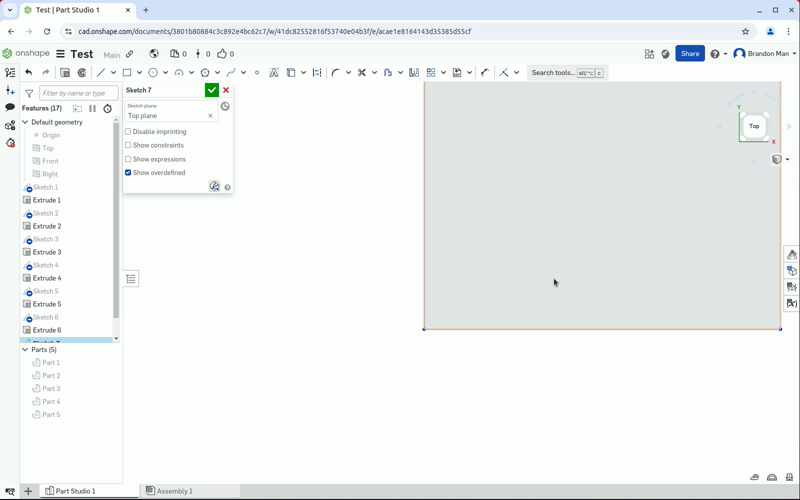
click(554, 278)
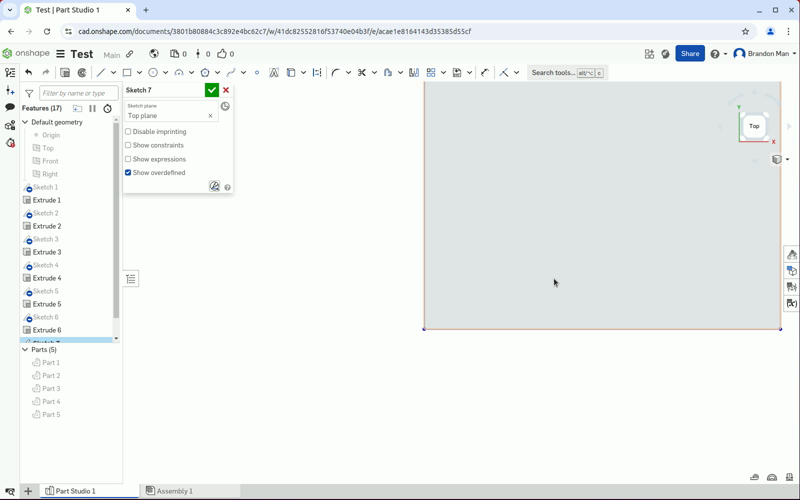
scroll(-6)
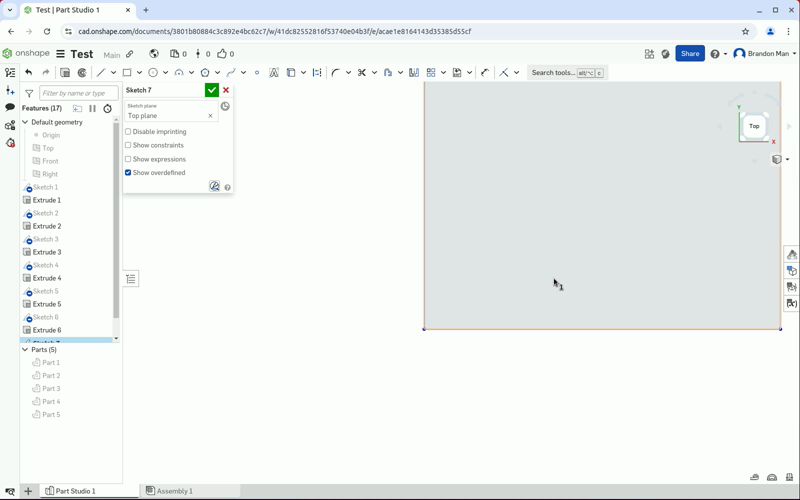
scroll(-6)
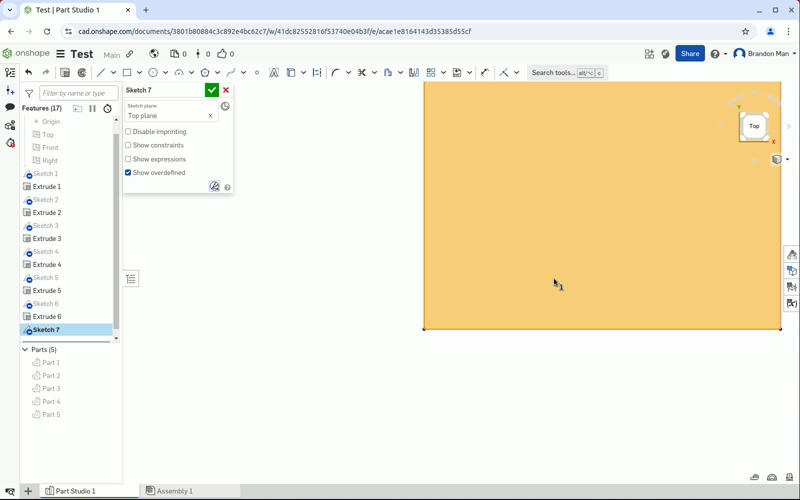
scroll(-6)
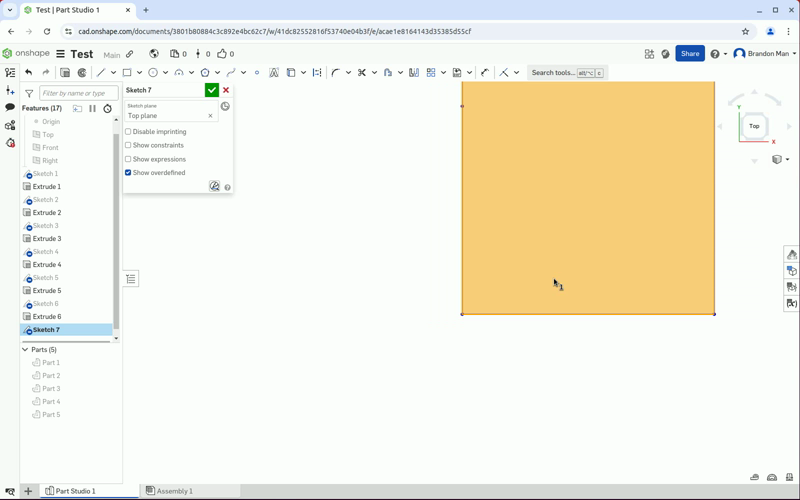
scroll(-6)
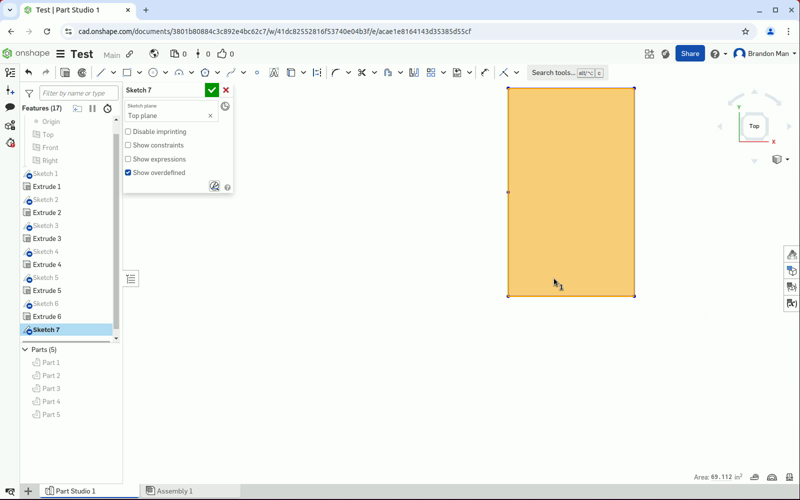
scroll(-6)
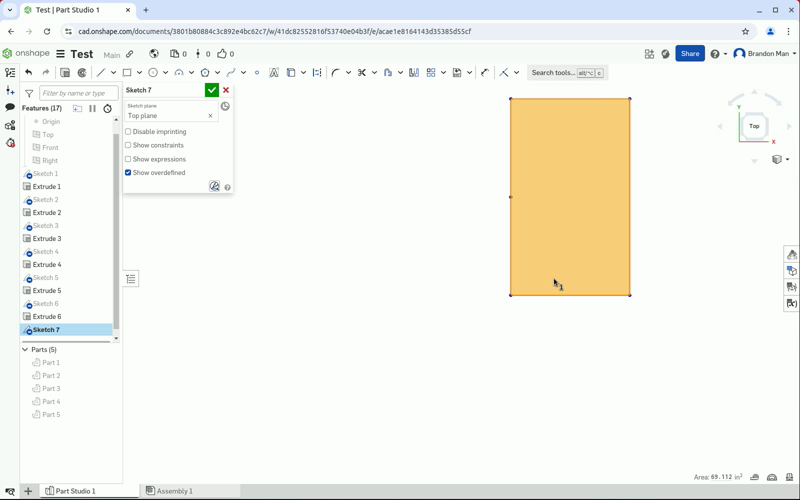
scroll(-6)
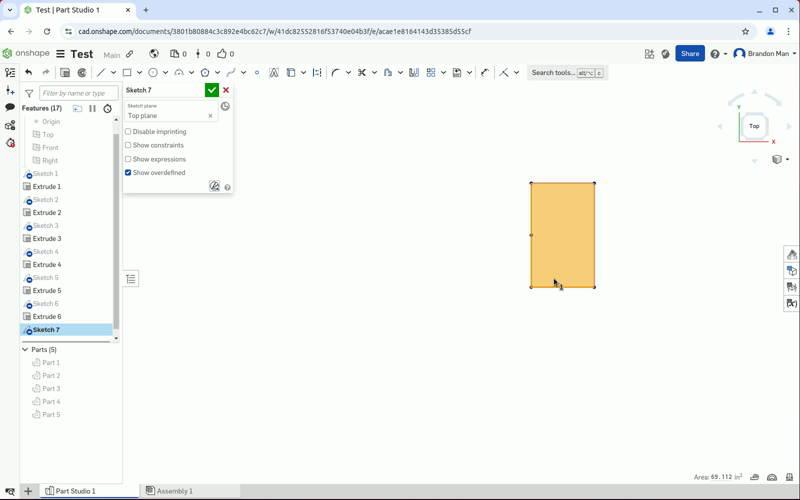
scroll(-6)
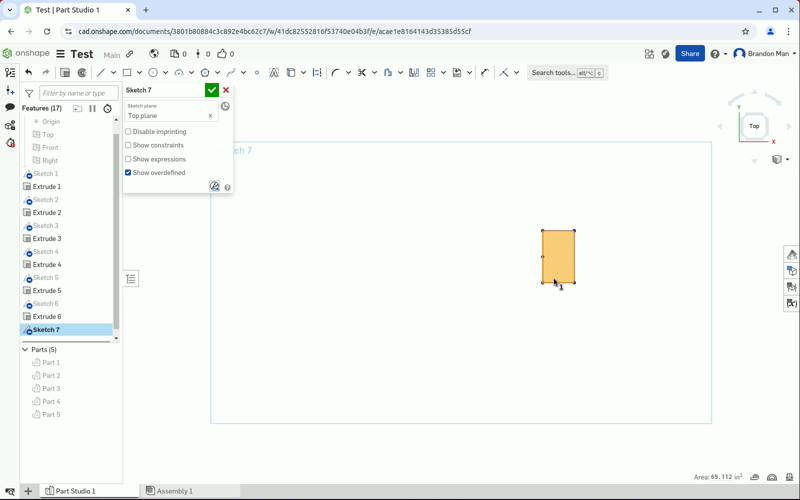
mouse_move(73, 352)
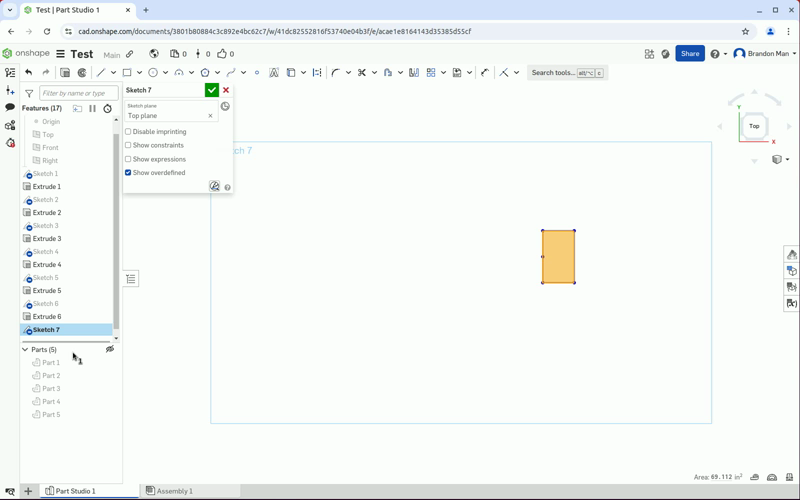
key(shift+y)
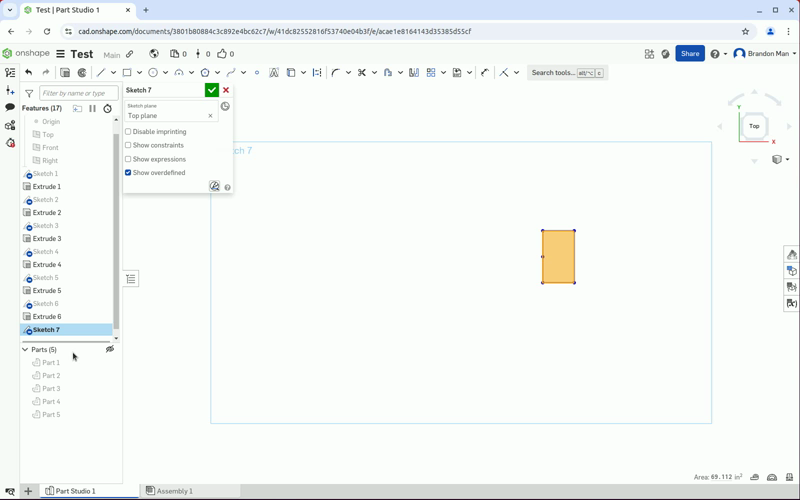
key(shift+e)
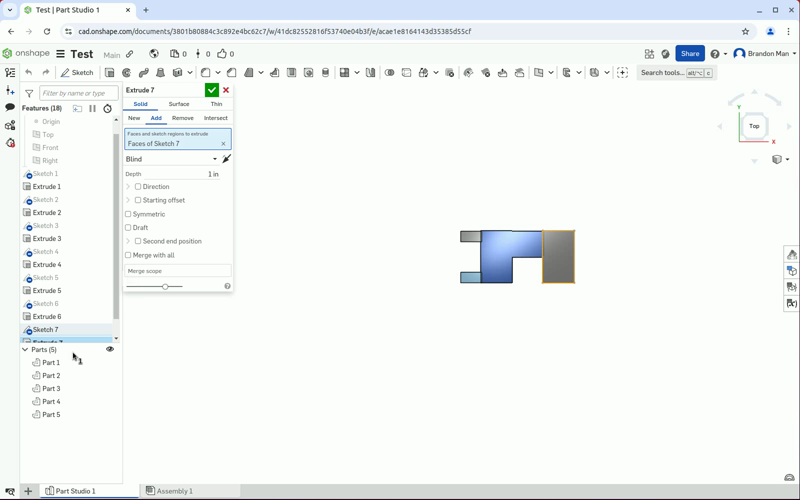
mouse_move(143, 106)
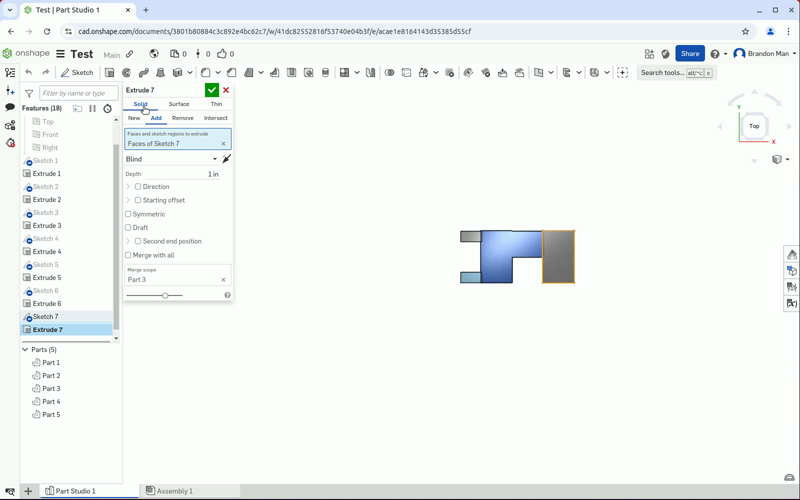
click(143, 106)
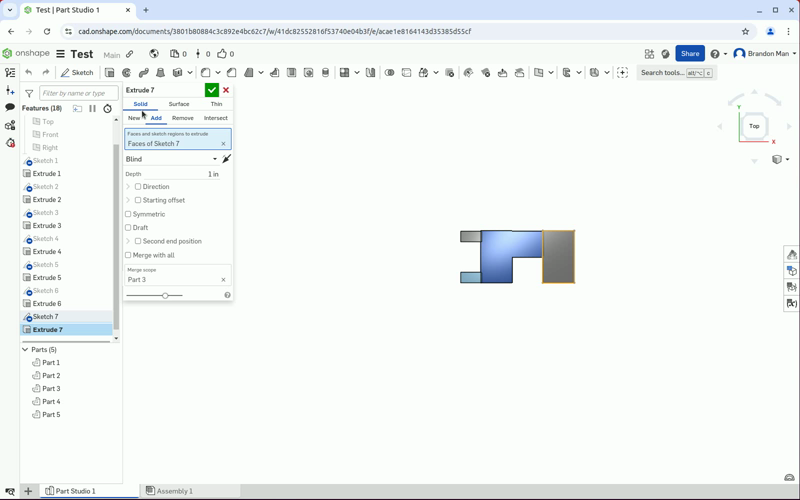
mouse_move(137, 120)
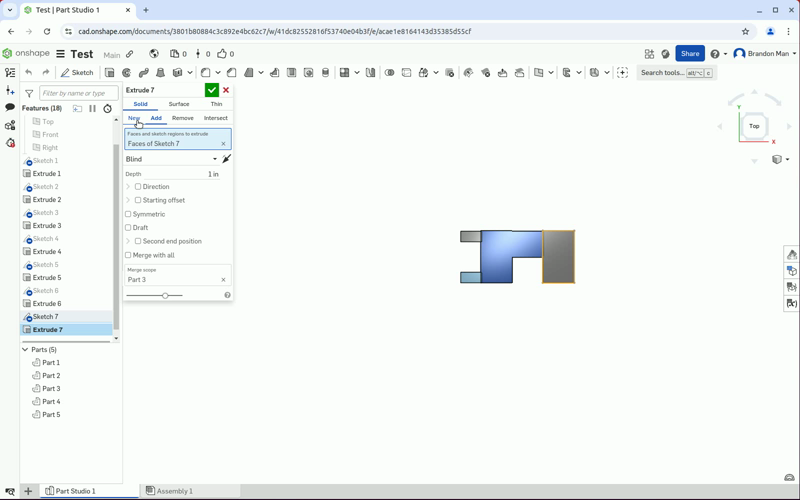
click(137, 120)
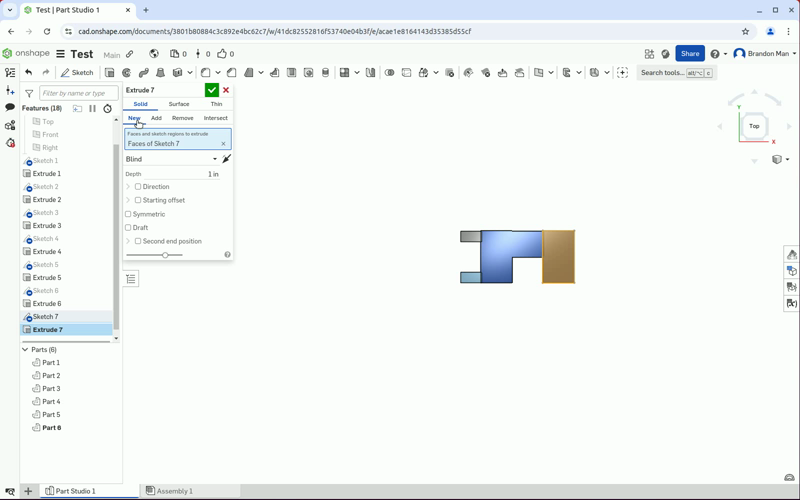
key(tab, 4)
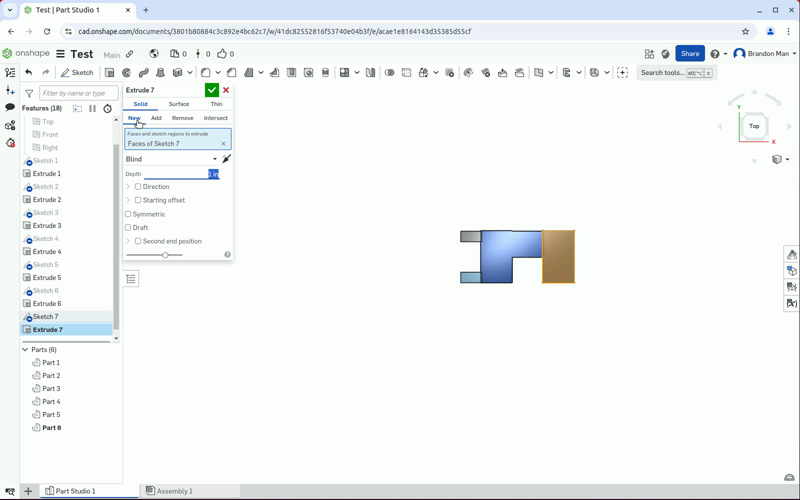
text(-12.517)
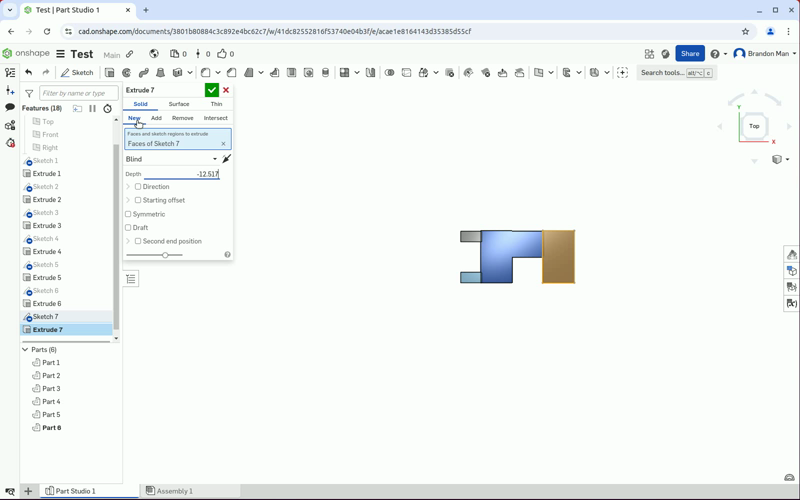
key(tab, 3)
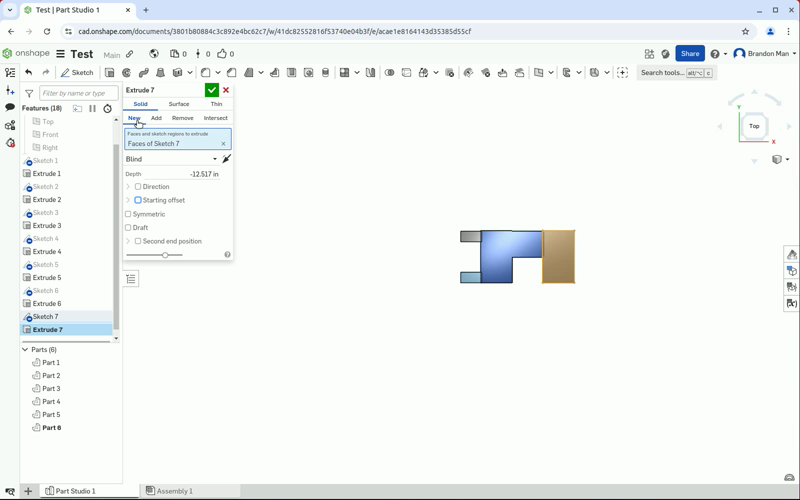
key(tab, 2)
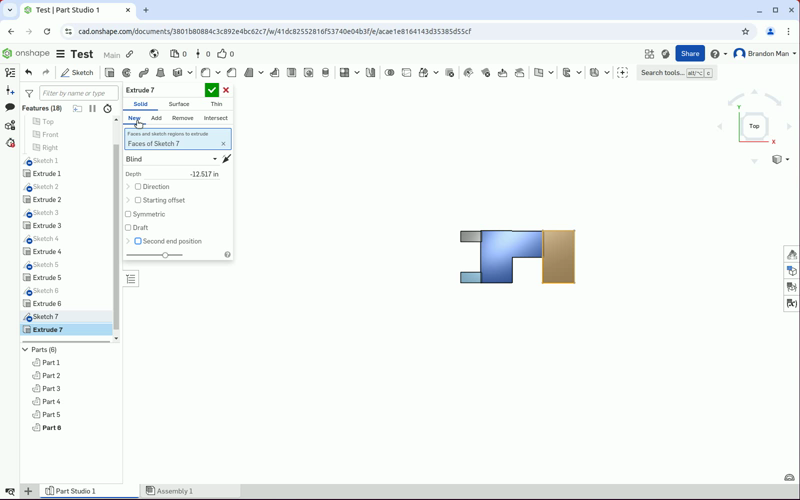
key(space)
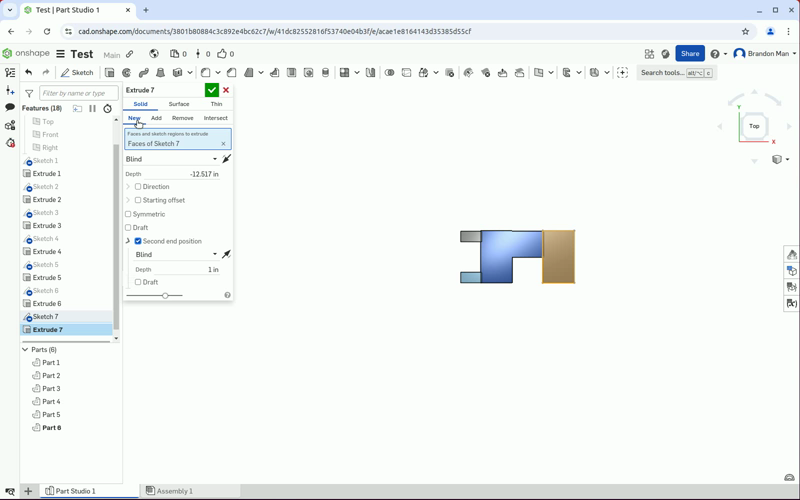
key(tab, 3)
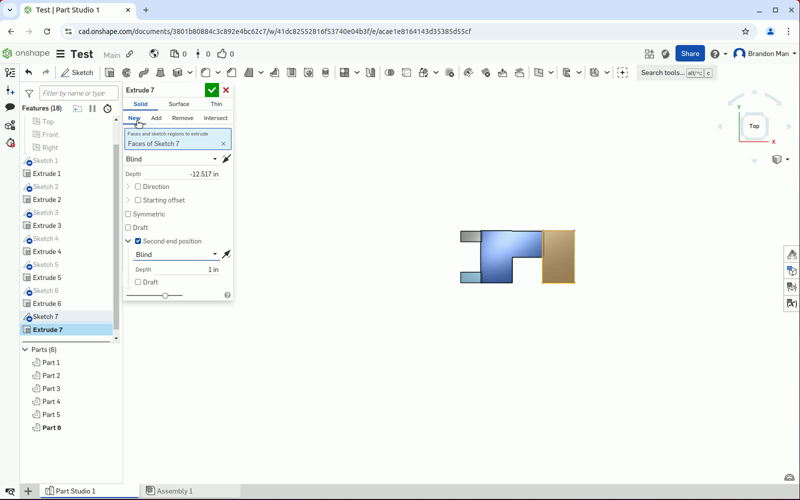
text(6.258)
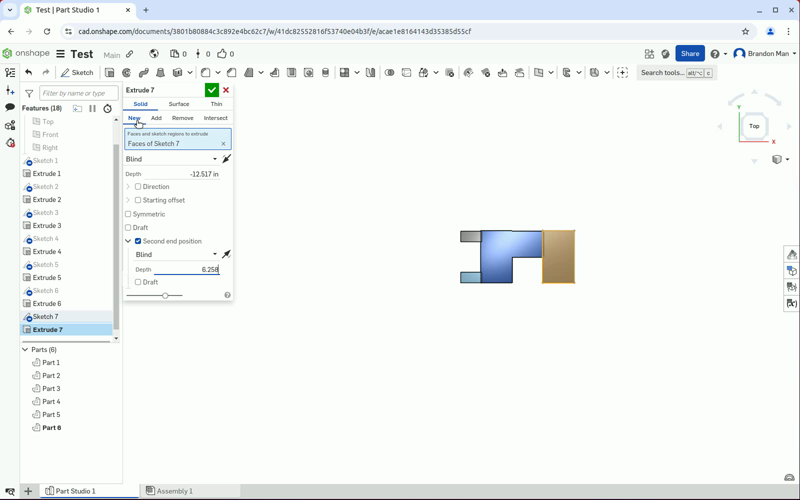
key(enter)
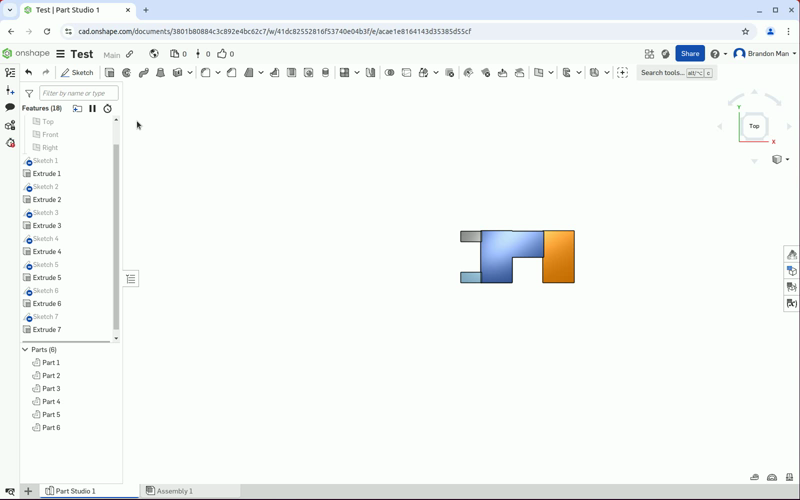
key(shift+h)
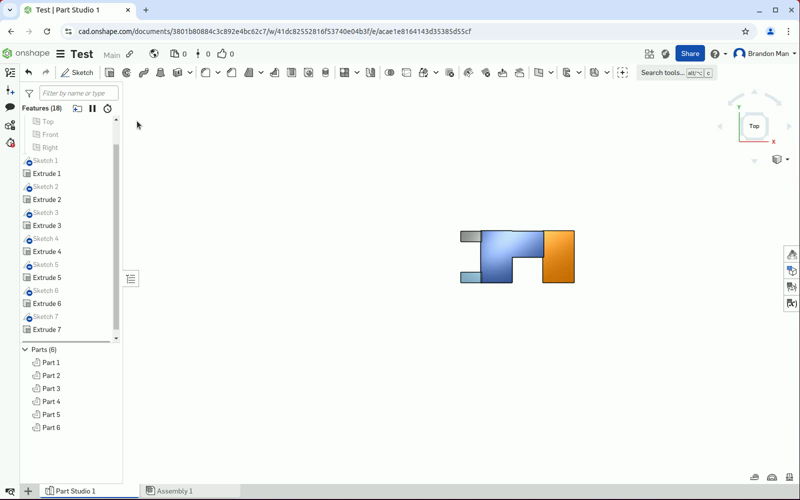
key(shift+h)
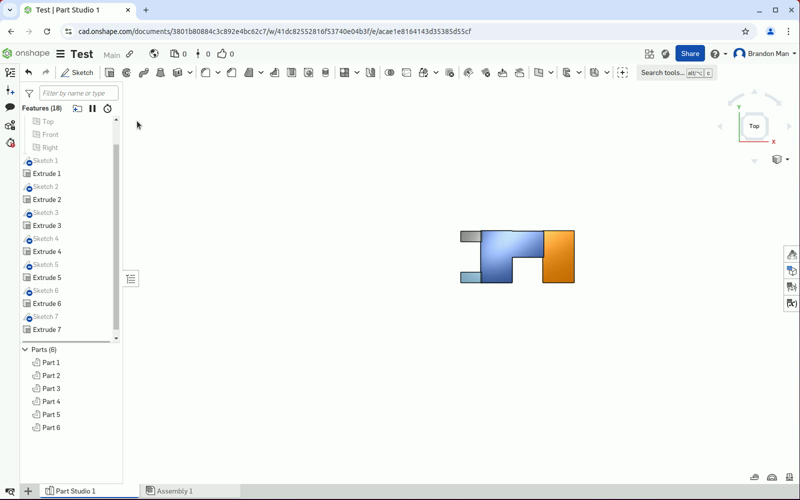
mouse_move(69, 163)
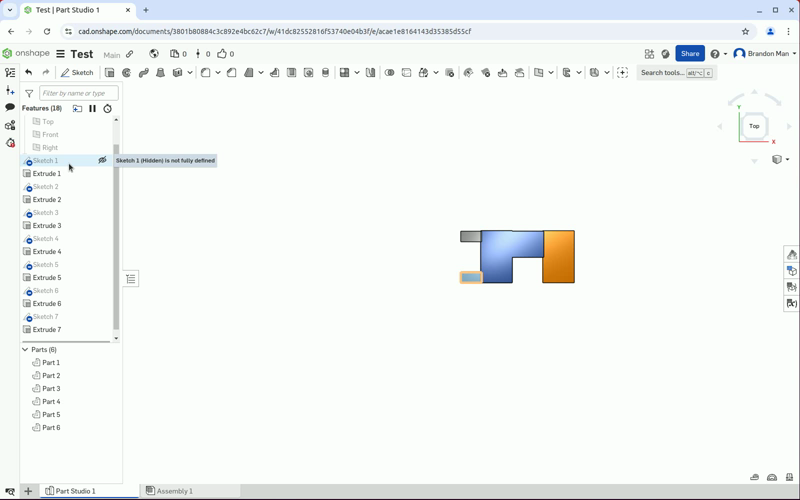
click(69, 163)
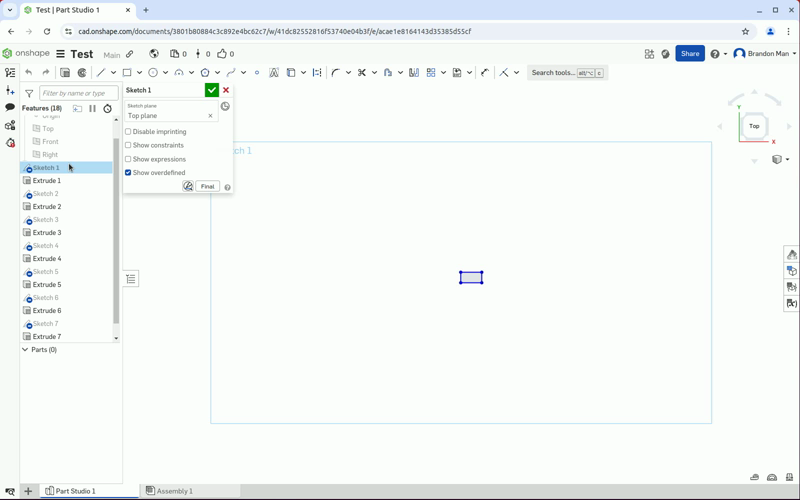
mouse_move(229, 92)
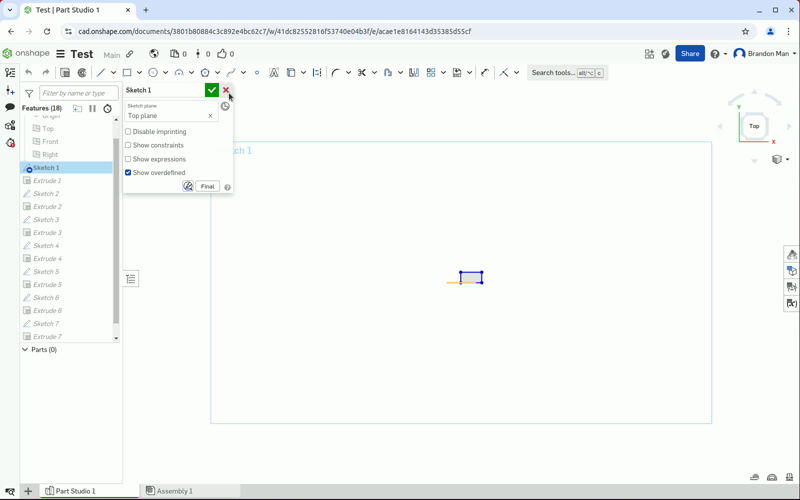
click(229, 92)
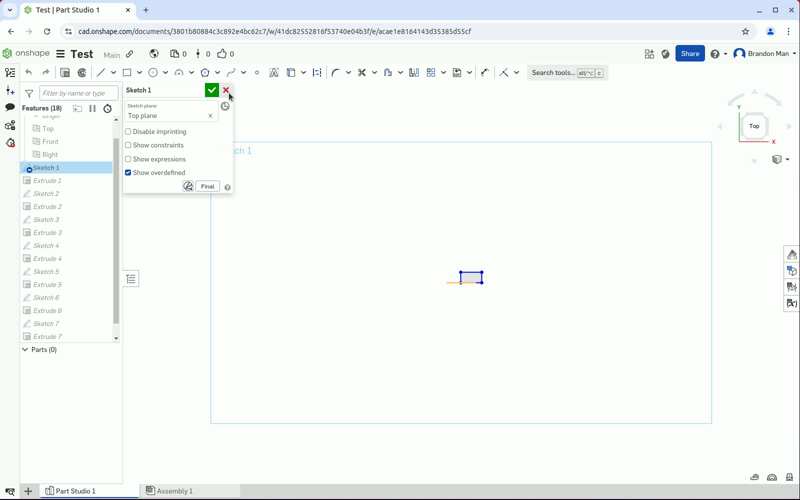
key(shift+s)
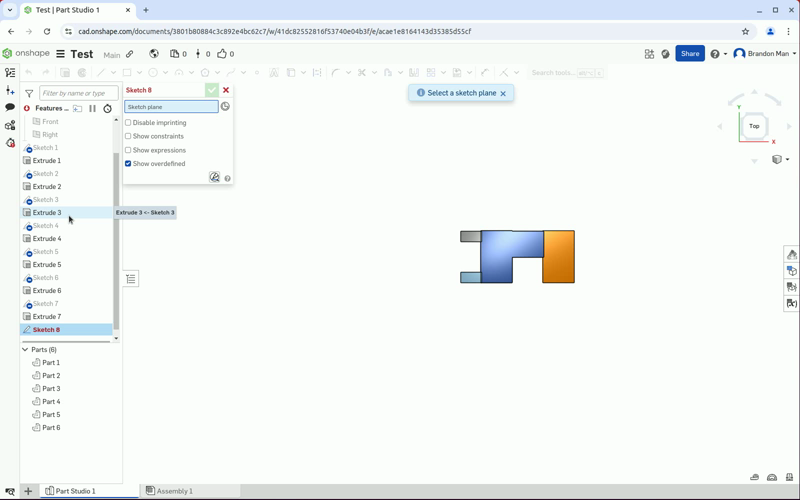
scroll(3)
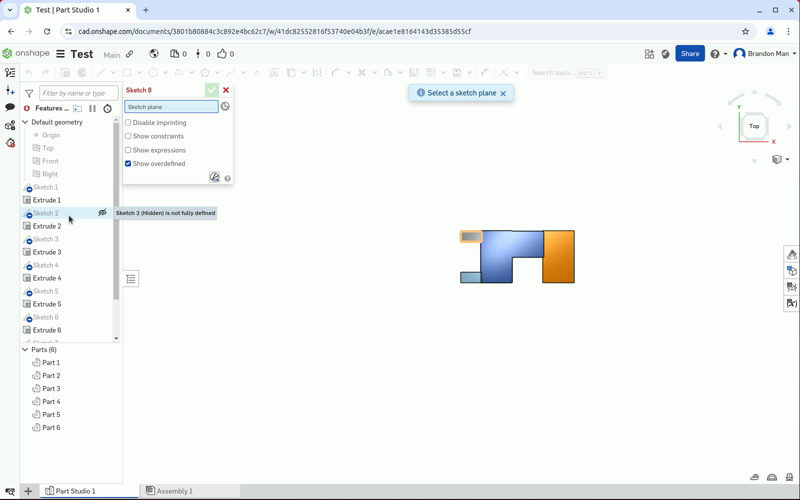
mouse_move(69, 150)
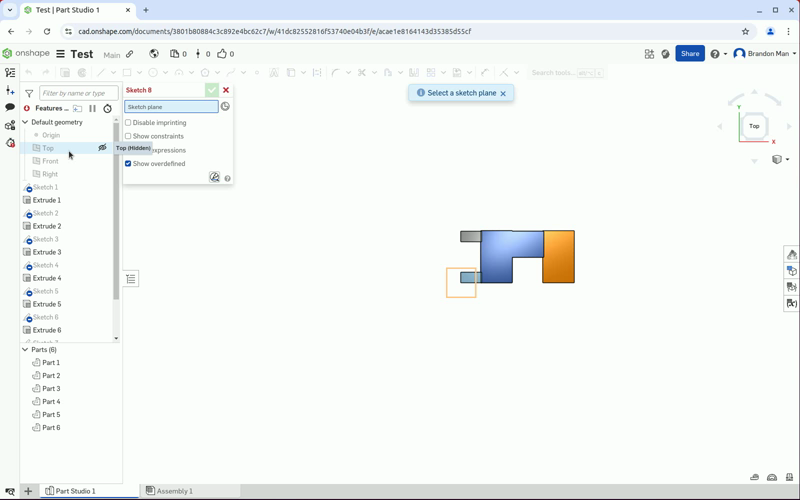
click(69, 150)
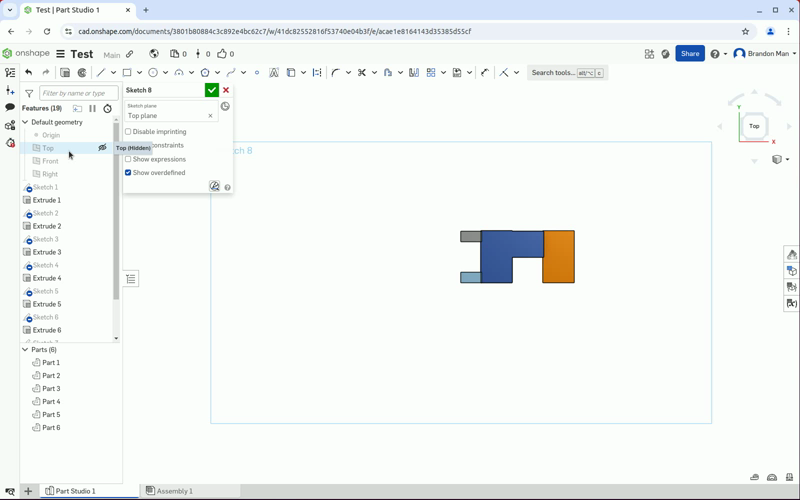
mouse_move(73, 352)
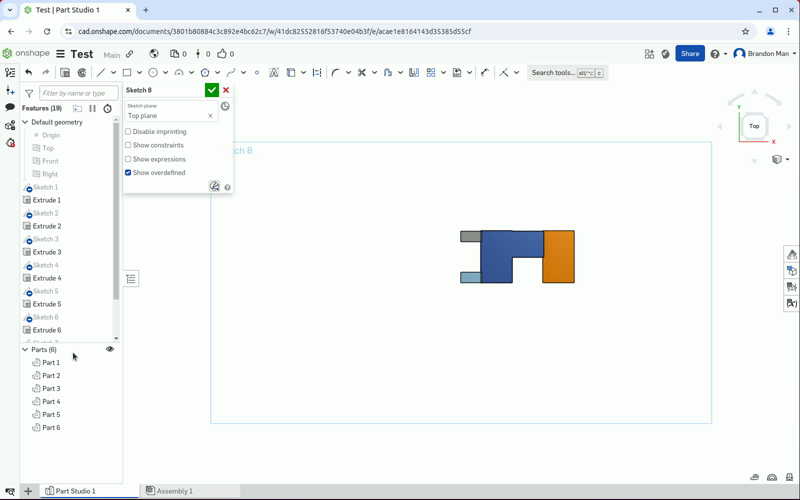
key(y)
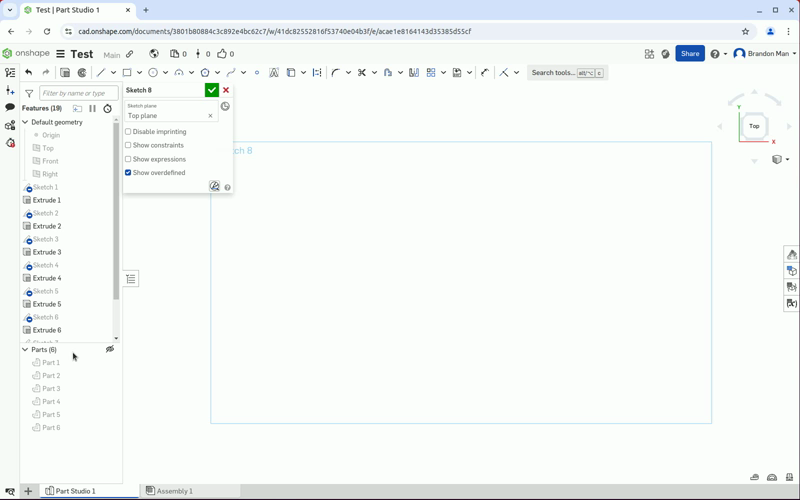
key(l)
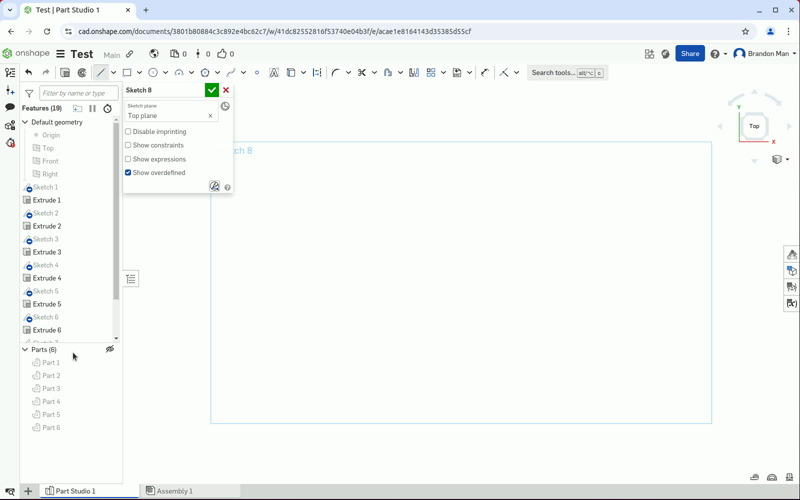
key_down(shift)
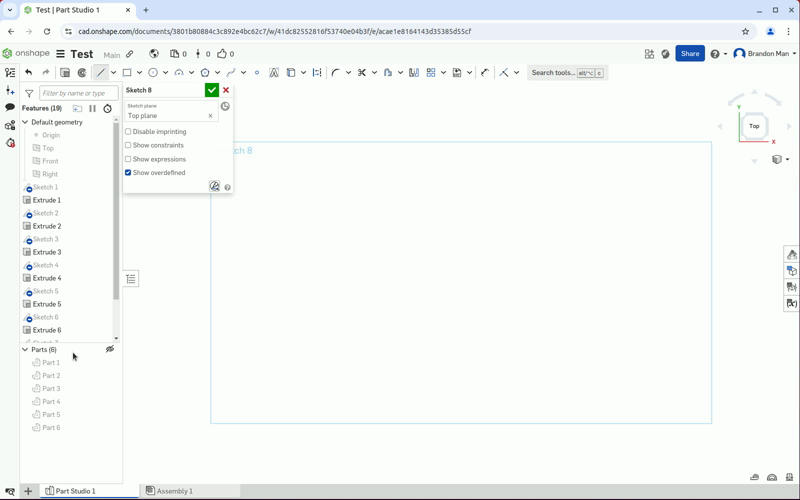
mouse_move(512, 282)
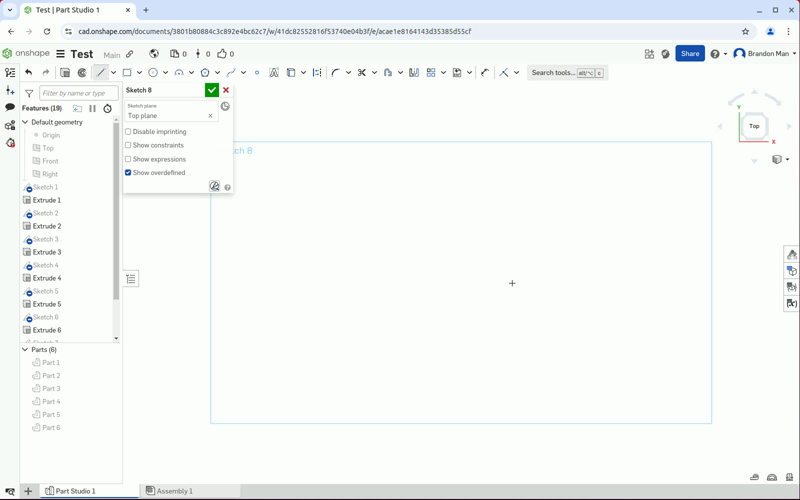
click(512, 282)
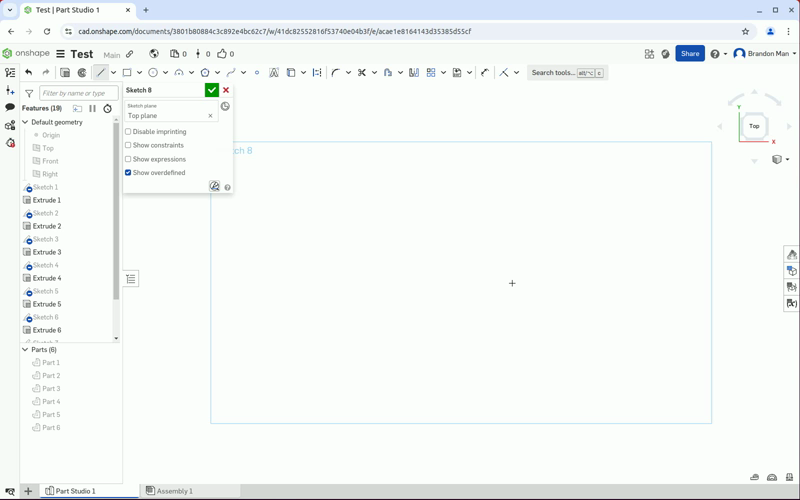
key_up(shift)
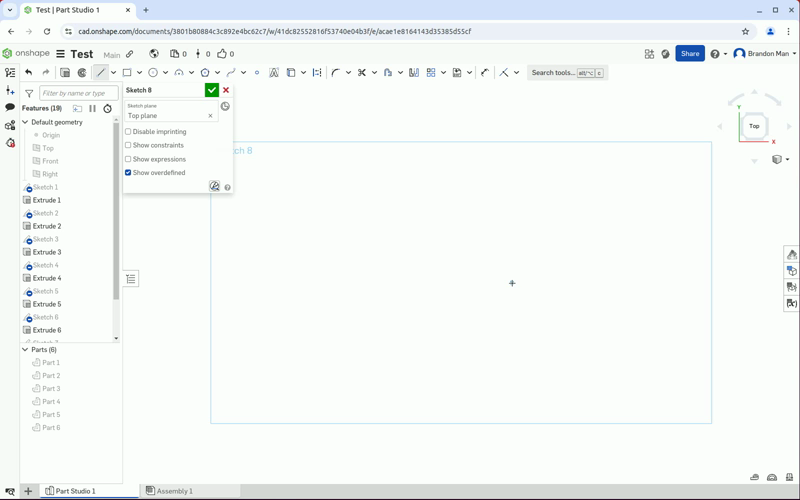
key_down(shift)
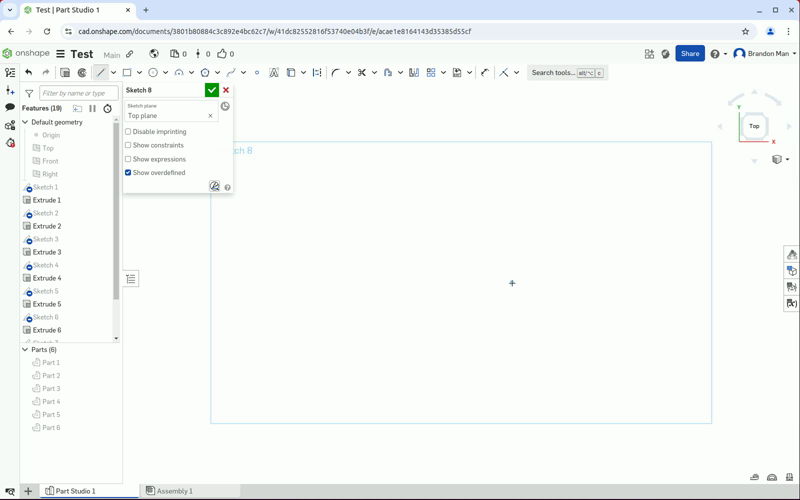
mouse_move(542, 282)
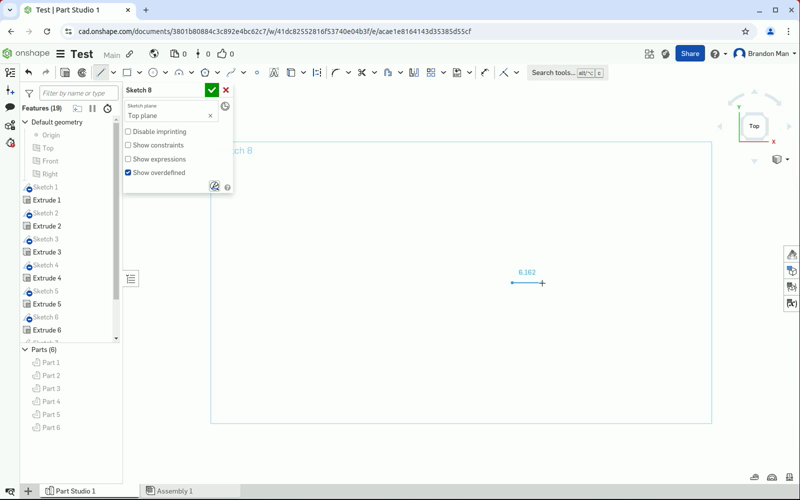
mouse_move(543, 282)
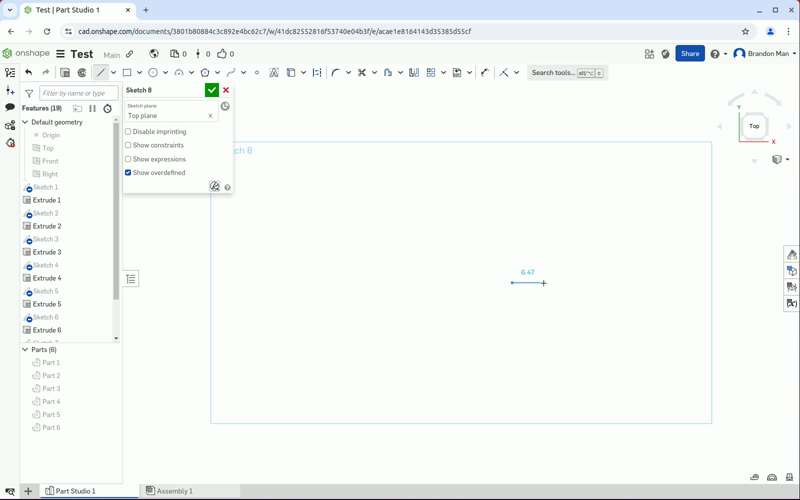
click(543, 282)
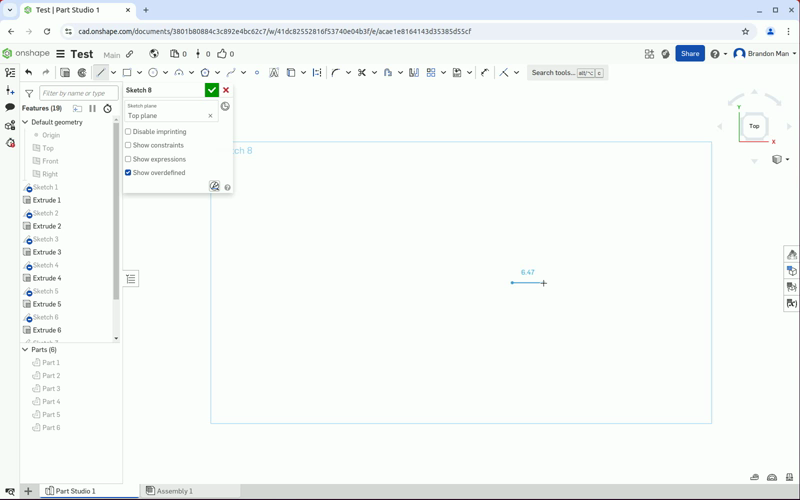
key_up(shift)
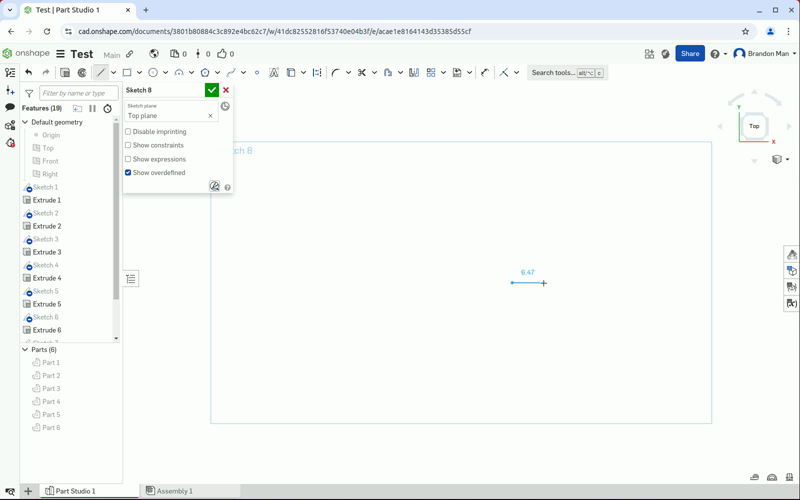
key_down(shift)
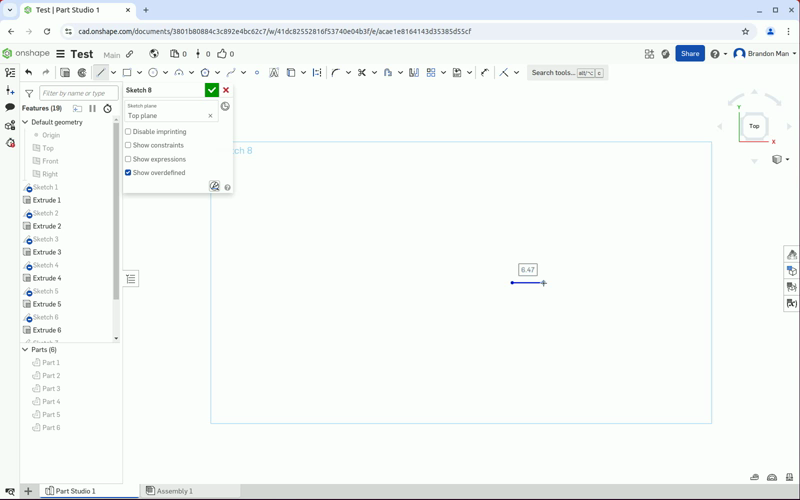
mouse_move(573, 282)
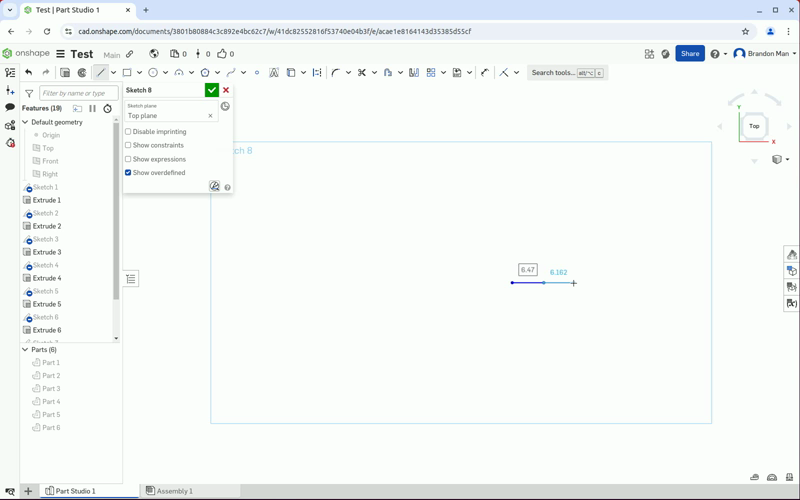
mouse_move(543, 256)
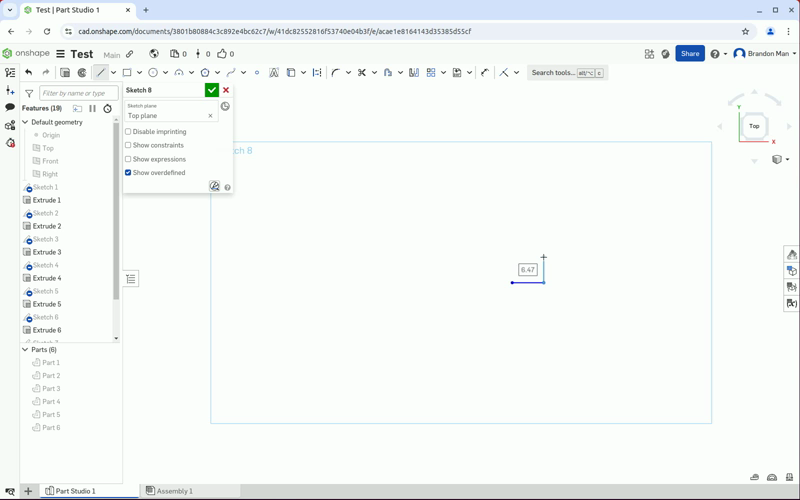
click(543, 256)
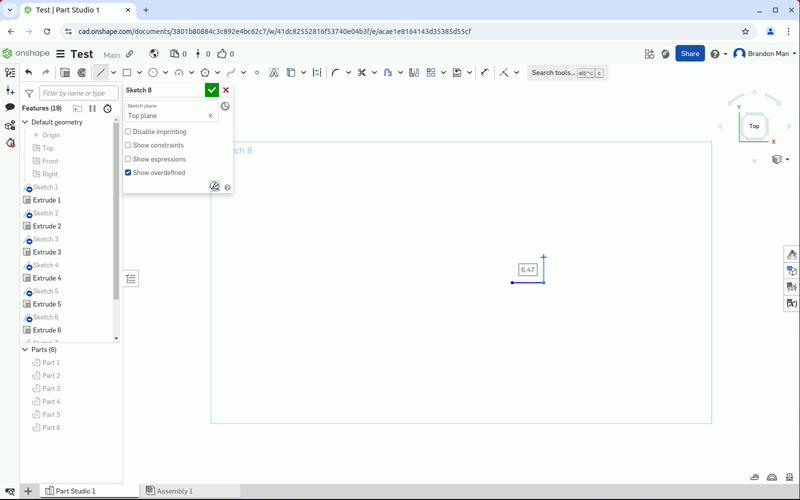
key_up(shift)
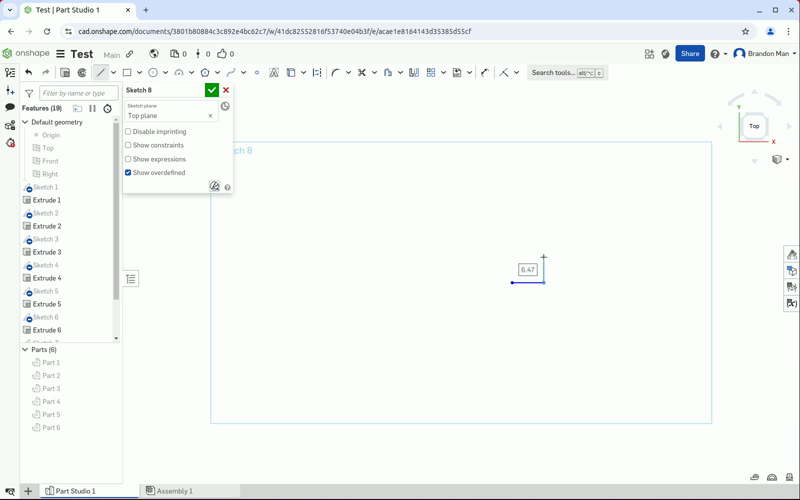
key_down(shift)
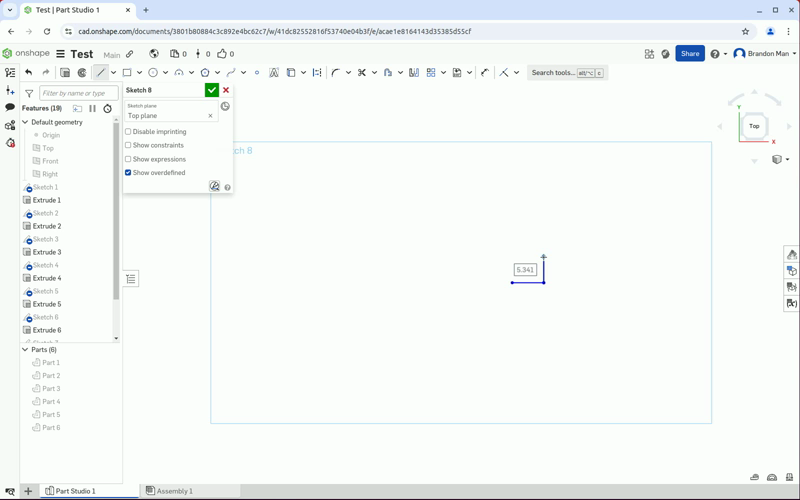
mouse_move(573, 256)
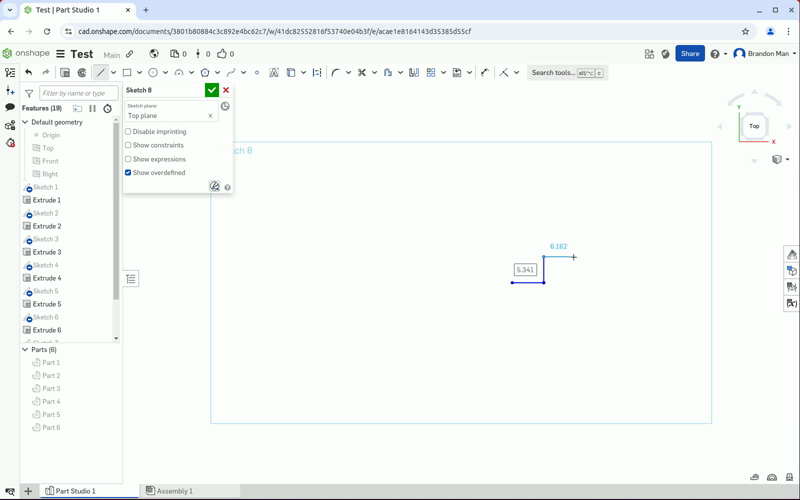
mouse_move(512, 256)
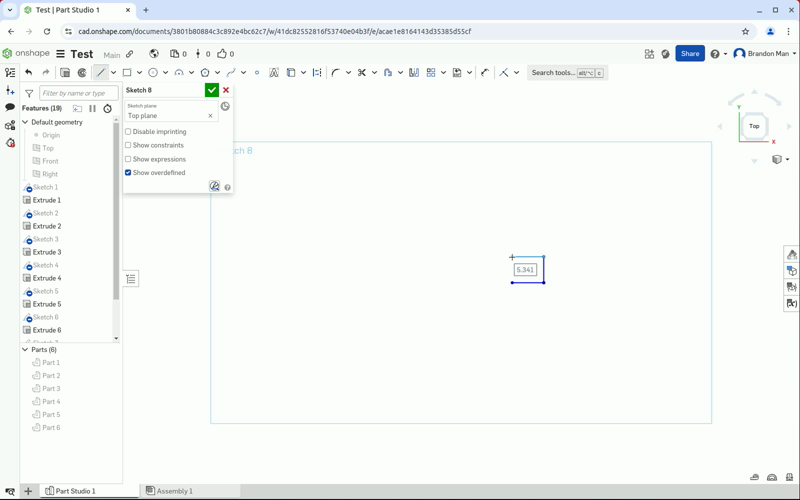
click(512, 256)
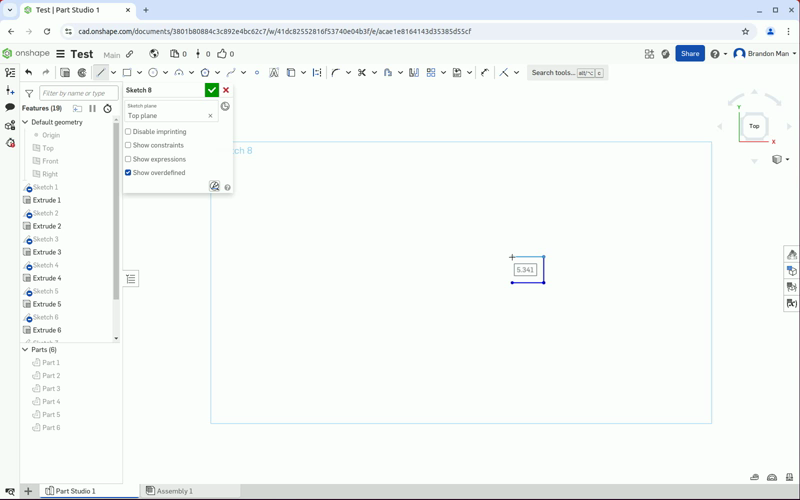
key_up(shift)
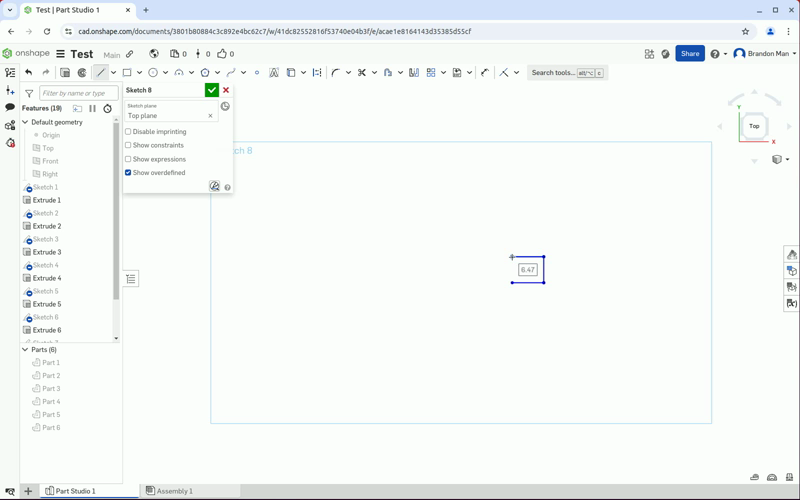
mouse_move(542, 256)
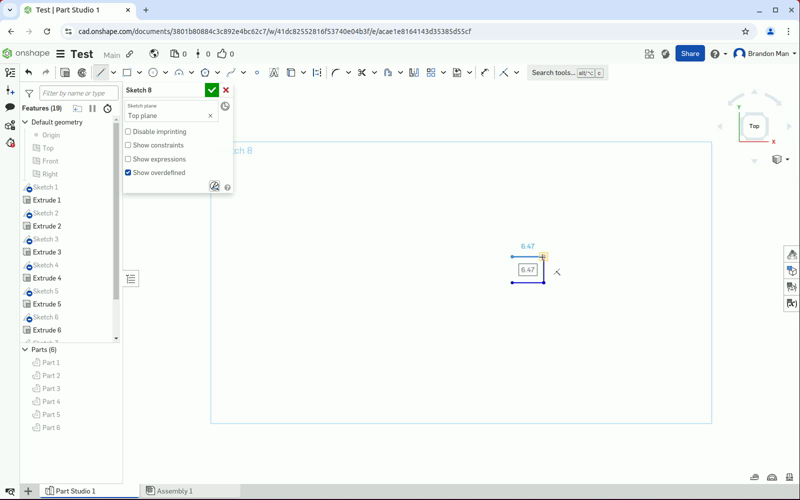
key_down(shift)
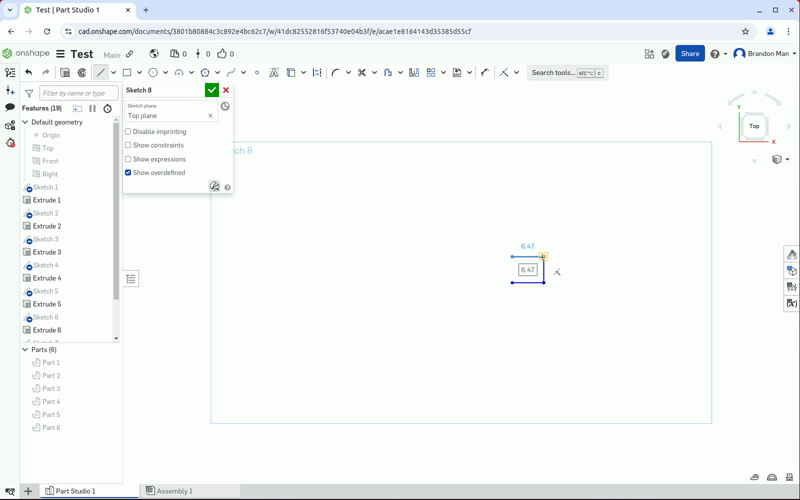
mouse_move(512, 282)
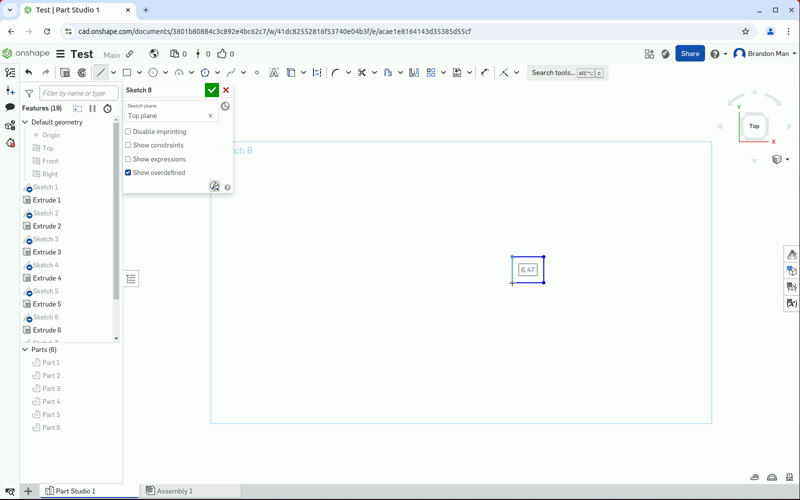
key_up(shift)
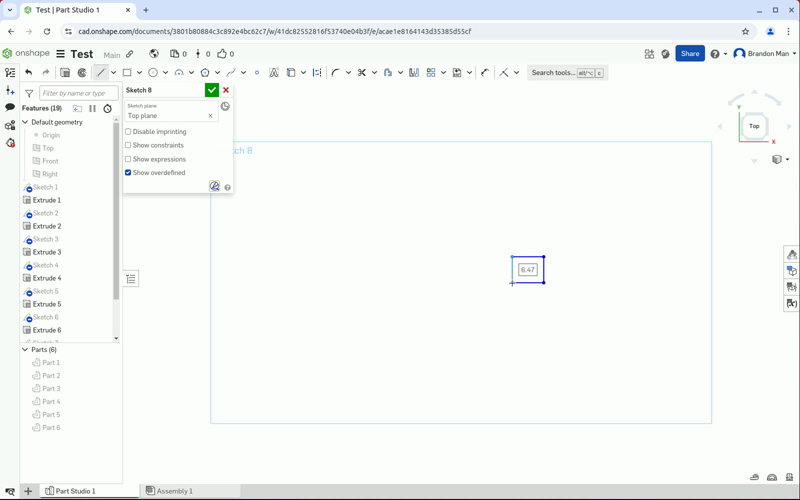
click(512, 282)
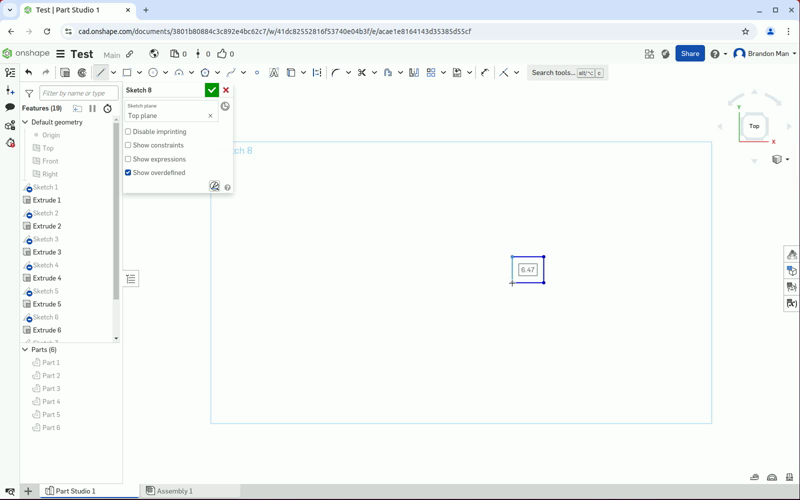
key(esc)
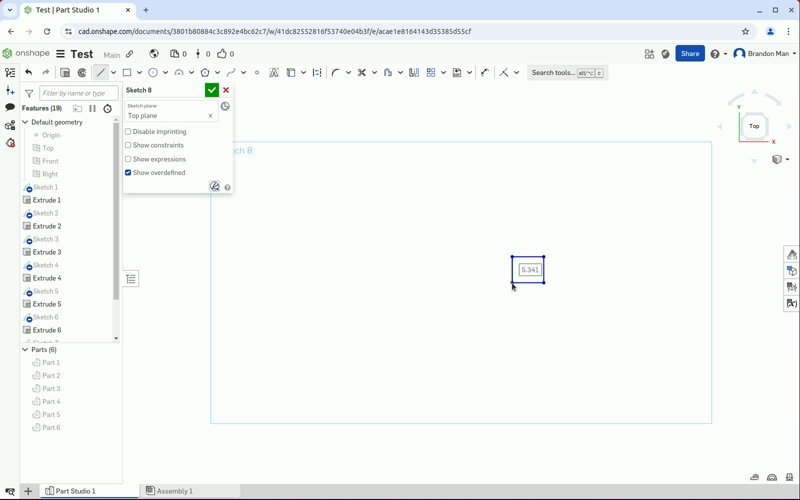
mouse_move(542, 262)
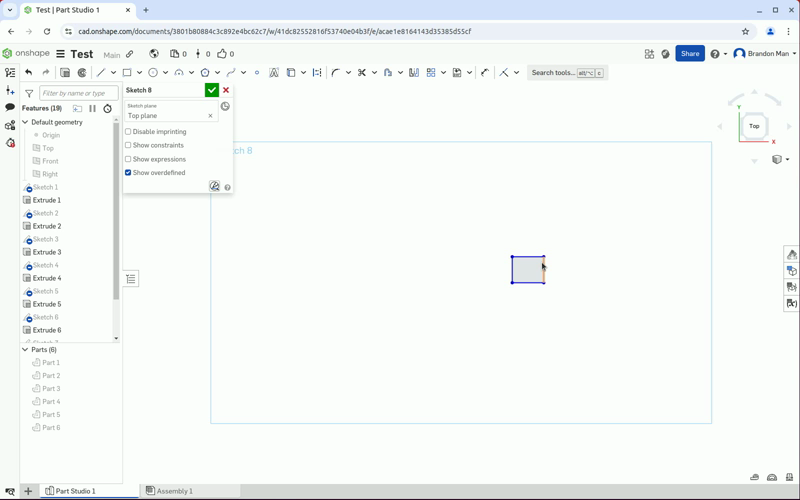
scroll(6)
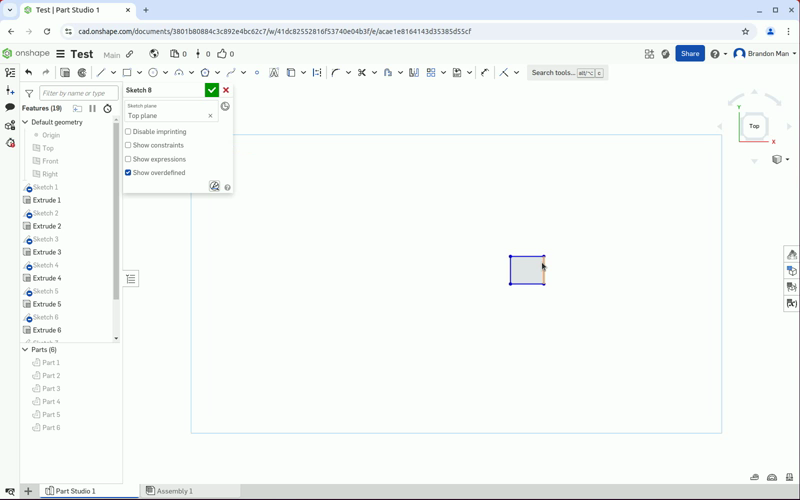
scroll(6)
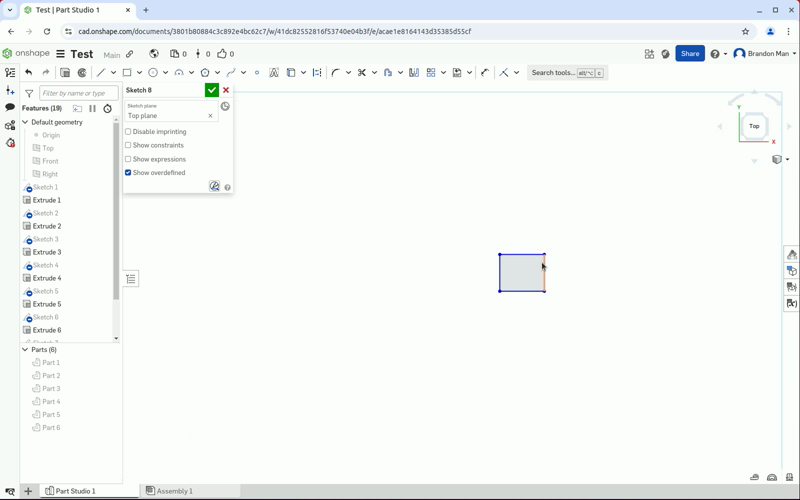
scroll(6)
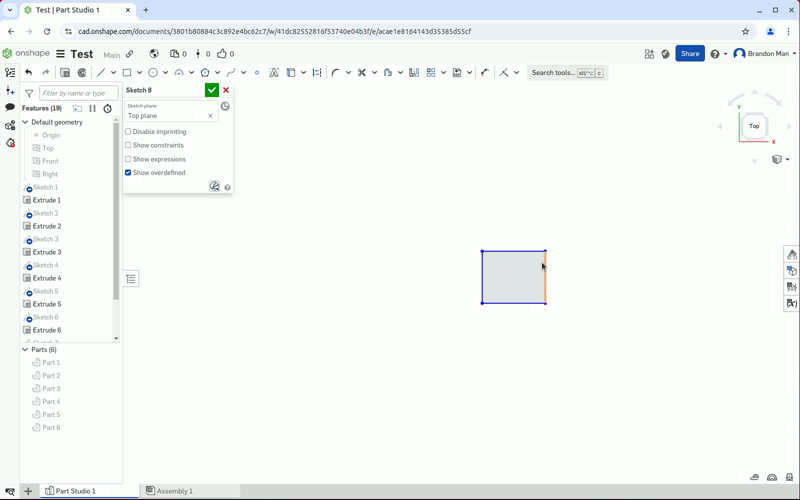
scroll(6)
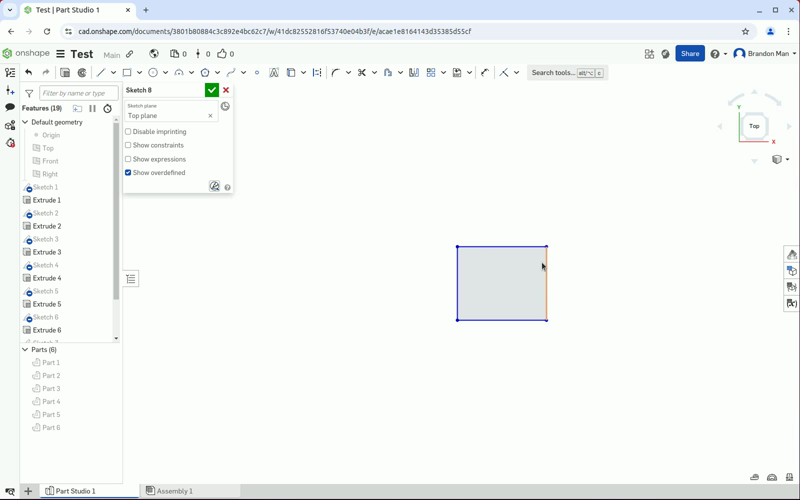
scroll(6)
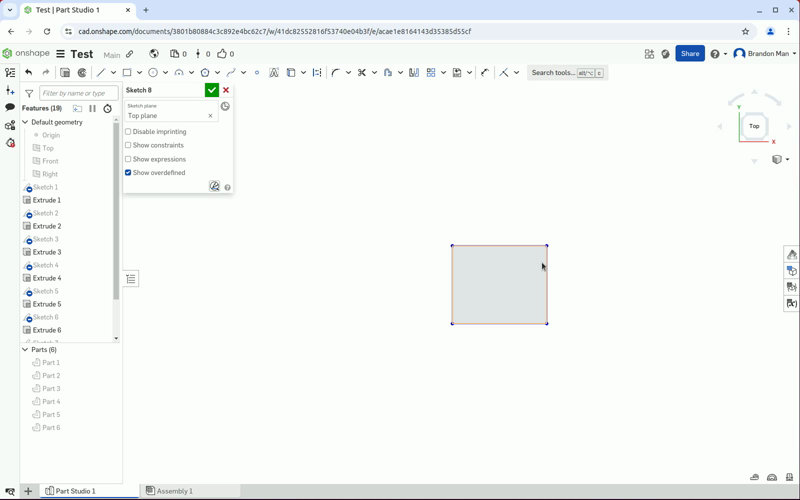
scroll(6)
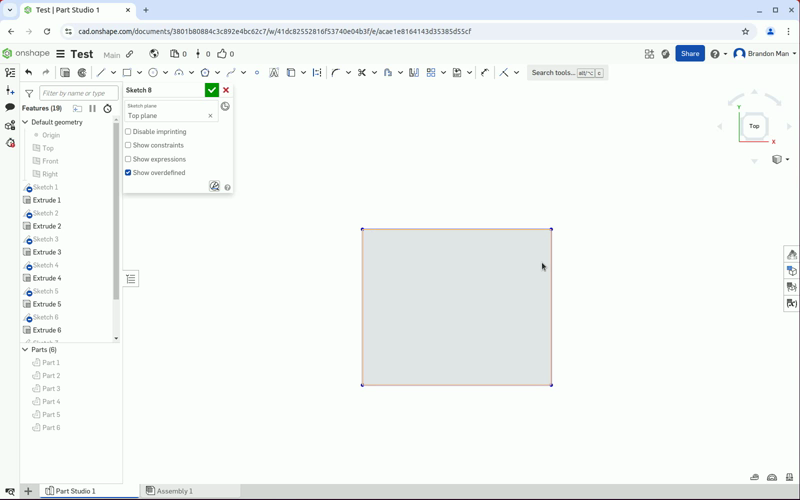
scroll(6)
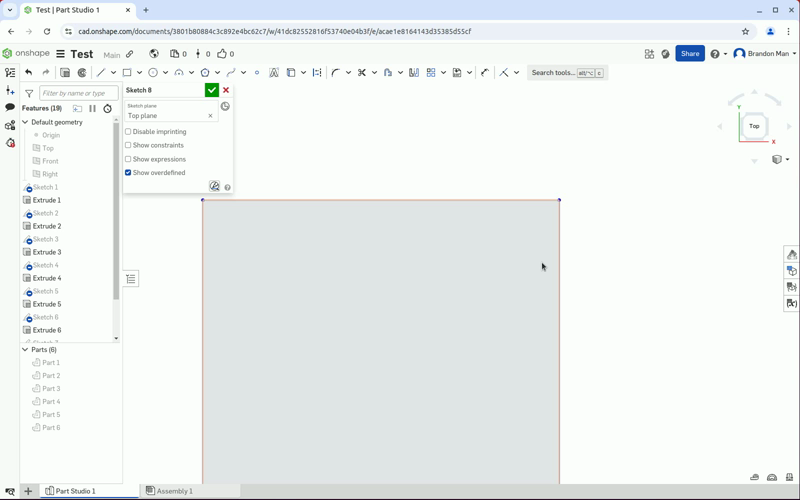
click(542, 262)
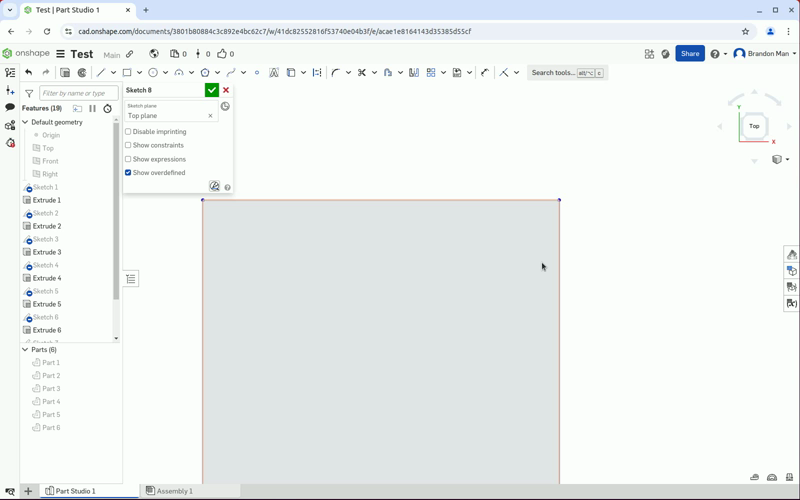
scroll(-6)
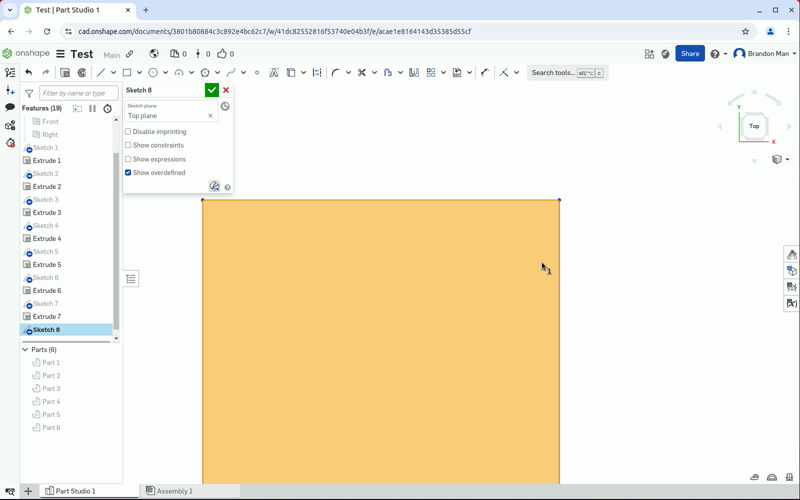
scroll(-6)
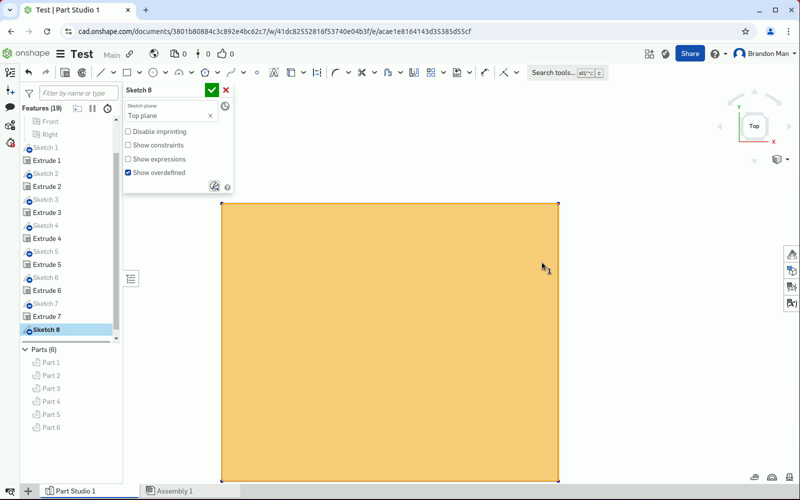
scroll(-6)
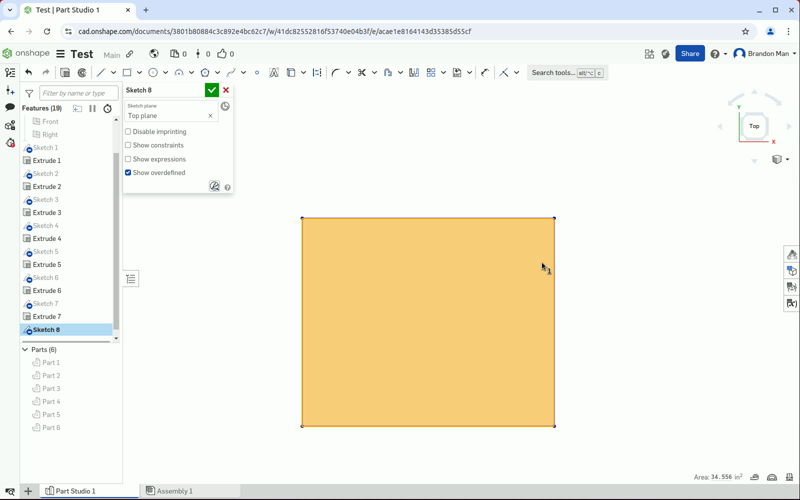
scroll(-6)
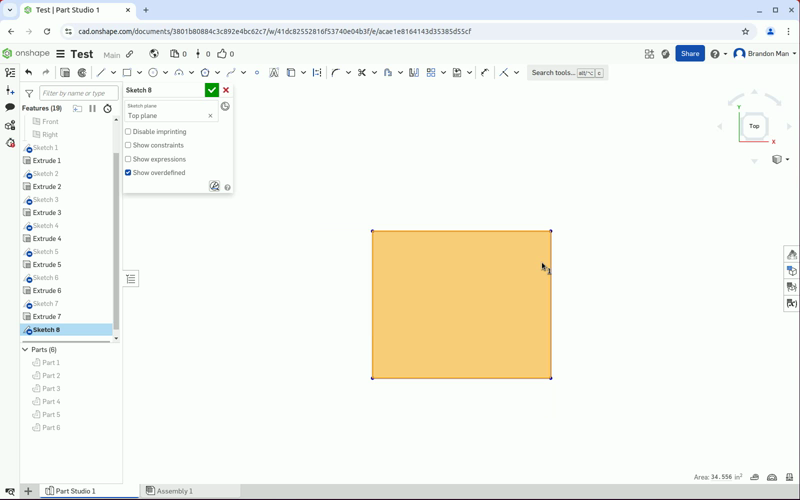
scroll(-6)
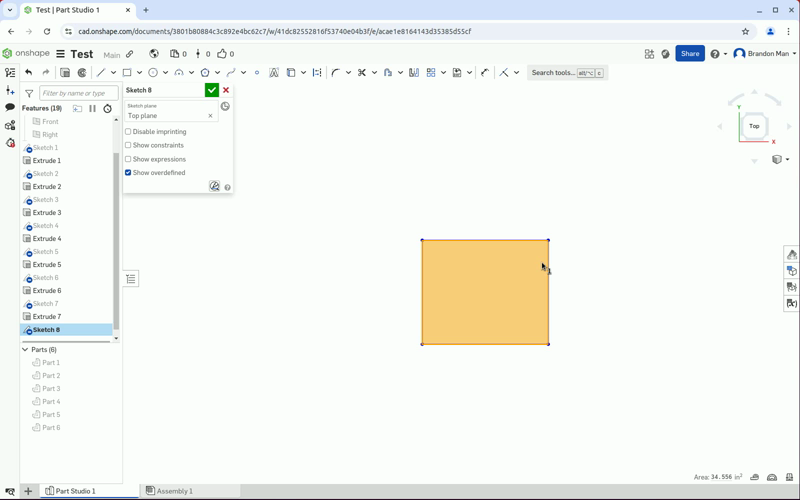
scroll(-6)
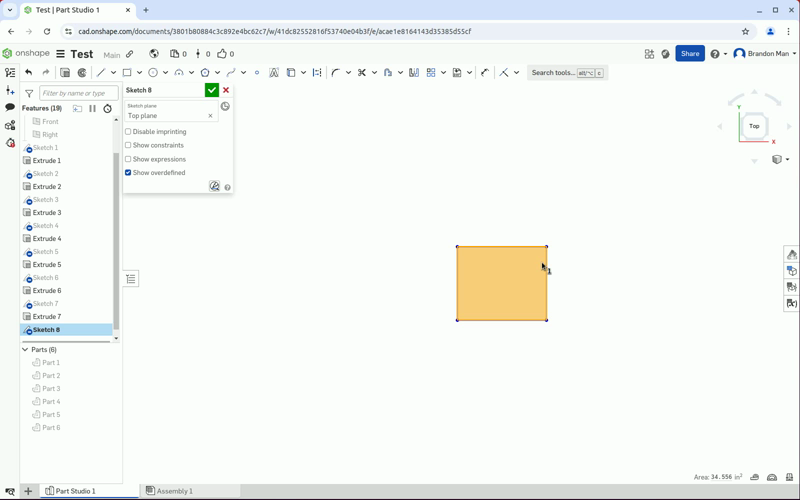
scroll(-6)
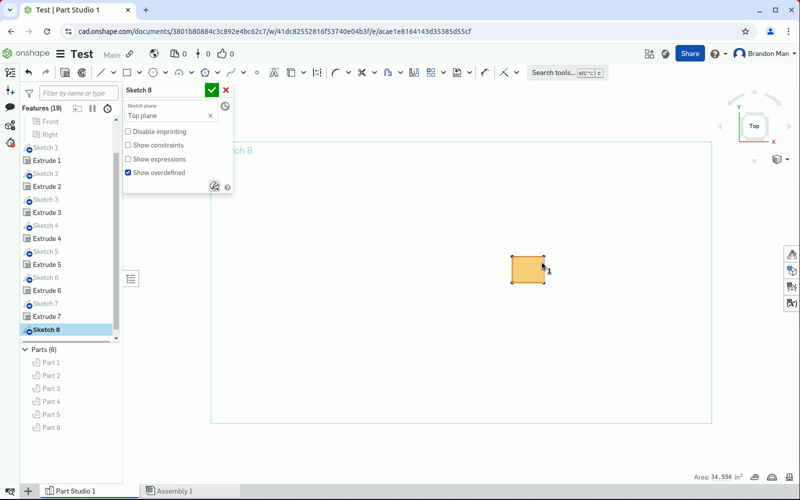
mouse_move(73, 352)
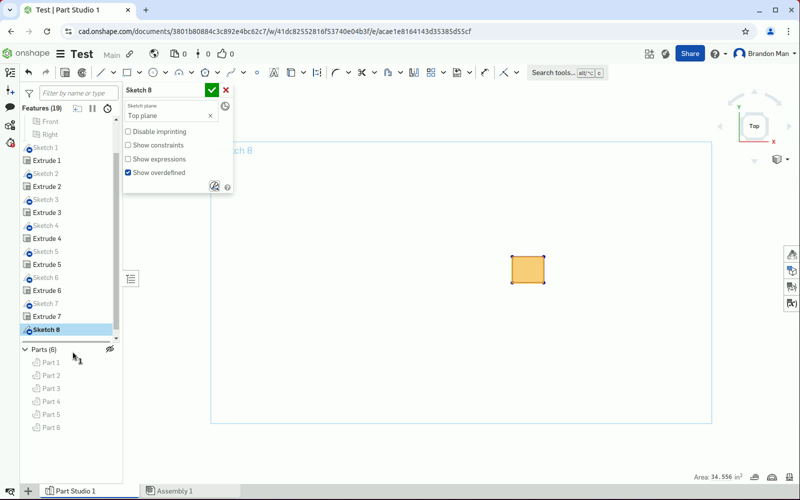
key(shift+y)
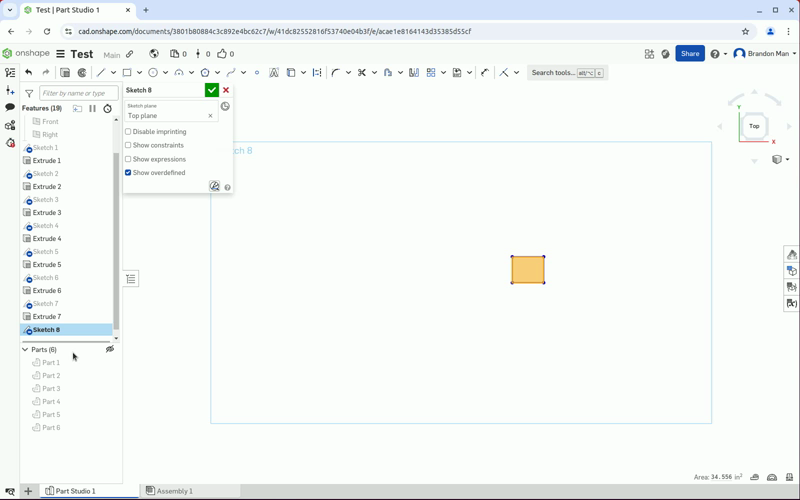
key(shift+e)
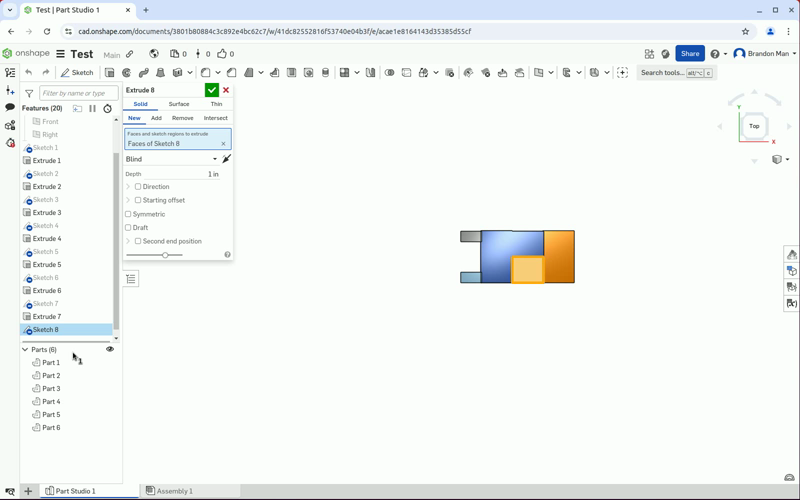
mouse_move(143, 106)
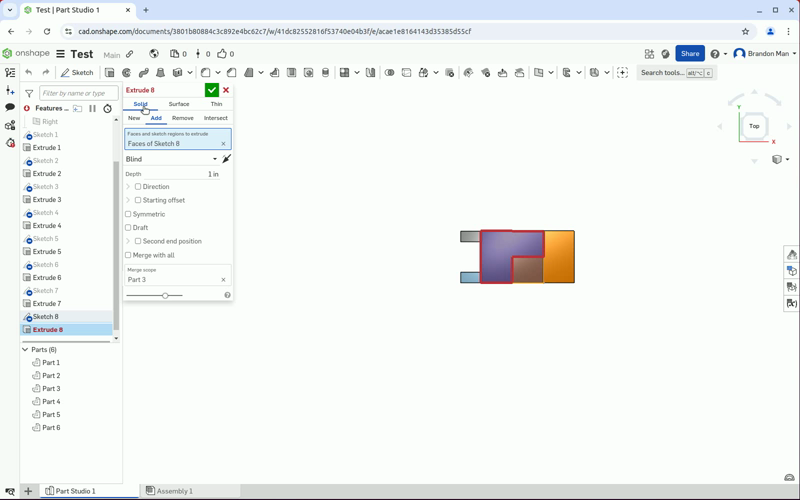
click(143, 106)
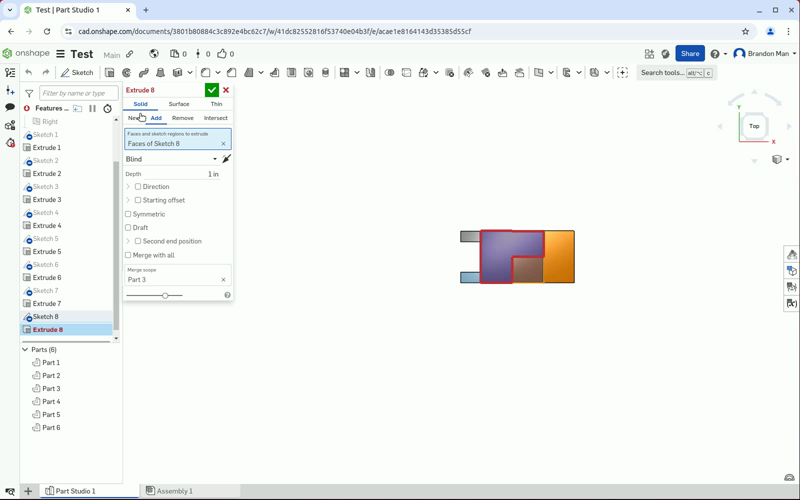
mouse_move(137, 120)
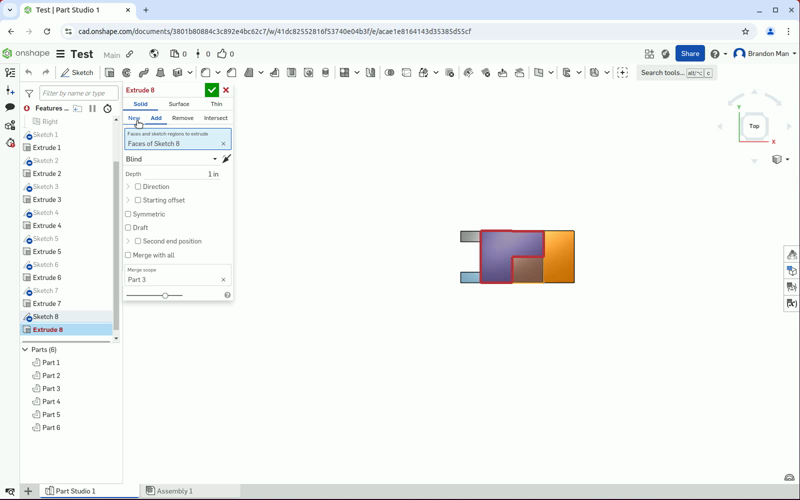
click(137, 120)
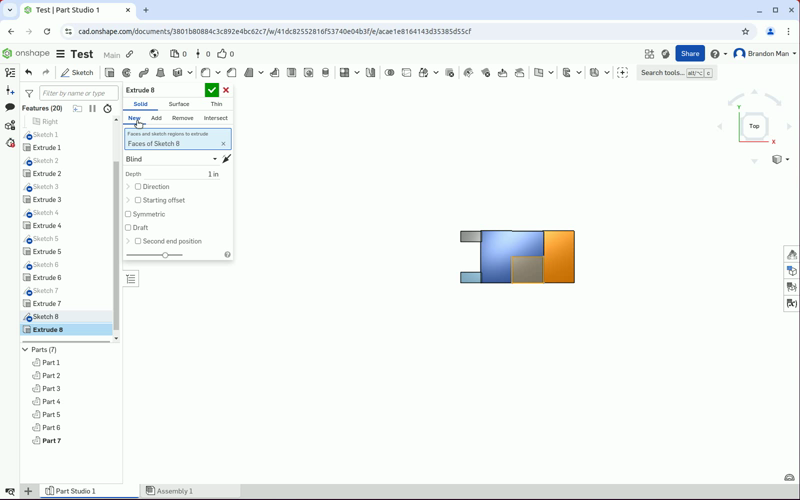
key(tab, 4)
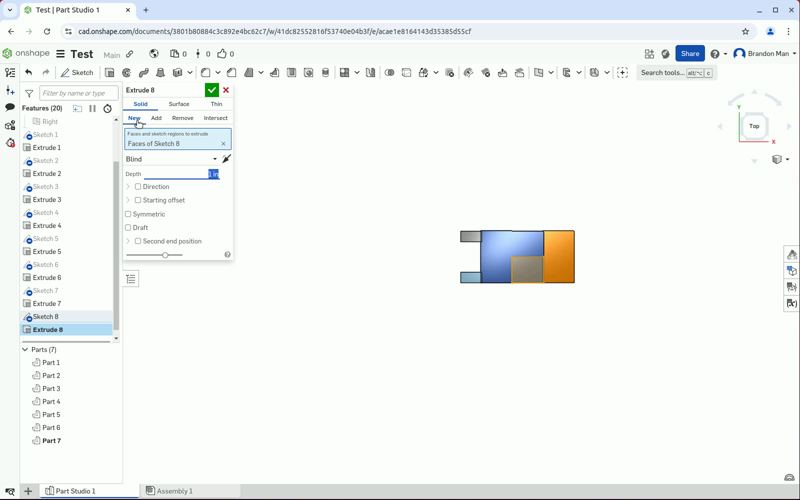
text(-12.517)
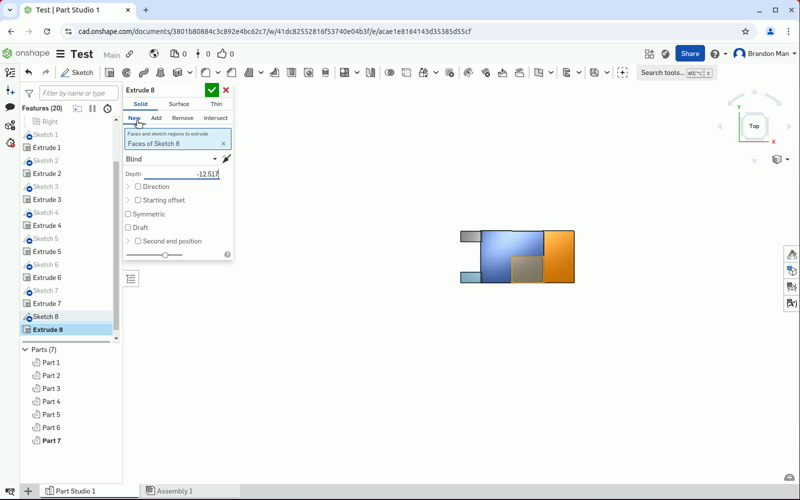
key(tab, 3)
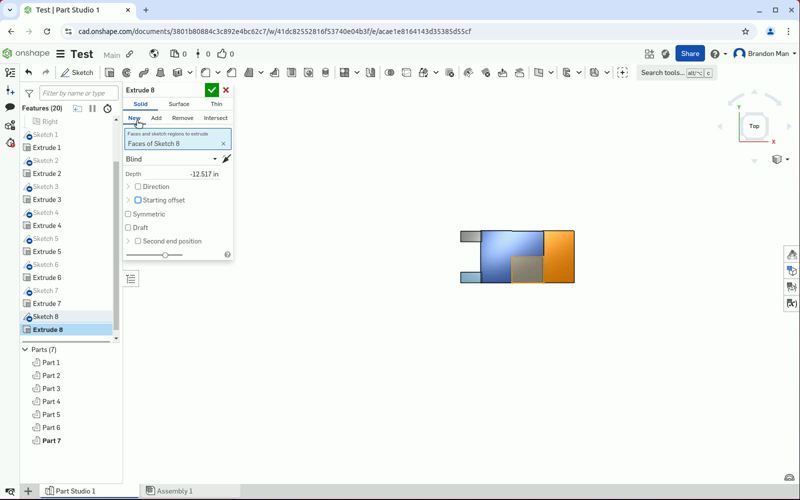
key(tab, 2)
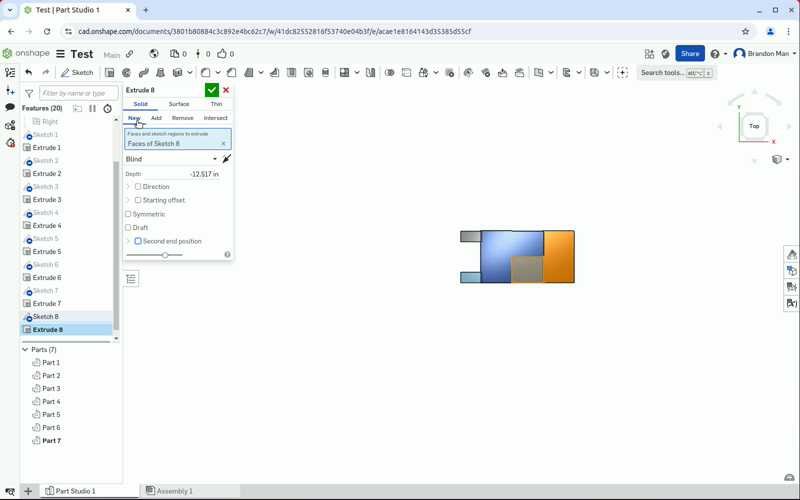
key(space)
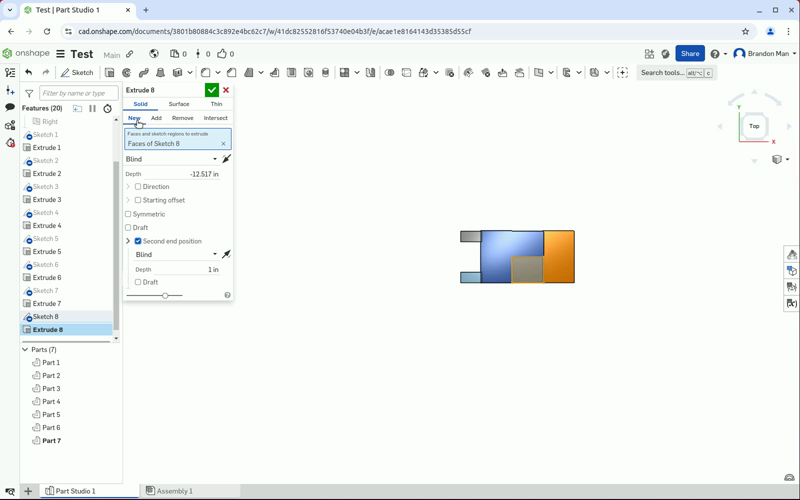
key(tab, 3)
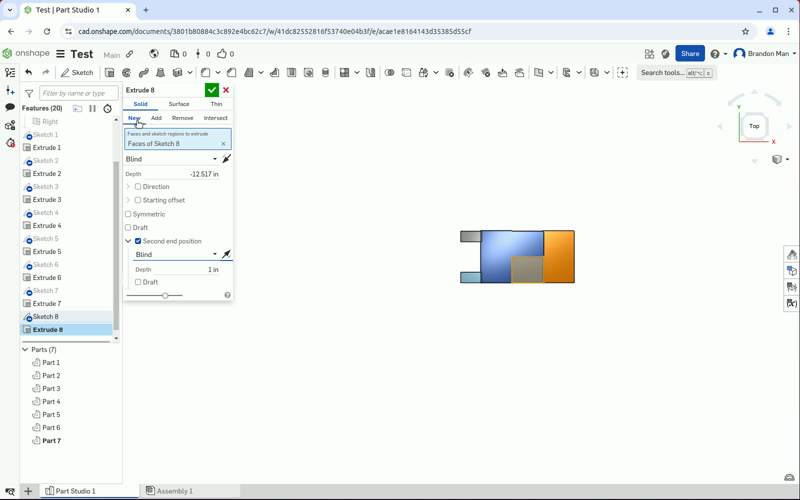
text(6.258)
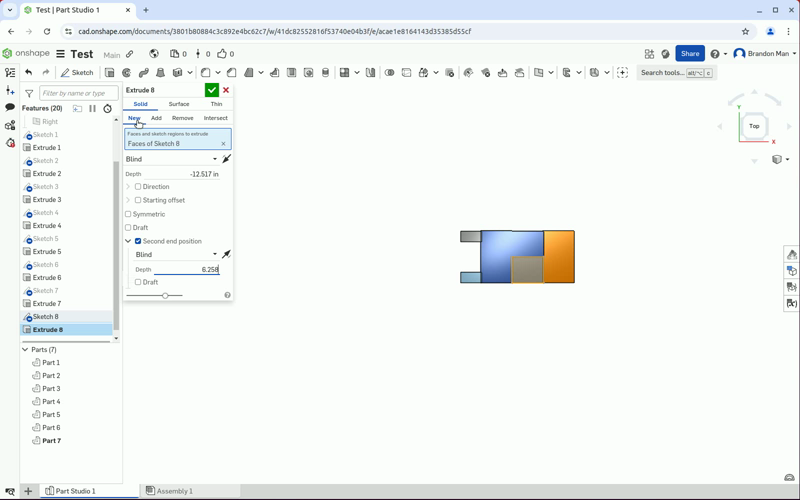
key(enter)
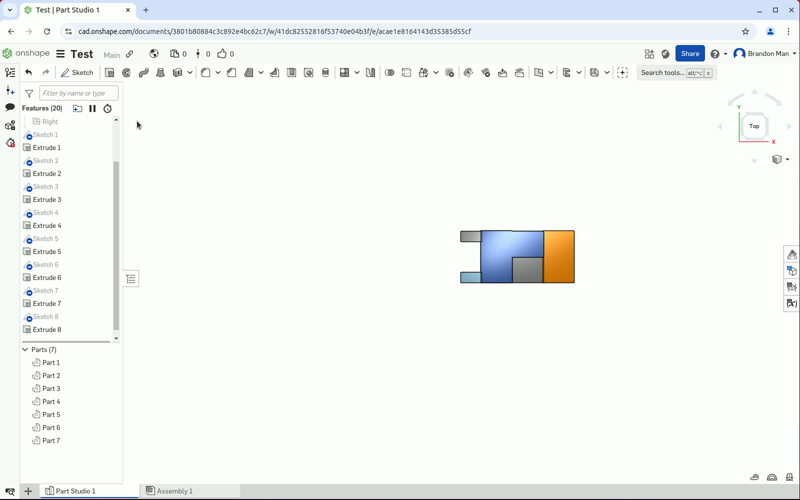
key(shift+h)
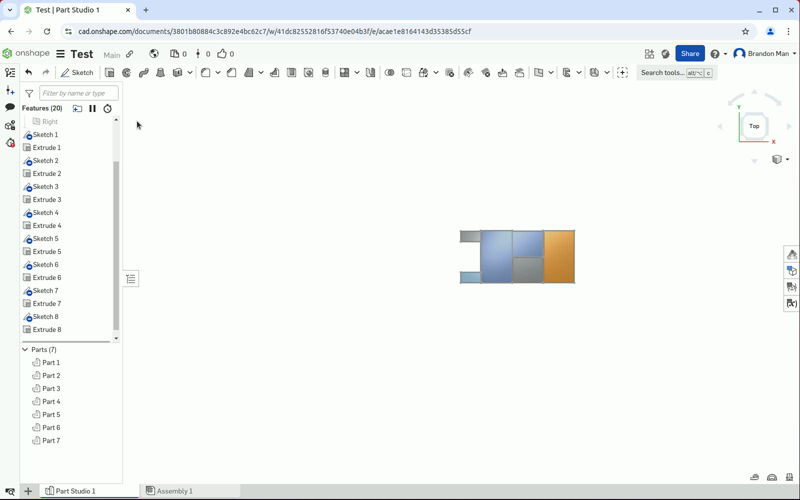
key(shift+h)
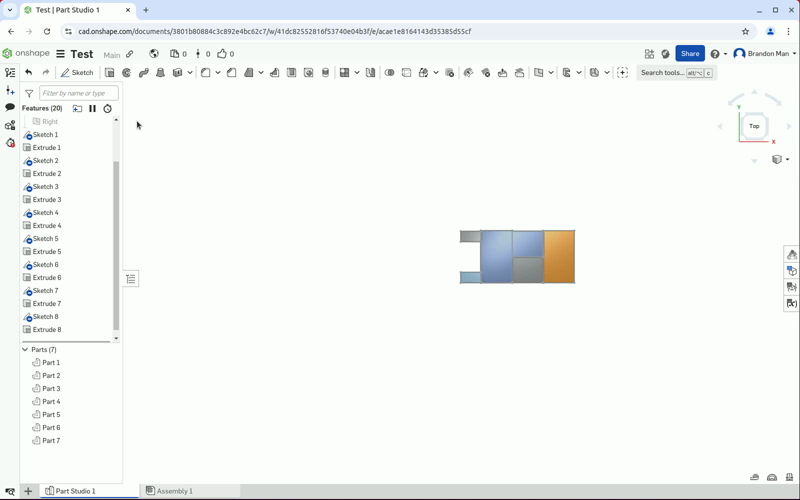
key(shift+7)
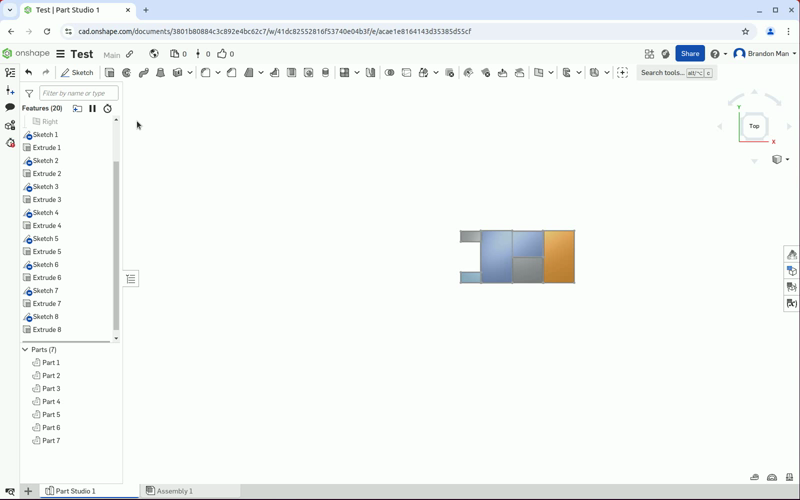
key(up, 3)
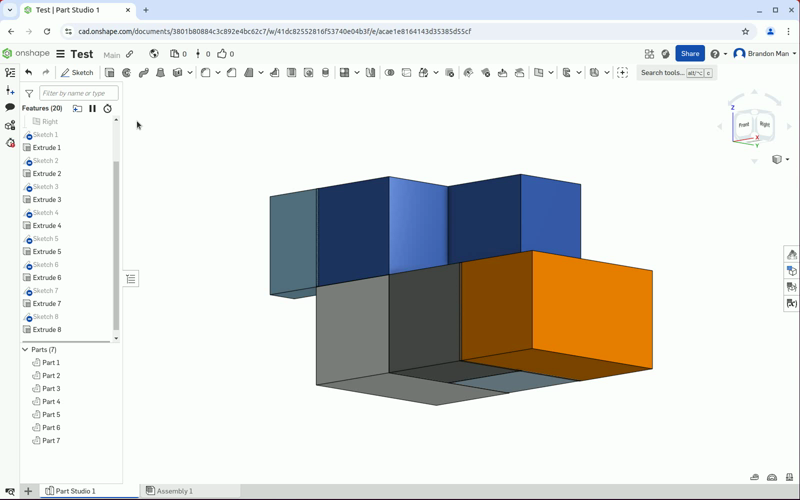
key(left, 3)
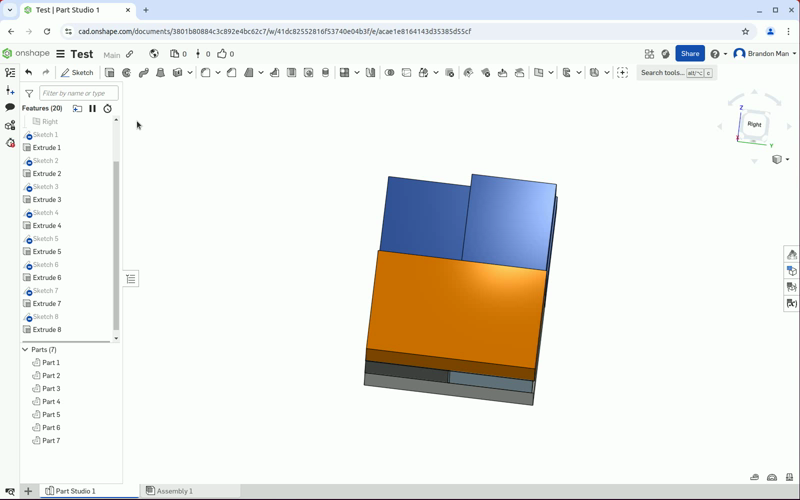
key(right, 3)
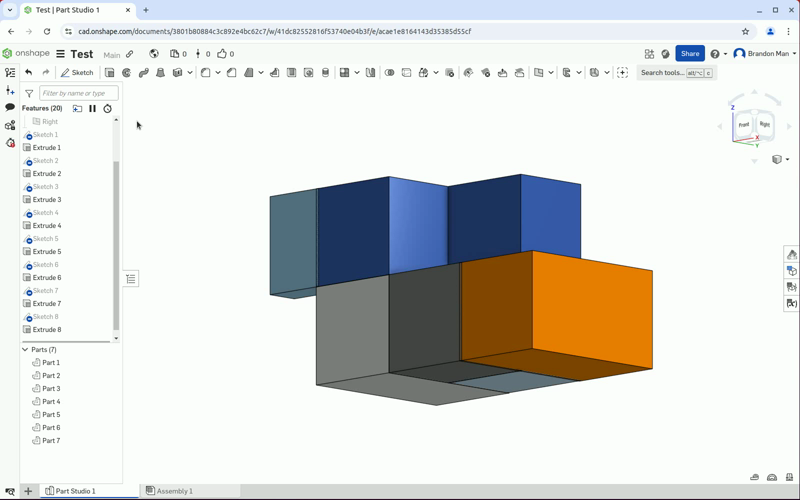
key(down, 3)
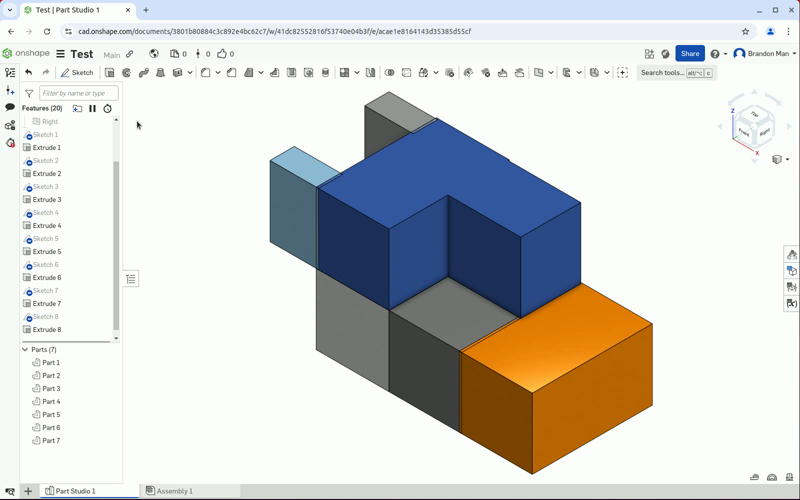
mouse_move(69, 137)
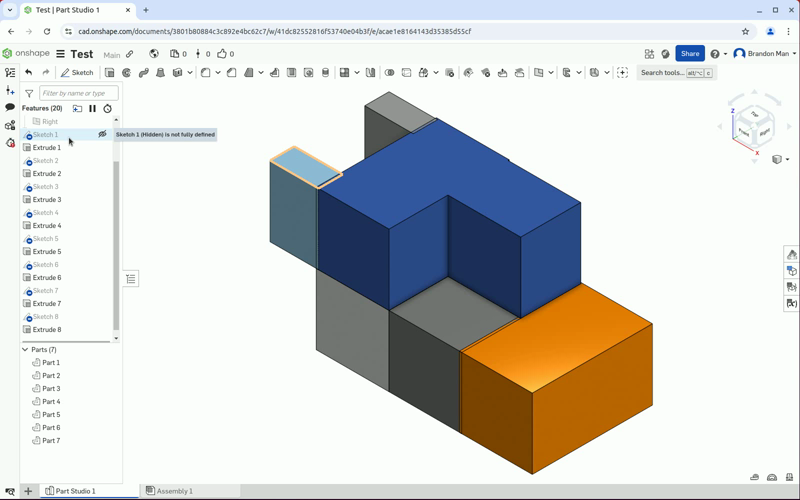
click(69, 137)